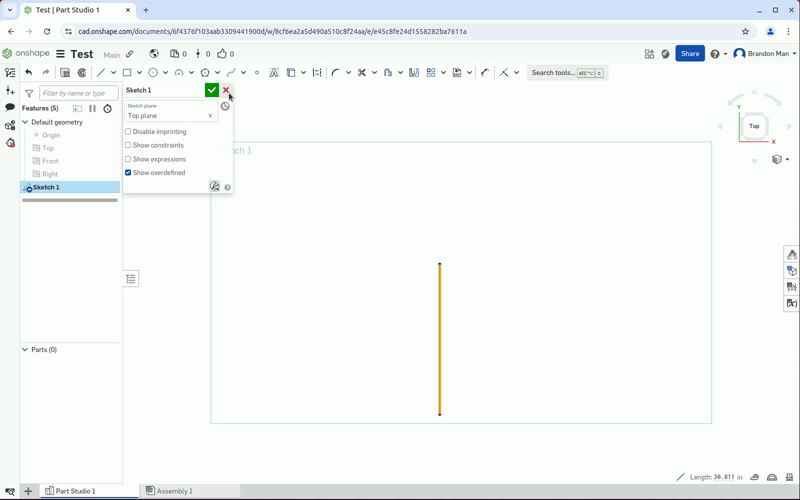
key(shift+h)
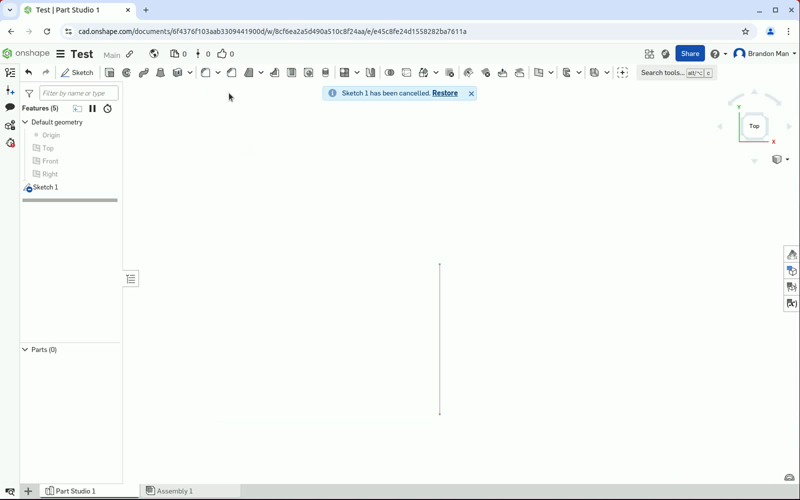
key(shift+s)
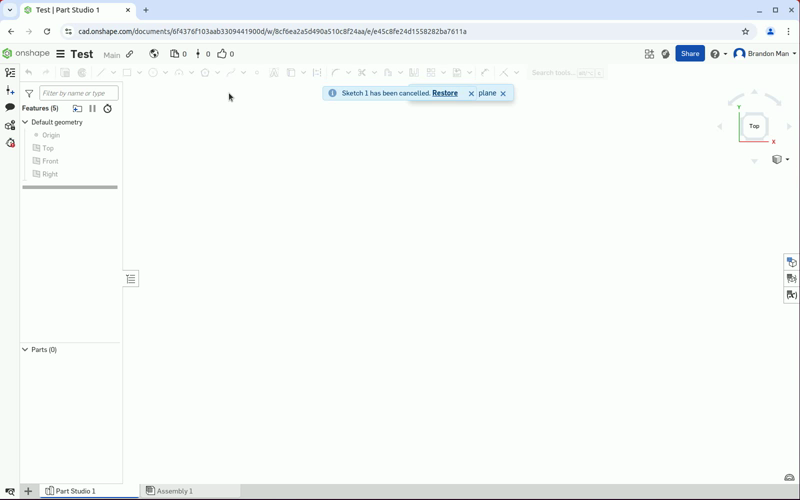
mouse_move(73, 150)
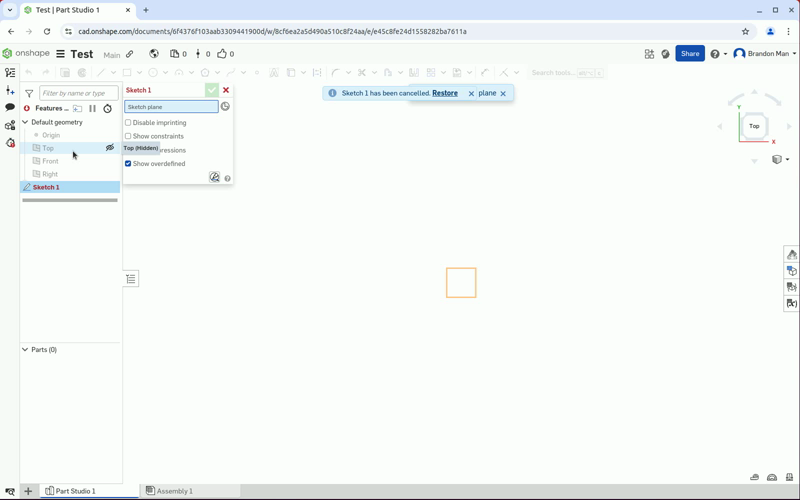
click(73, 150)
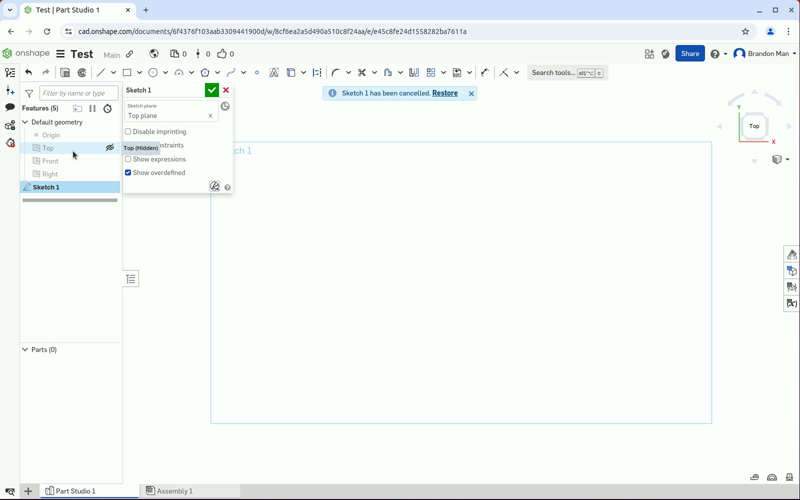
mouse_move(73, 352)
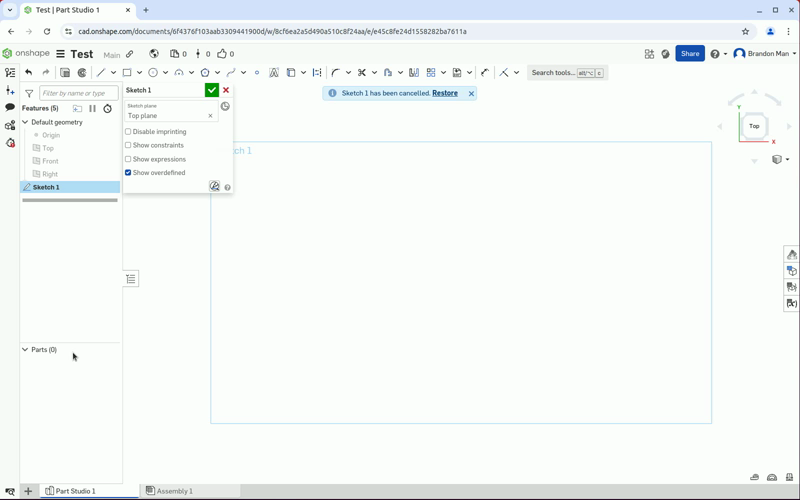
key(y)
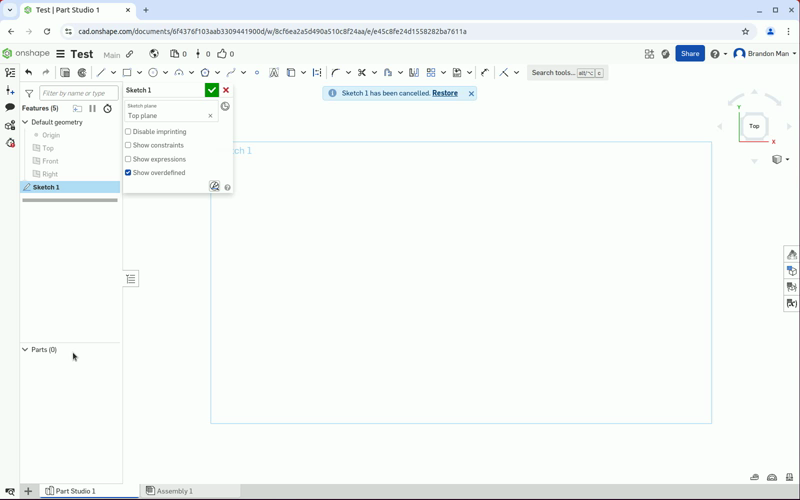
key(l)
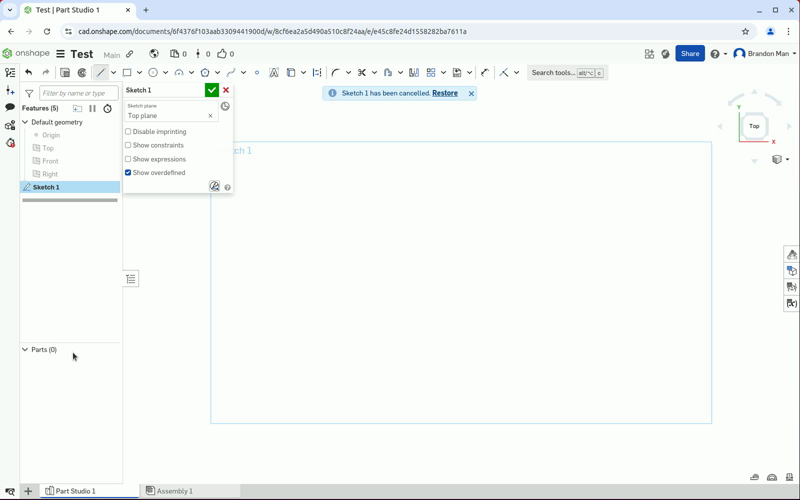
key_down(shift)
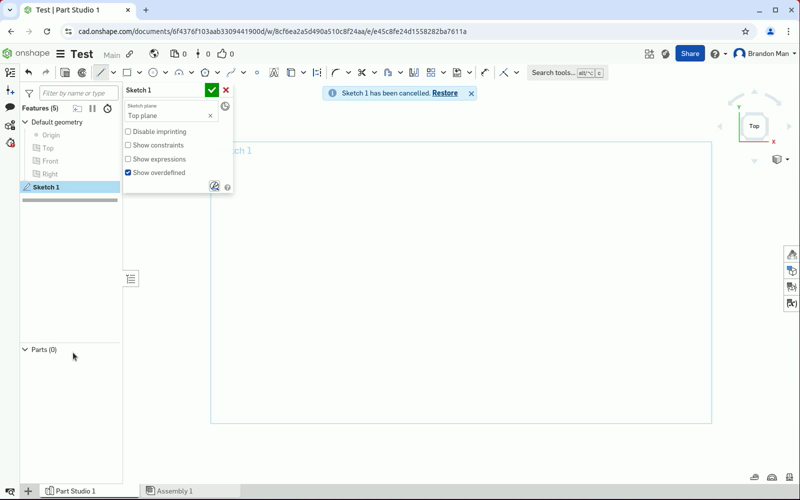
mouse_move(356, 243)
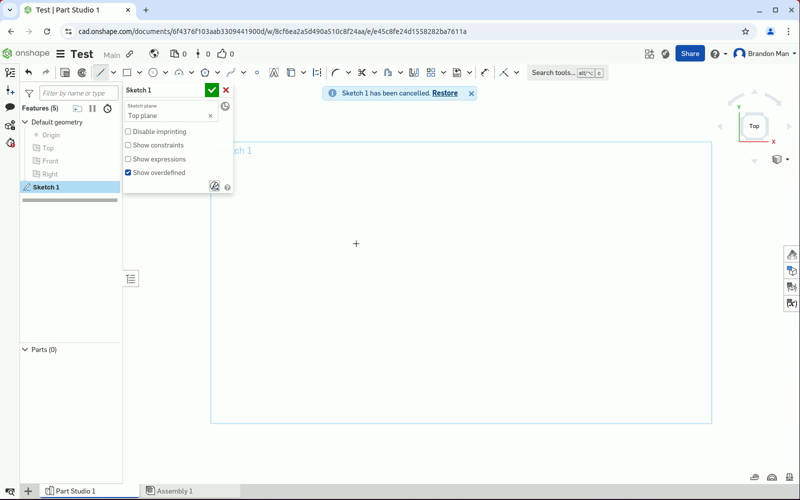
click(356, 243)
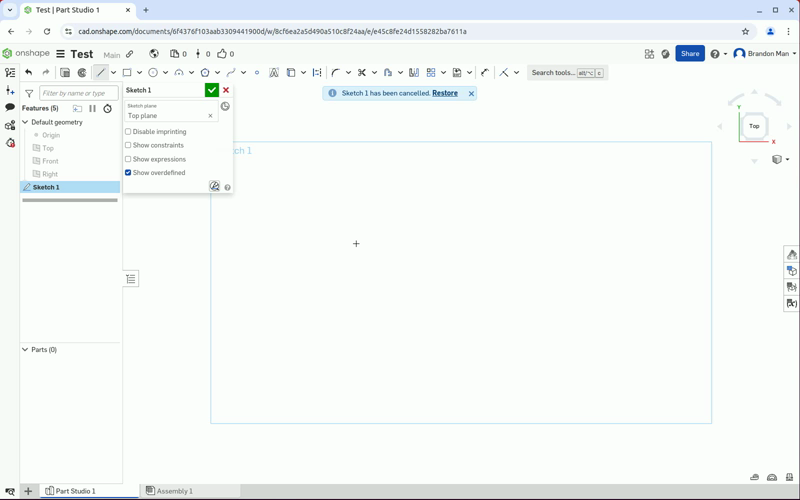
key_up(shift)
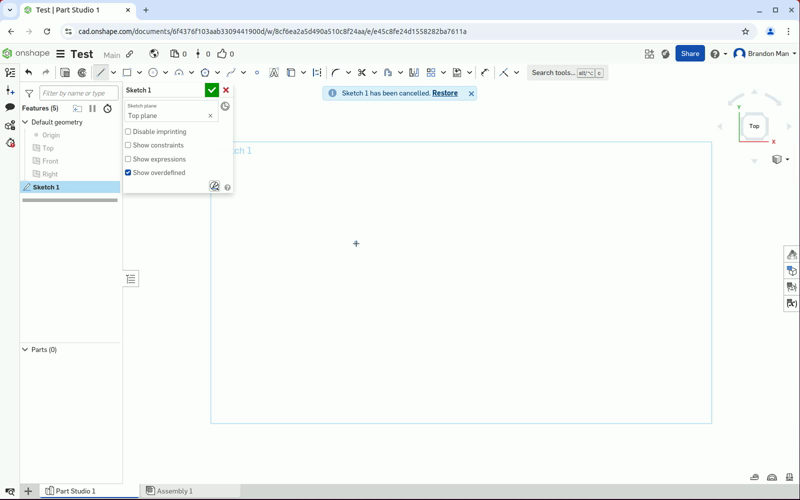
key_down(shift)
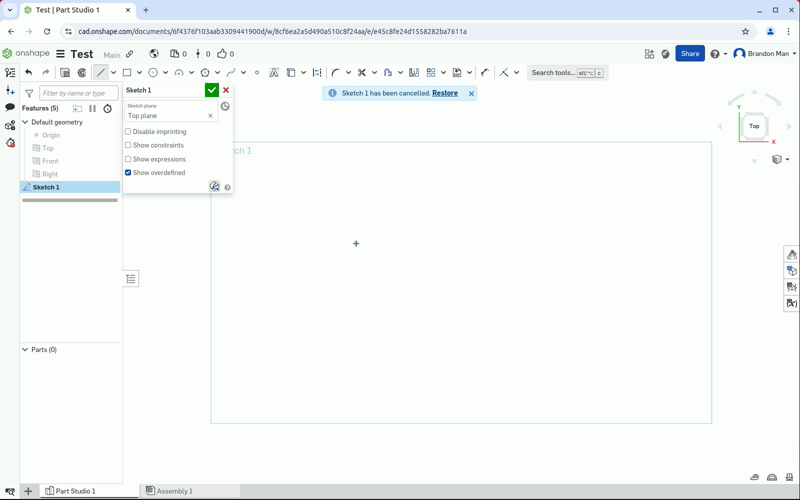
mouse_move(419, 243)
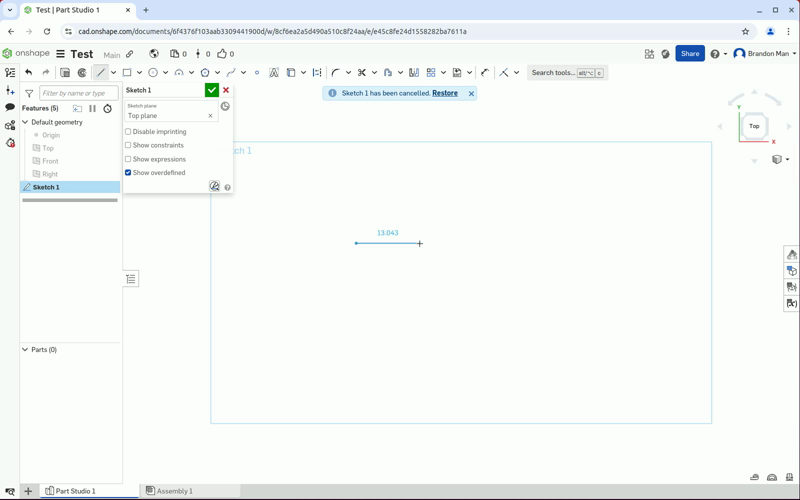
click(419, 243)
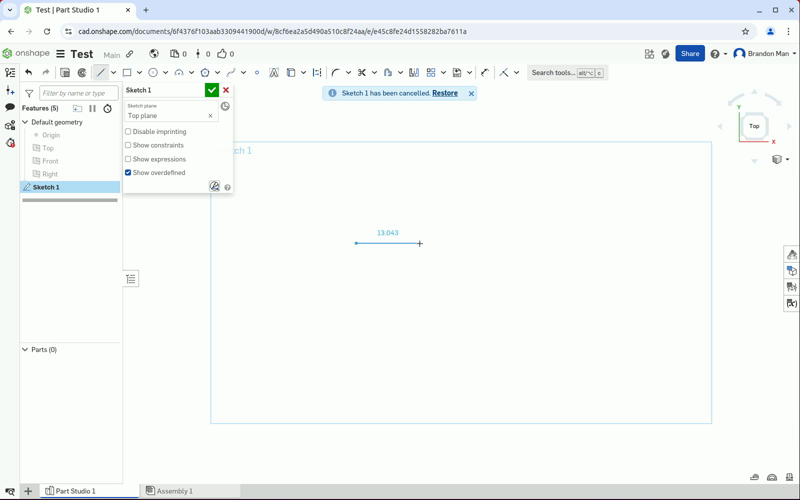
key_up(shift)
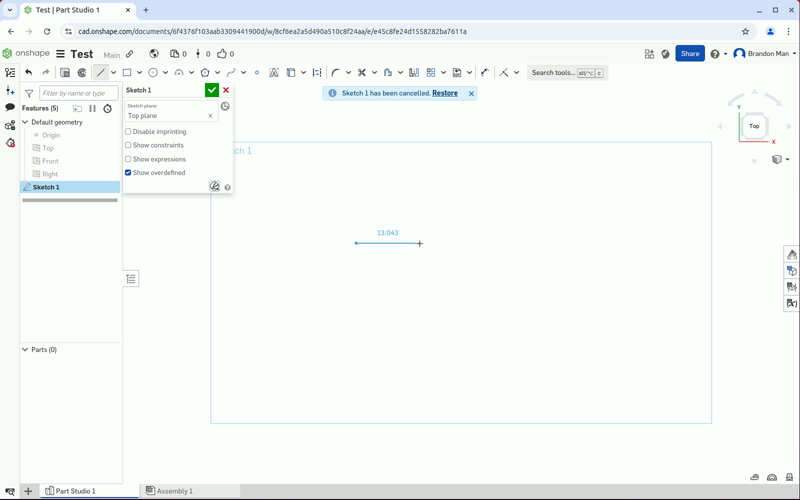
key_down(shift)
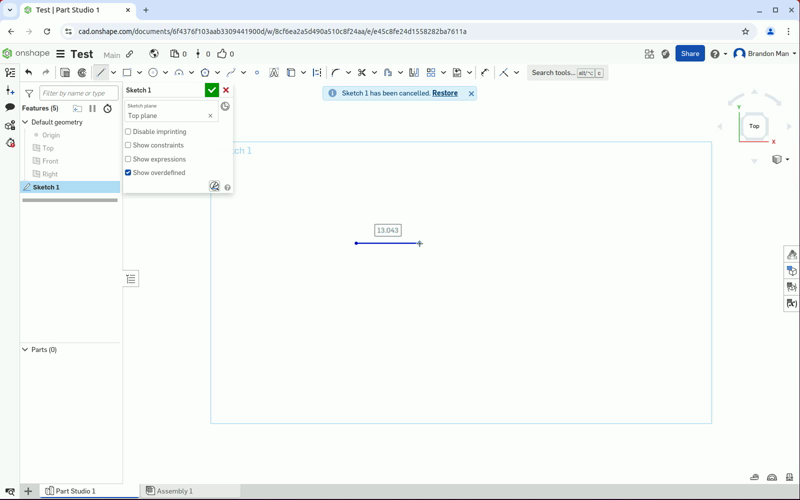
mouse_move(450, 243)
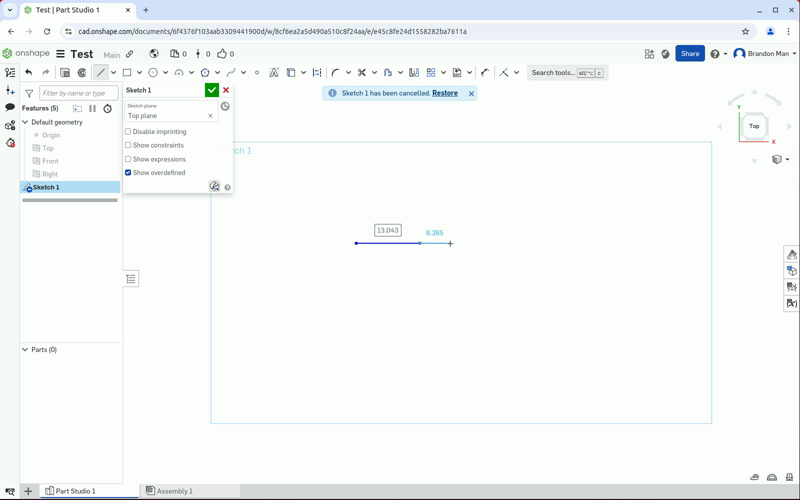
mouse_move(426, 243)
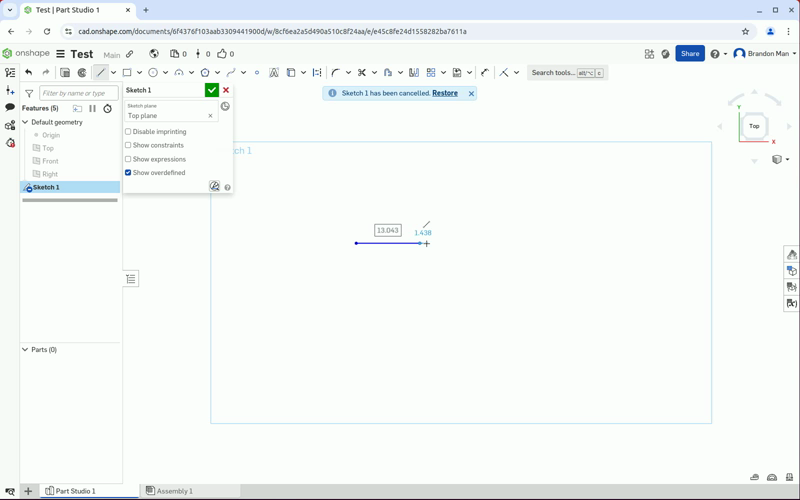
scroll(6)
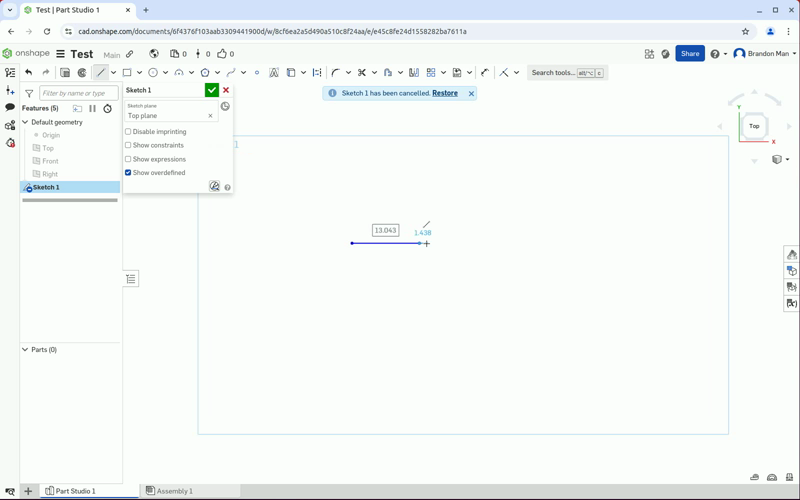
scroll(6)
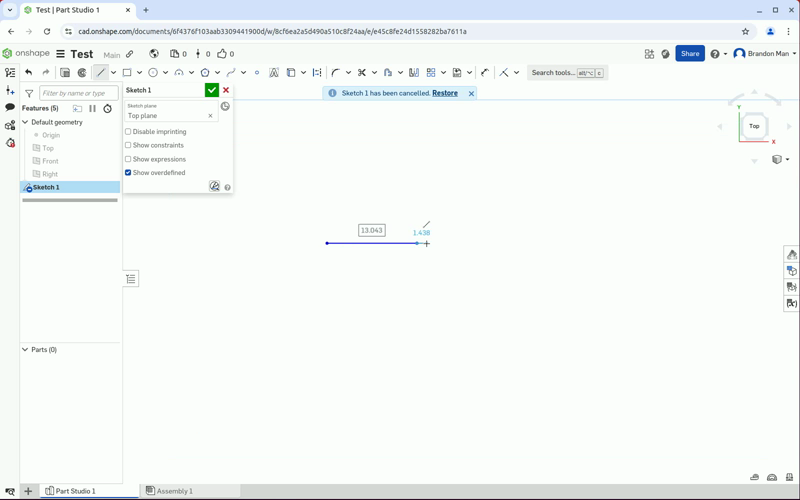
scroll(6)
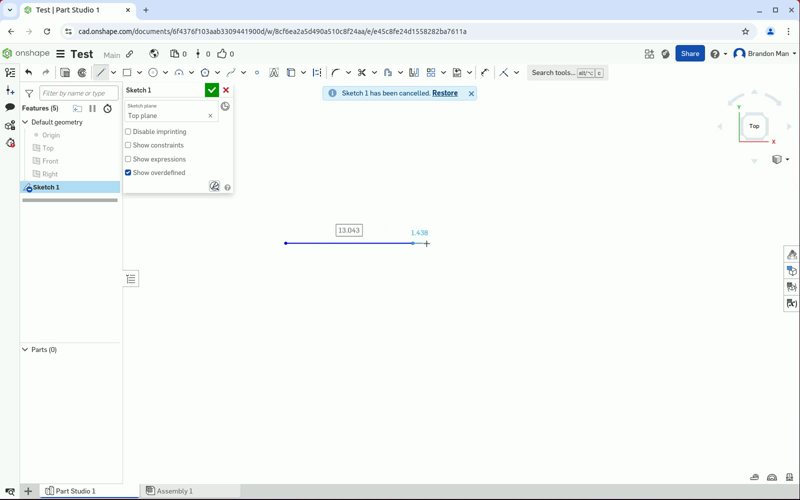
scroll(6)
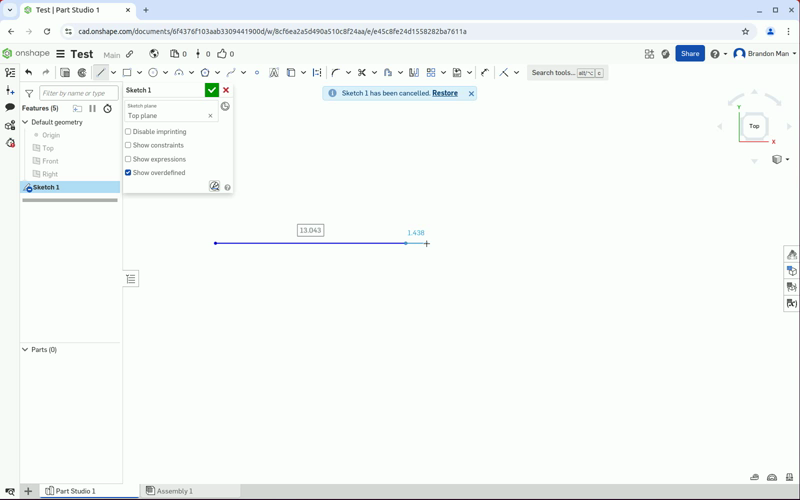
scroll(6)
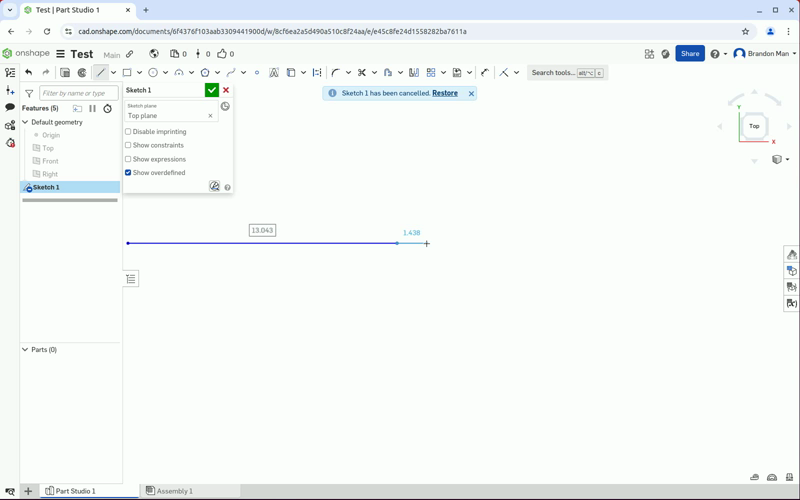
scroll(6)
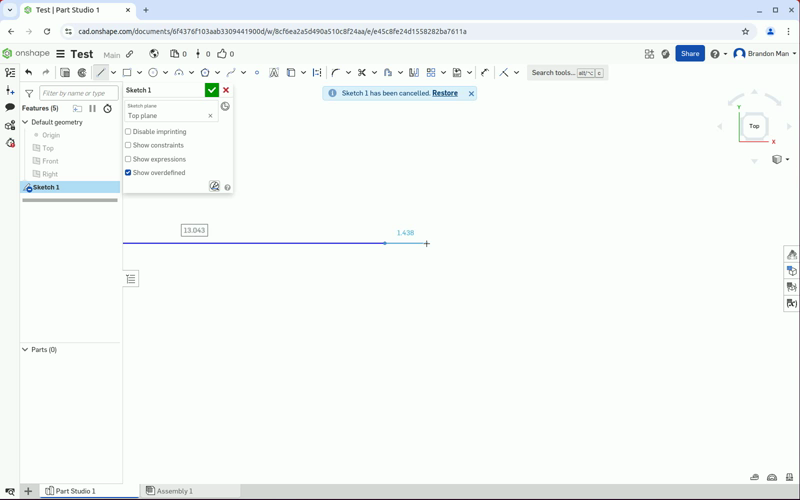
scroll(6)
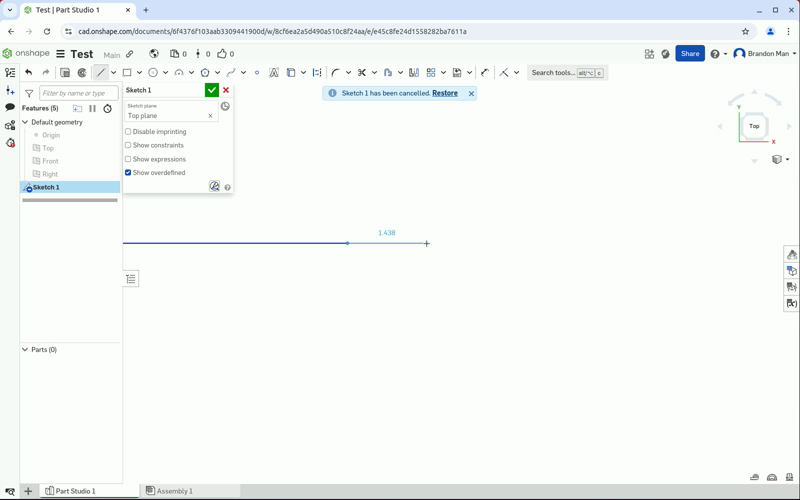
click(426, 243)
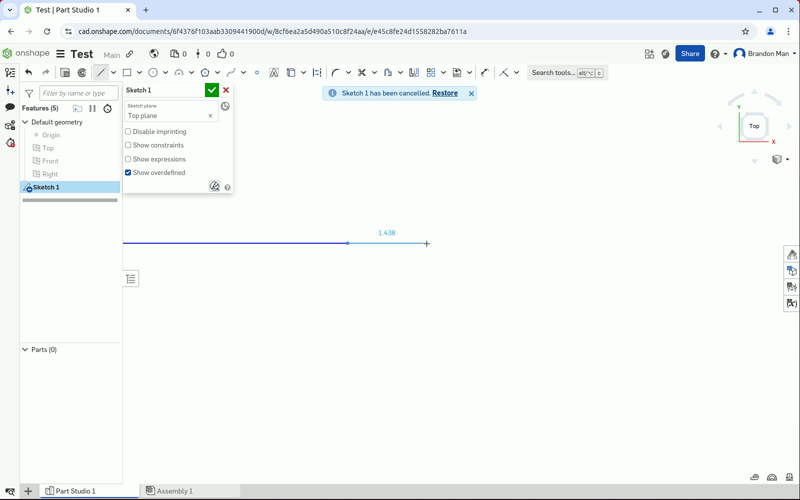
scroll(-6)
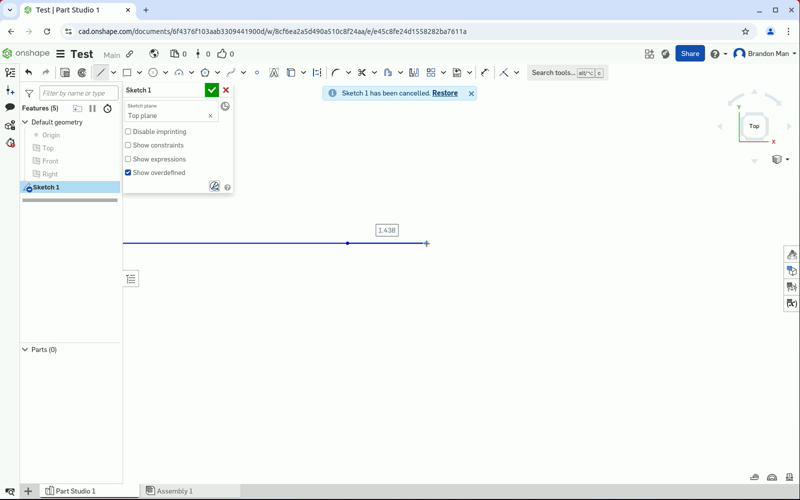
scroll(-6)
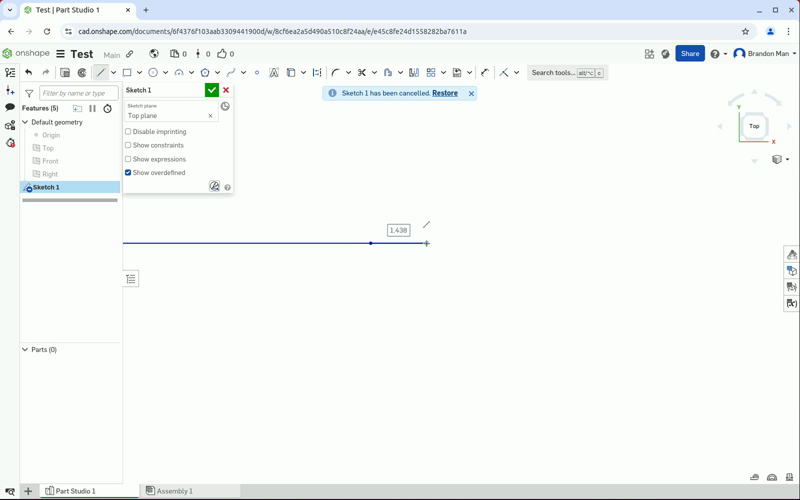
scroll(-6)
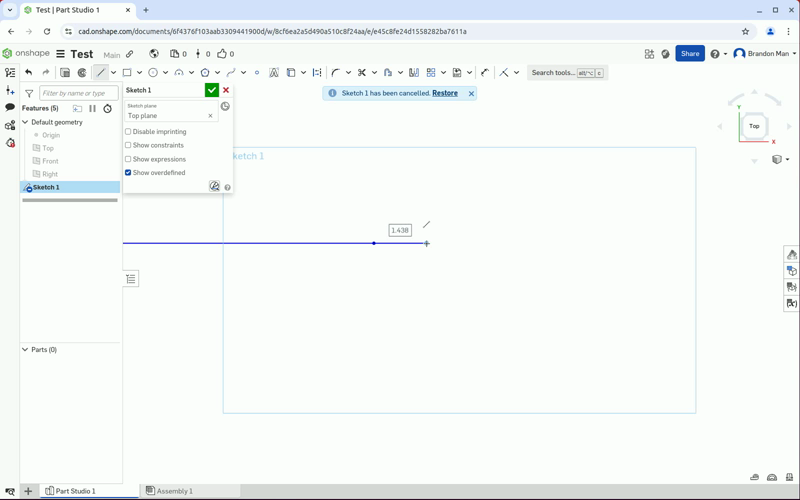
scroll(-6)
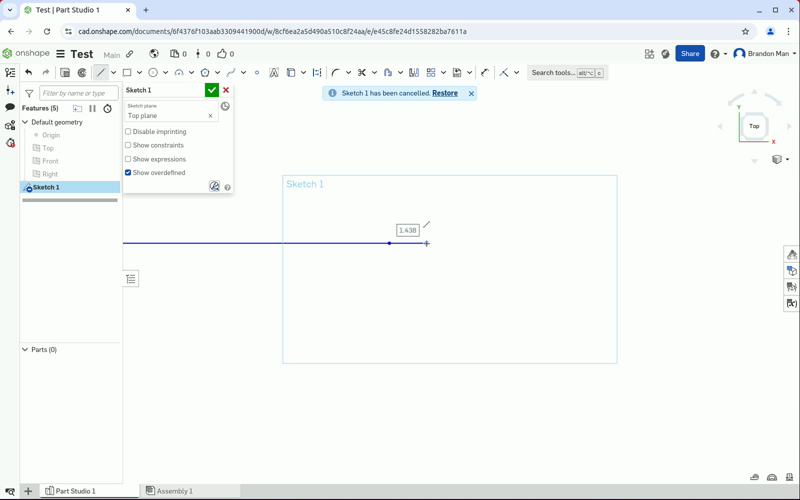
scroll(-6)
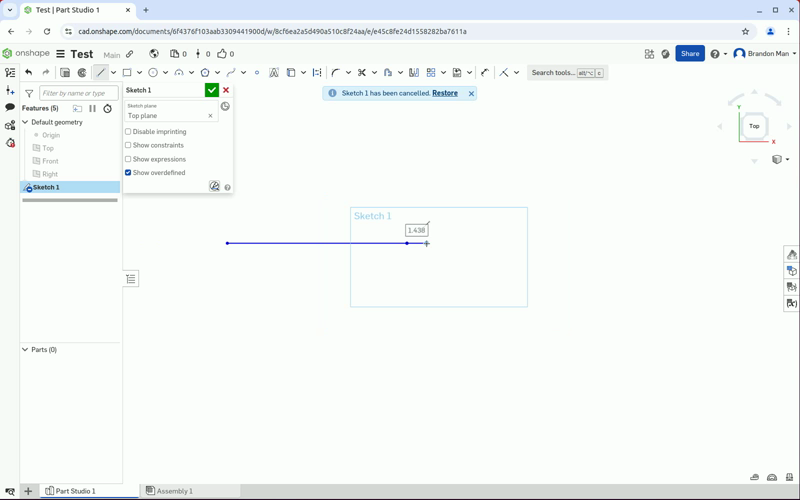
scroll(-6)
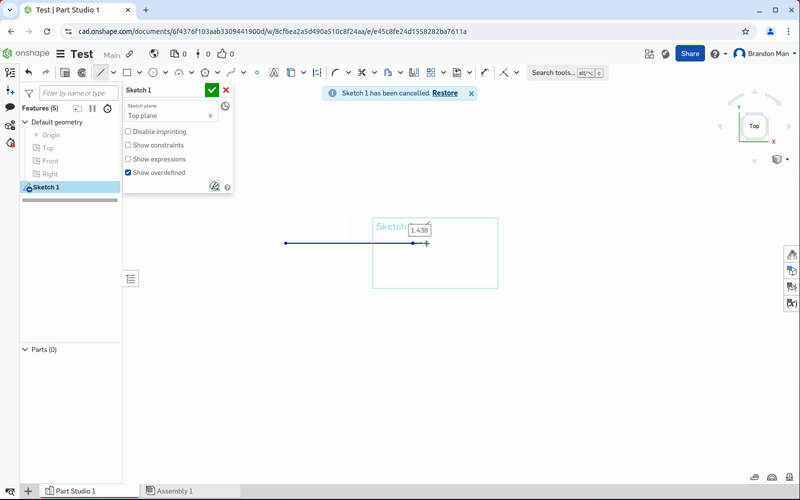
scroll(-6)
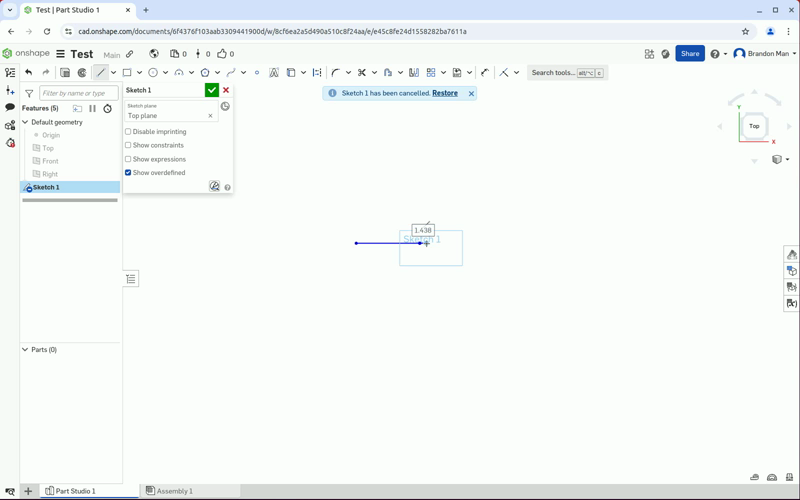
key_up(shift)
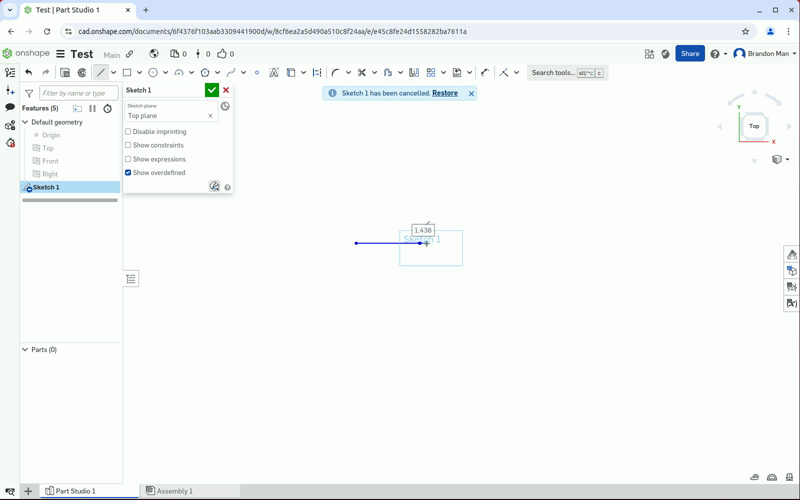
key_down(shift)
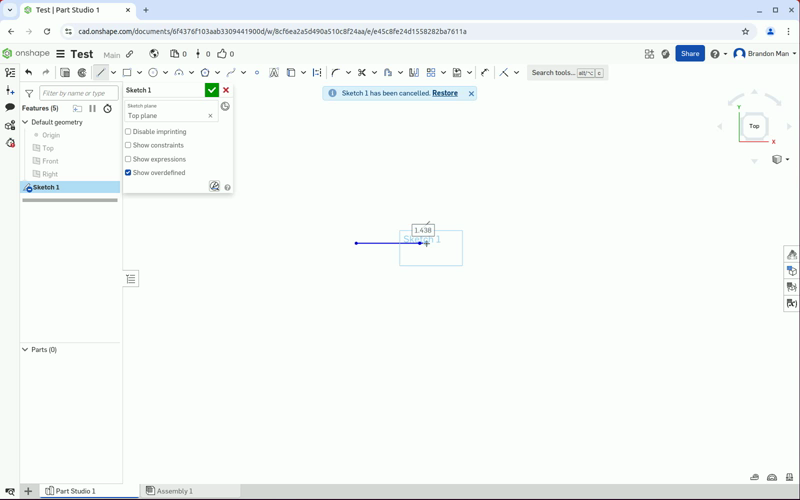
mouse_move(494, 243)
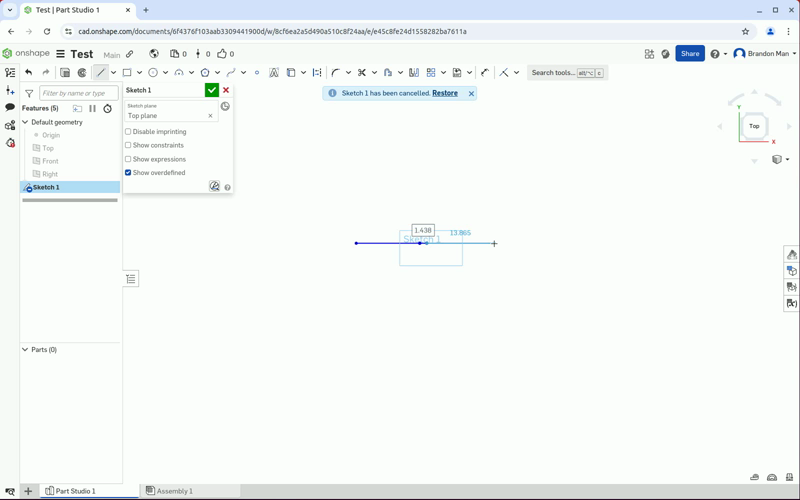
click(494, 243)
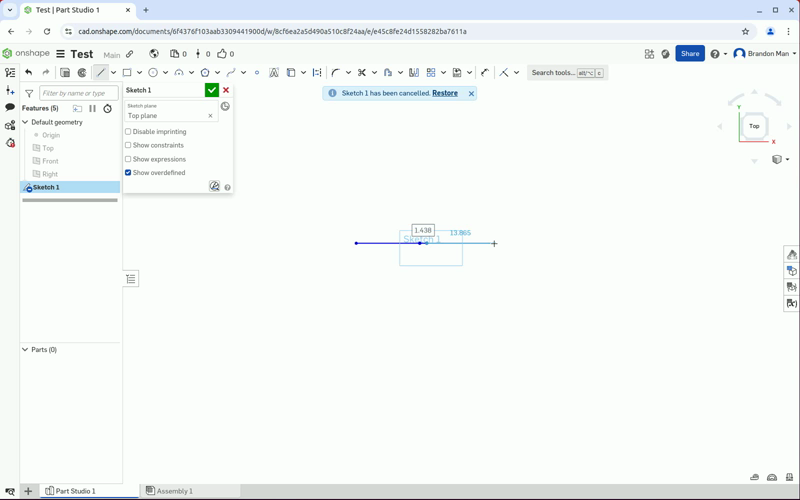
key_up(shift)
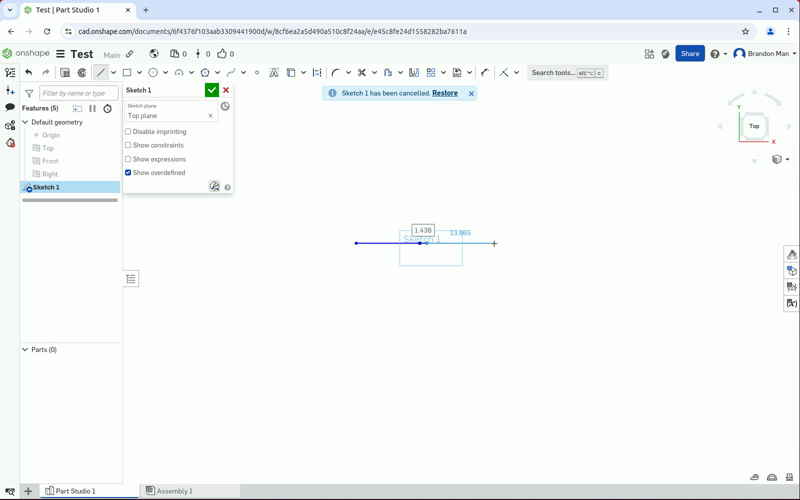
key_down(shift)
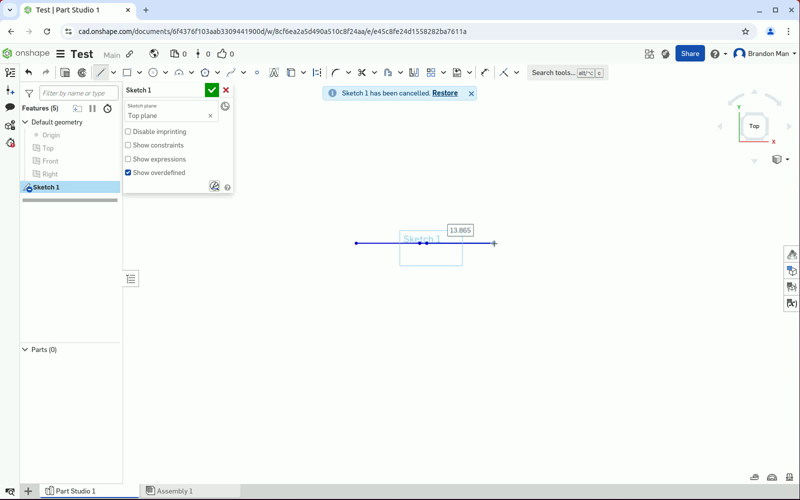
mouse_move(524, 243)
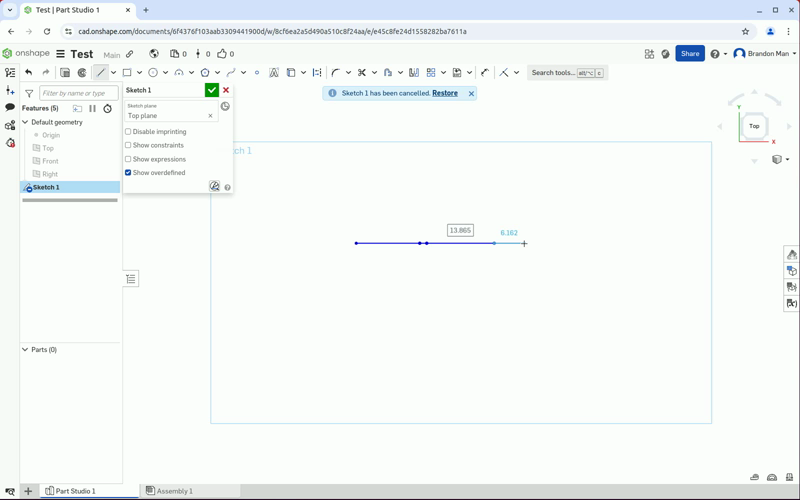
mouse_move(500, 243)
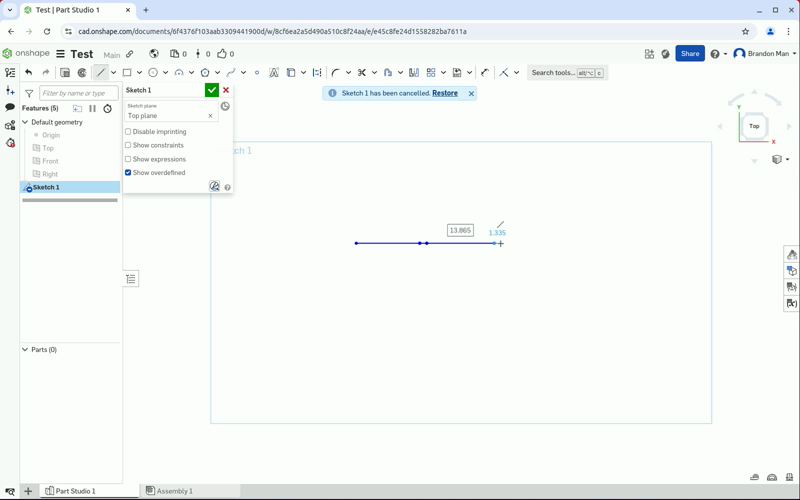
scroll(6)
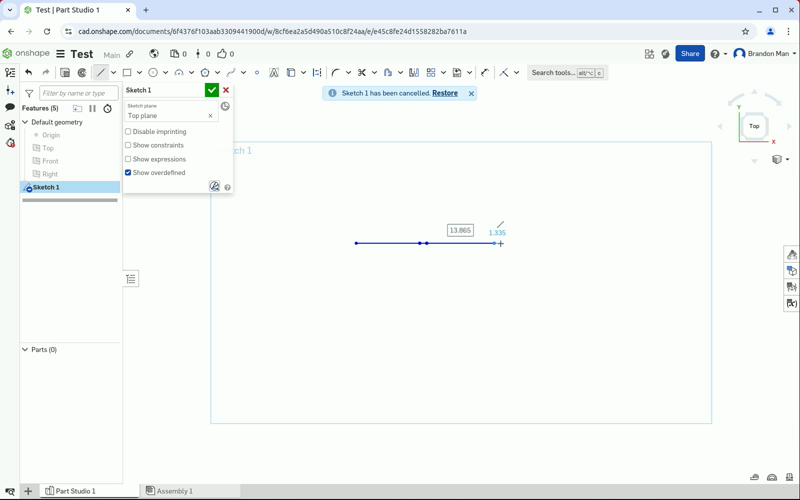
scroll(6)
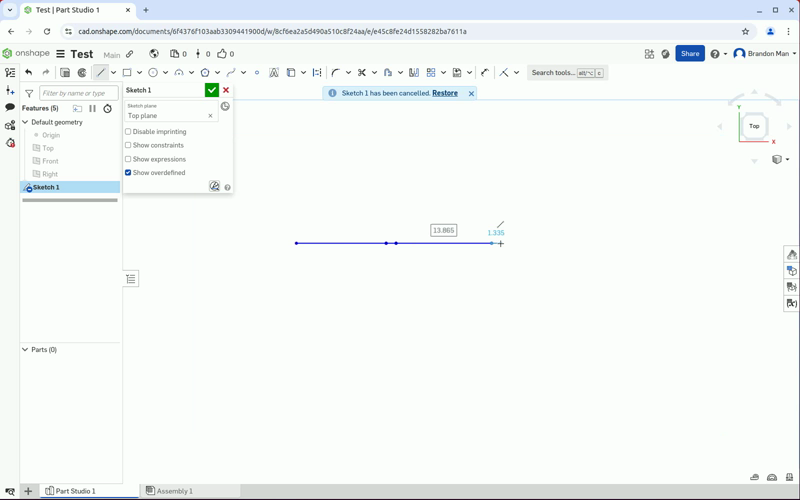
scroll(6)
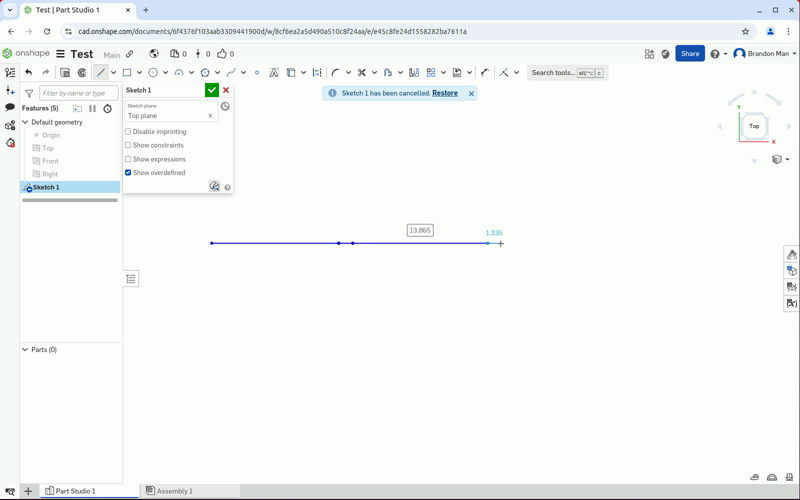
scroll(6)
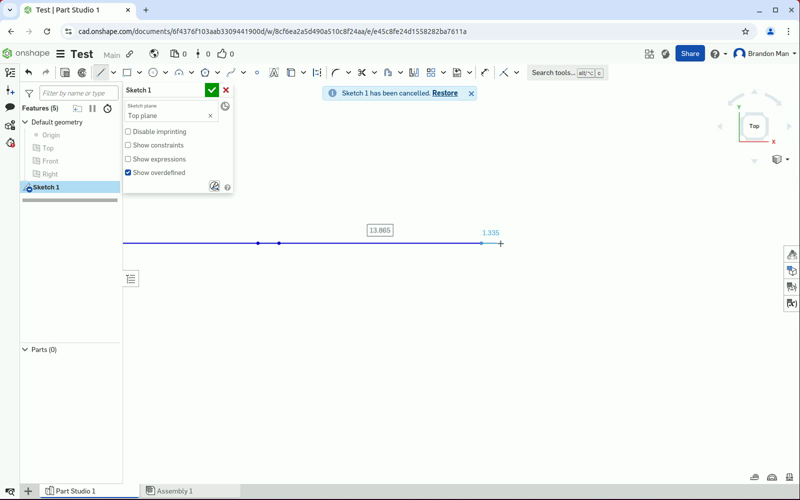
scroll(6)
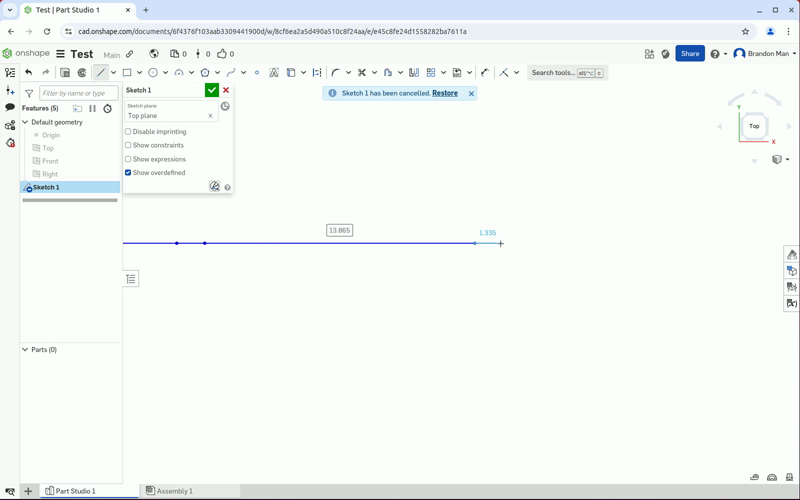
scroll(6)
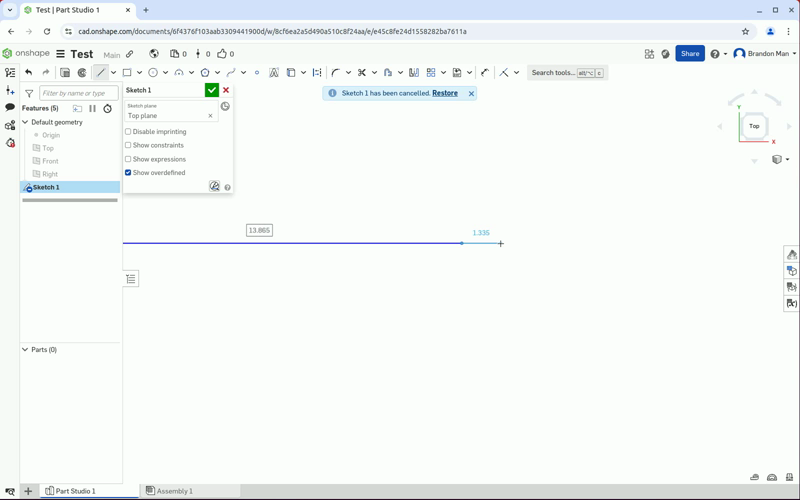
scroll(6)
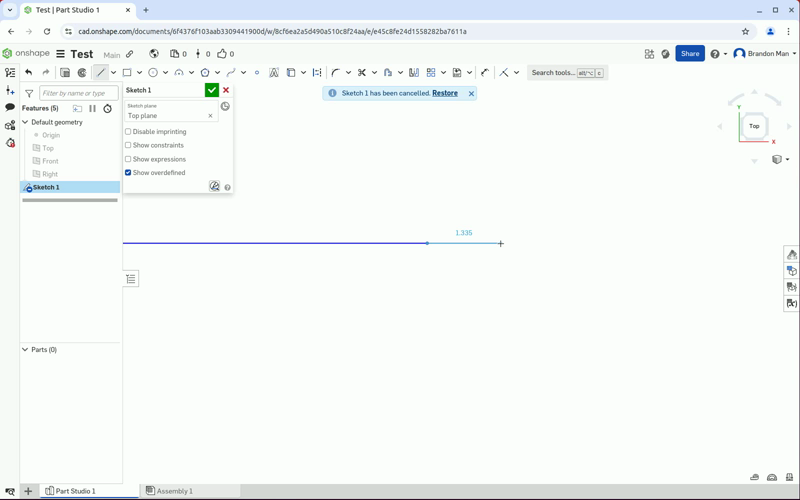
click(500, 243)
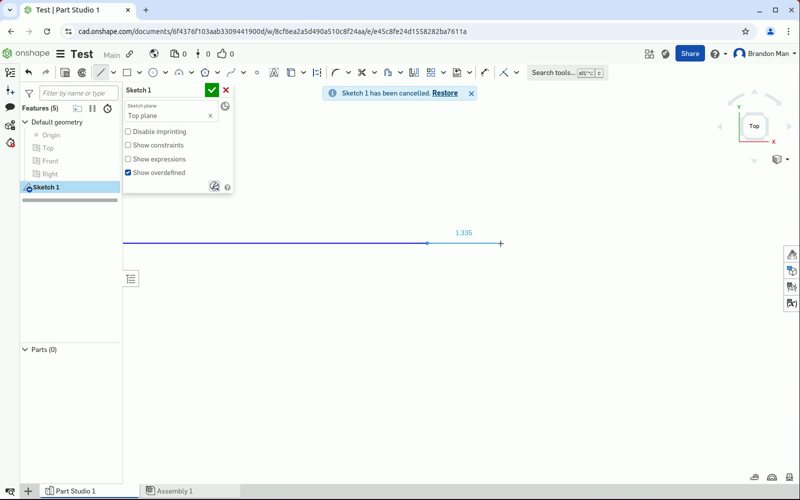
scroll(-6)
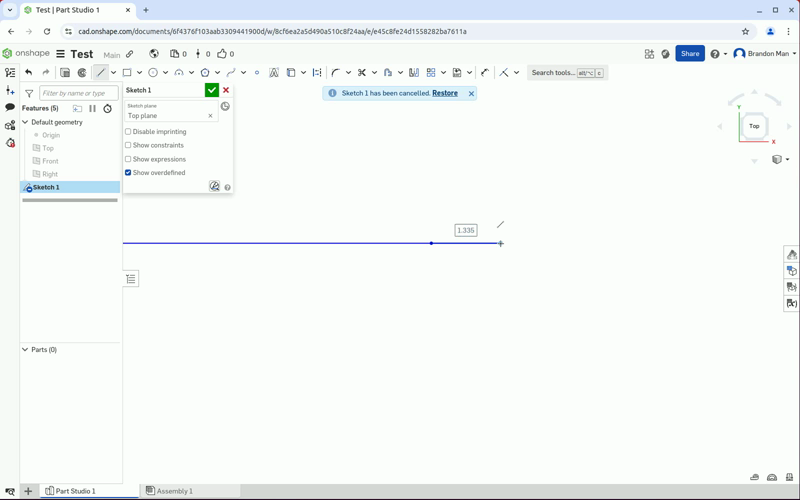
scroll(-6)
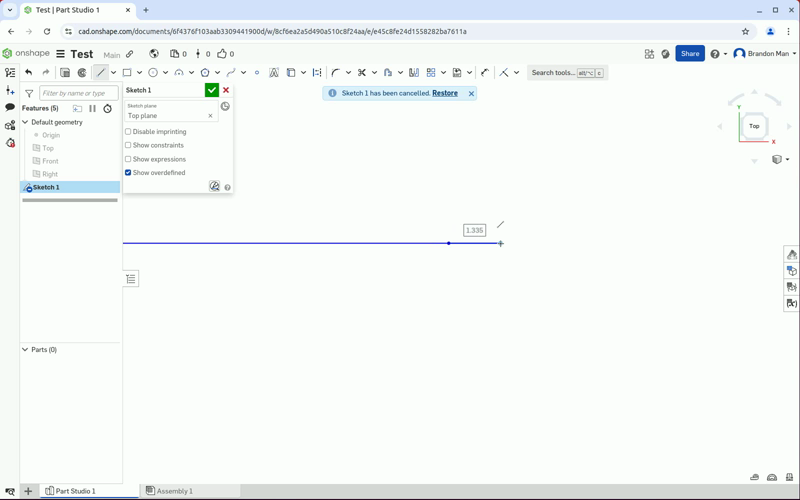
scroll(-6)
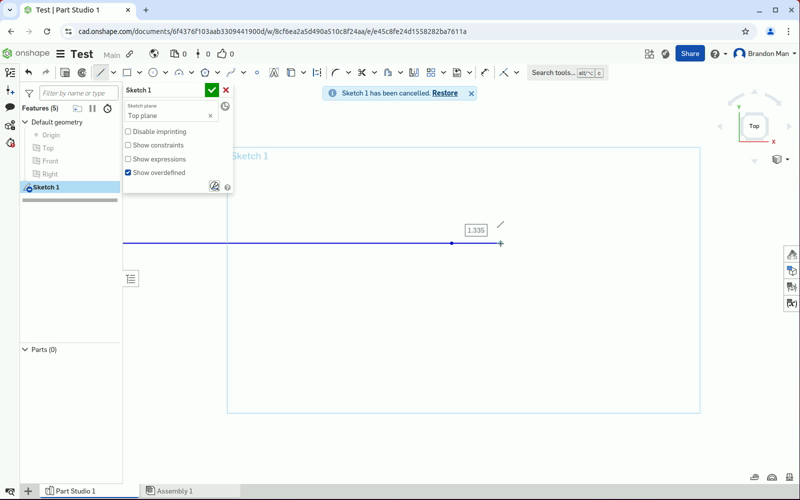
scroll(-6)
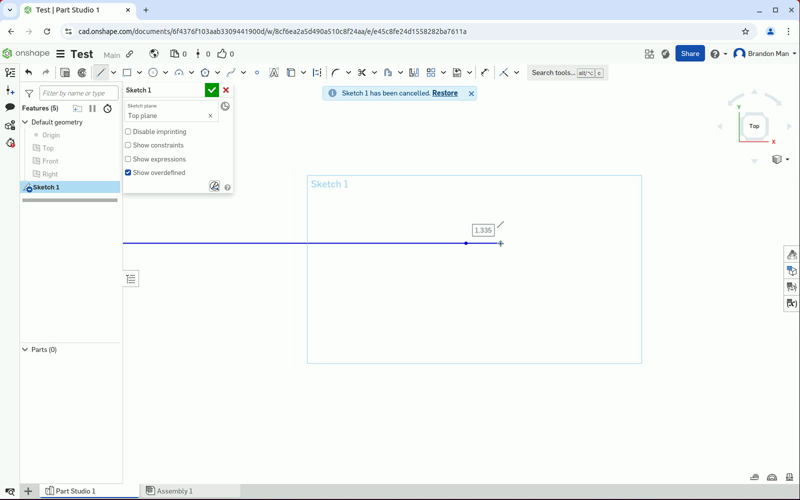
scroll(-6)
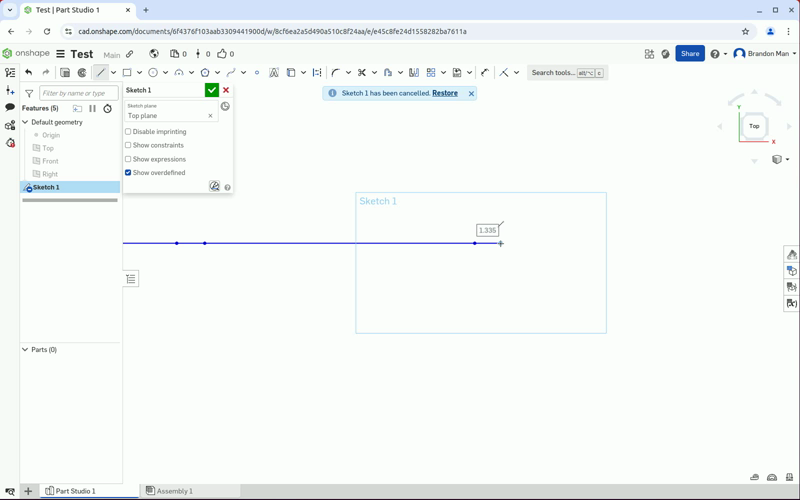
scroll(-6)
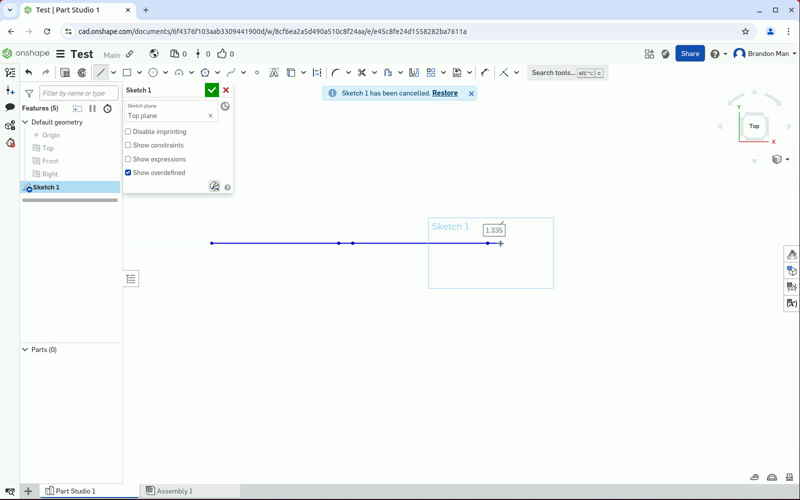
scroll(-6)
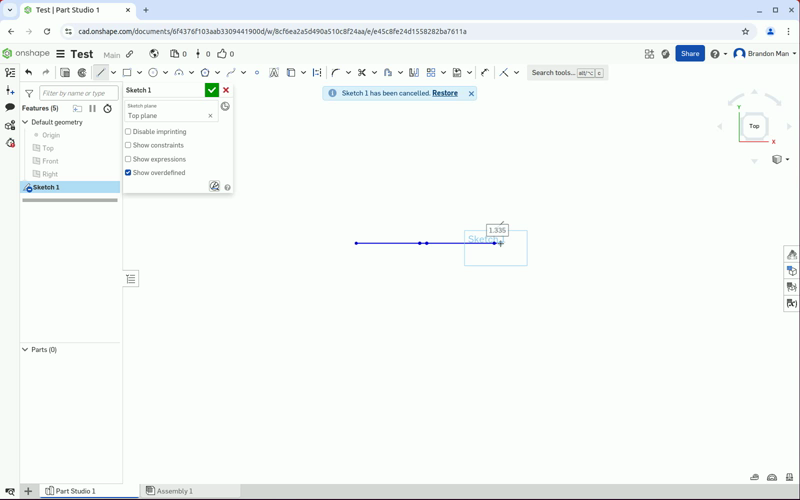
key_up(shift)
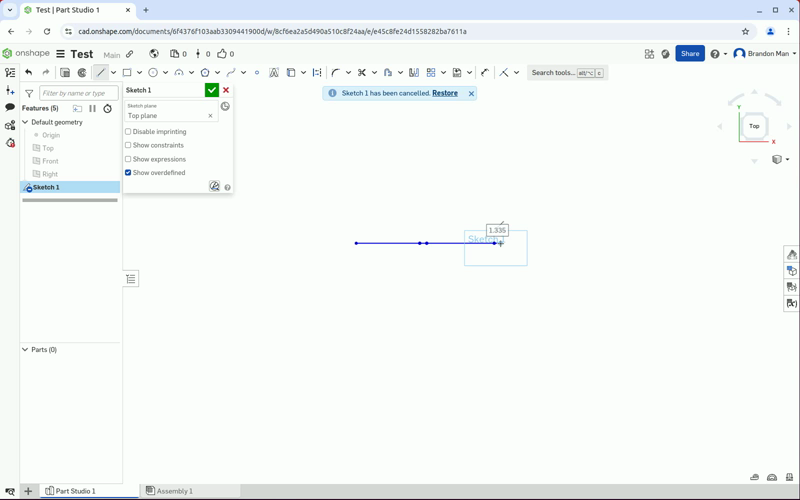
key_down(shift)
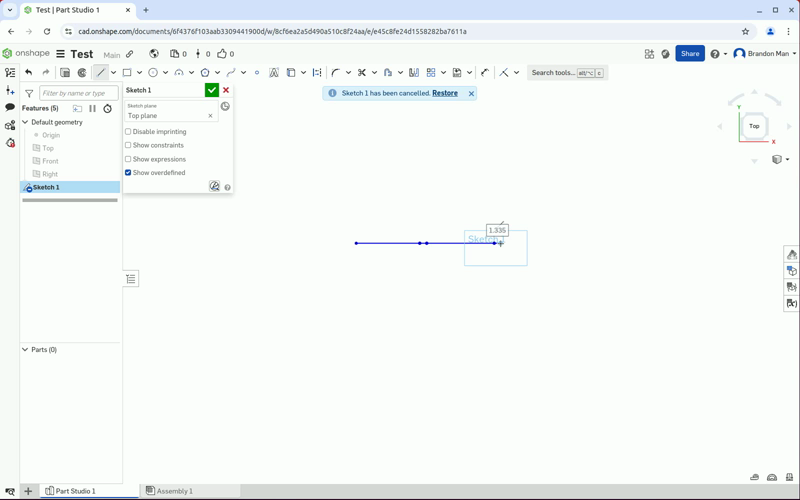
mouse_move(564, 243)
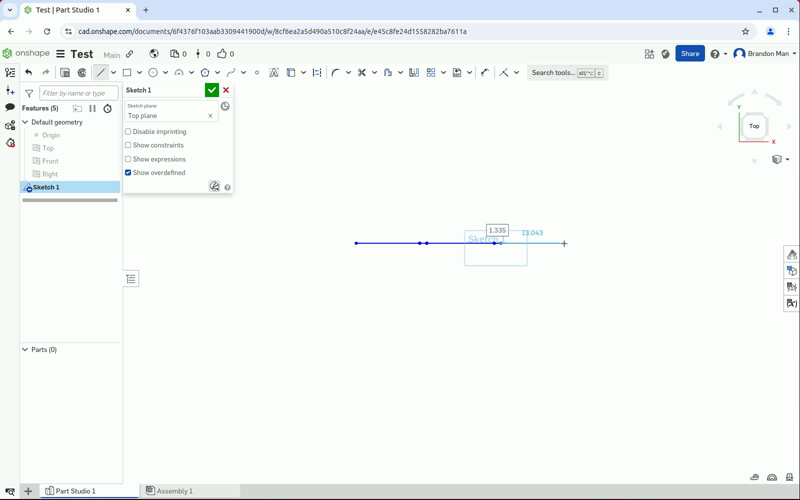
click(564, 243)
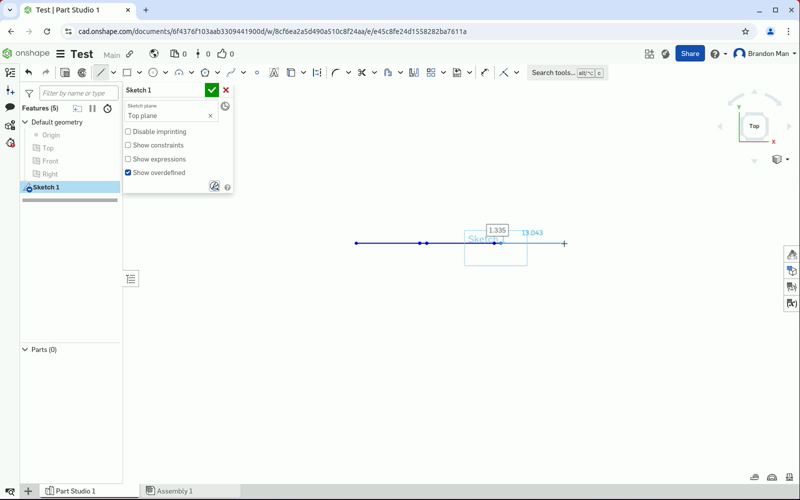
key_up(shift)
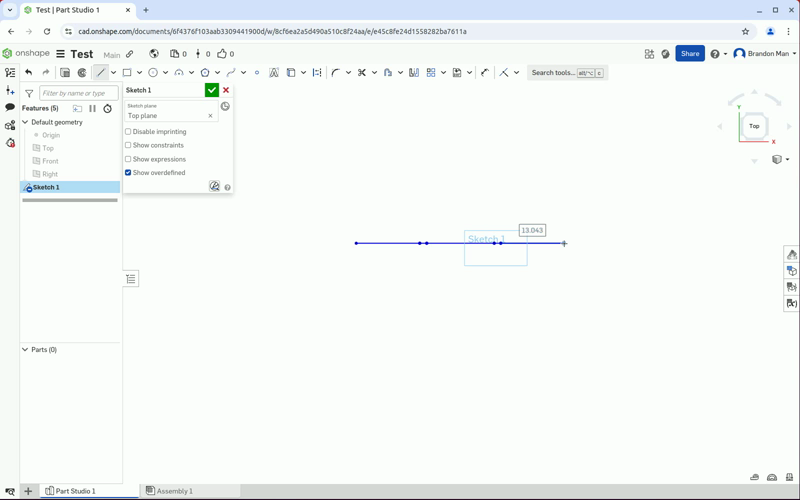
key_down(shift)
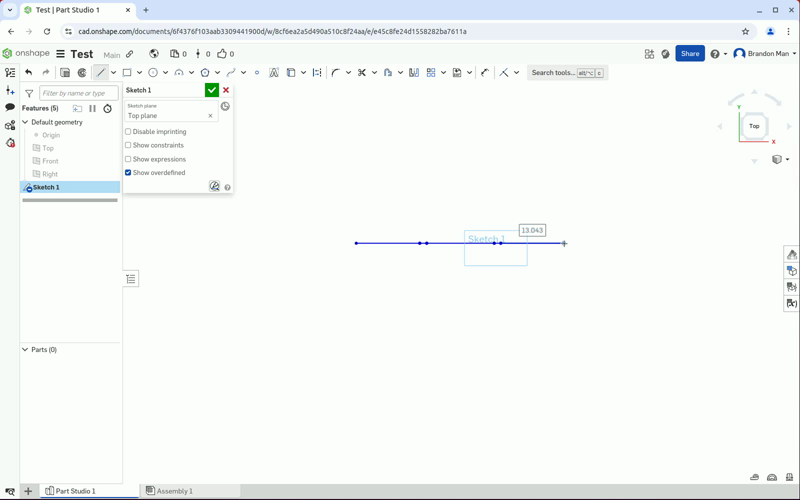
mouse_move(589, 243)
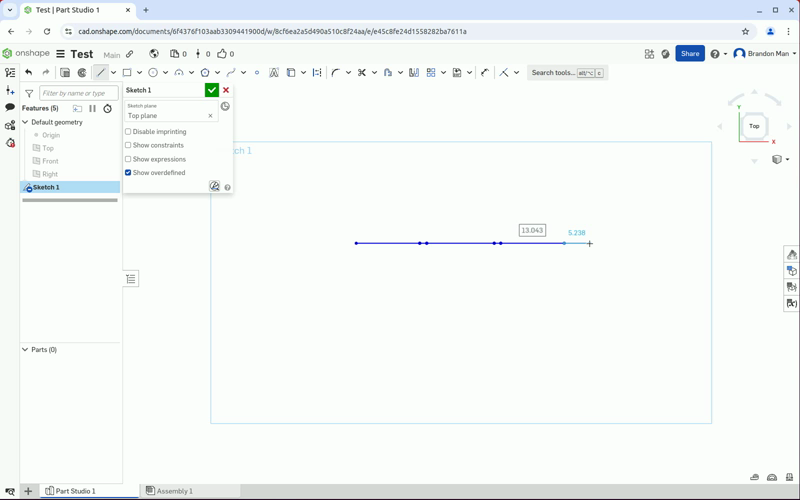
mouse_move(564, 234)
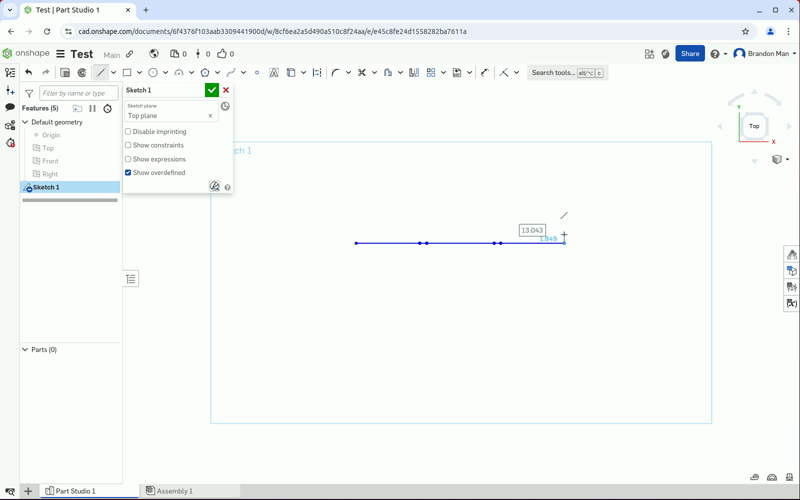
click(564, 234)
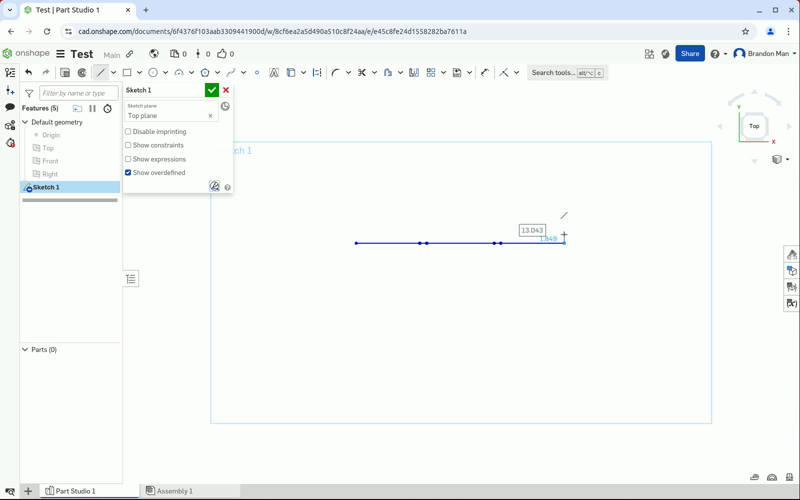
key_up(shift)
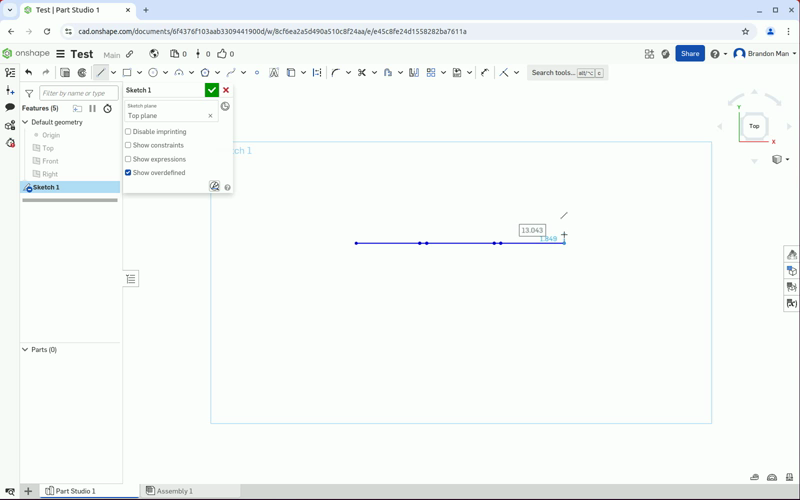
key_down(shift)
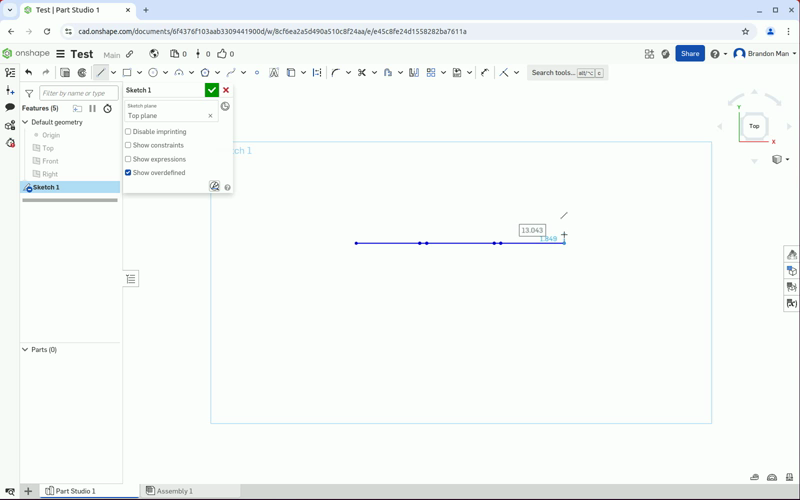
mouse_move(356, 234)
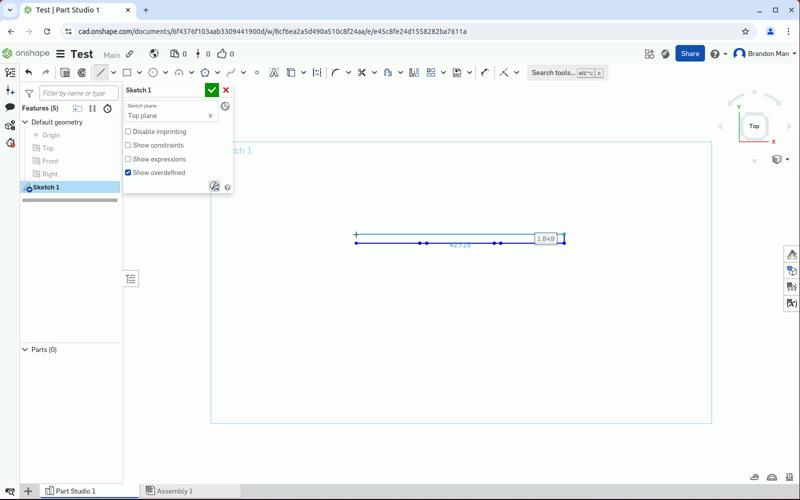
click(356, 234)
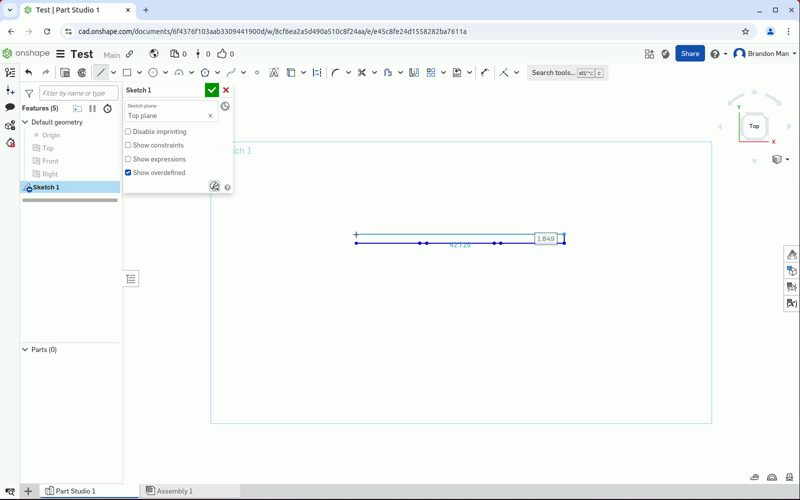
key_up(shift)
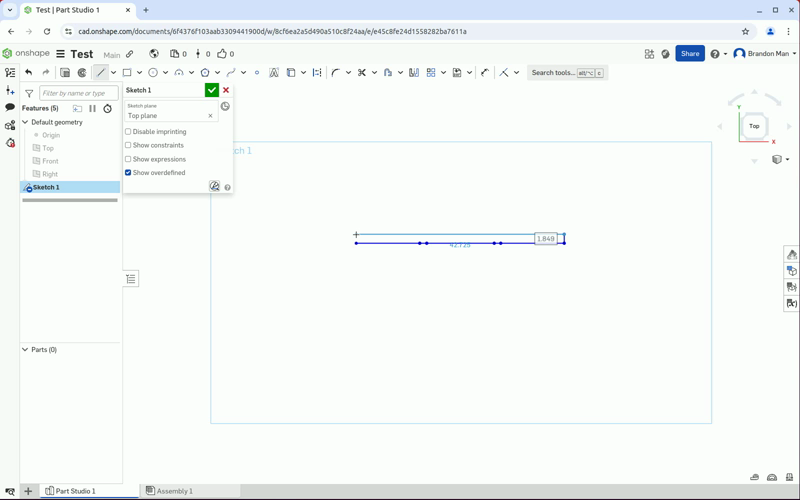
mouse_move(386, 234)
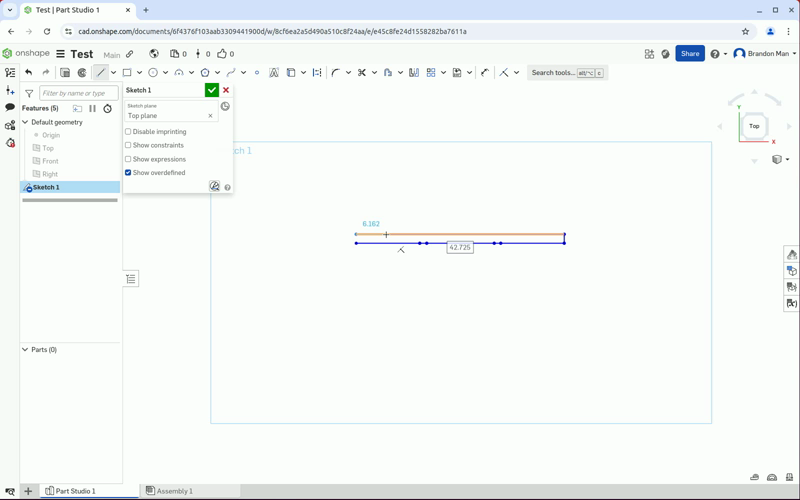
key_down(shift)
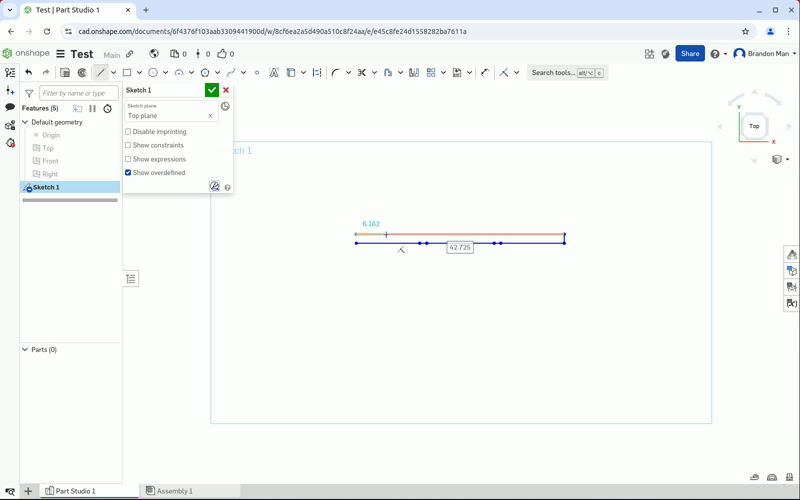
mouse_move(356, 243)
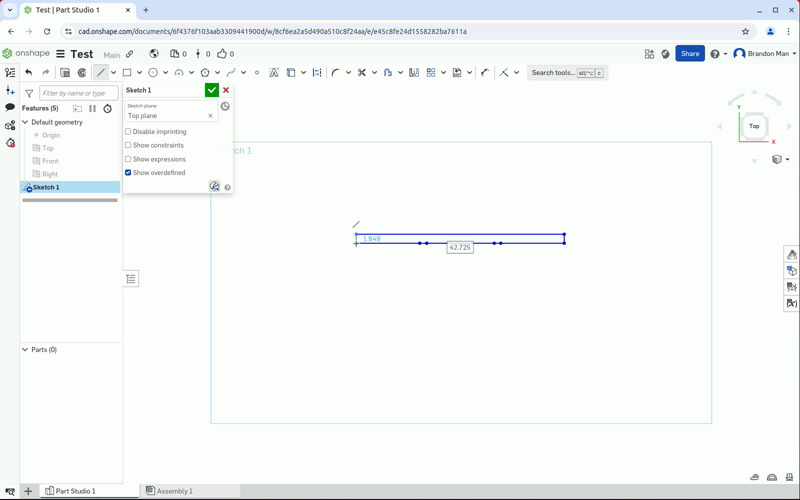
key_up(shift)
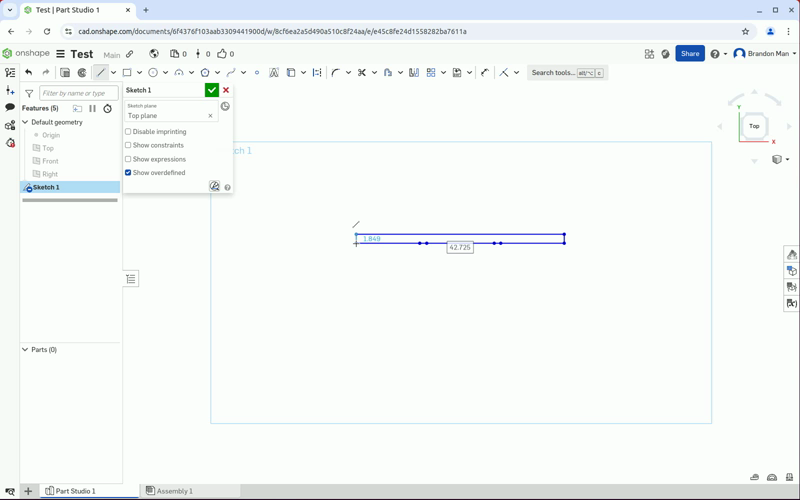
click(356, 243)
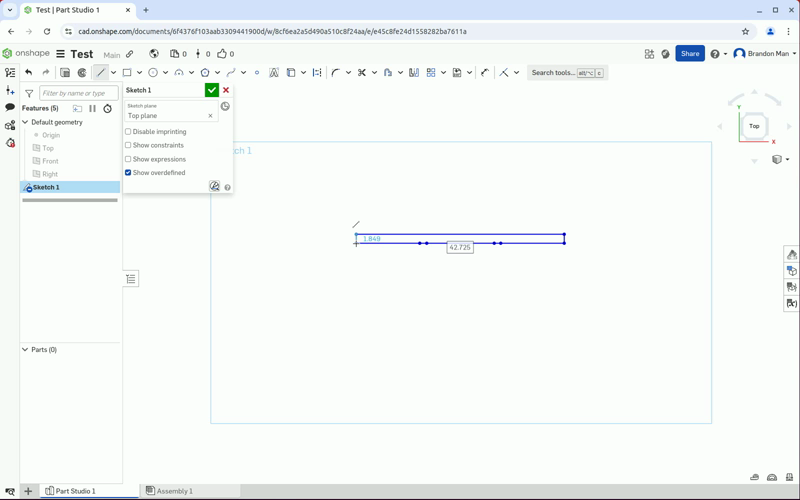
key(esc)
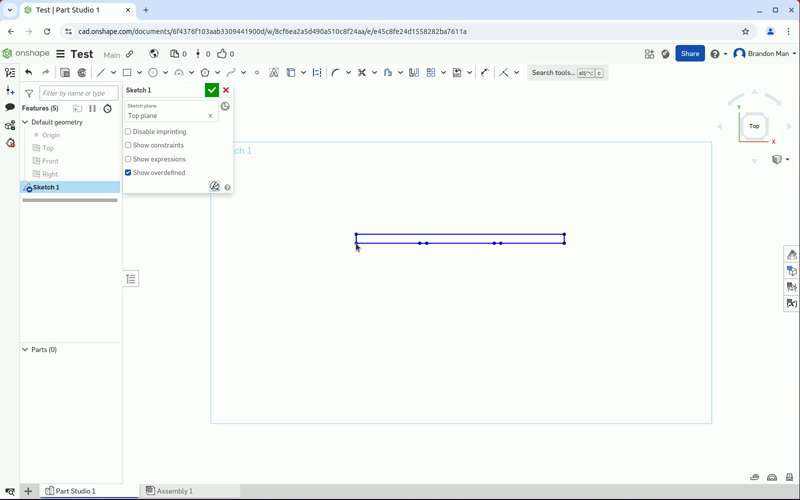
mouse_move(534, 237)
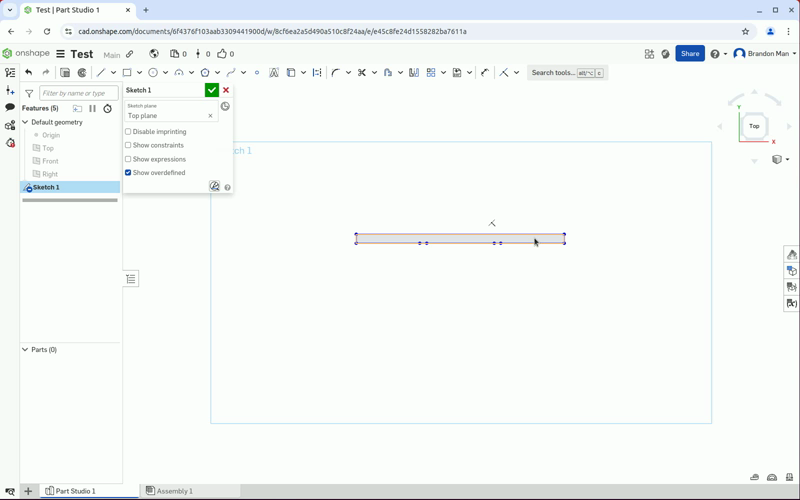
click(534, 237)
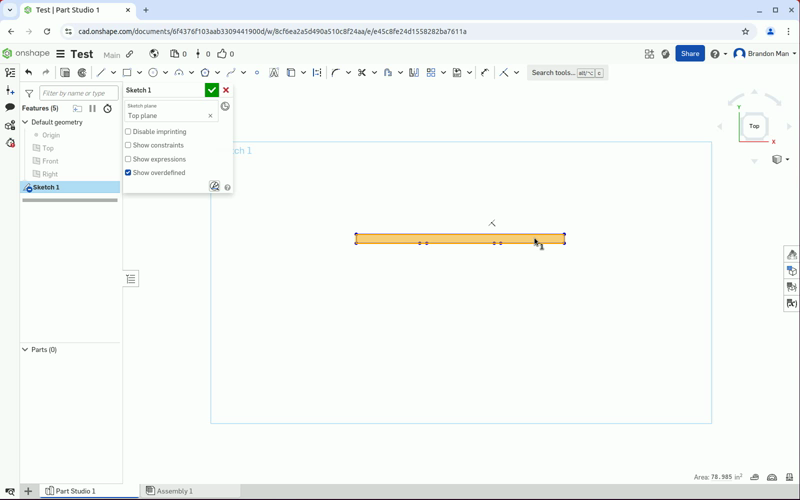
mouse_move(73, 352)
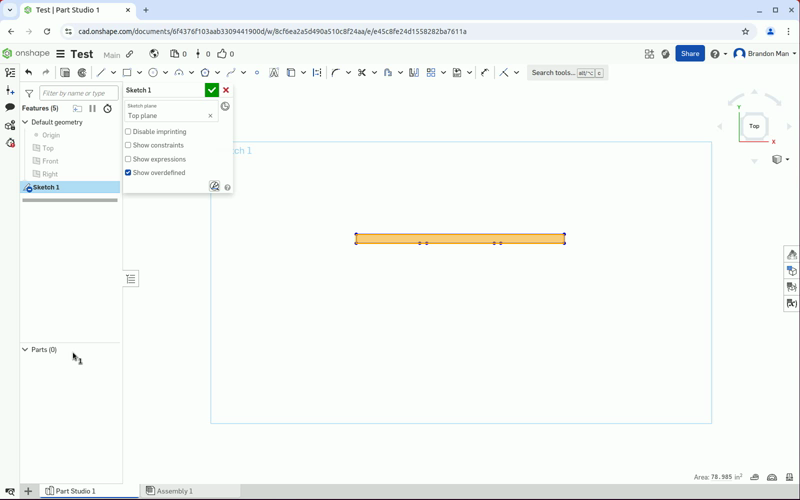
key(shift+y)
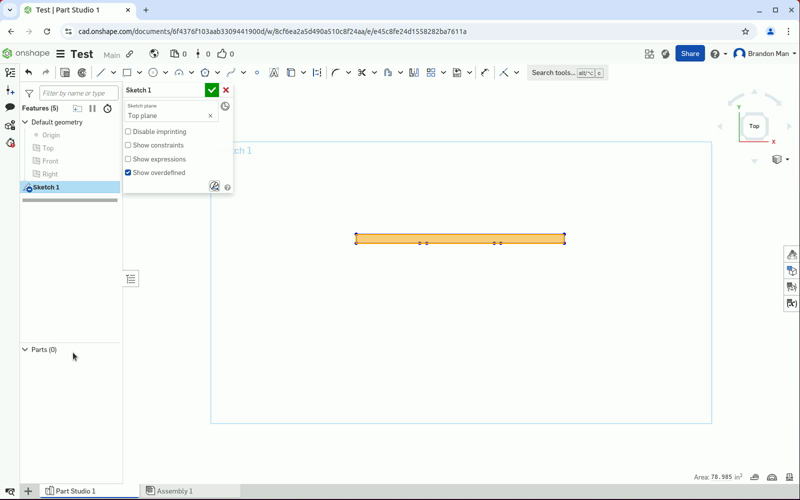
key(shift+e)
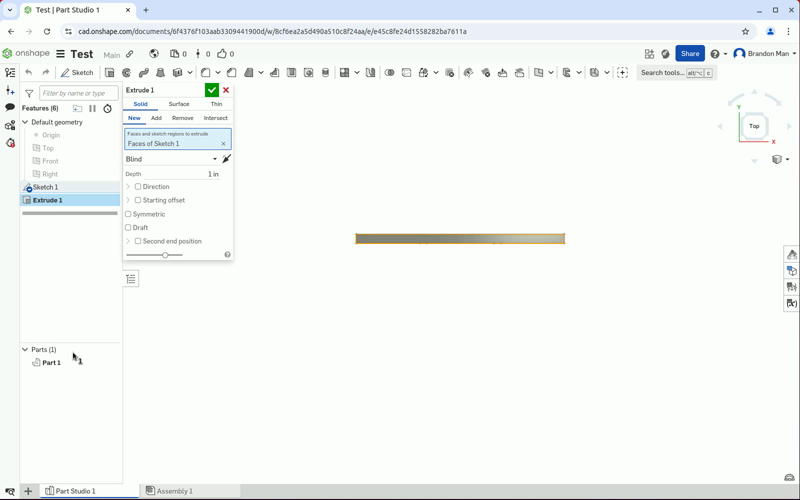
mouse_move(143, 106)
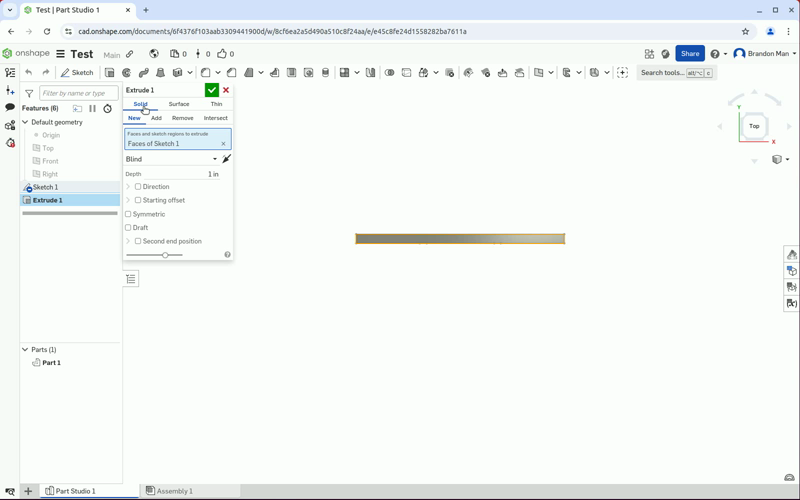
click(143, 106)
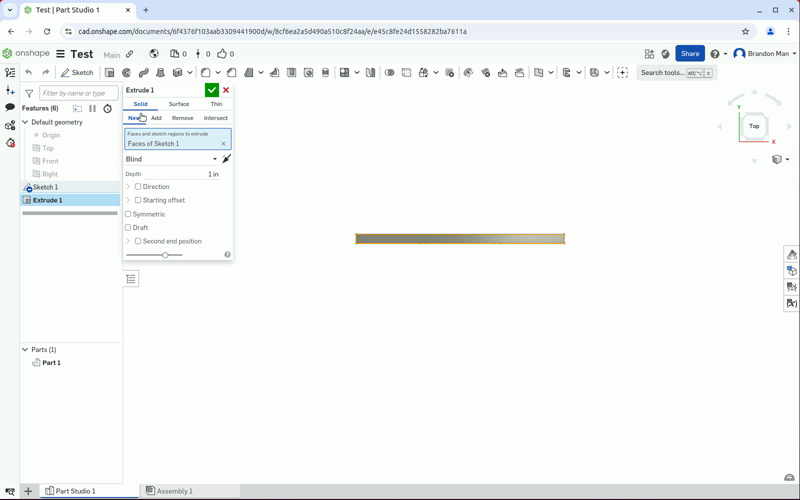
mouse_move(137, 120)
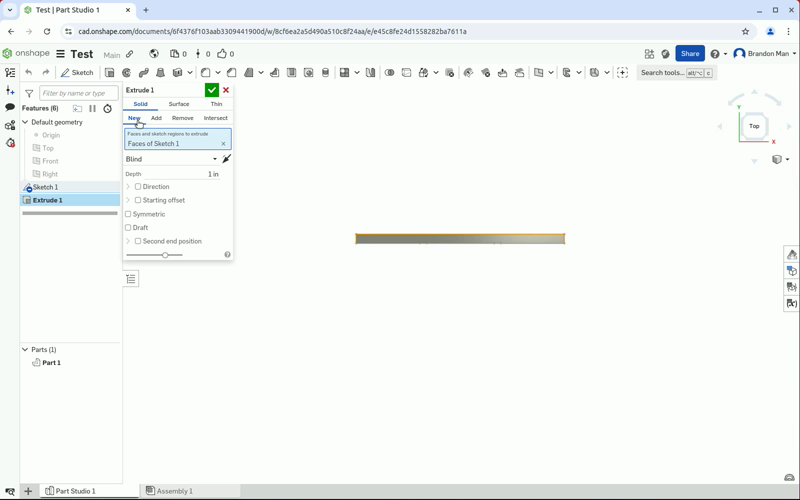
click(137, 120)
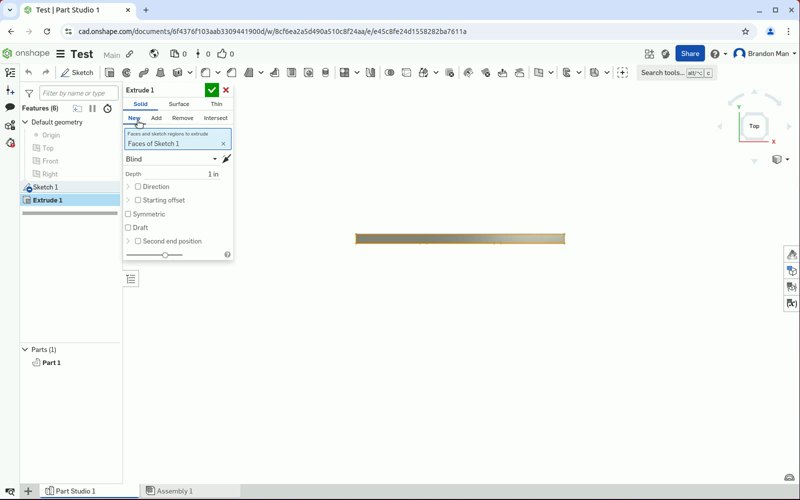
key(tab, 4)
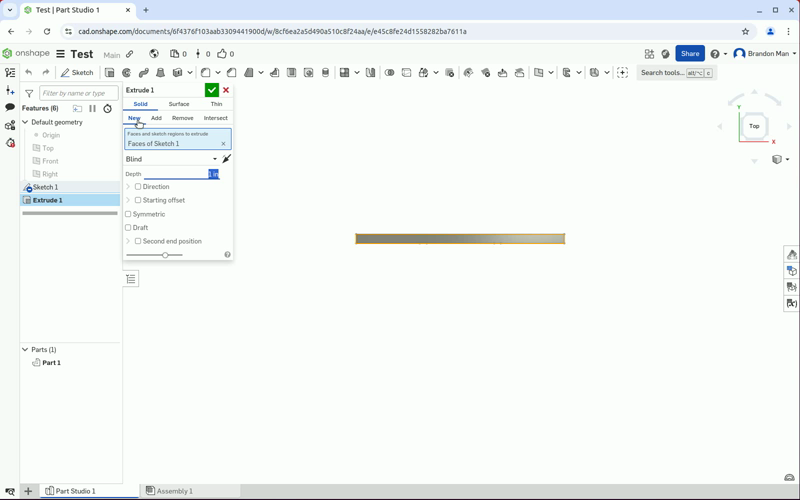
text(0.481)
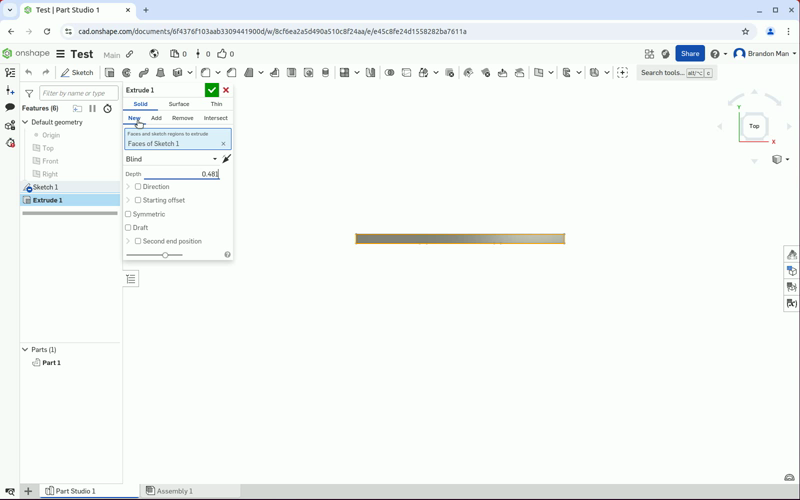
key(enter)
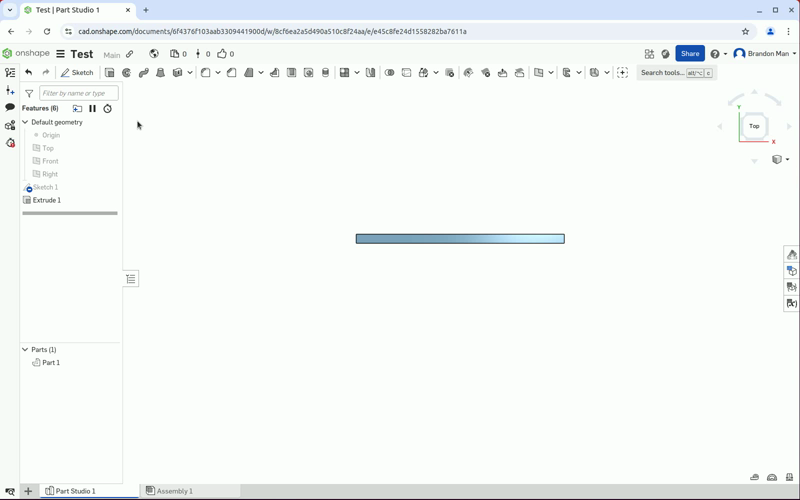
key(shift+h)
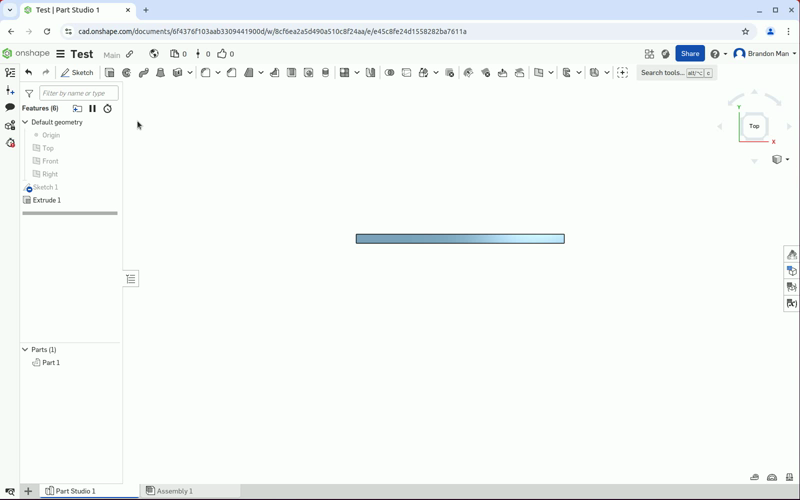
key(shift+h)
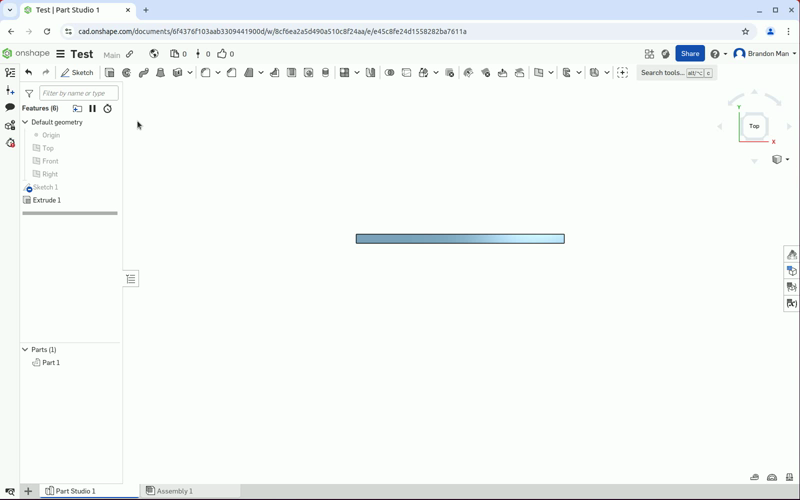
mouse_move(73, 189)
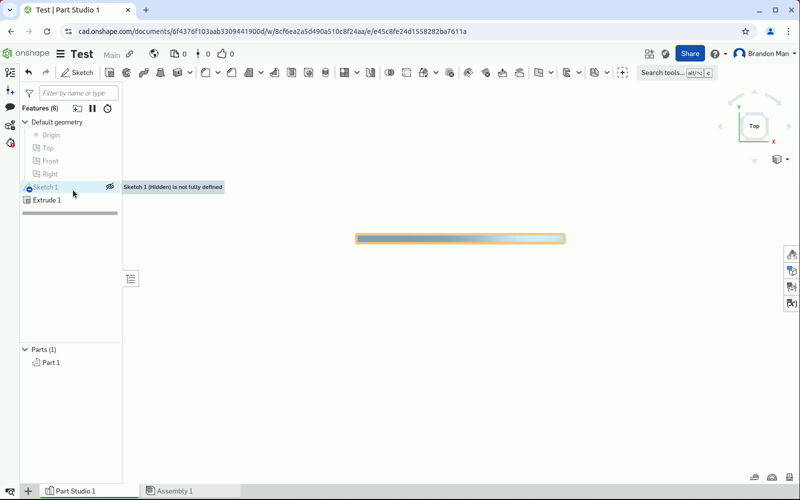
click(73, 189)
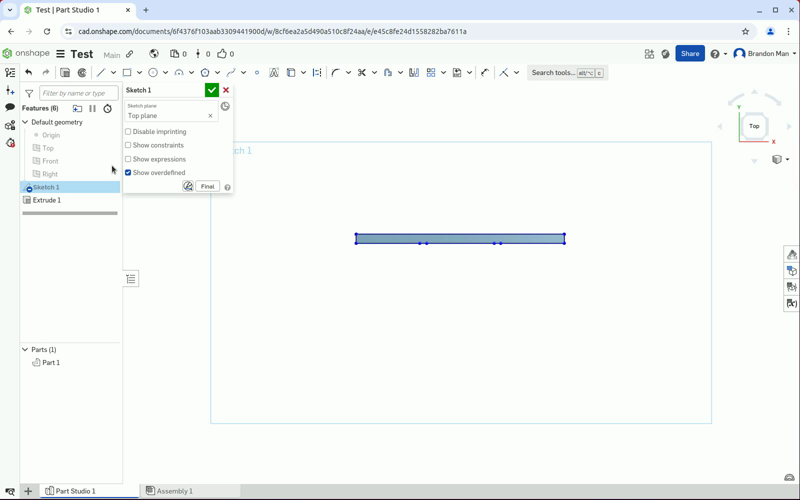
mouse_move(229, 92)
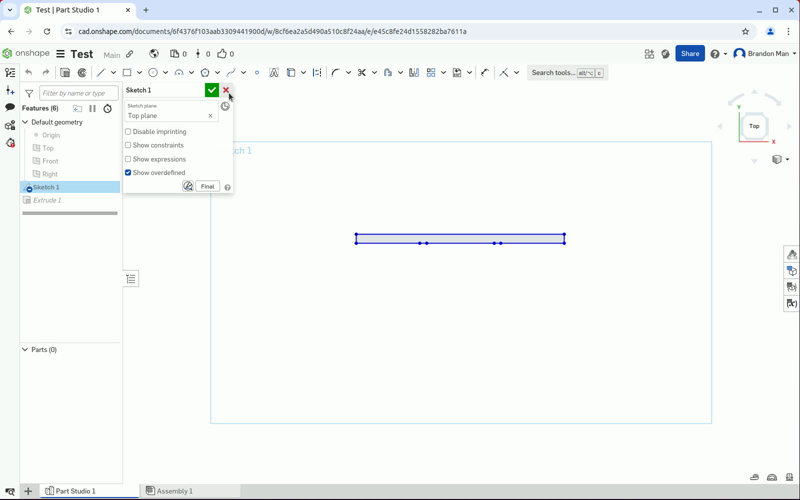
click(229, 92)
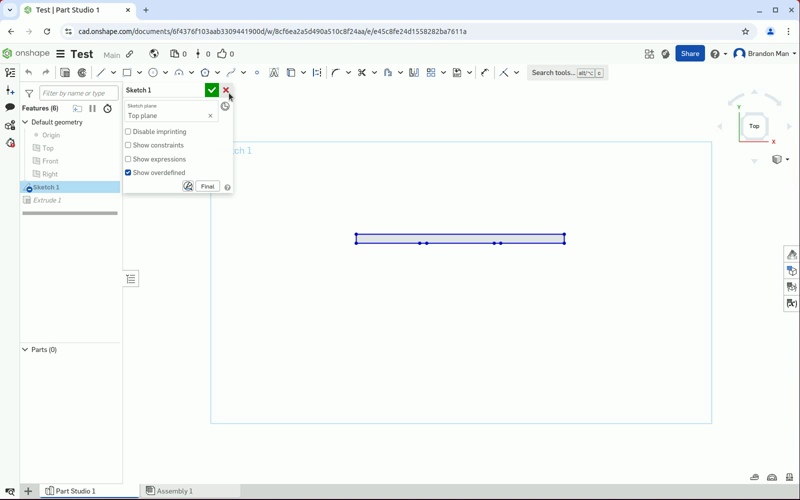
key(shift+s)
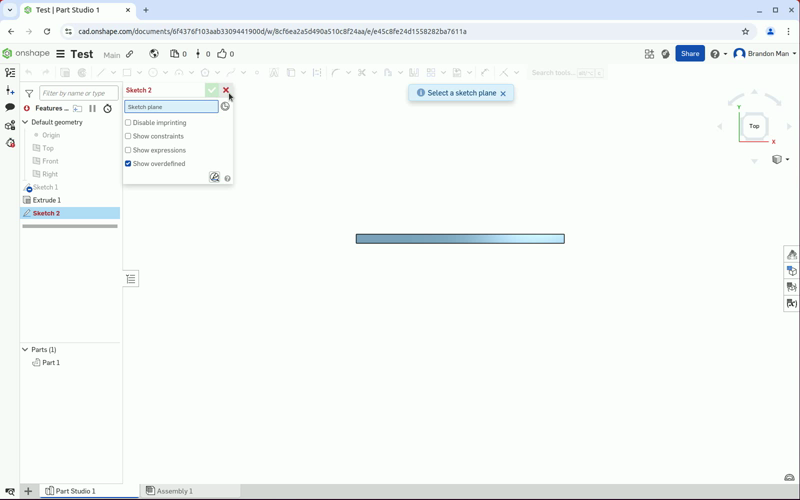
mouse_move(73, 150)
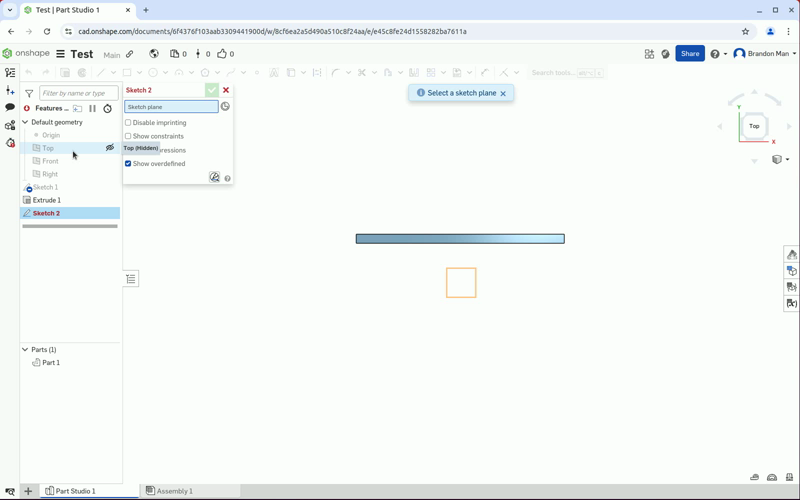
click(73, 150)
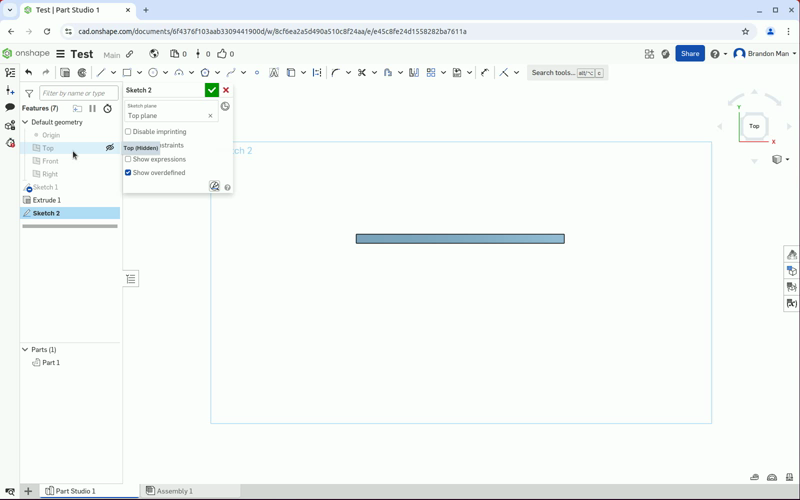
mouse_move(73, 352)
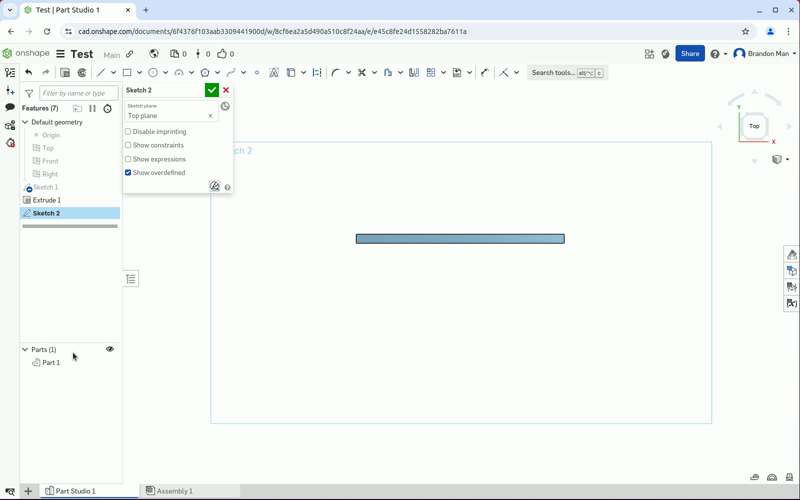
key(y)
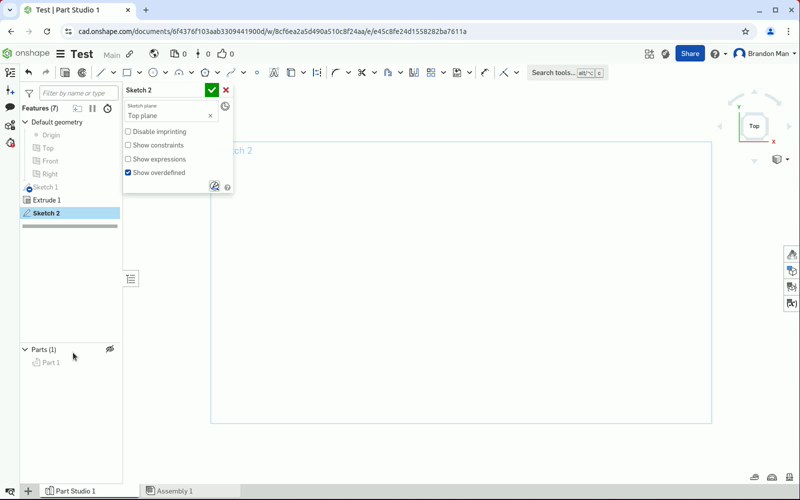
key(l)
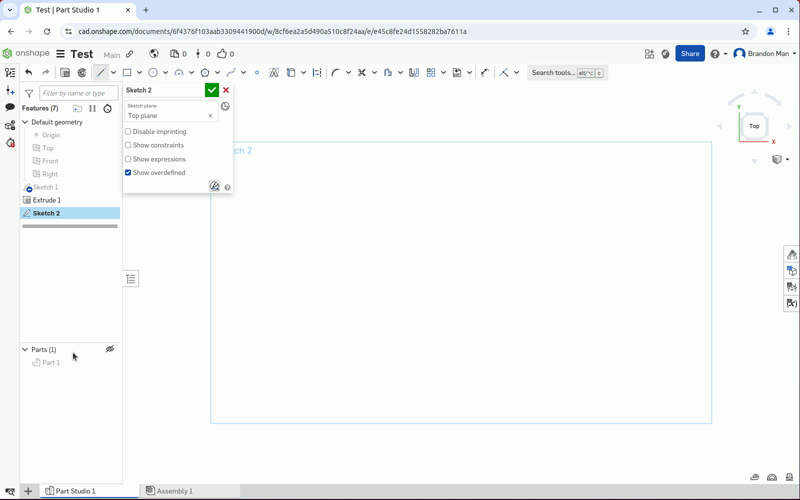
key_down(shift)
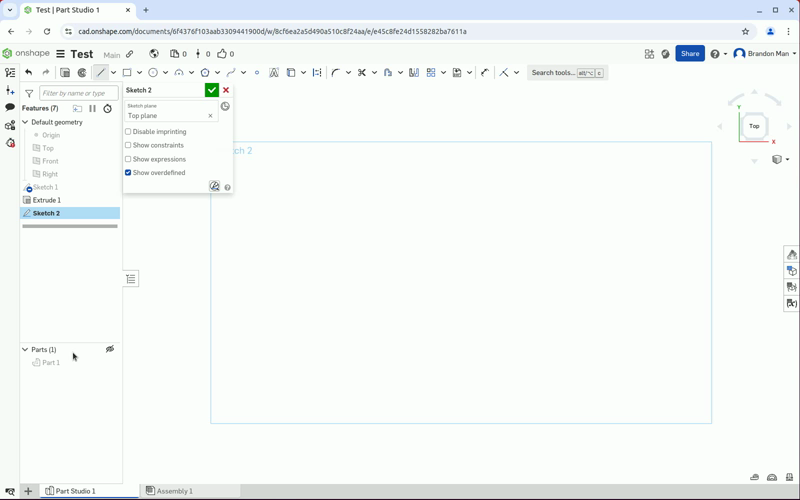
mouse_move(348, 234)
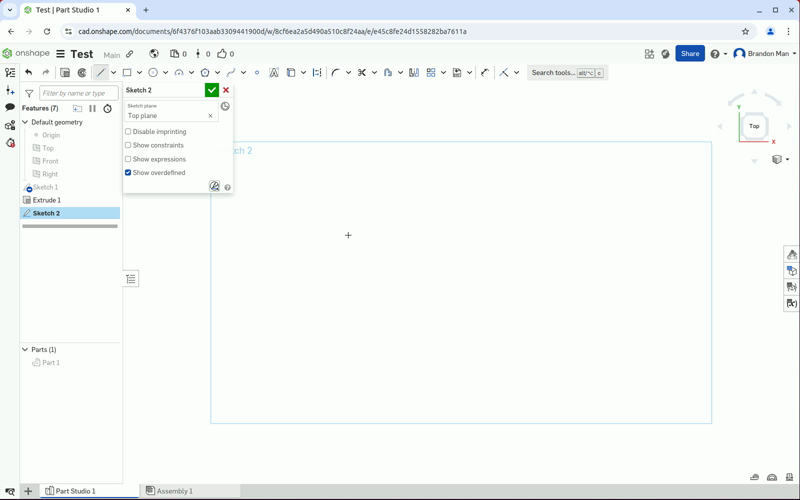
click(348, 234)
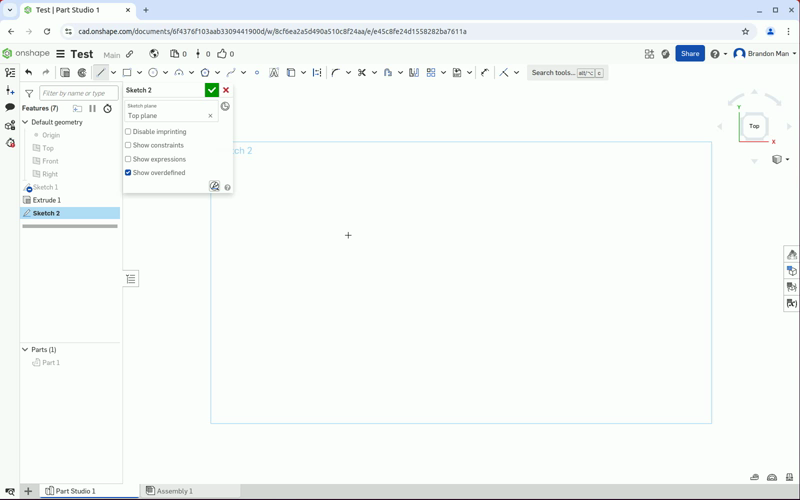
key_up(shift)
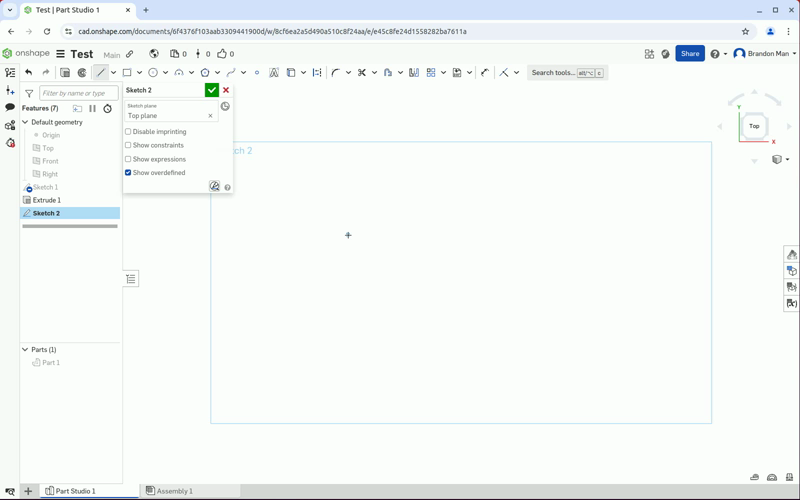
key_down(shift)
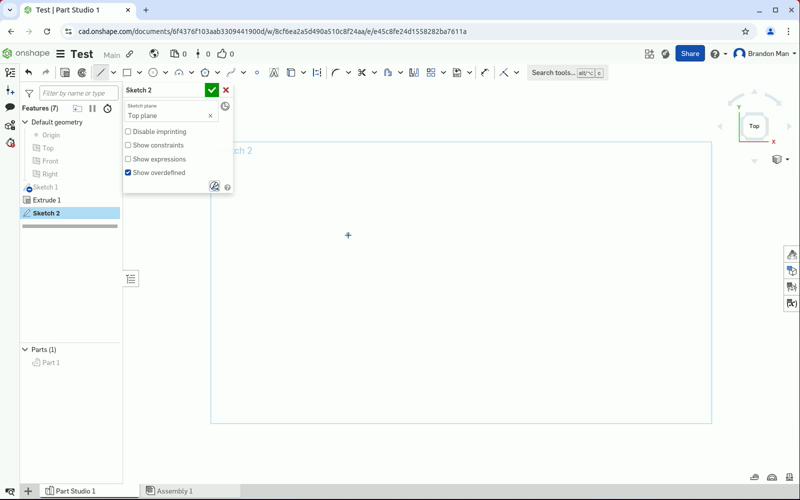
mouse_move(378, 234)
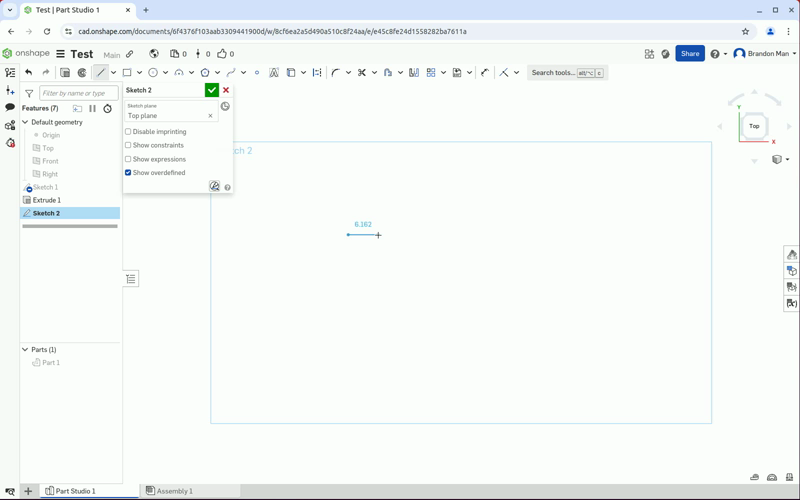
mouse_move(357, 244)
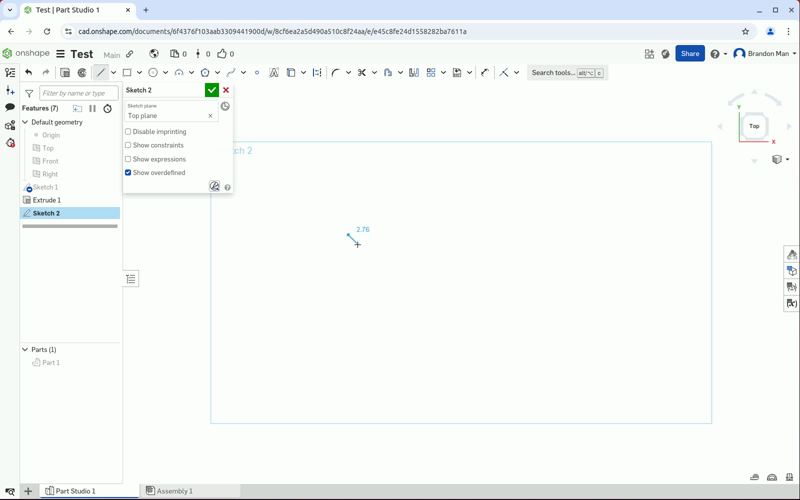
click(357, 244)
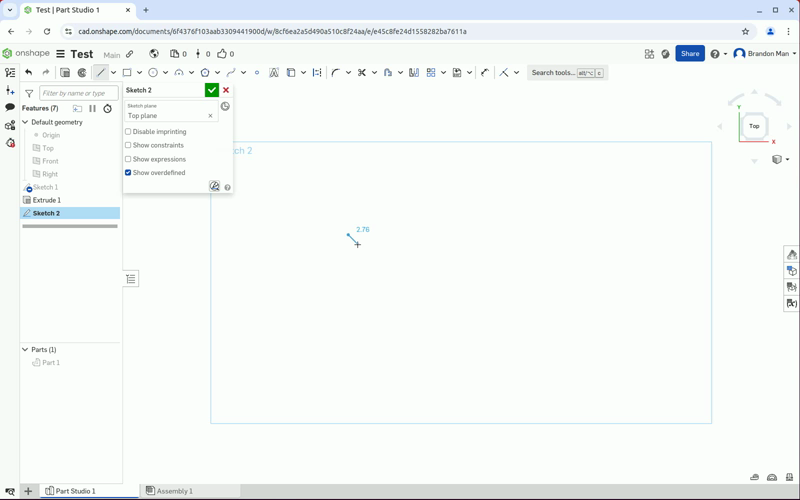
key_up(shift)
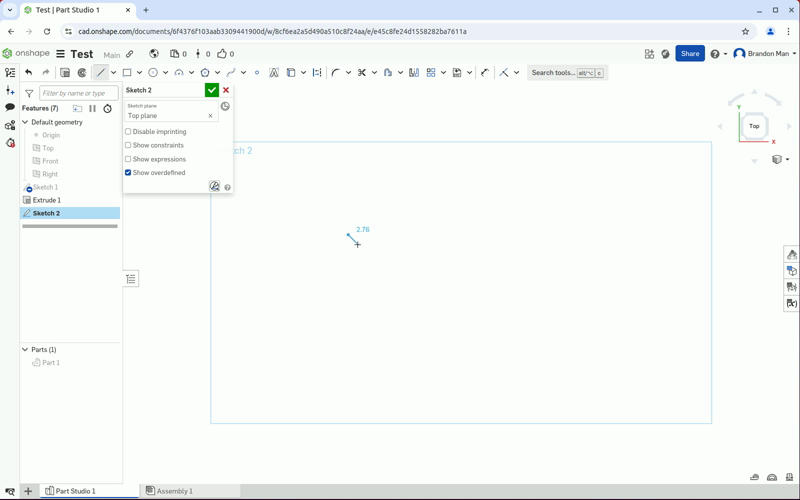
key_down(shift)
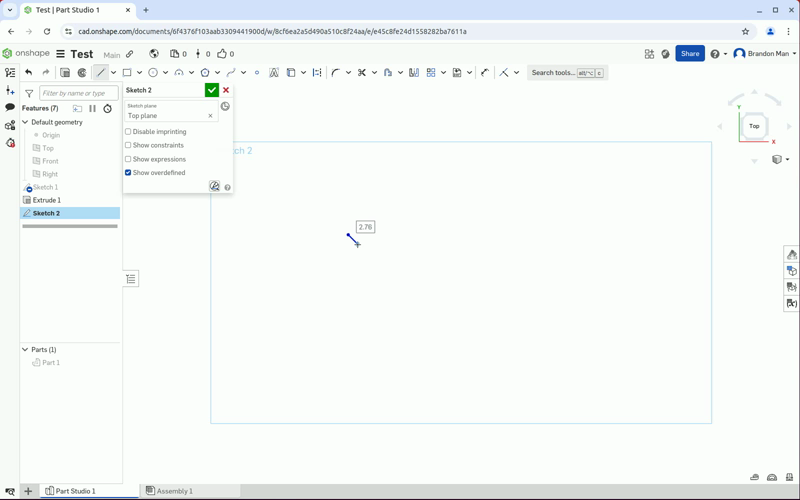
mouse_move(387, 244)
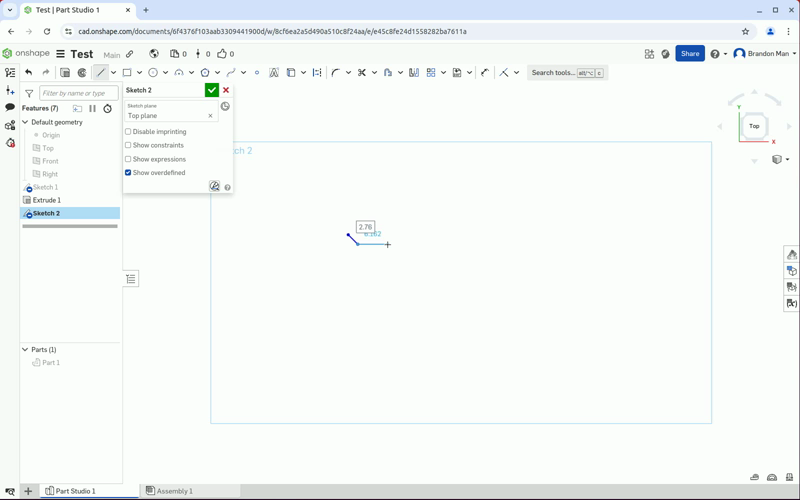
mouse_move(357, 234)
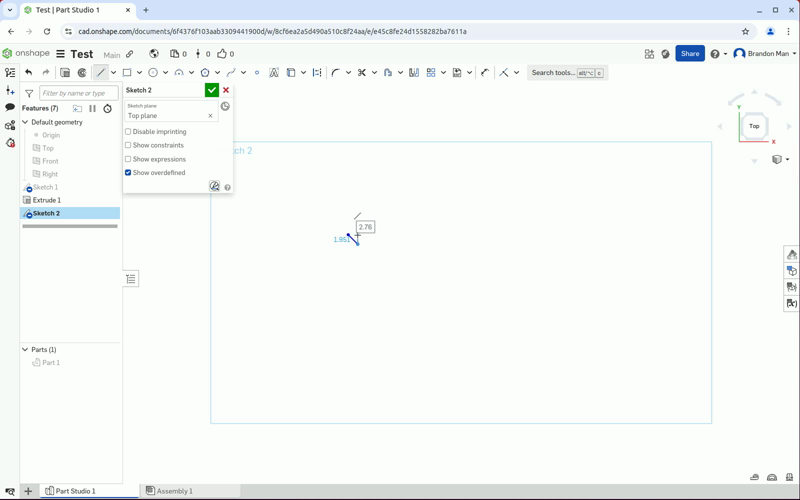
click(357, 234)
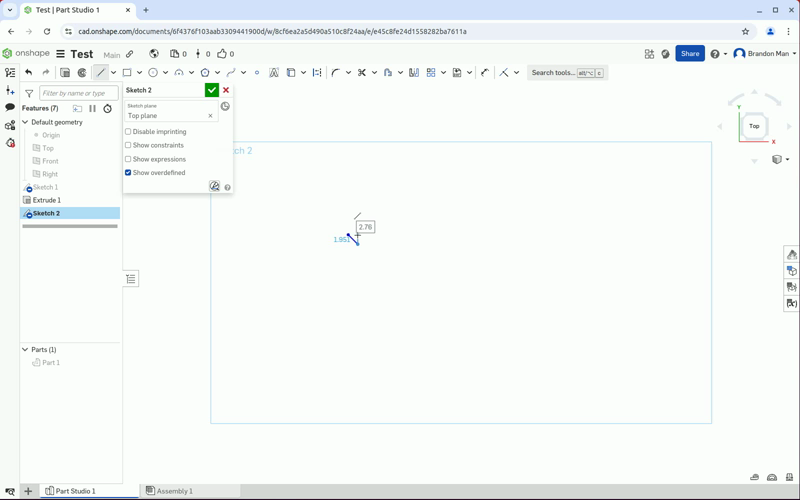
key_up(shift)
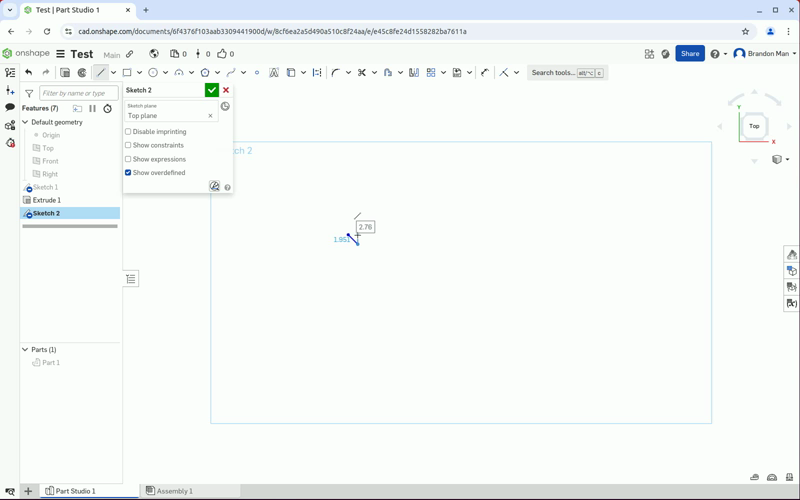
mouse_move(387, 234)
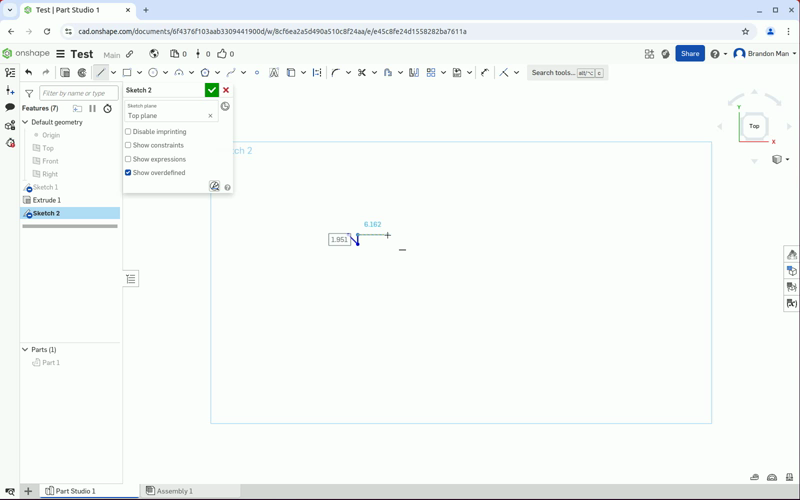
key_down(shift)
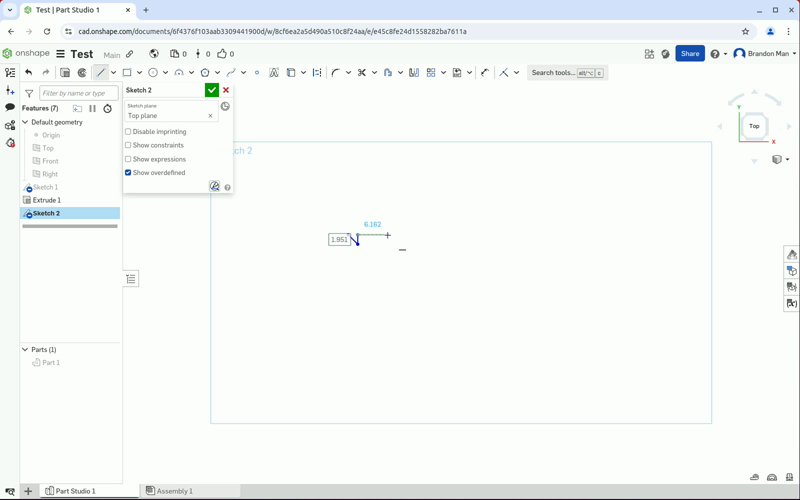
mouse_move(348, 234)
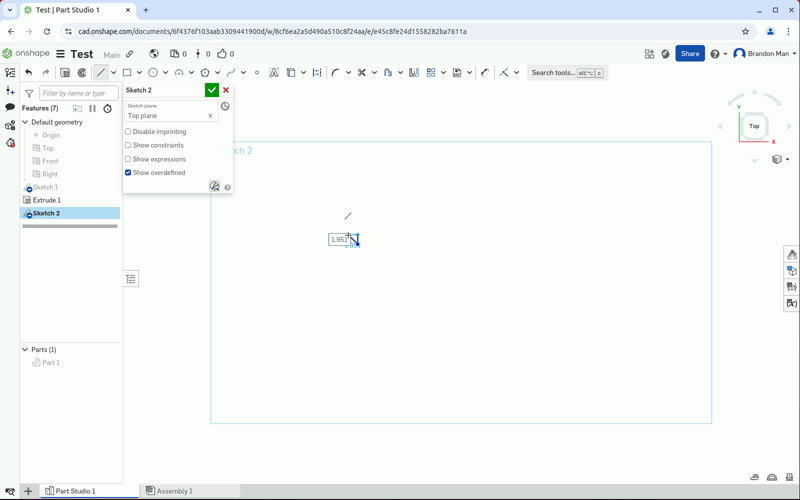
key_up(shift)
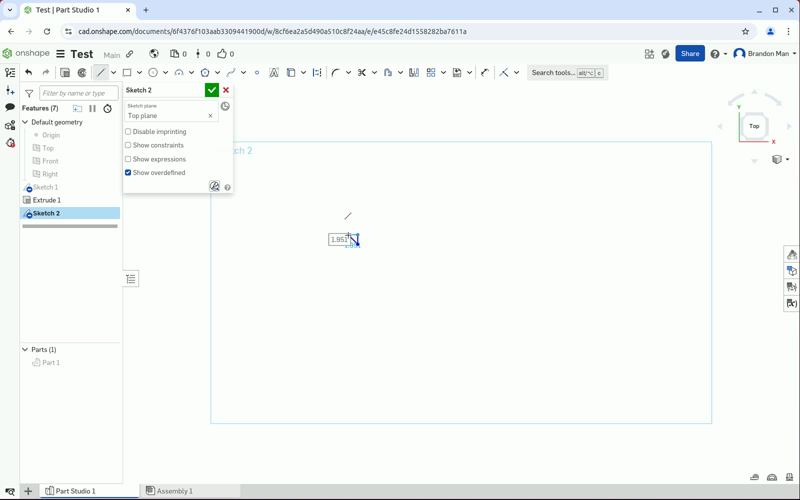
click(348, 234)
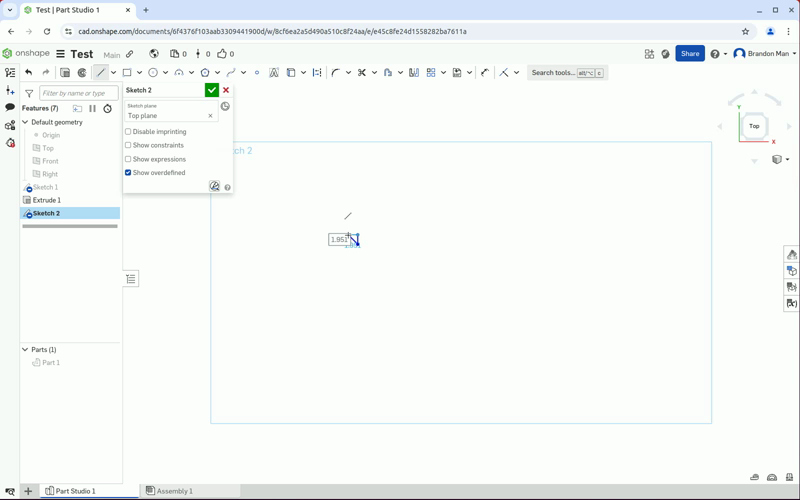
key(esc)
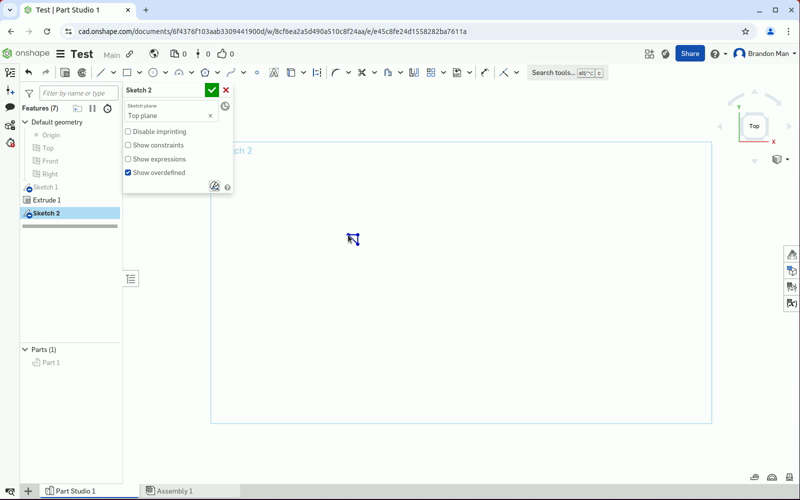
mouse_move(352, 236)
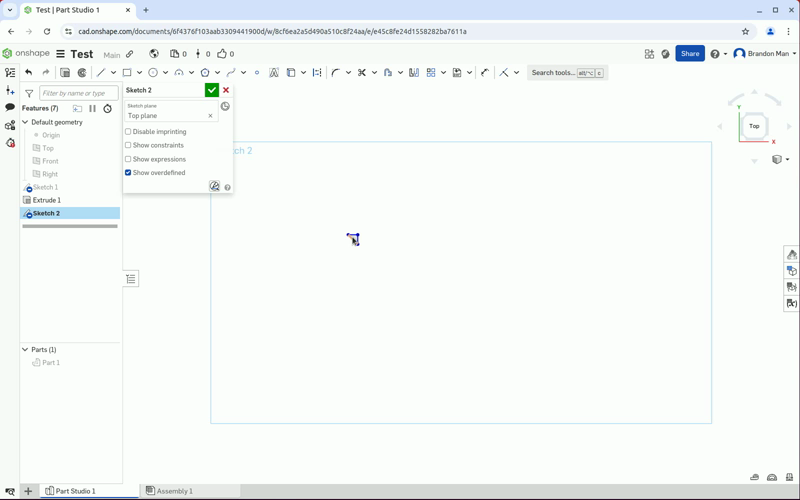
scroll(6)
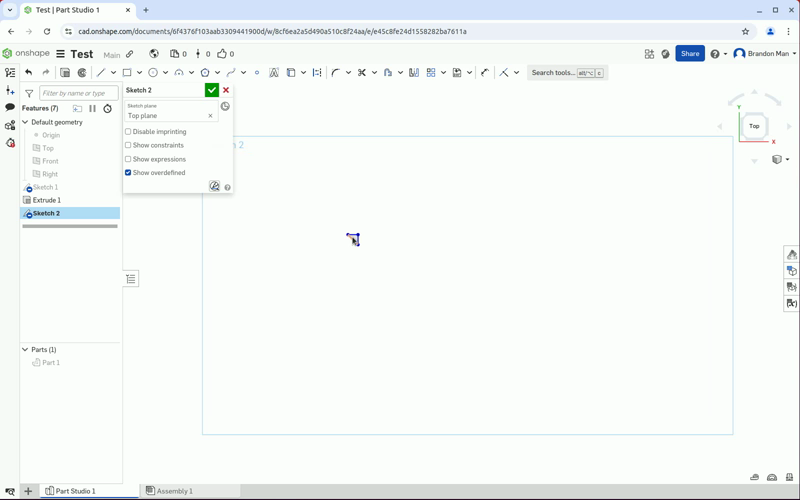
scroll(6)
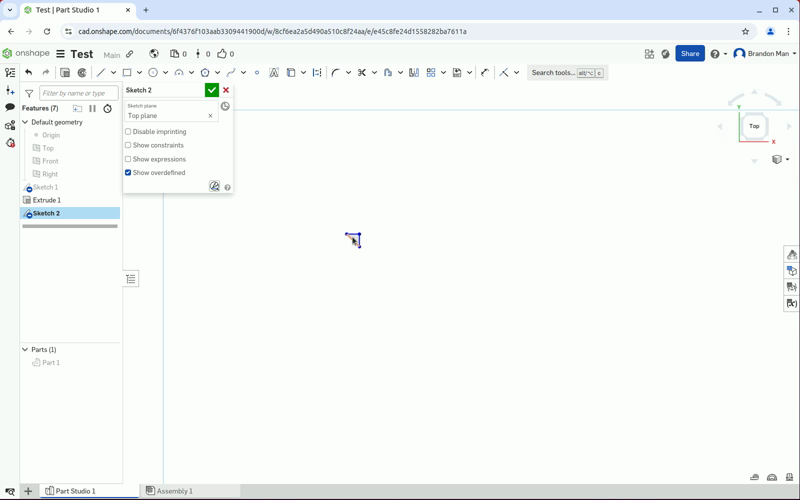
scroll(6)
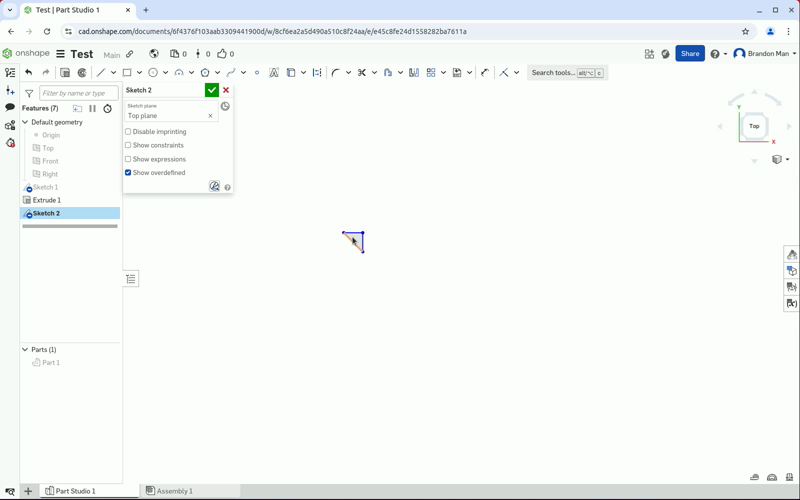
scroll(6)
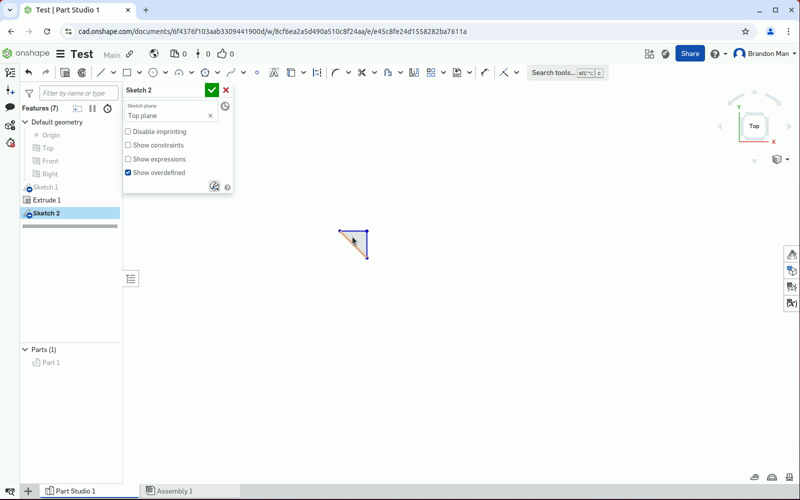
scroll(6)
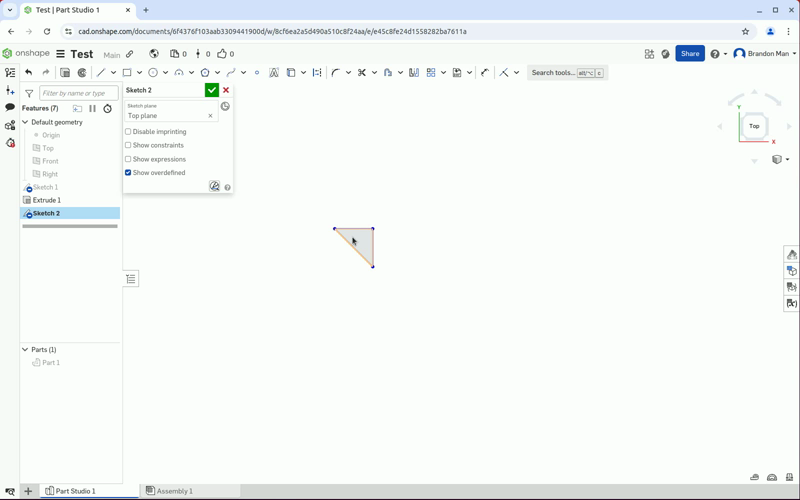
scroll(6)
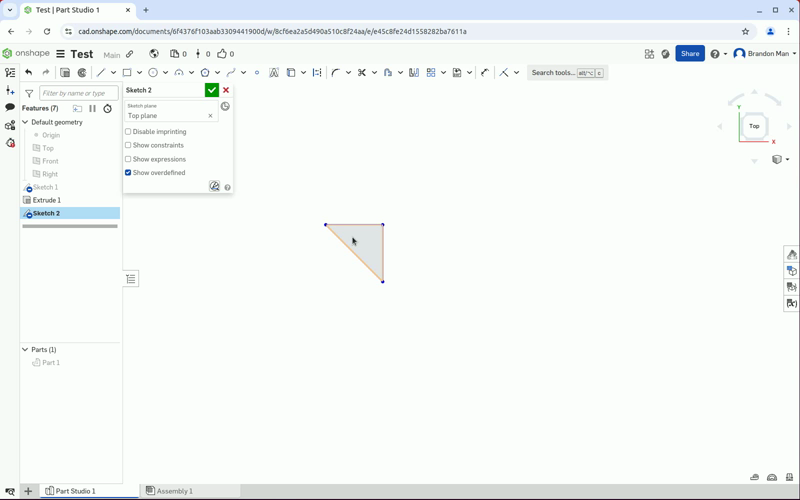
scroll(6)
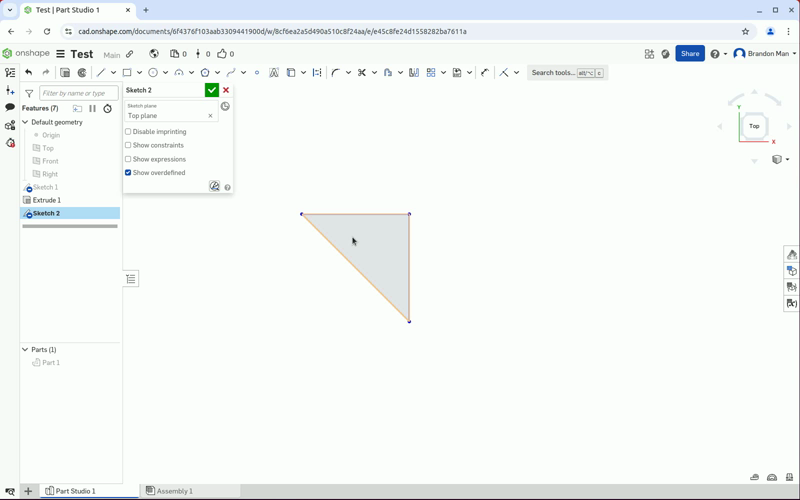
click(352, 236)
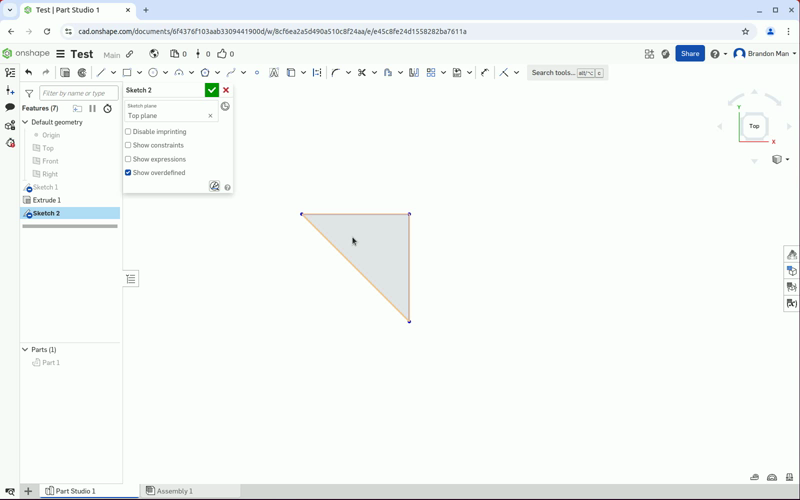
scroll(-6)
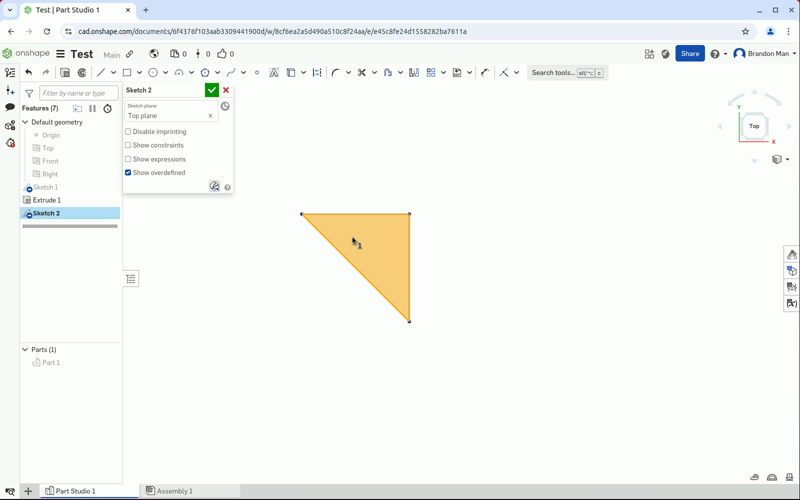
scroll(-6)
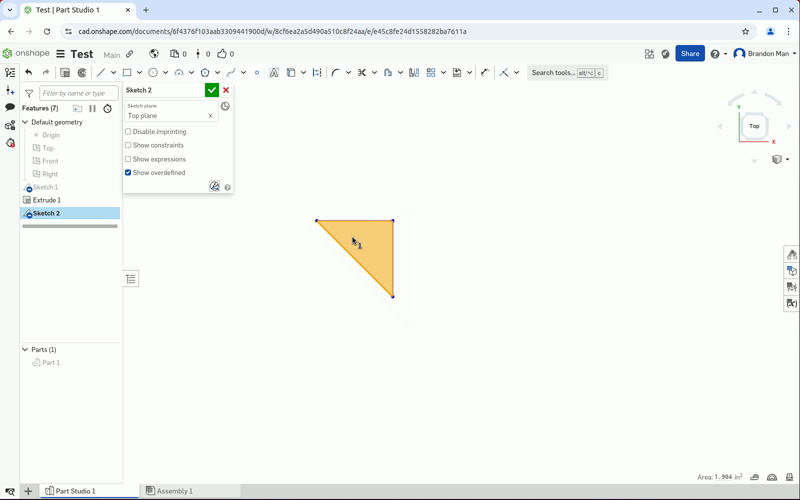
scroll(-6)
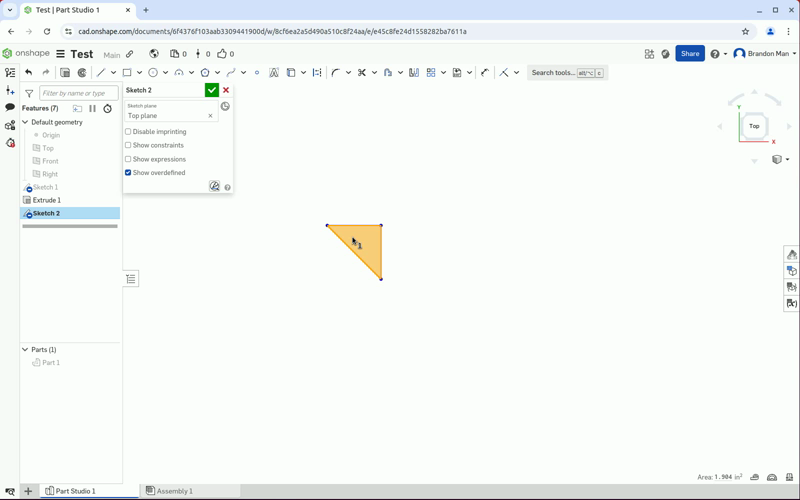
scroll(-6)
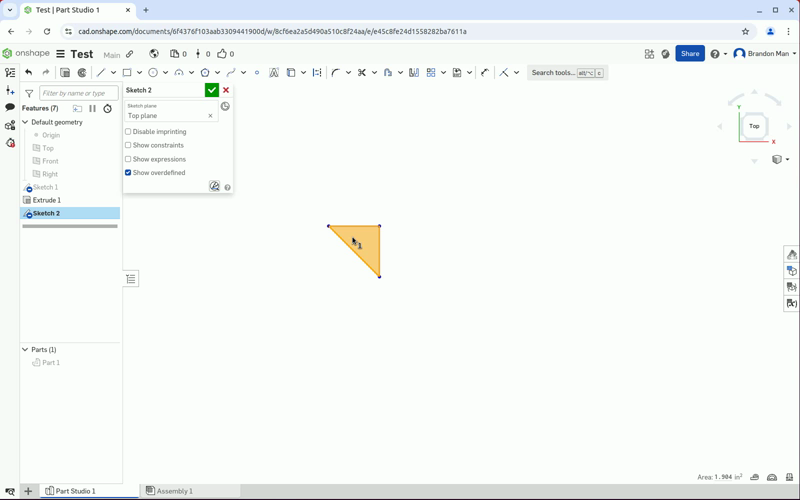
scroll(-6)
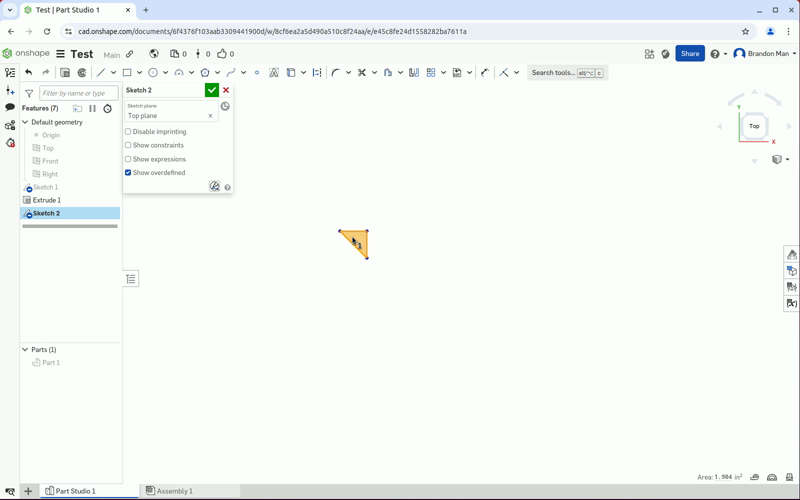
scroll(-6)
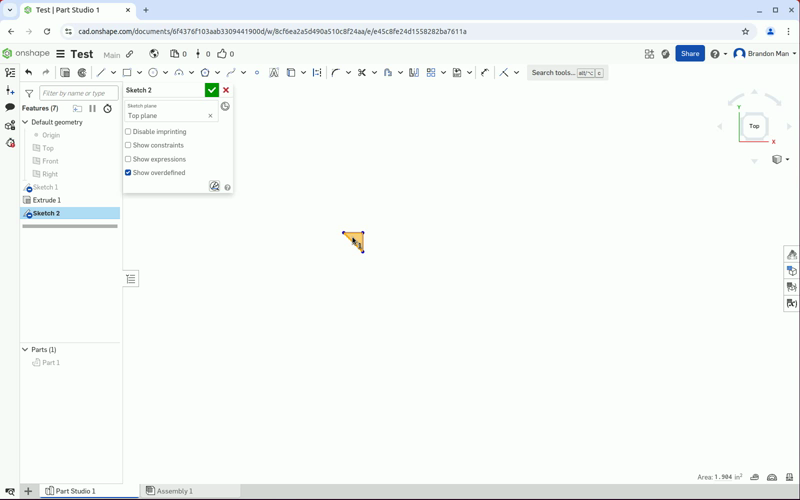
scroll(-6)
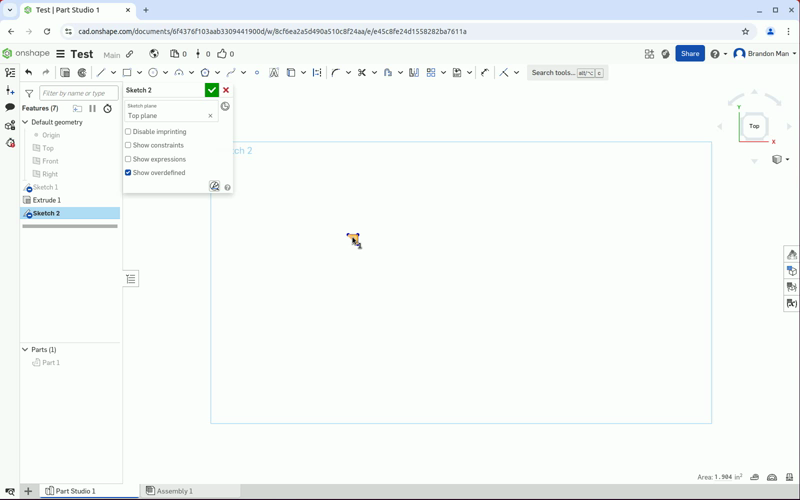
mouse_move(73, 352)
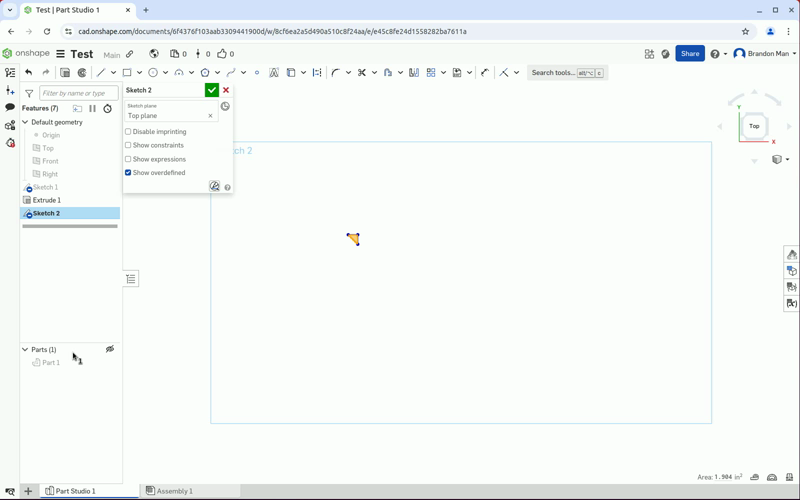
key(shift+y)
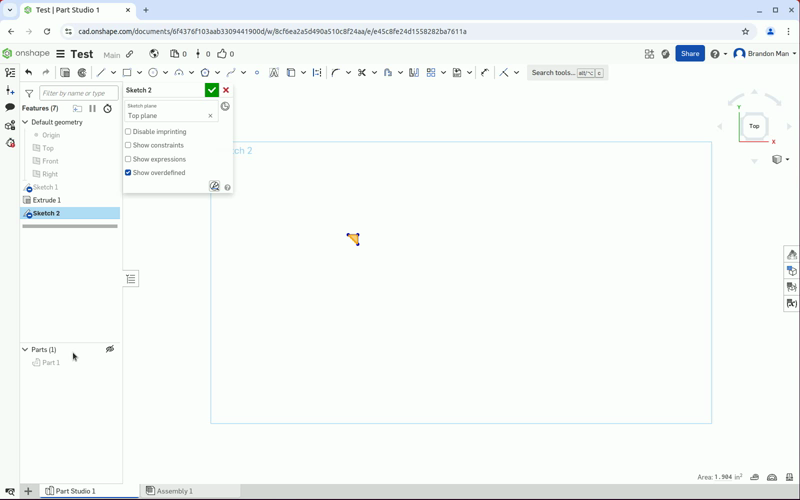
key(shift+e)
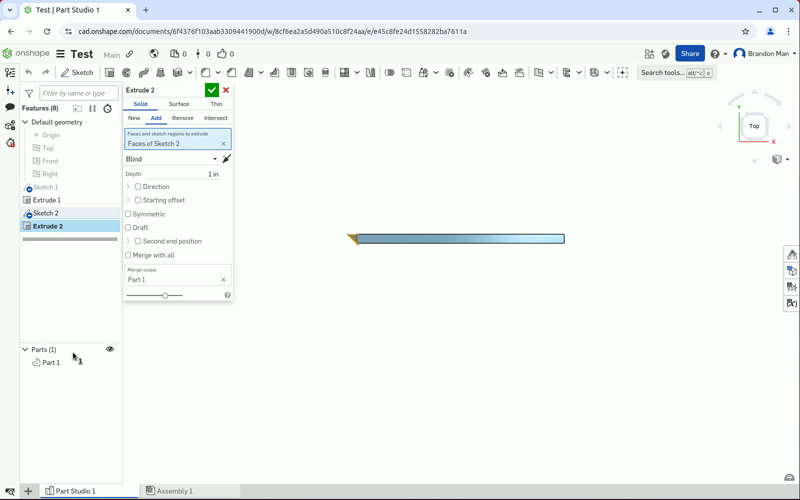
mouse_move(143, 106)
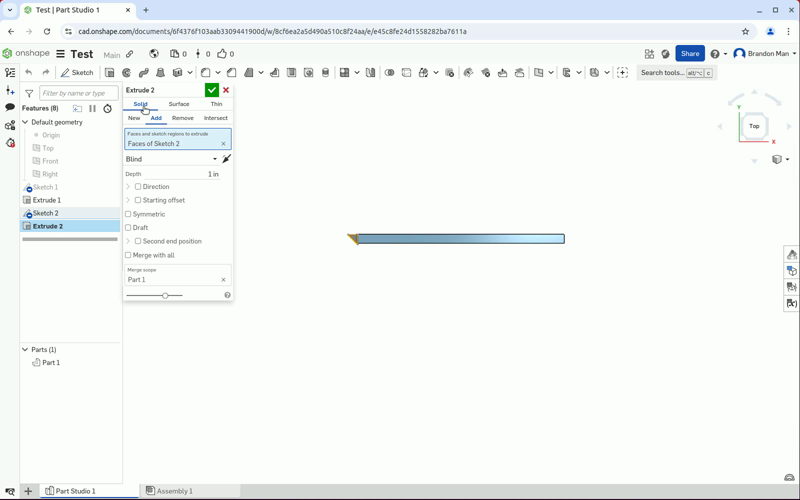
click(143, 106)
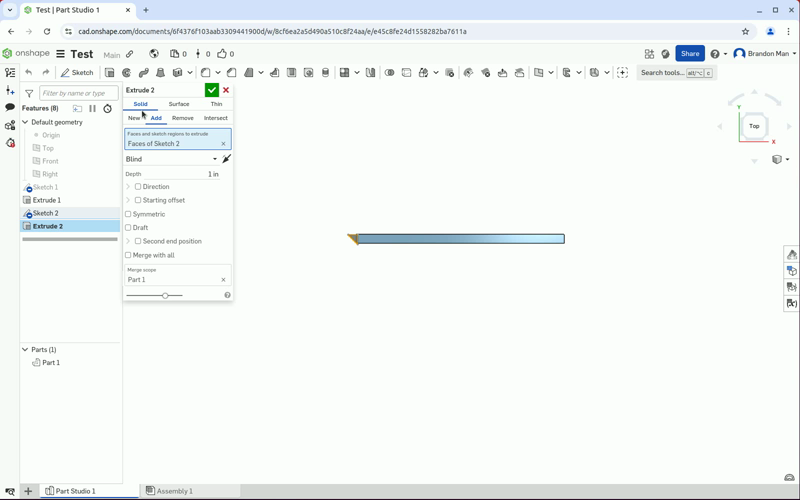
mouse_move(137, 120)
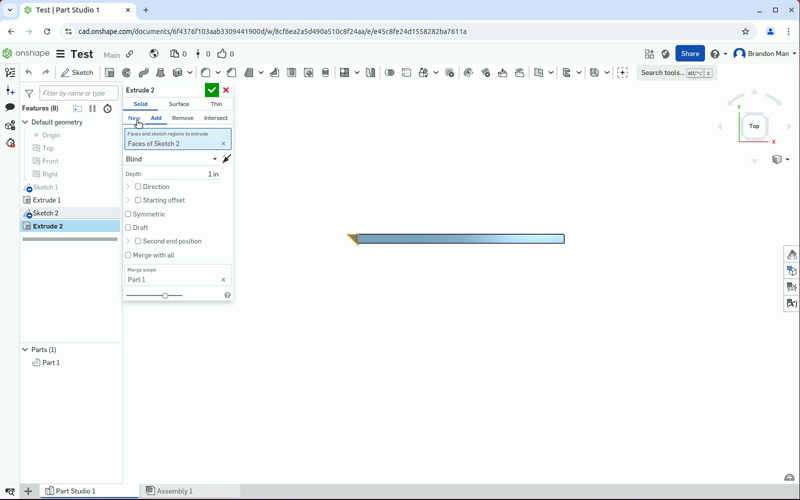
click(137, 120)
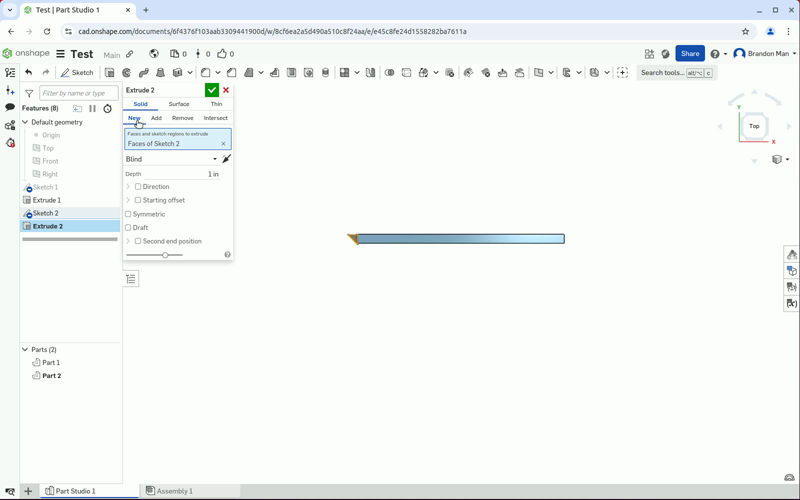
key(tab, 4)
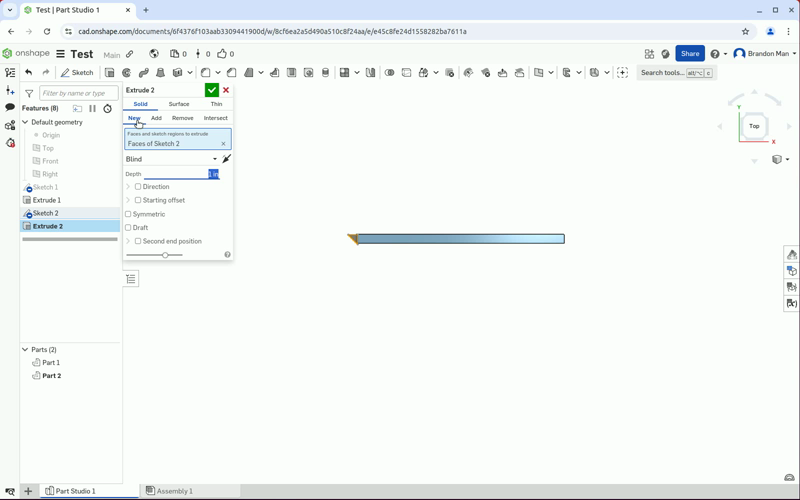
text(0.481)
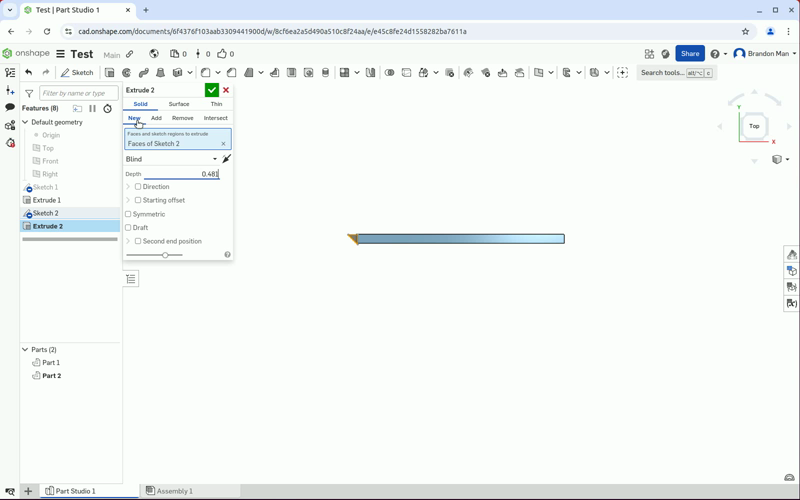
key(enter)
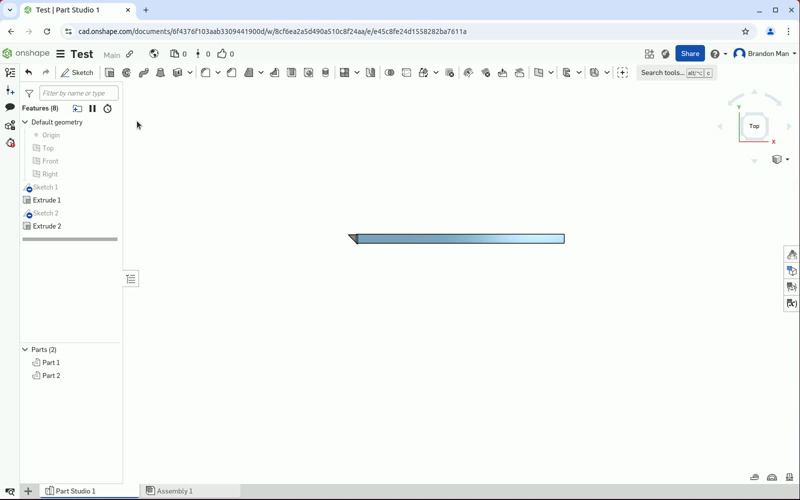
key(shift+h)
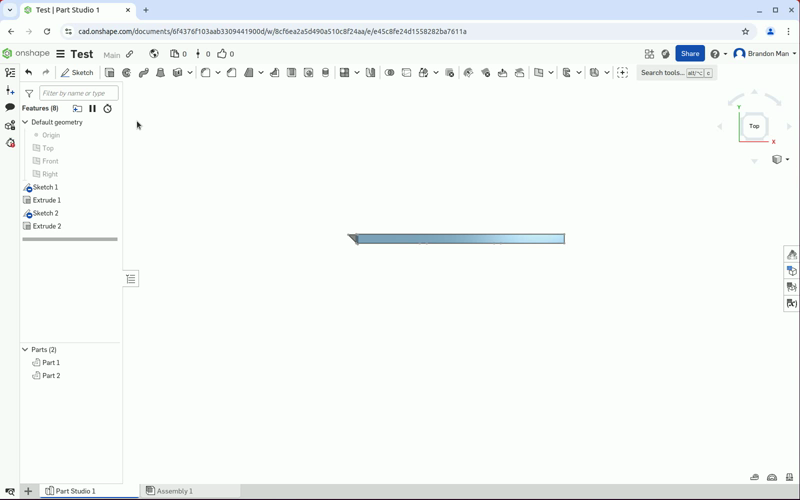
key(shift+h)
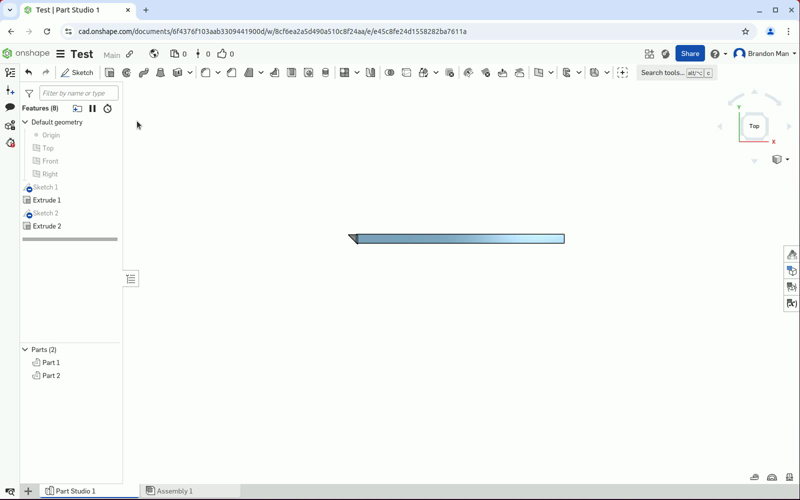
mouse_move(73, 189)
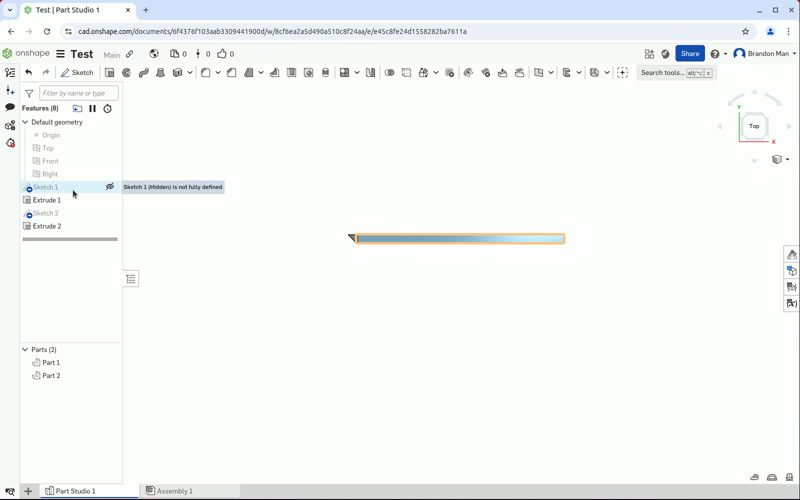
click(73, 189)
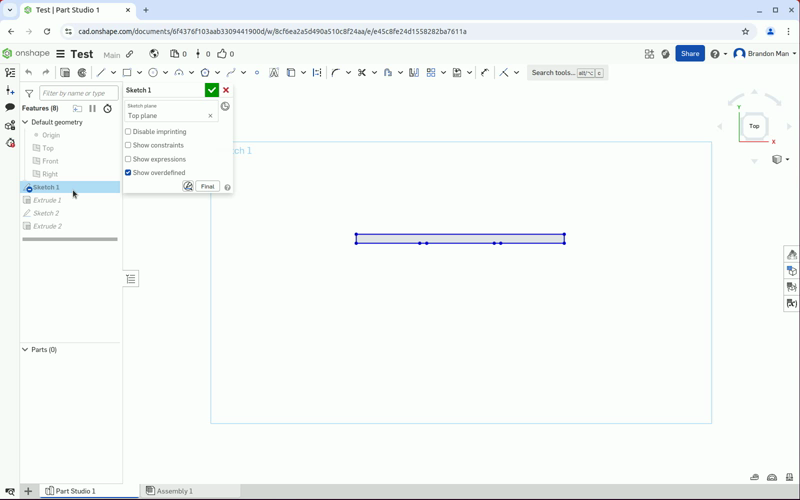
mouse_move(229, 92)
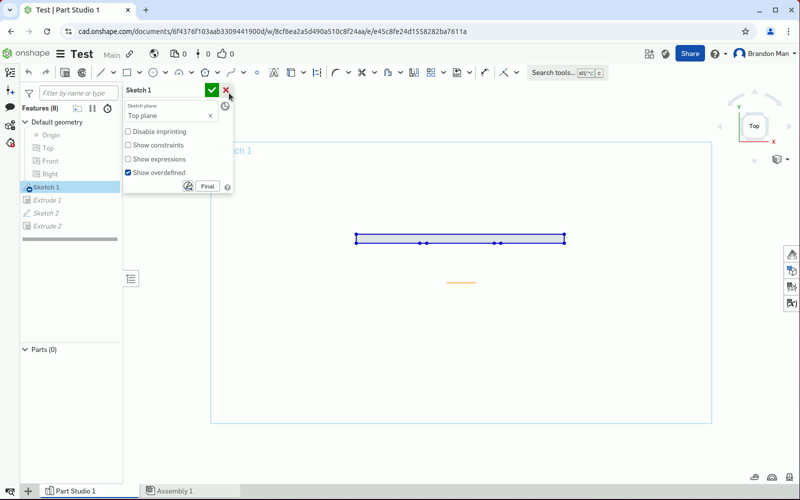
click(229, 92)
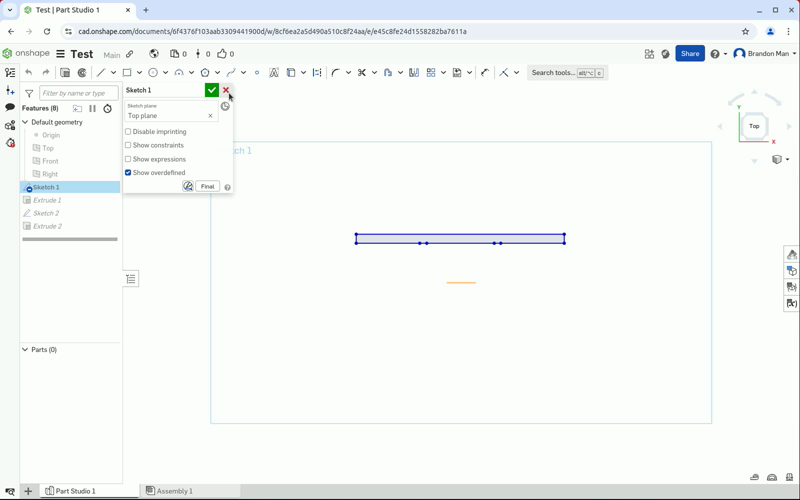
key(shift+s)
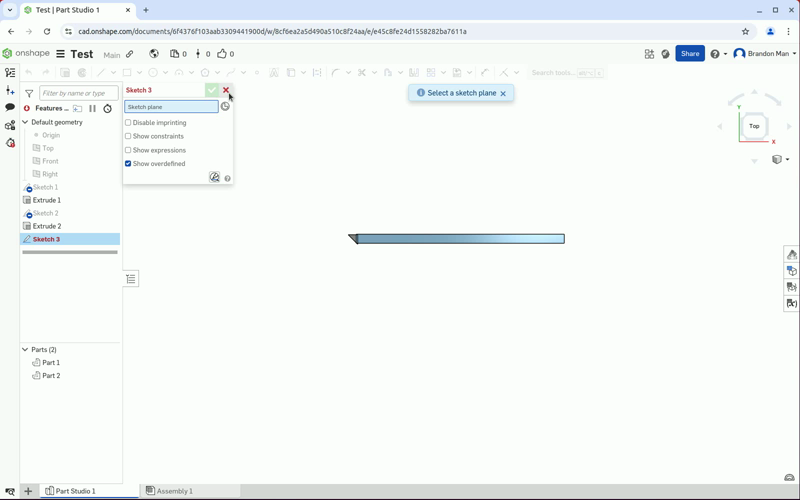
mouse_move(73, 150)
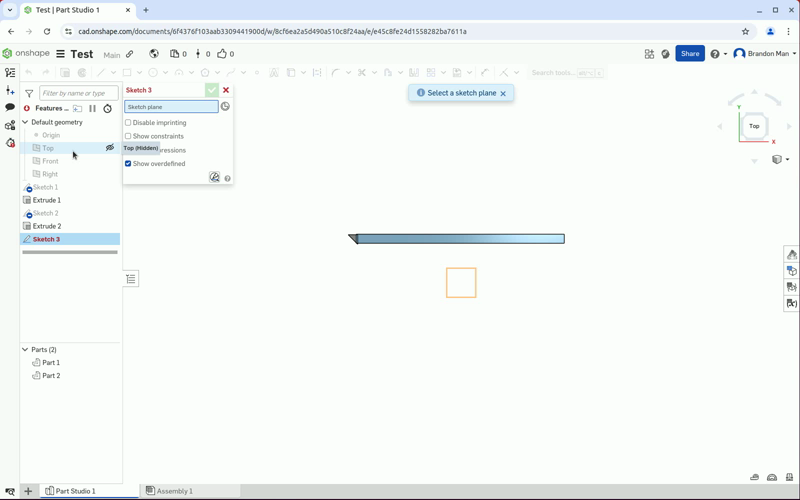
click(73, 150)
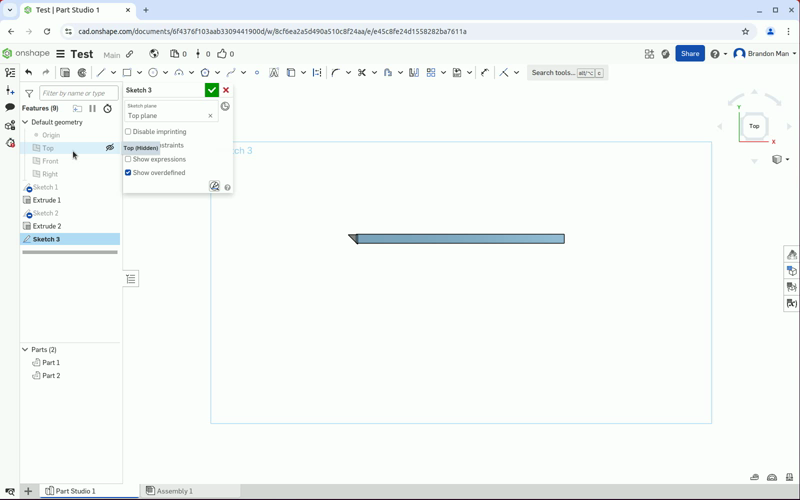
mouse_move(73, 352)
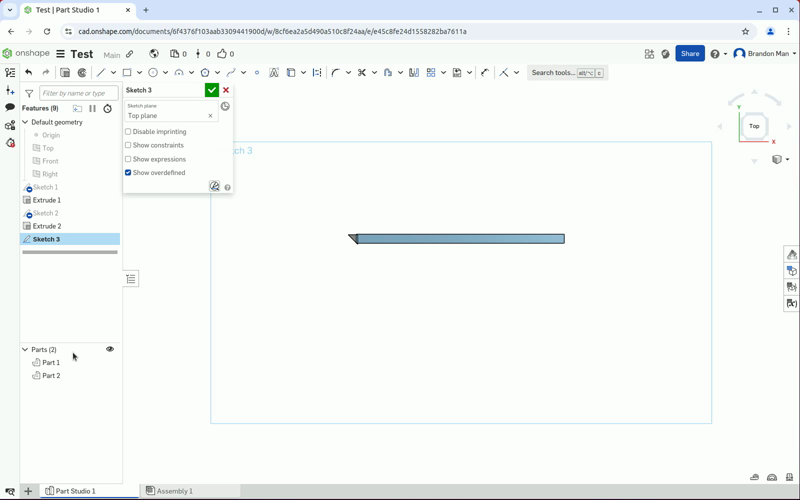
key(y)
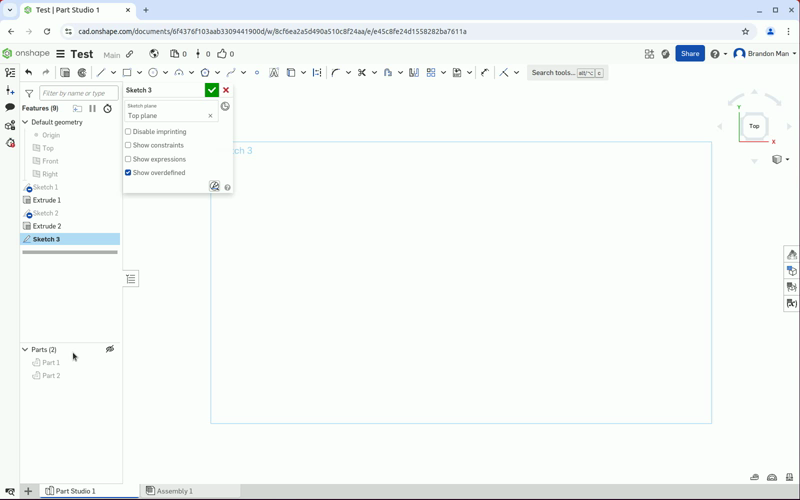
key(l)
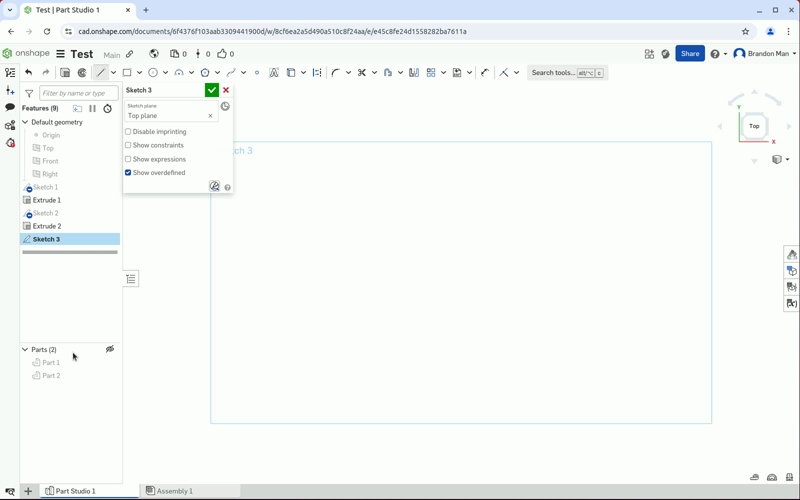
key_down(shift)
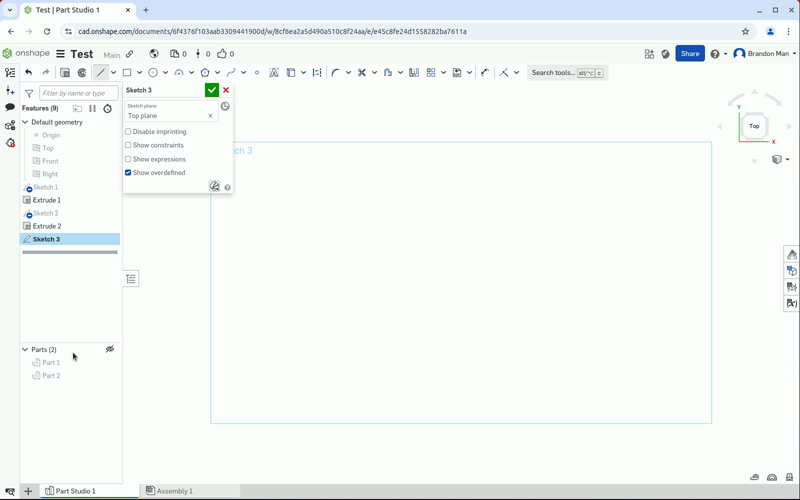
mouse_move(564, 243)
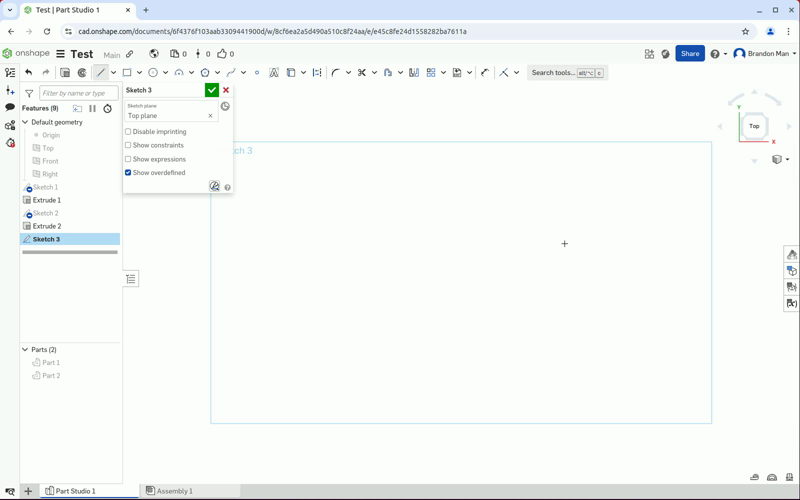
click(564, 243)
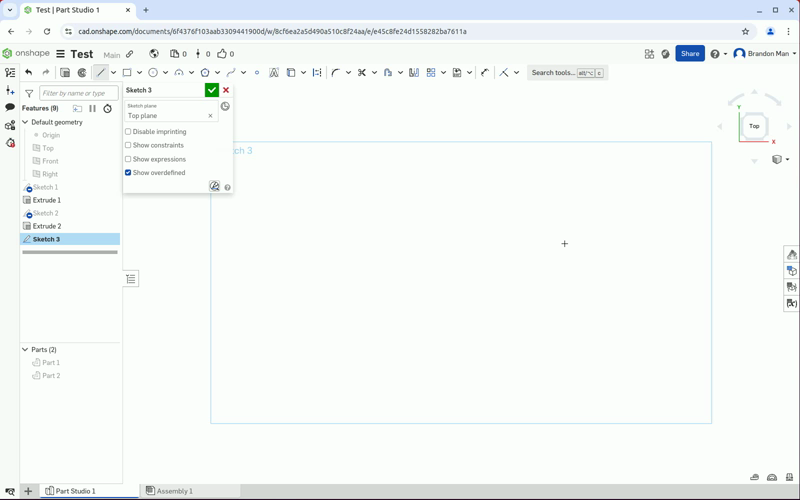
key_up(shift)
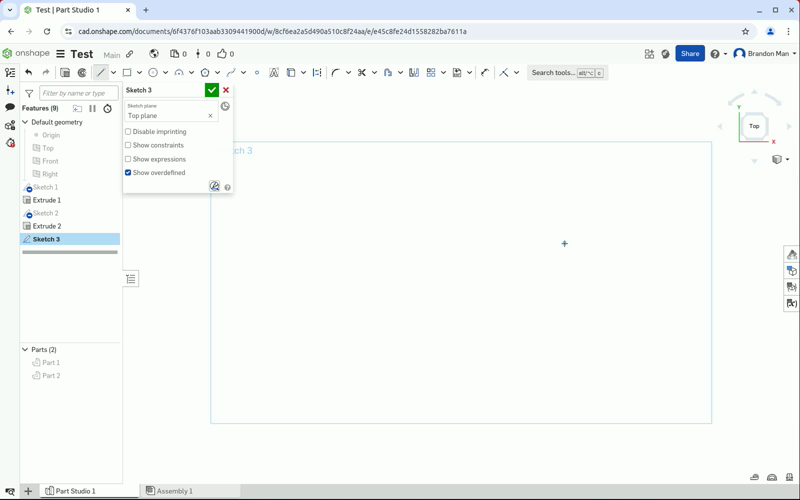
key_down(shift)
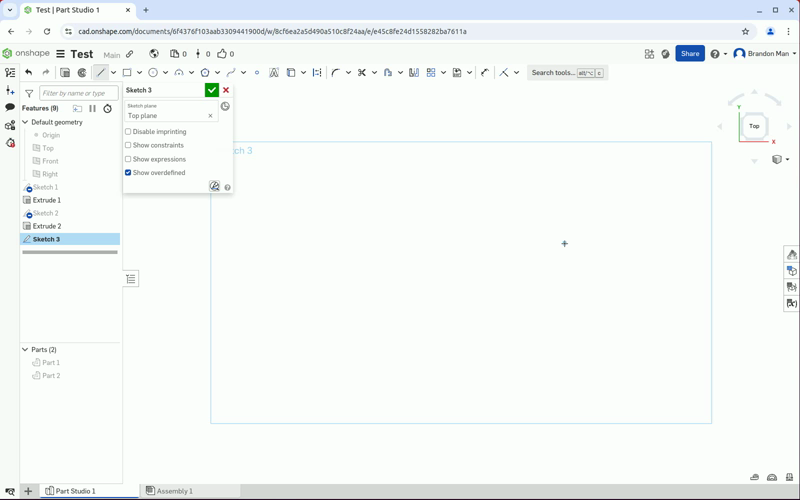
mouse_move(589, 243)
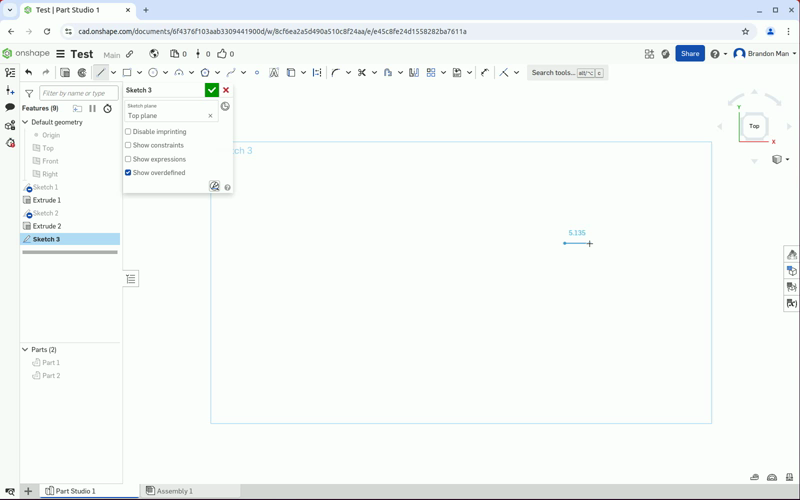
mouse_move(574, 233)
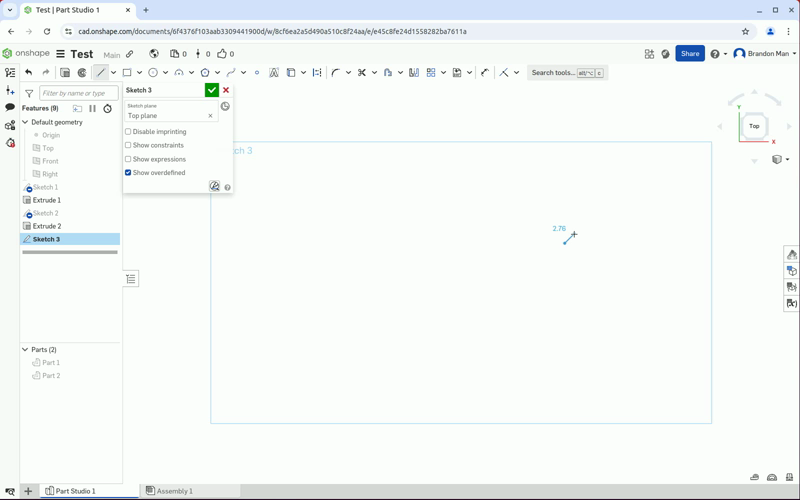
click(574, 233)
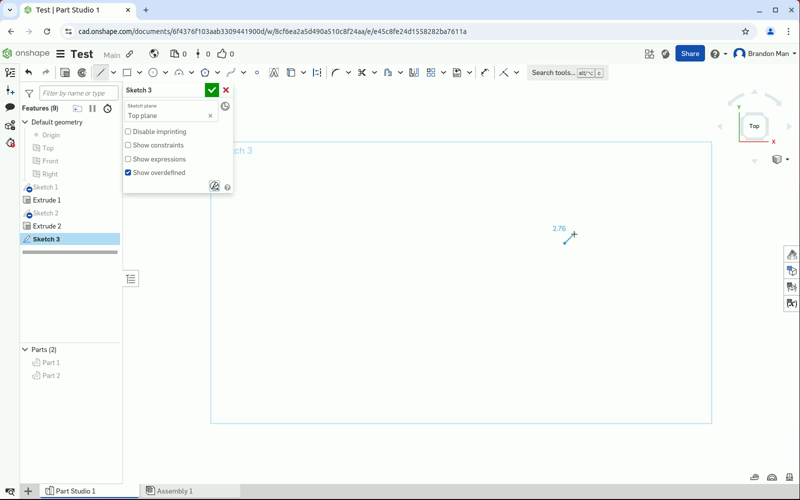
key_up(shift)
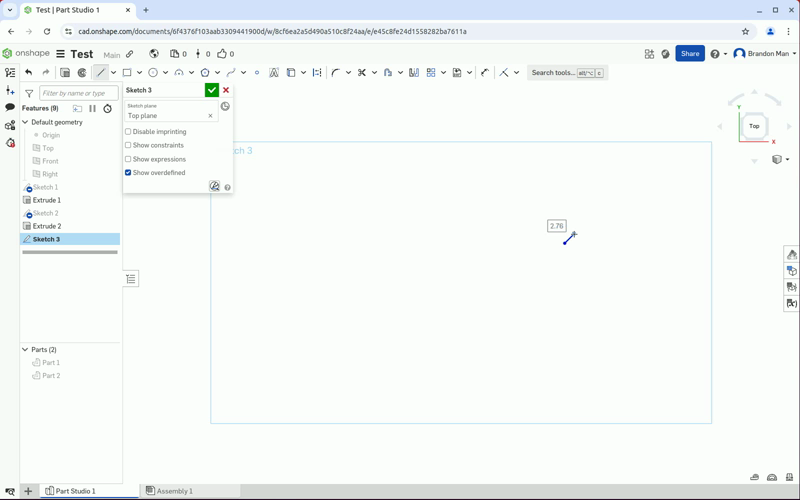
key_down(shift)
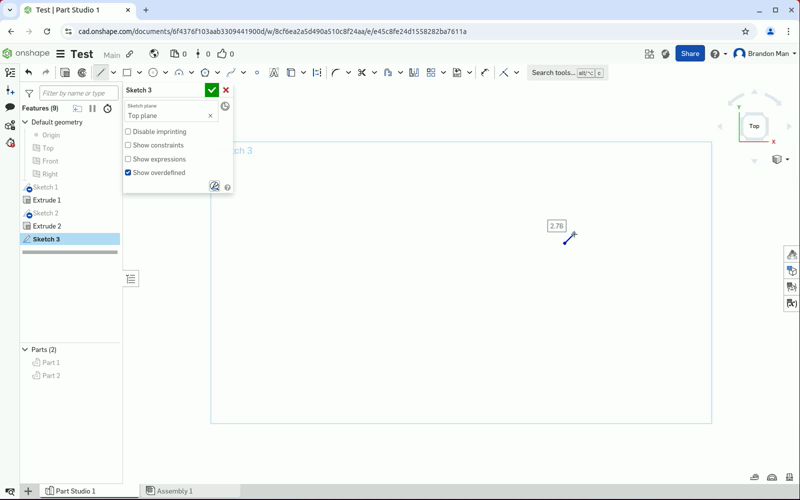
mouse_move(589, 233)
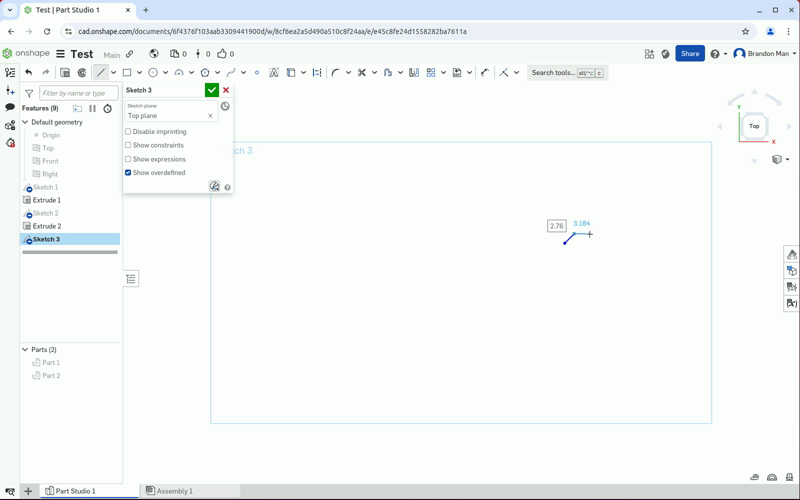
mouse_move(564, 233)
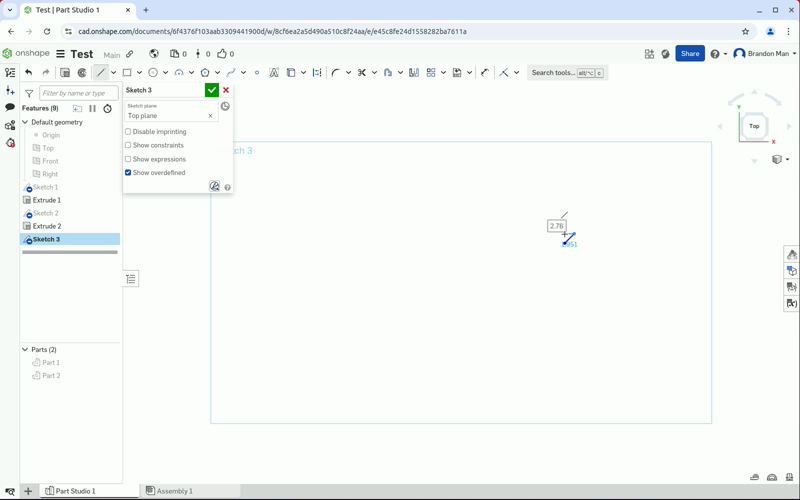
click(564, 233)
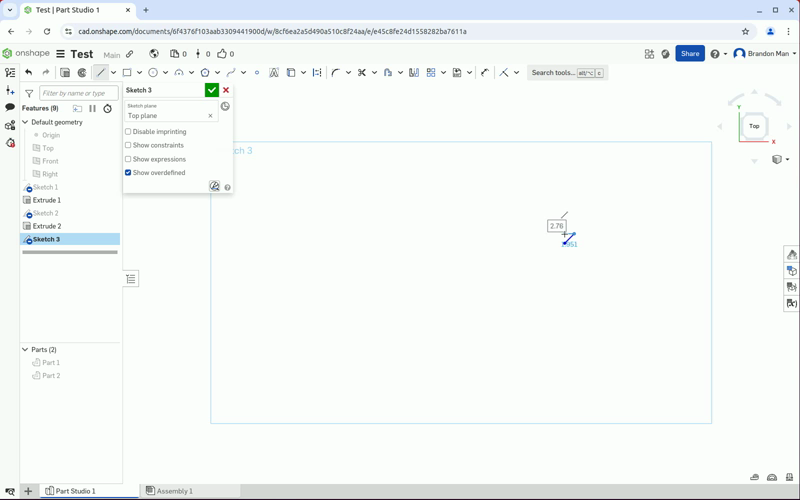
key_up(shift)
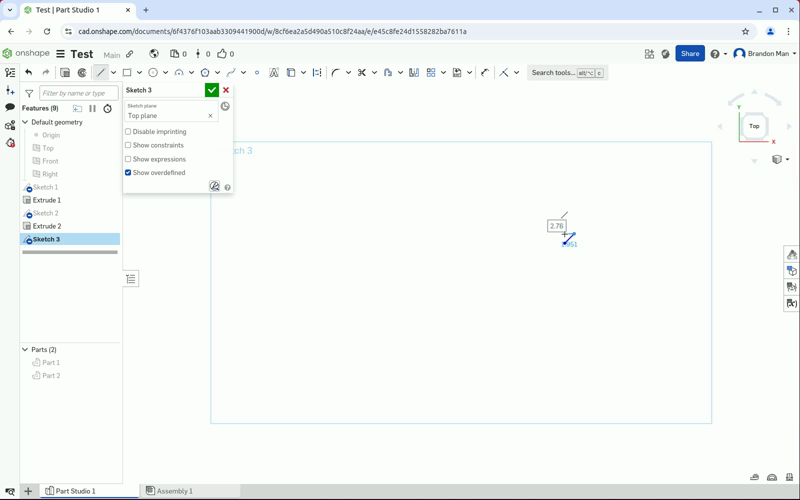
mouse_move(589, 233)
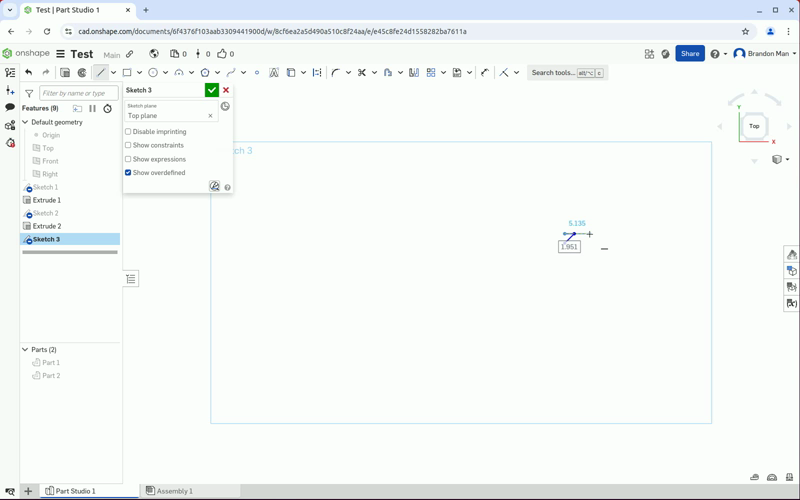
key_down(shift)
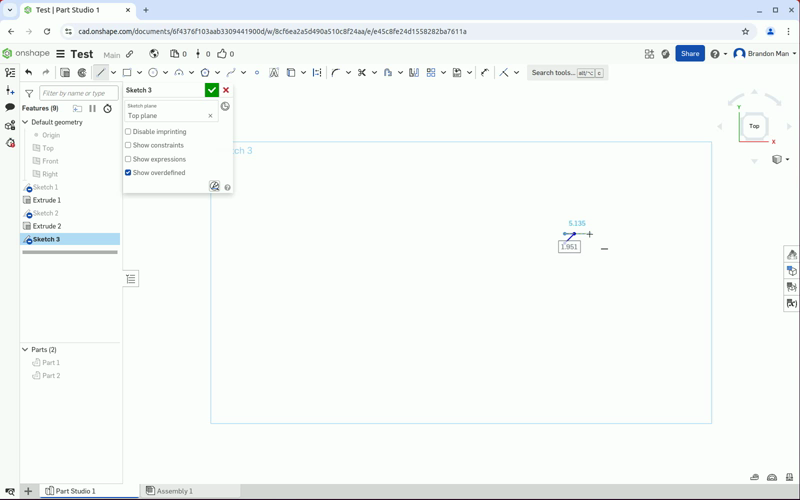
mouse_move(564, 243)
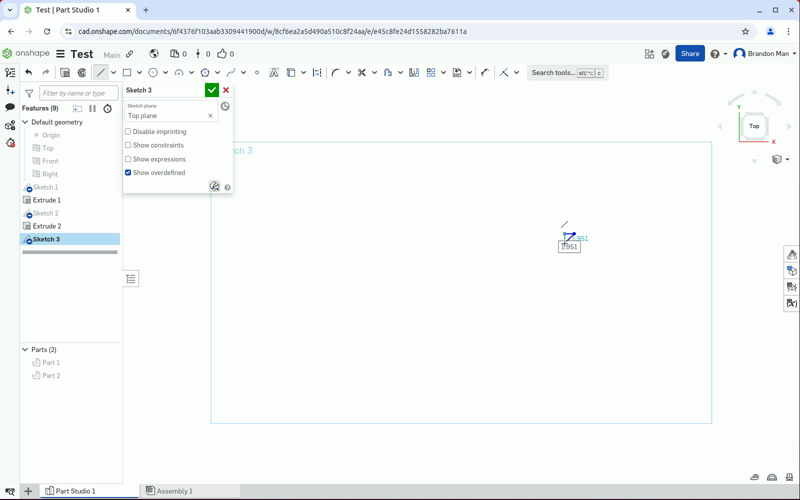
key_up(shift)
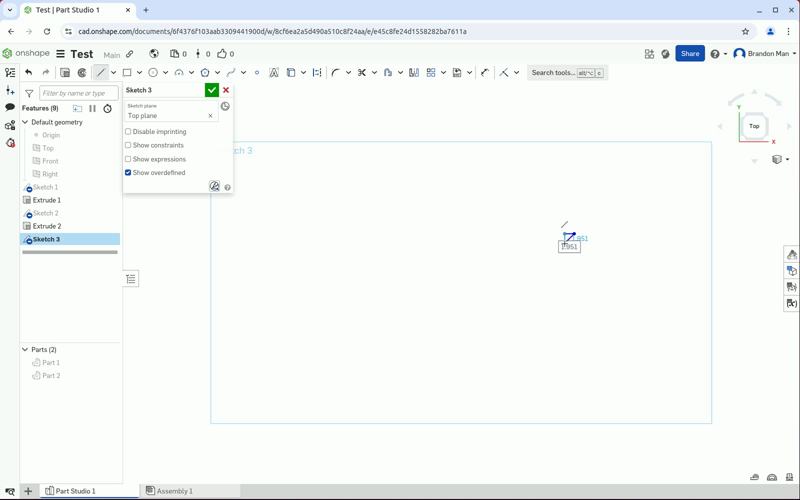
click(564, 243)
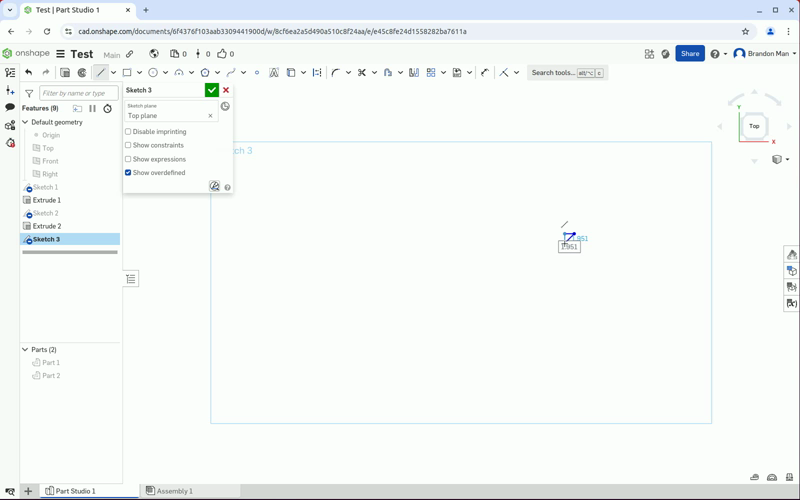
key(esc)
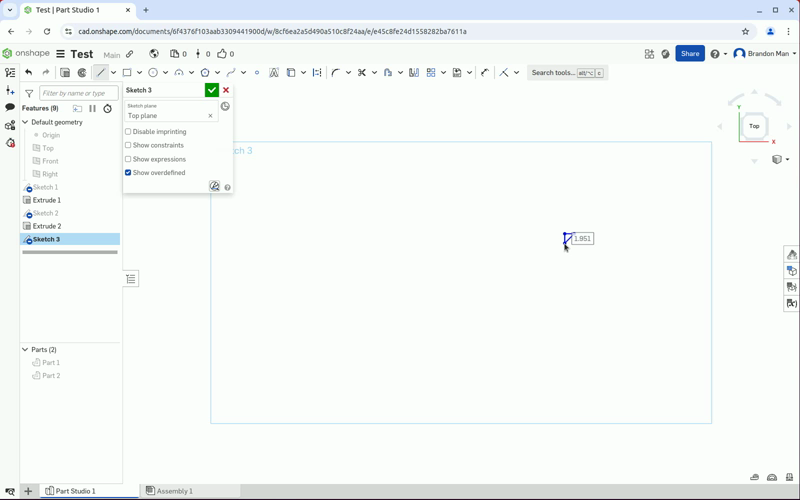
mouse_move(572, 233)
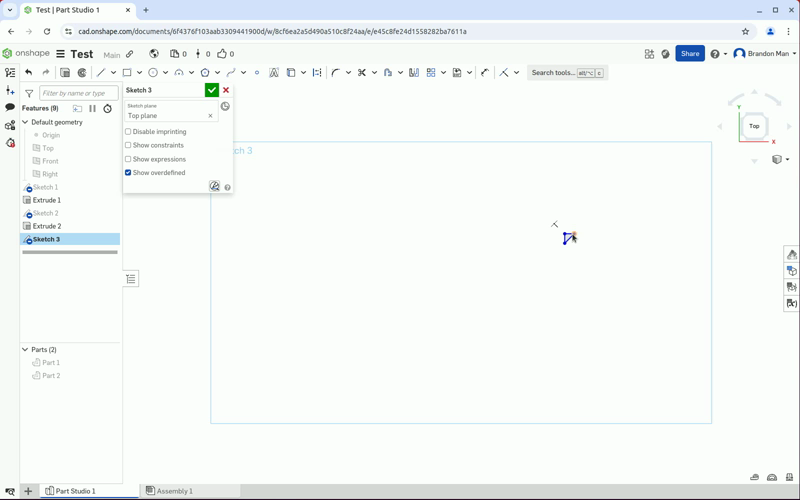
scroll(6)
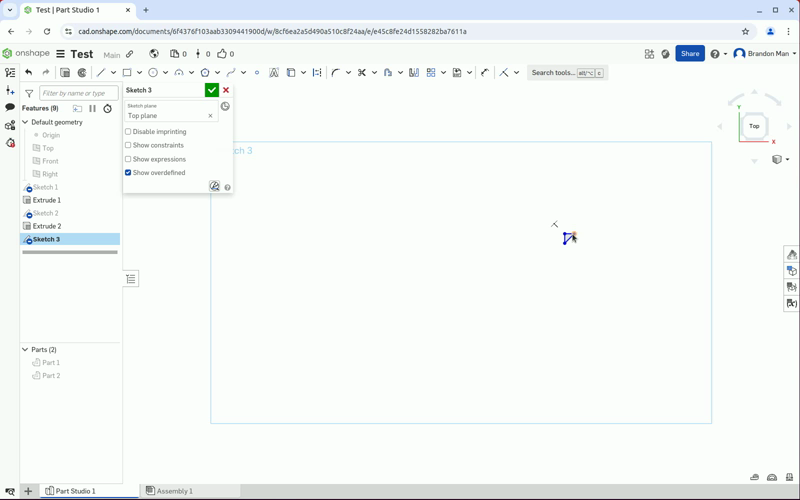
scroll(6)
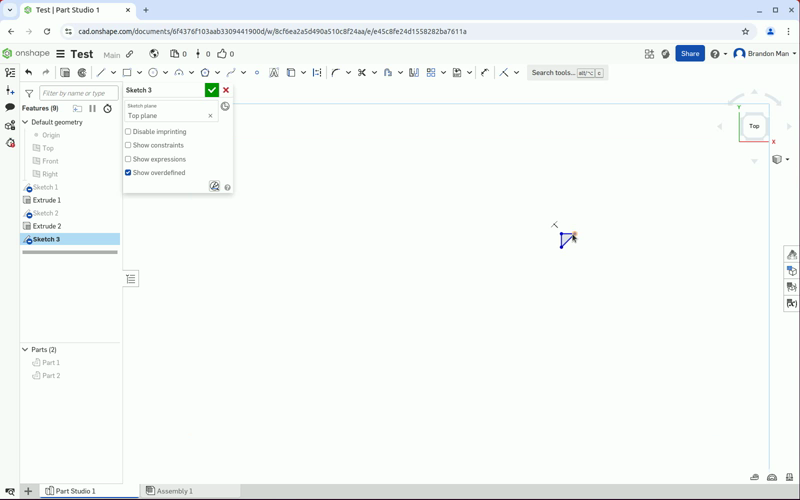
scroll(6)
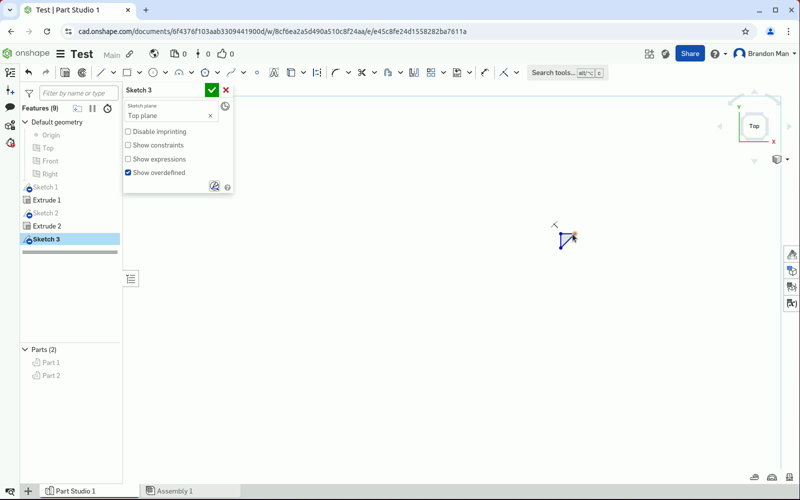
scroll(6)
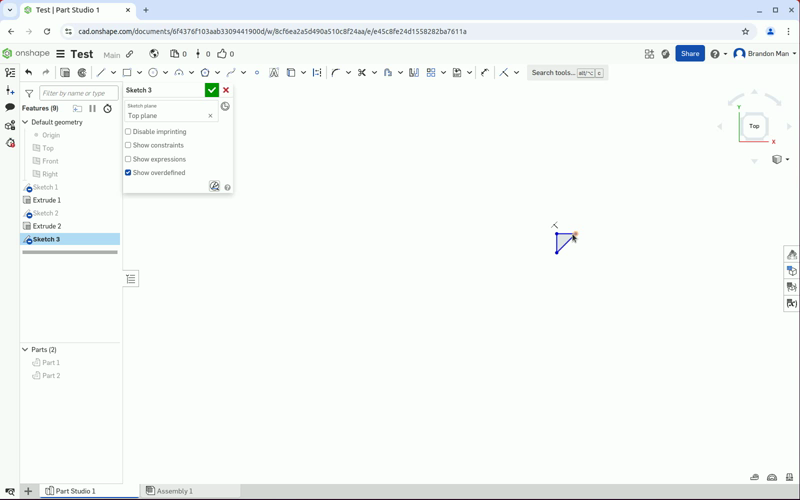
scroll(6)
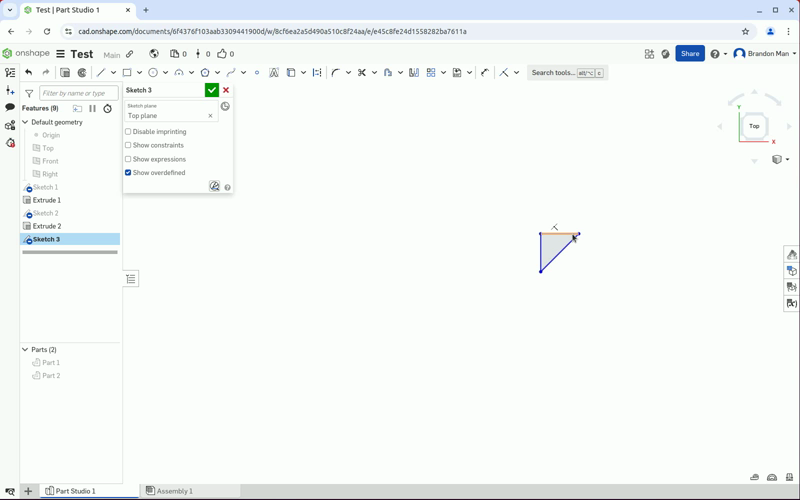
scroll(6)
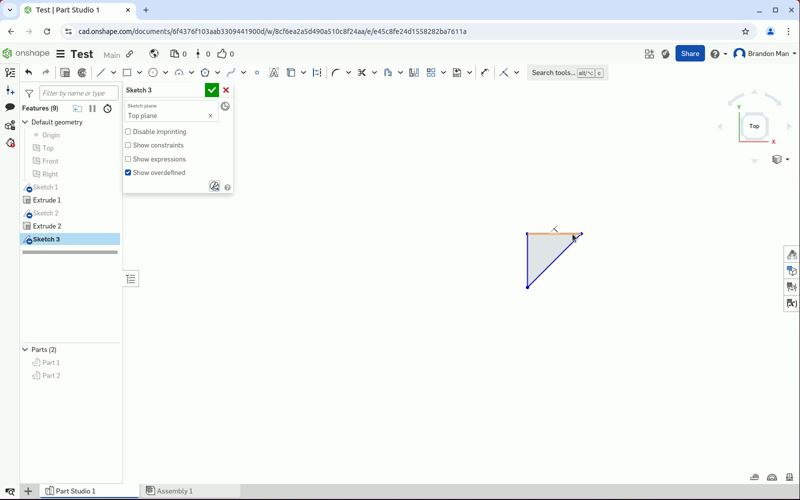
scroll(6)
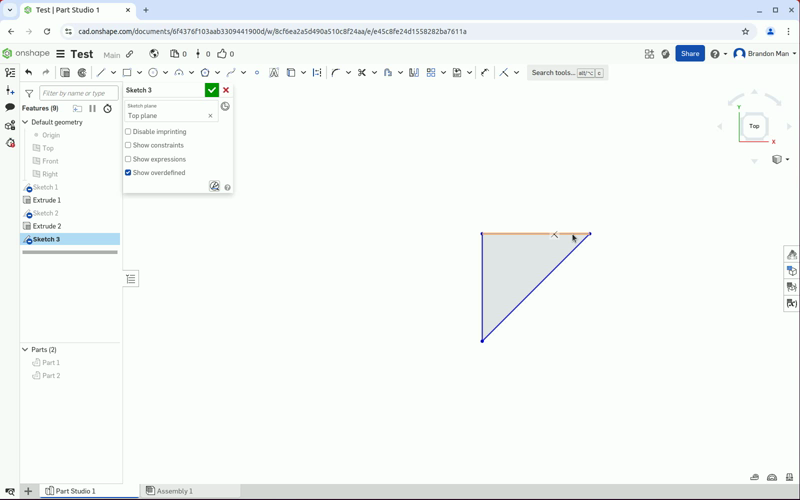
click(572, 233)
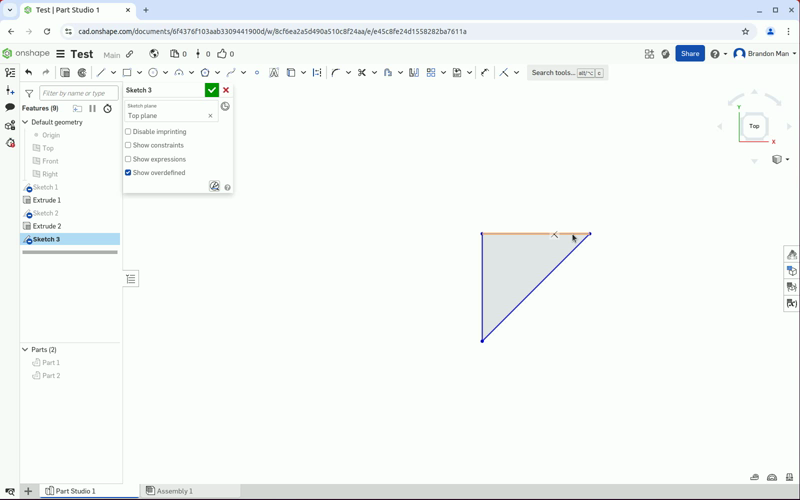
scroll(-6)
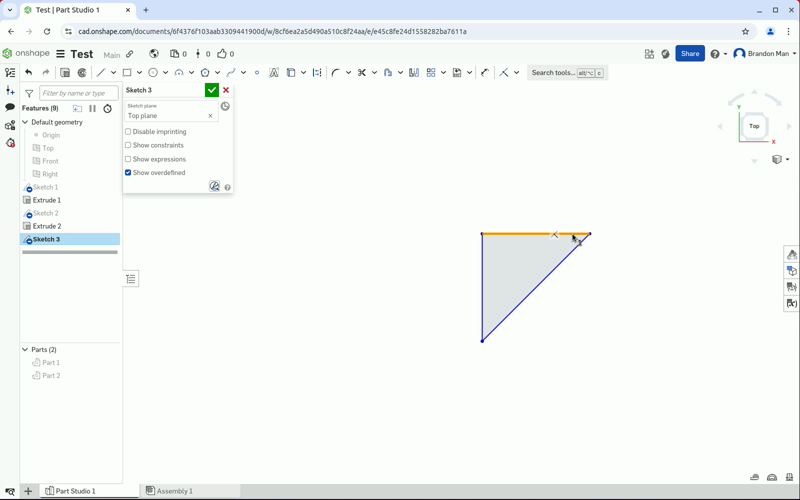
scroll(-6)
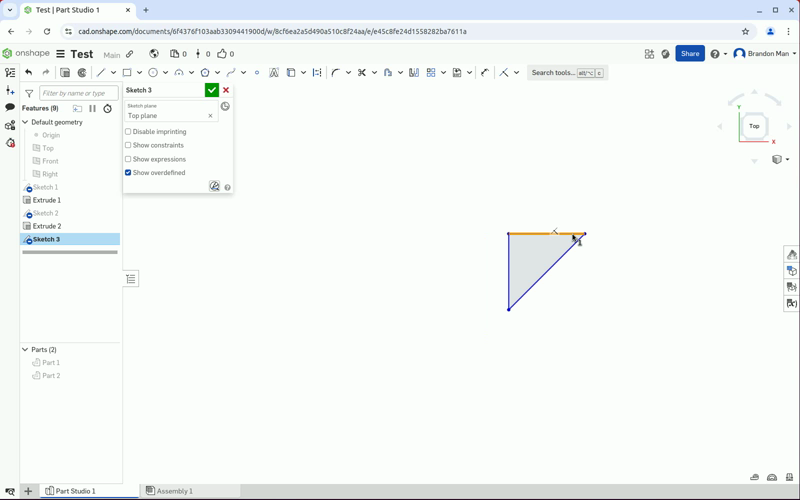
scroll(-6)
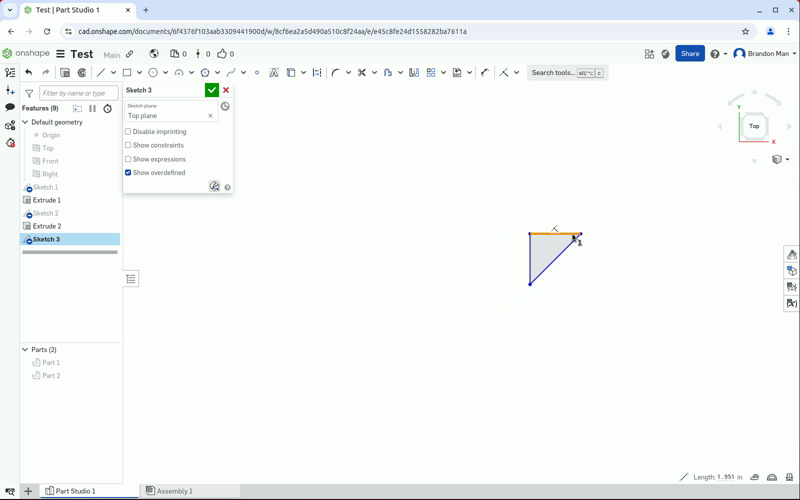
scroll(-6)
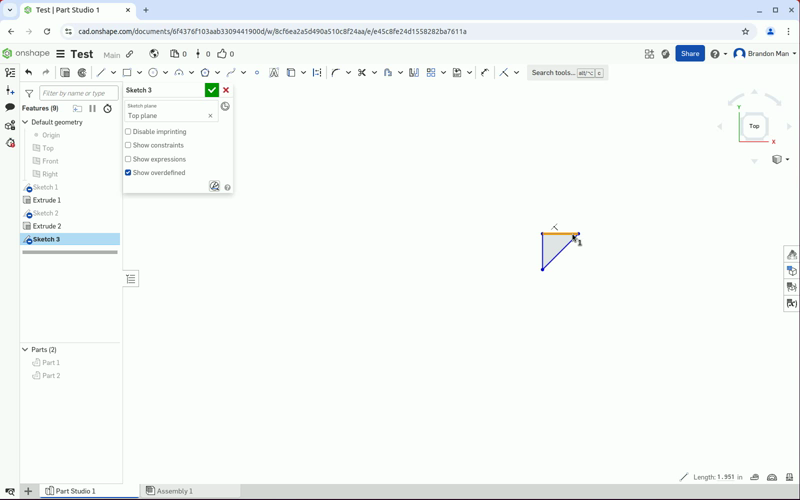
scroll(-6)
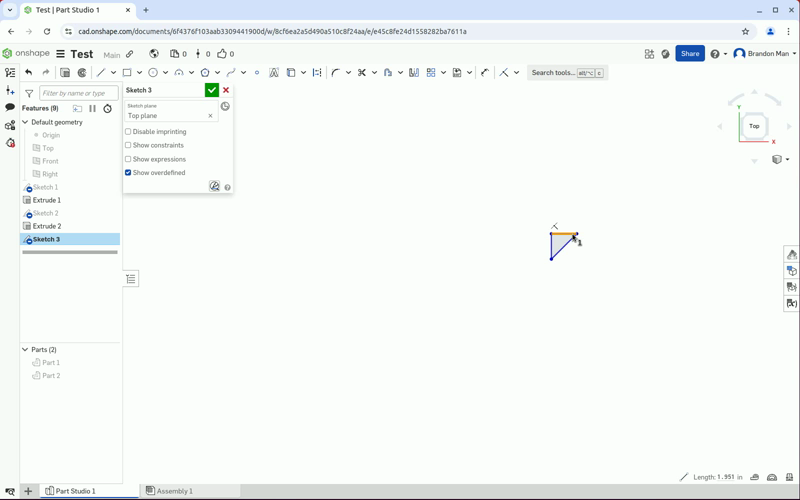
scroll(-6)
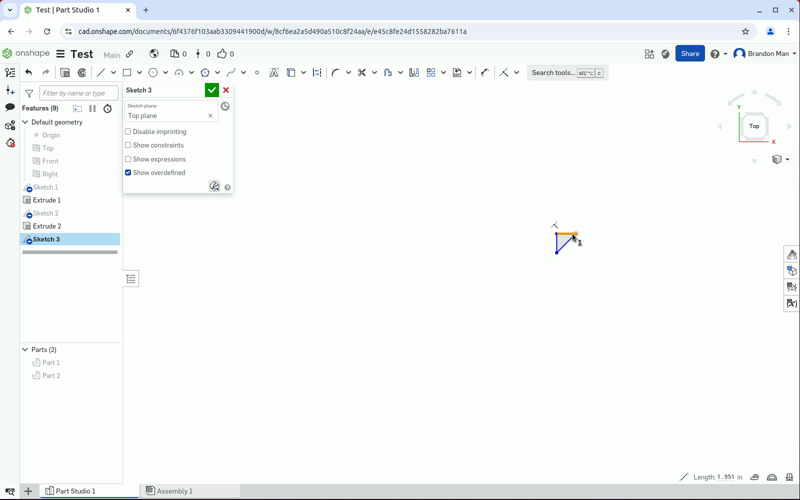
scroll(-6)
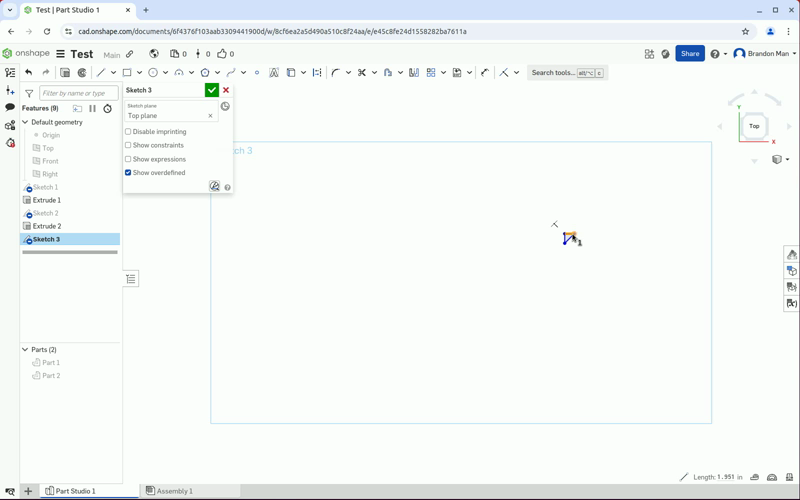
mouse_move(73, 352)
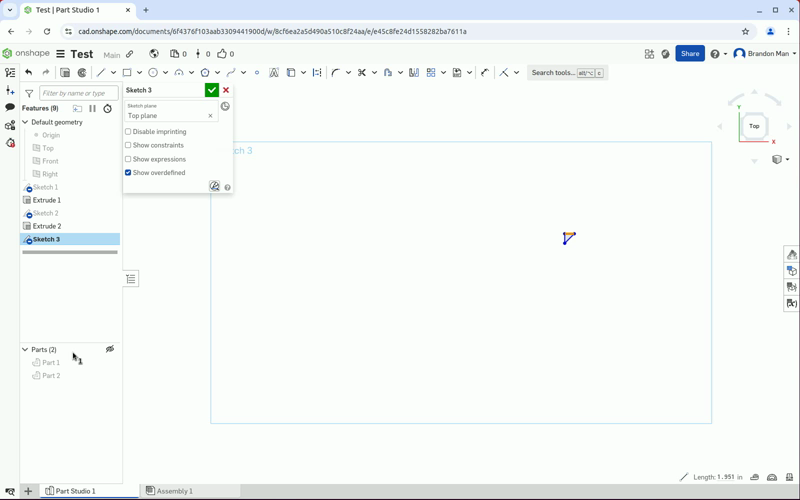
key(shift+y)
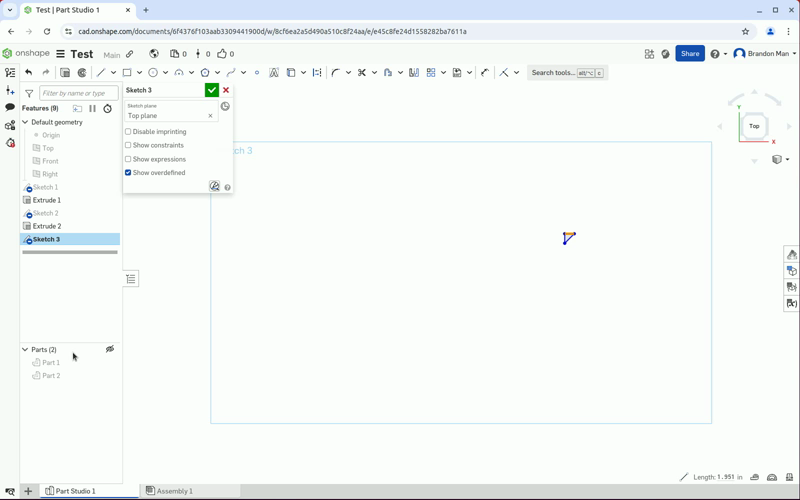
key(shift+e)
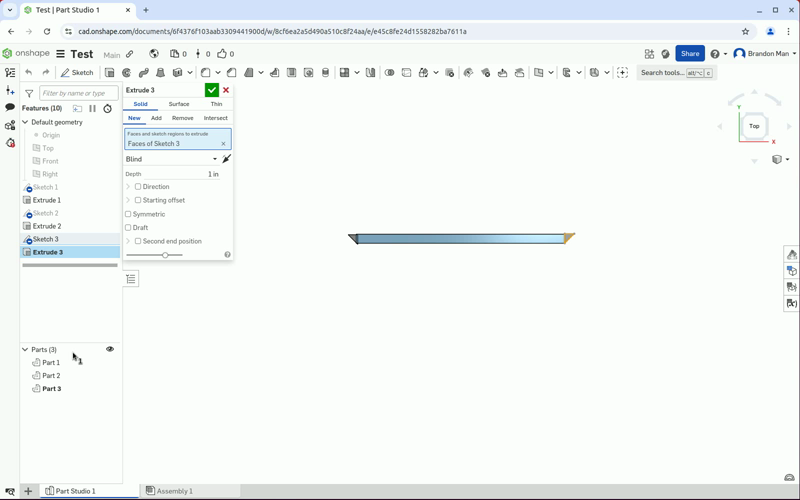
mouse_move(143, 106)
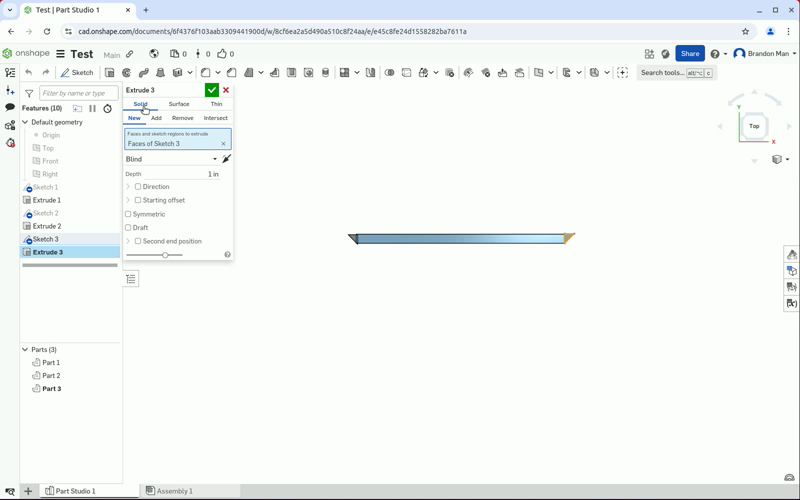
click(143, 106)
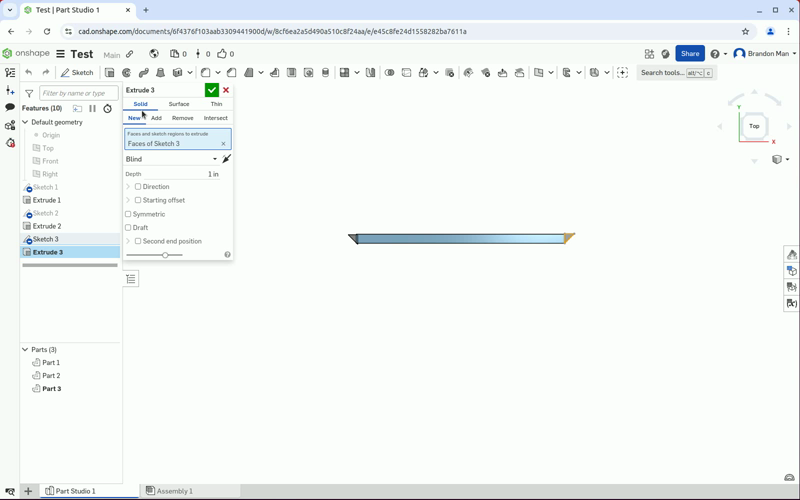
mouse_move(137, 120)
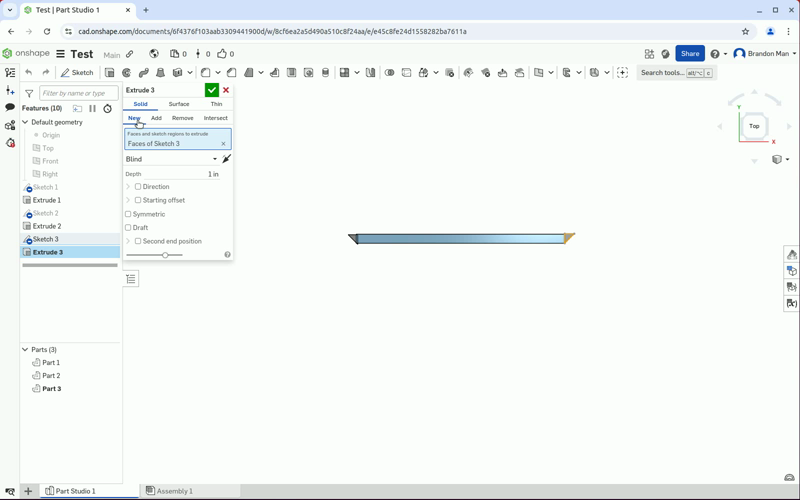
click(137, 120)
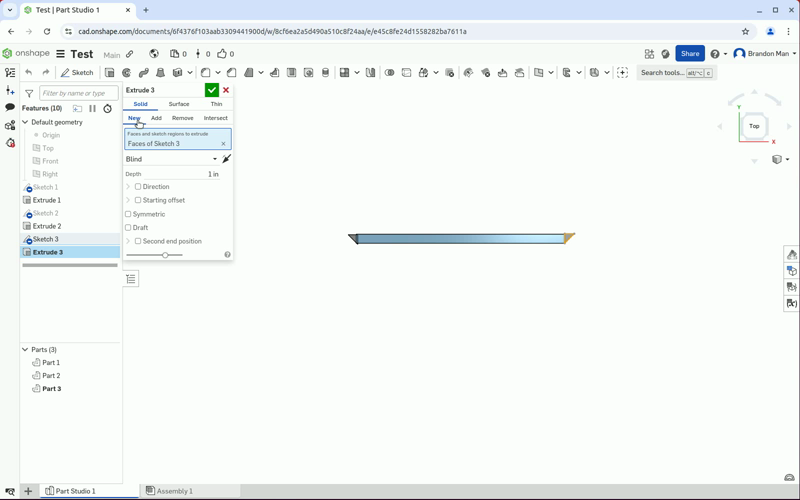
key(tab, 4)
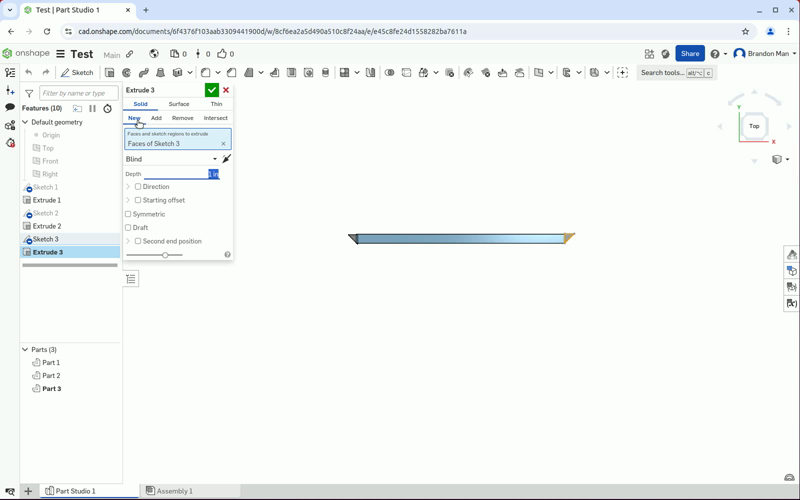
text(0.481)
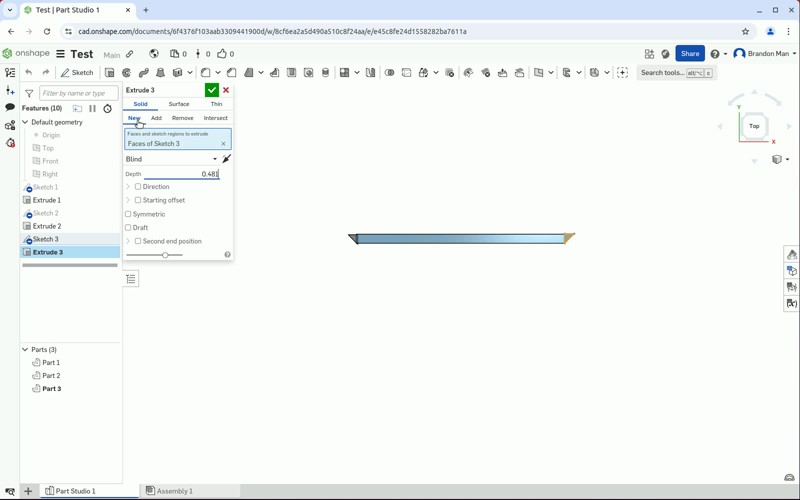
key(enter)
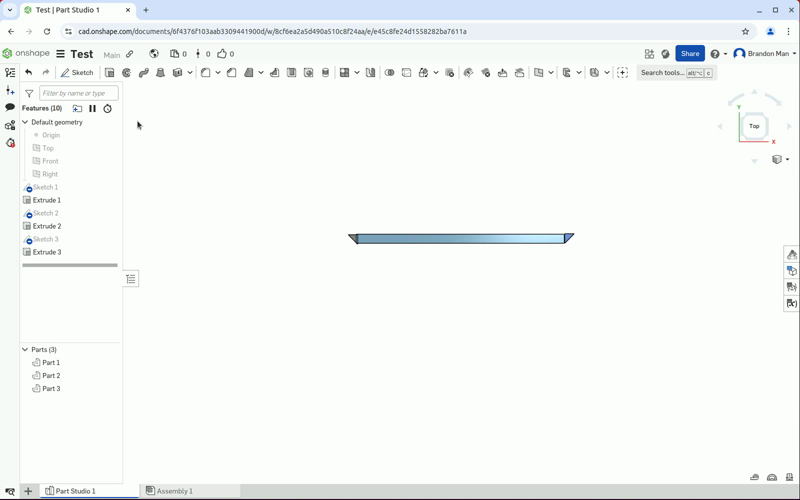
key(shift+h)
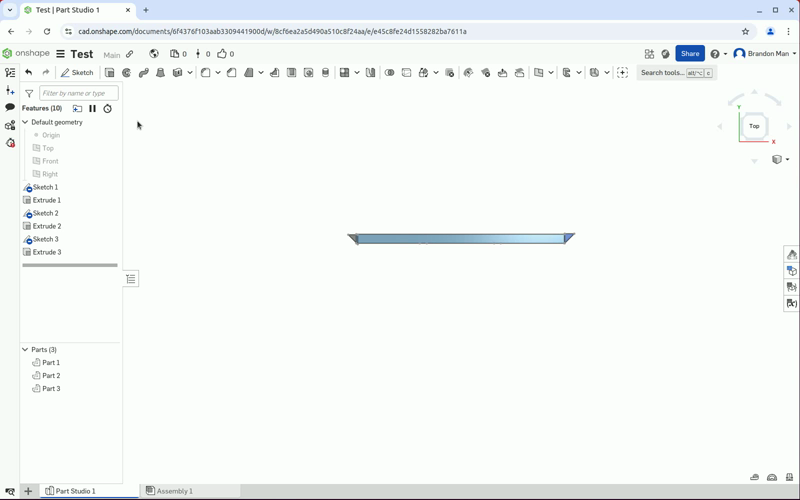
key(shift+h)
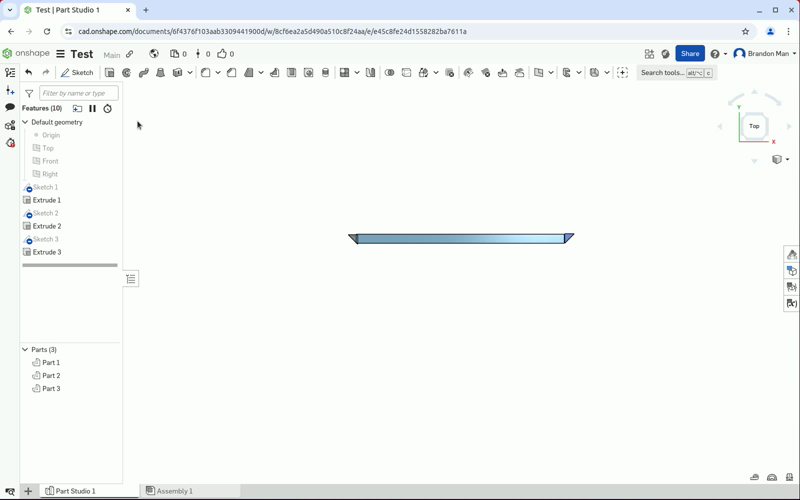
mouse_move(73, 189)
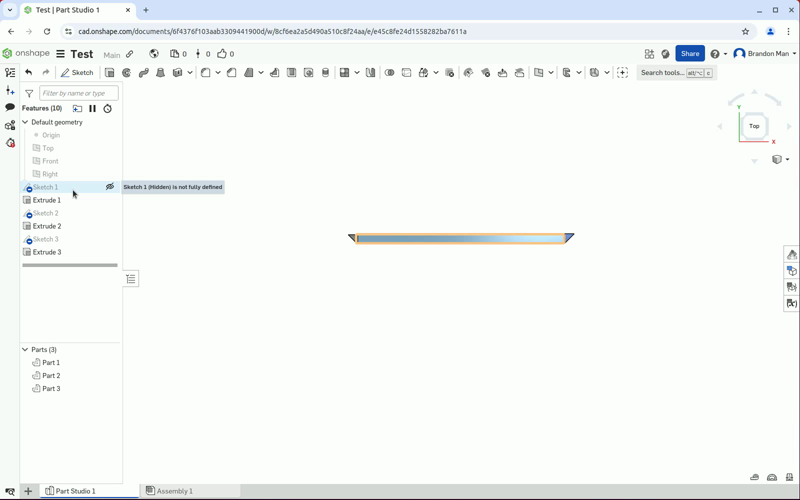
click(73, 189)
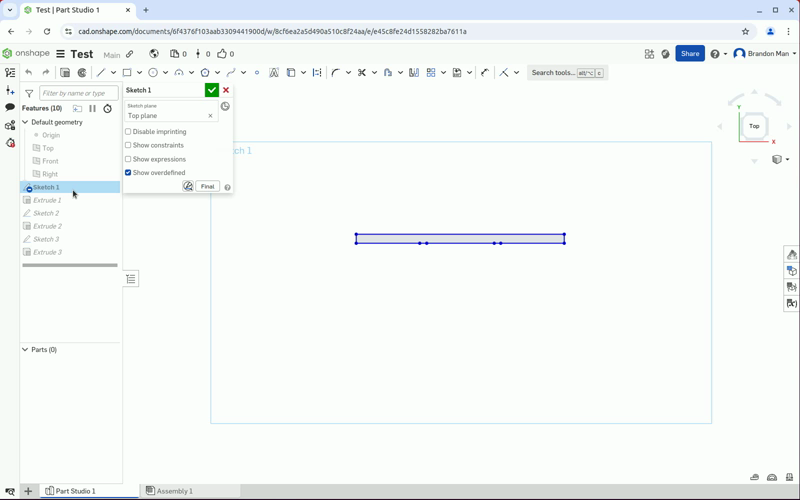
mouse_move(229, 92)
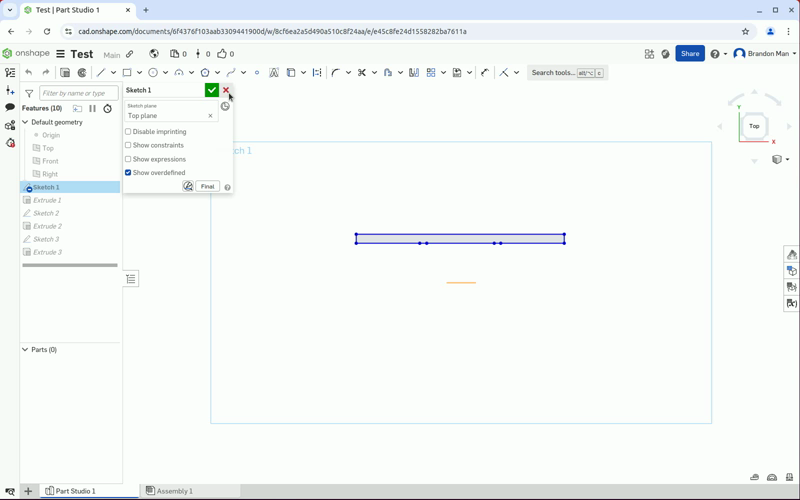
click(229, 92)
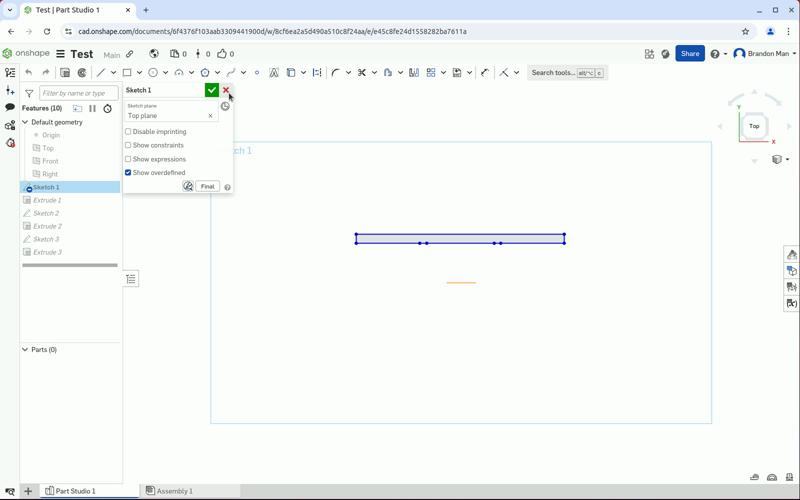
key(shift+s)
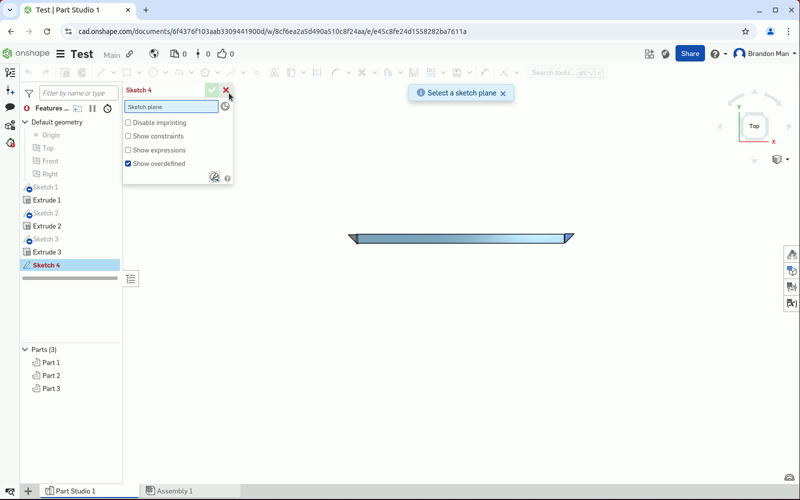
mouse_move(73, 150)
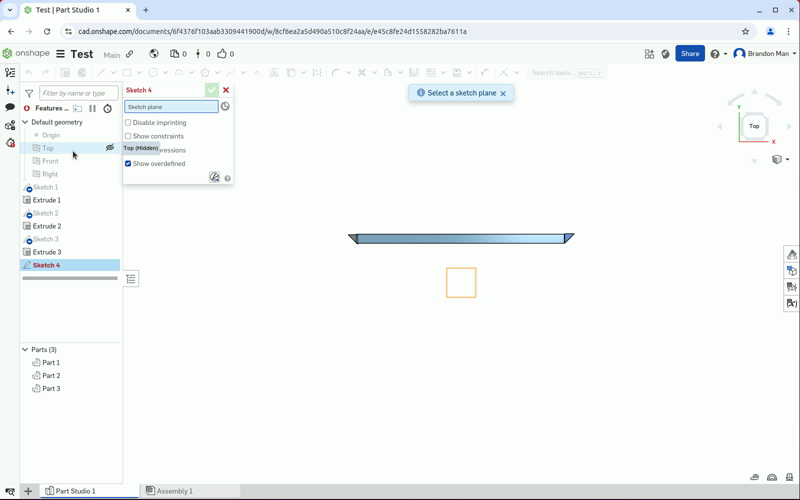
click(73, 150)
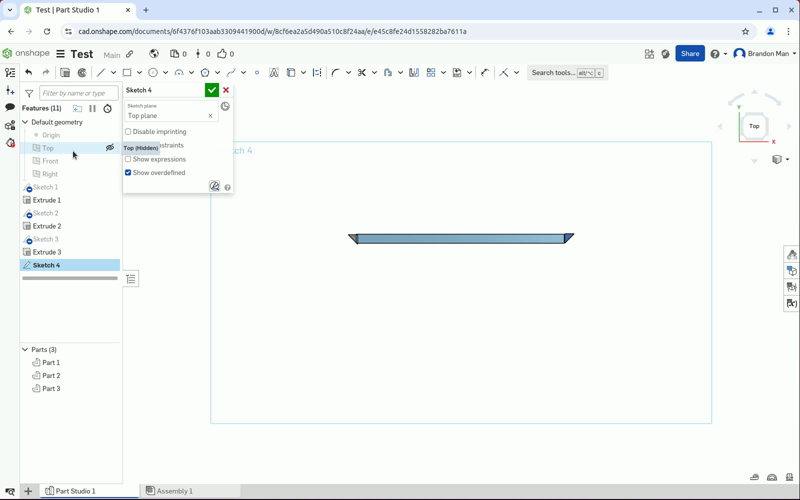
mouse_move(73, 352)
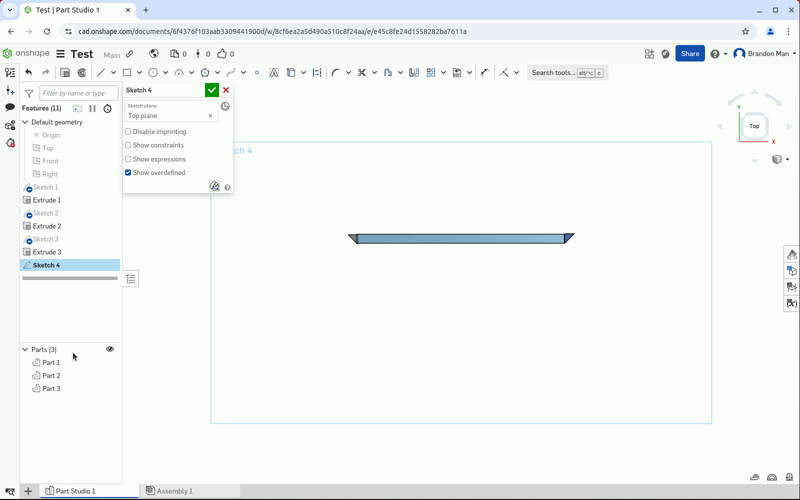
key(y)
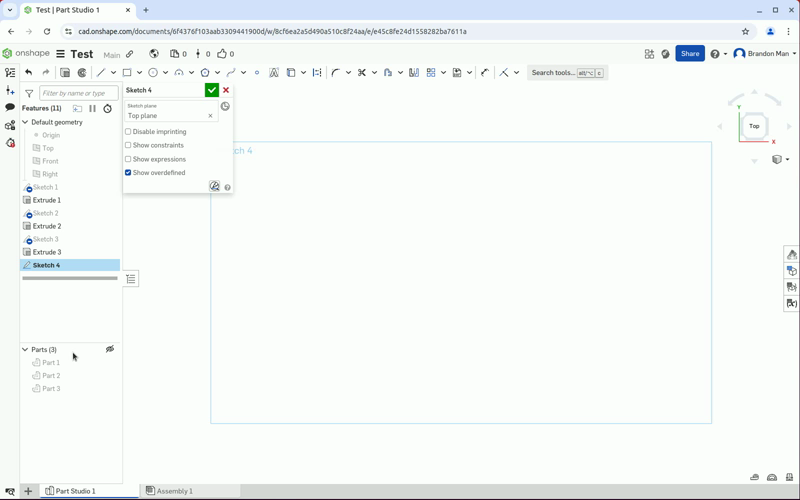
key(l)
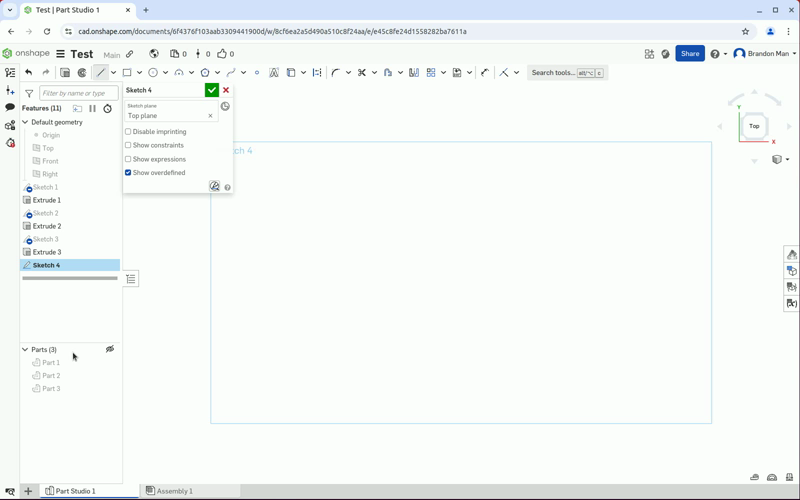
key_down(shift)
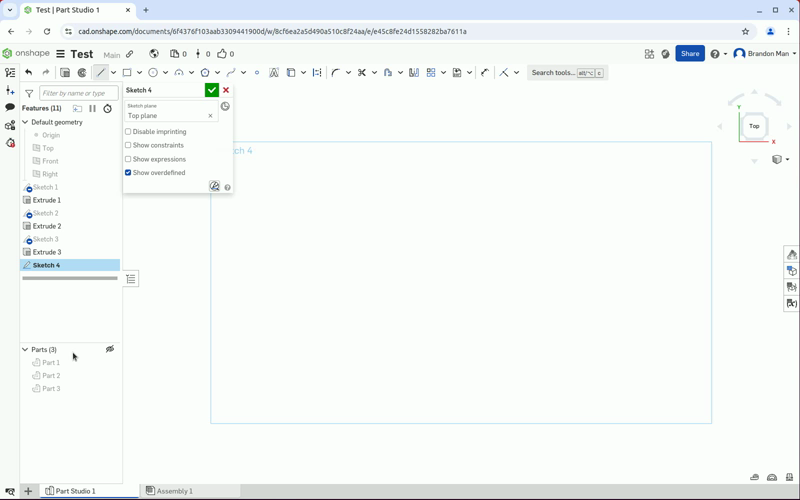
mouse_move(348, 322)
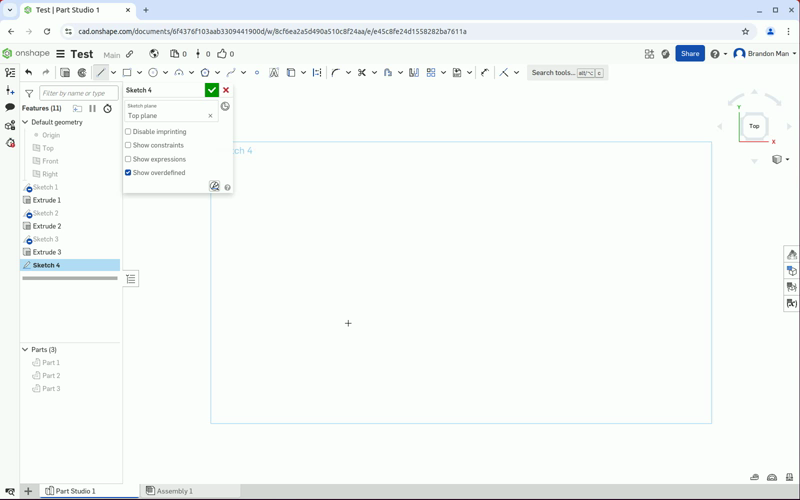
click(348, 322)
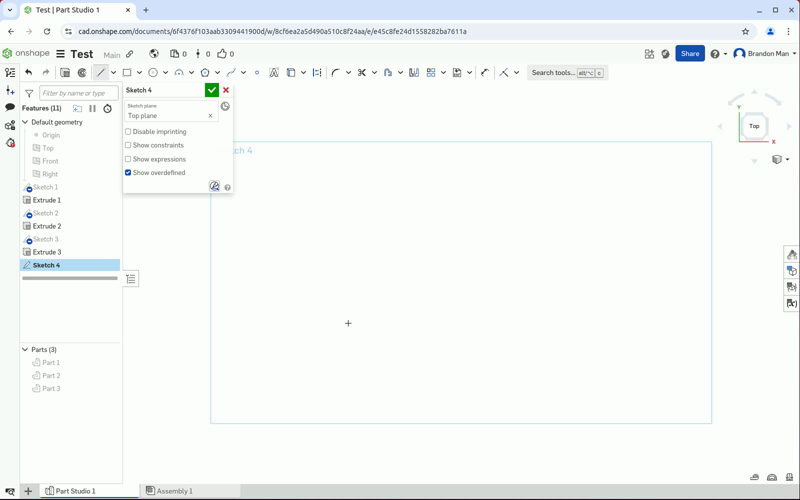
key_up(shift)
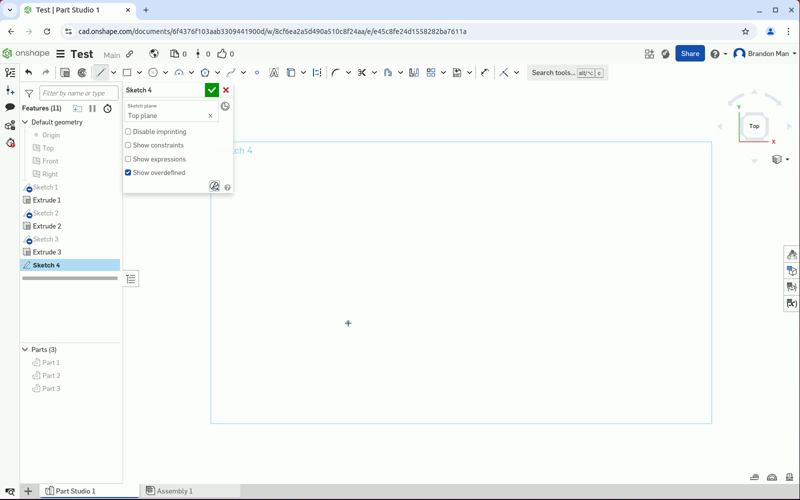
key_down(shift)
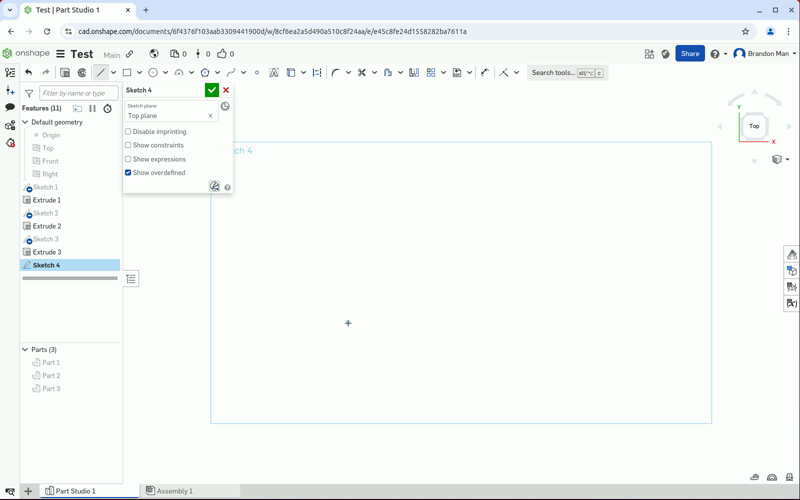
mouse_move(378, 322)
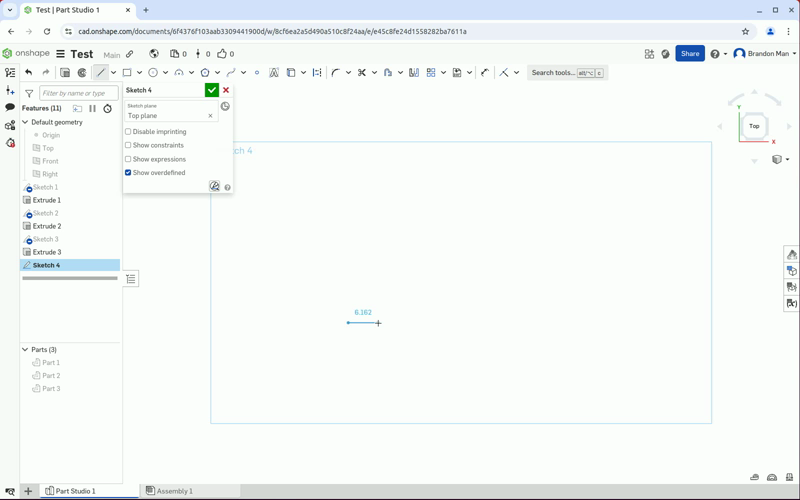
mouse_move(356, 322)
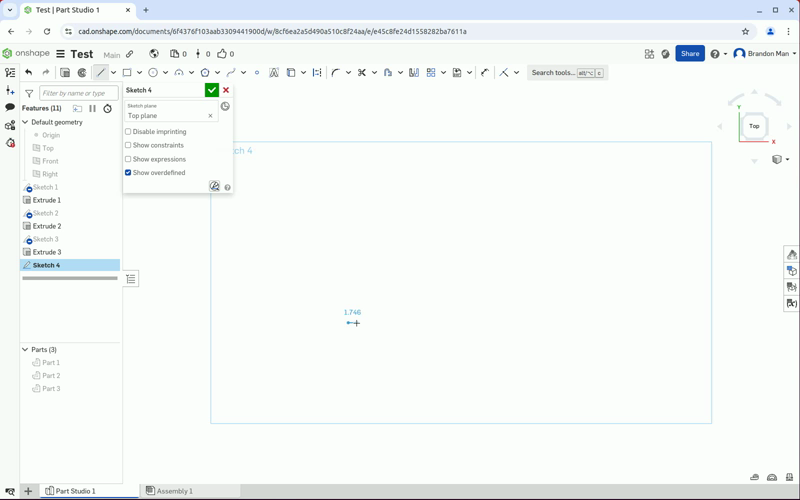
click(356, 322)
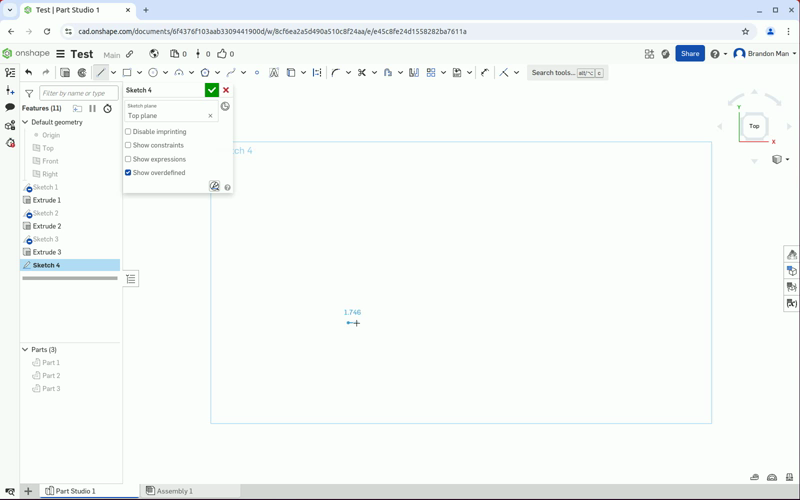
key_up(shift)
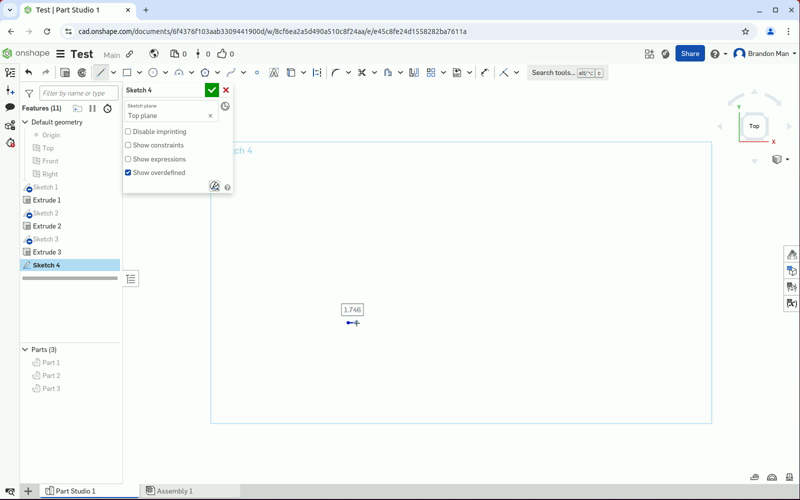
key_down(shift)
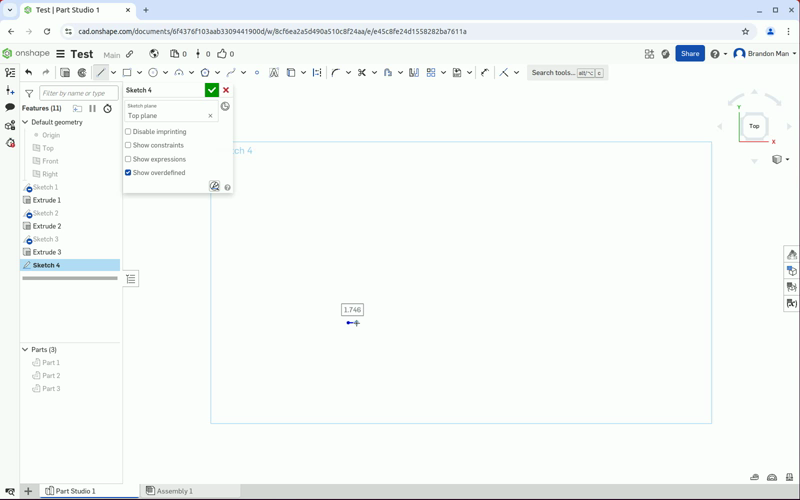
mouse_move(356, 242)
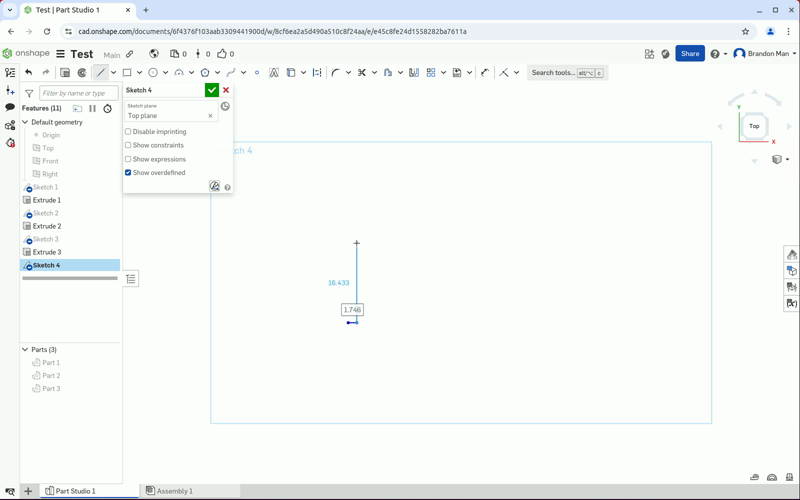
click(356, 242)
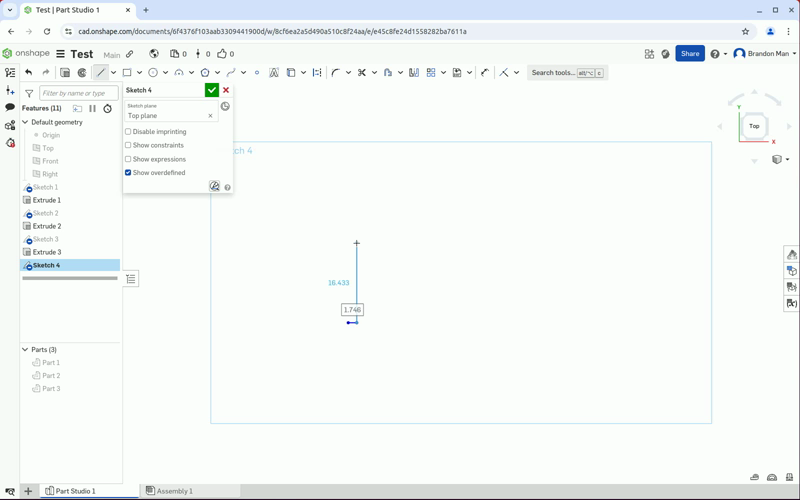
key_up(shift)
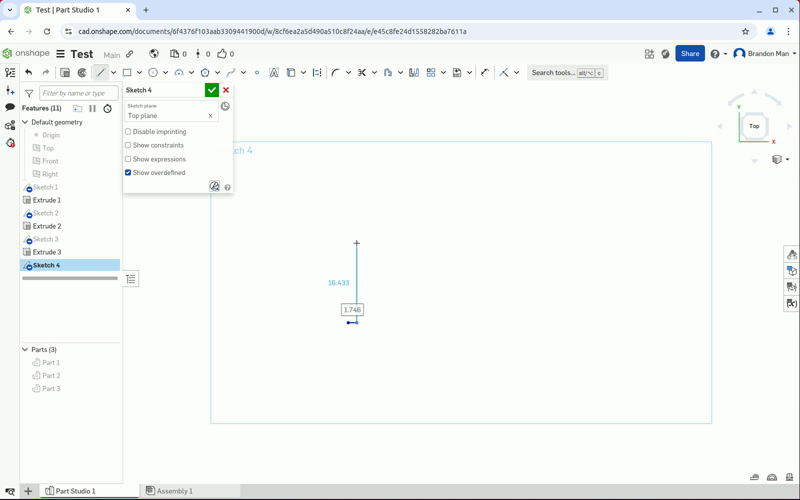
key_down(shift)
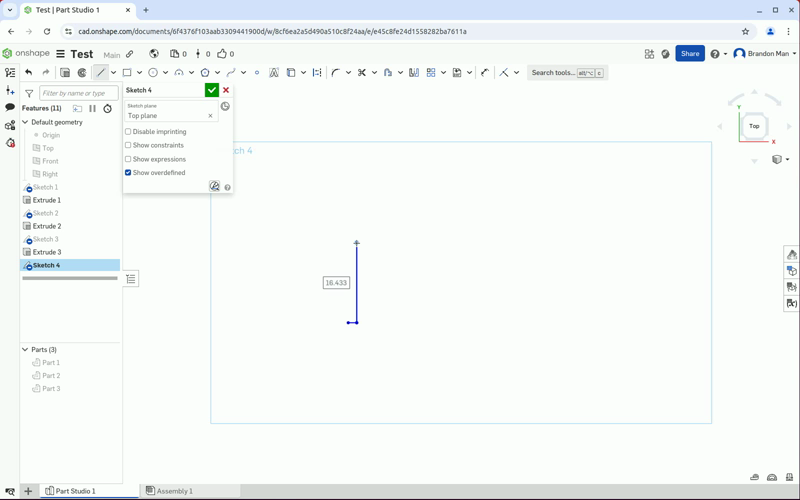
mouse_move(386, 242)
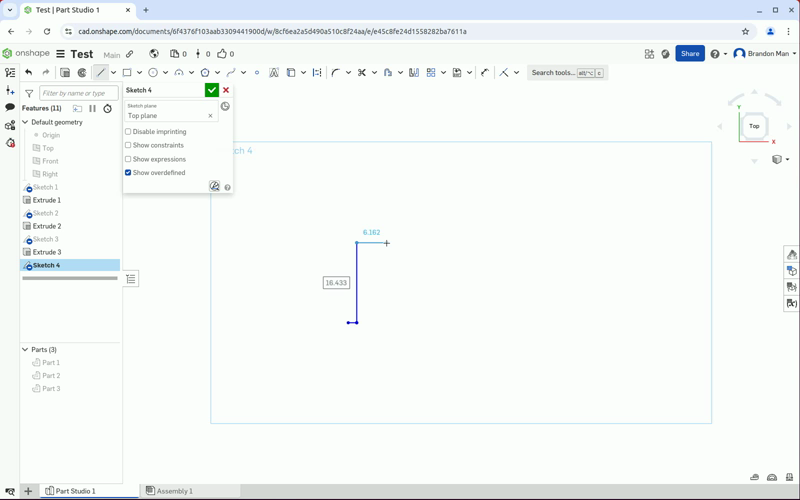
mouse_move(348, 242)
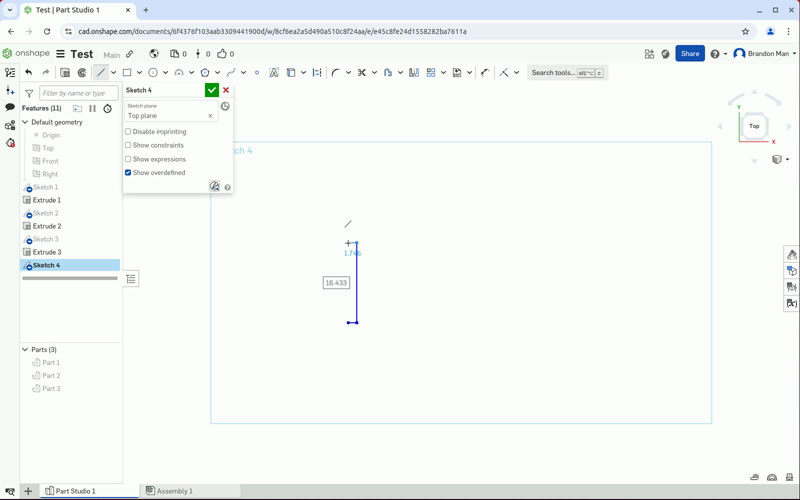
click(348, 242)
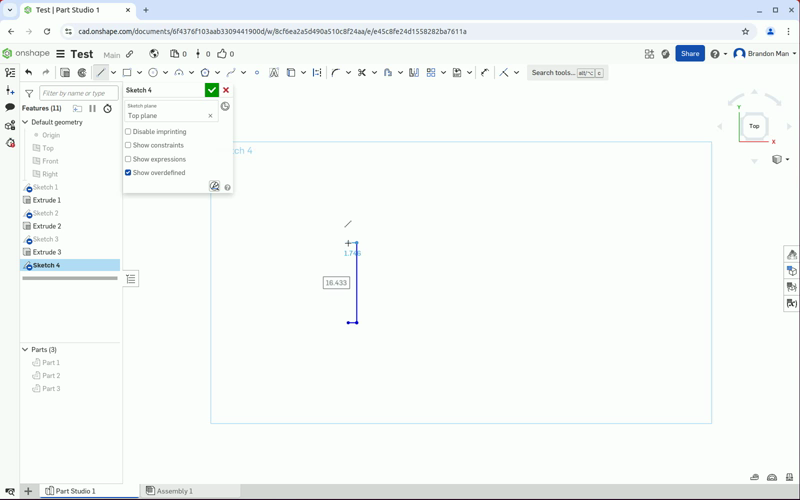
key_up(shift)
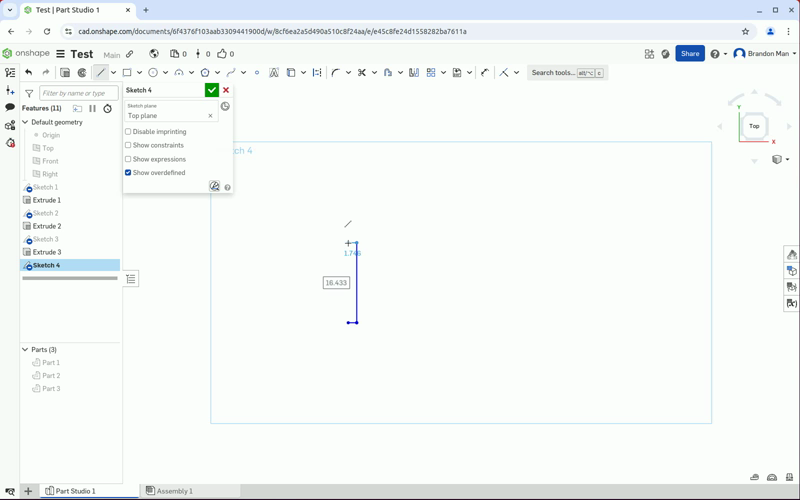
key_down(shift)
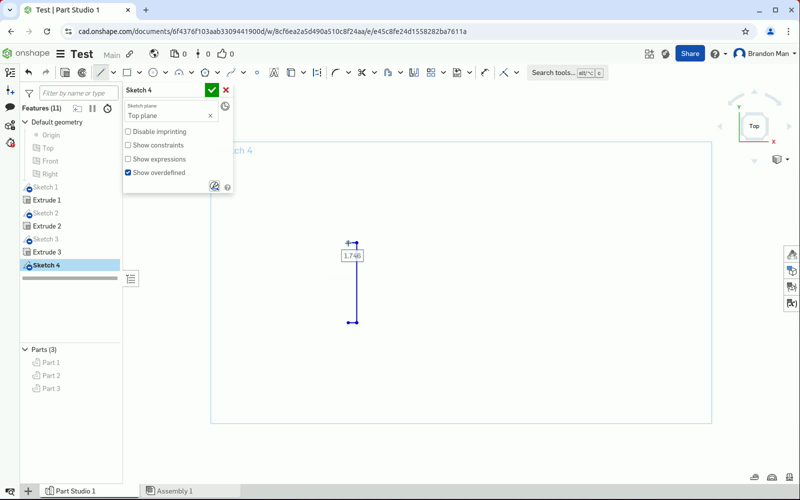
mouse_move(348, 322)
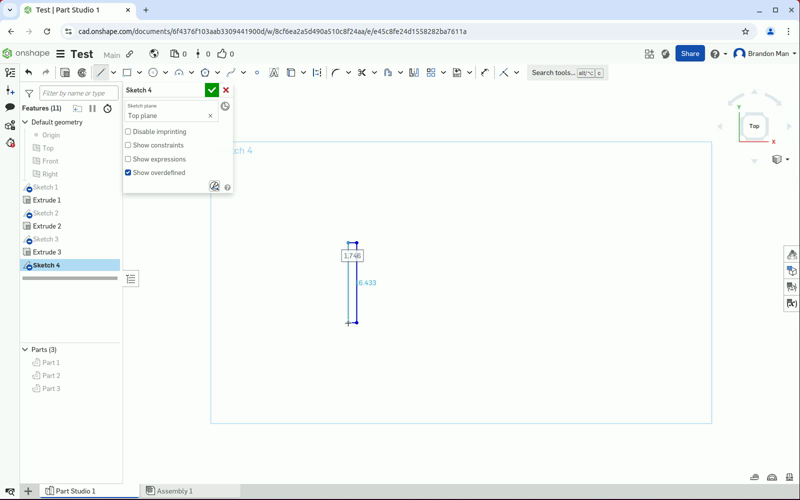
key_up(shift)
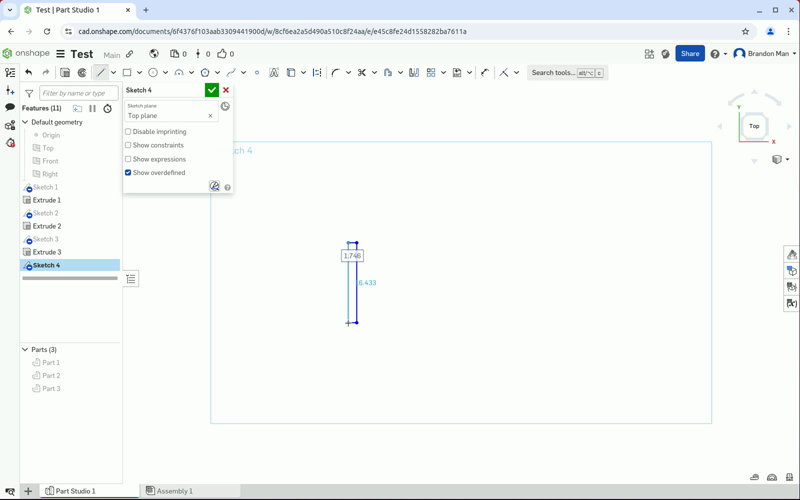
click(348, 322)
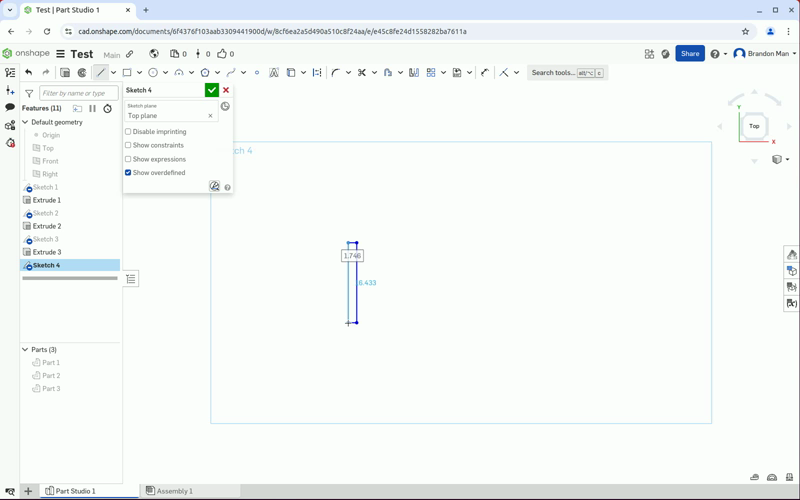
key(esc)
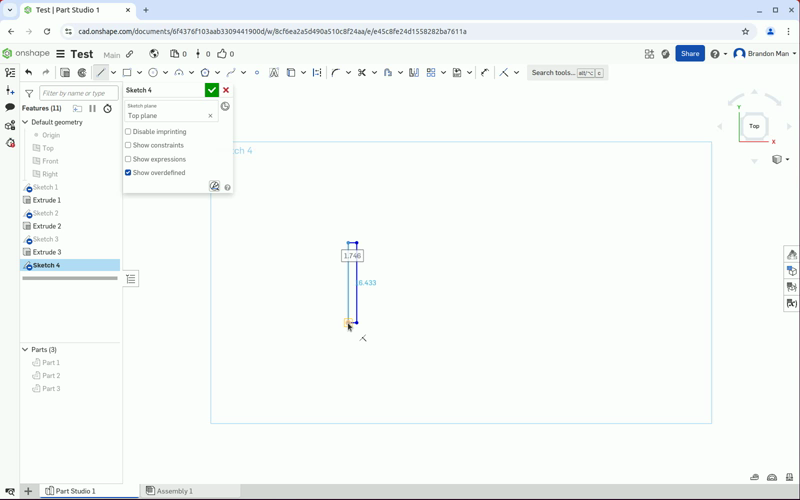
mouse_move(350, 262)
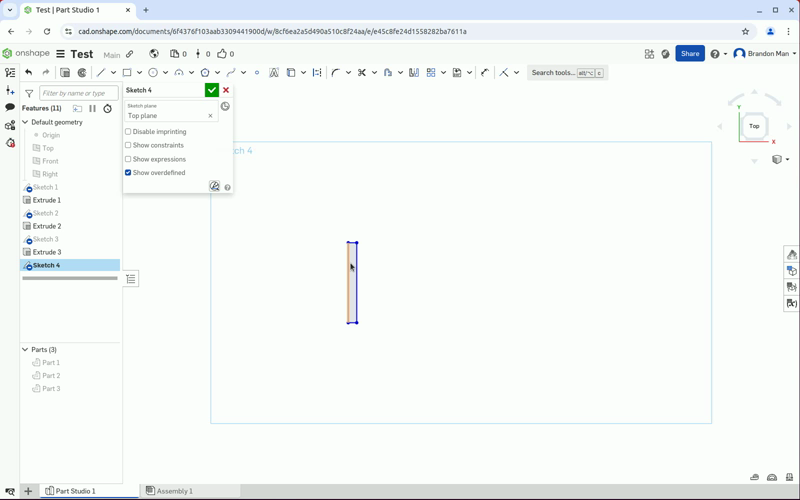
scroll(6)
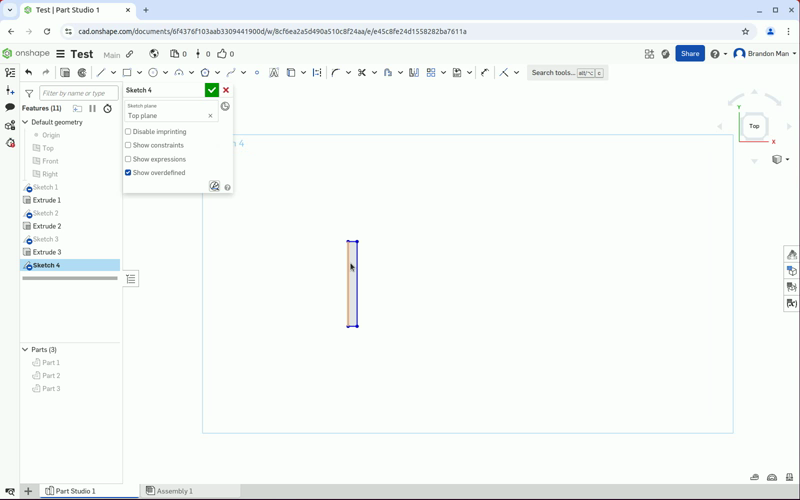
scroll(6)
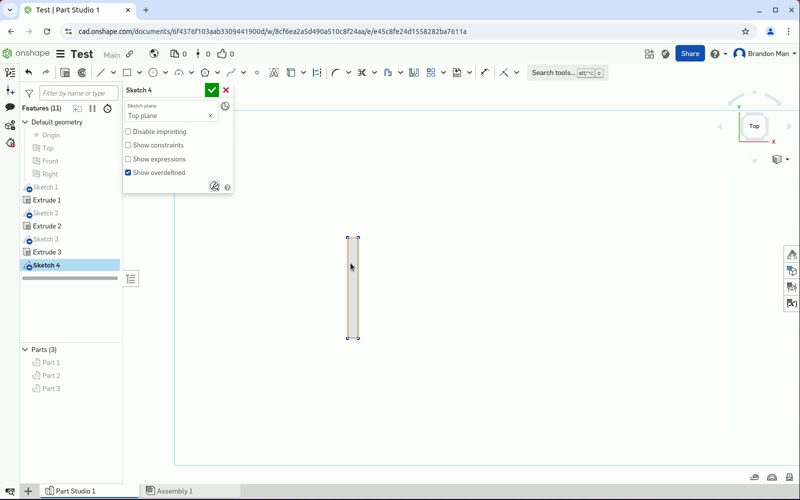
scroll(6)
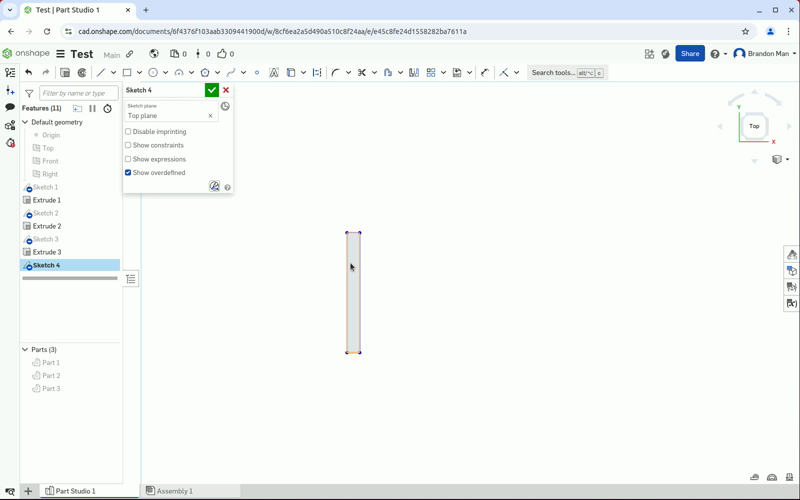
scroll(6)
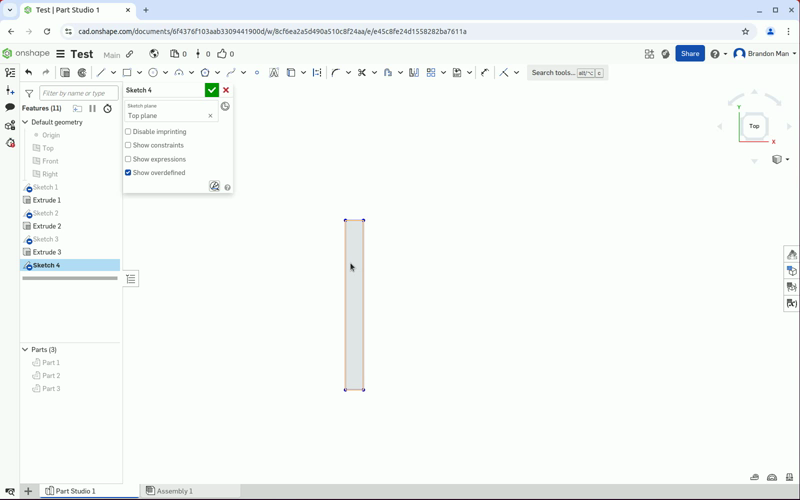
scroll(6)
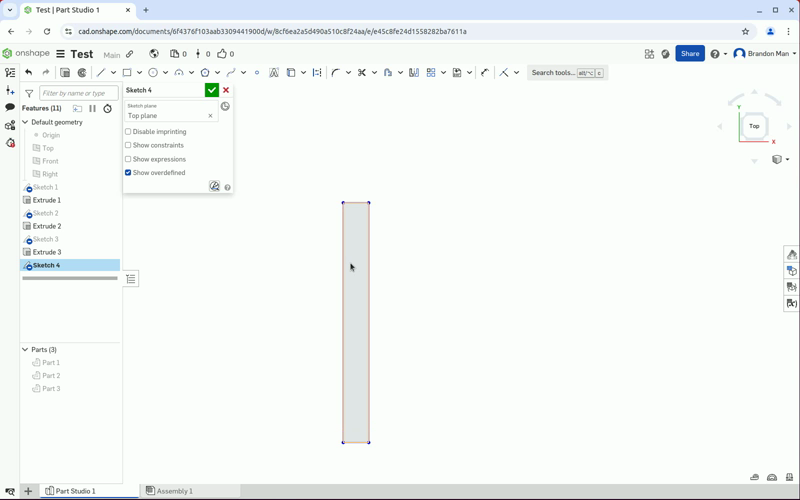
scroll(6)
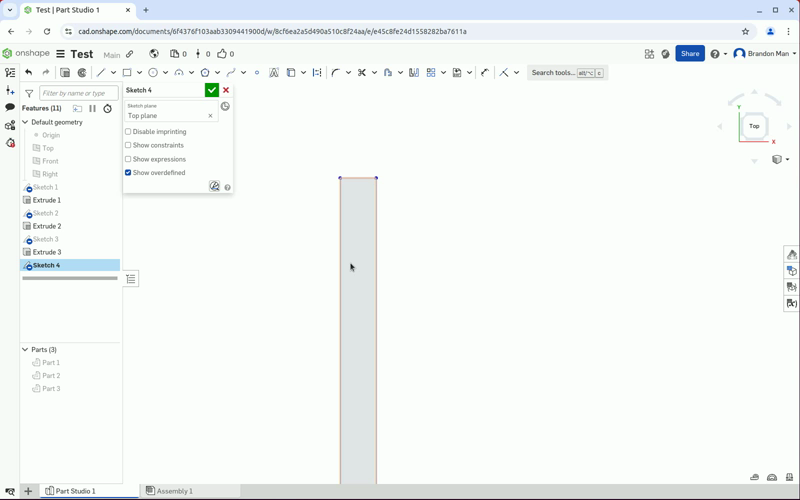
scroll(6)
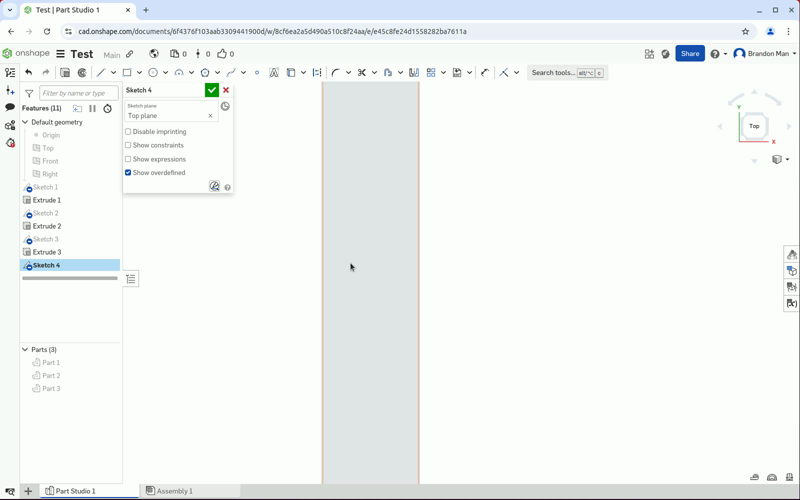
click(350, 262)
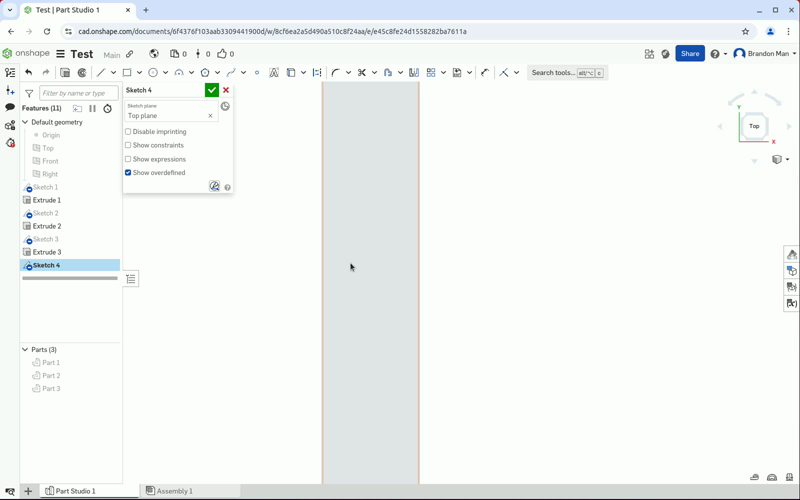
scroll(-6)
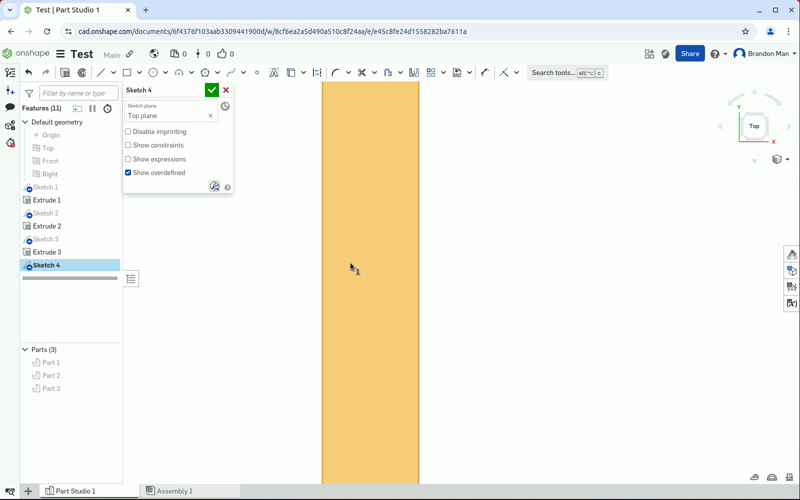
scroll(-6)
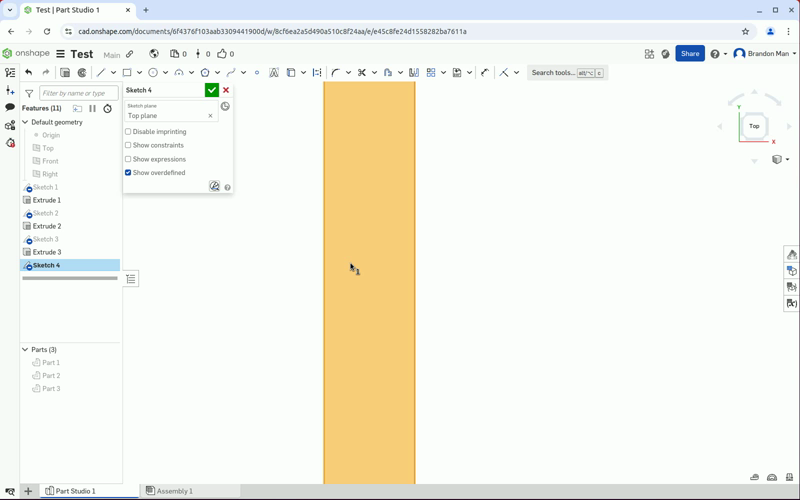
scroll(-6)
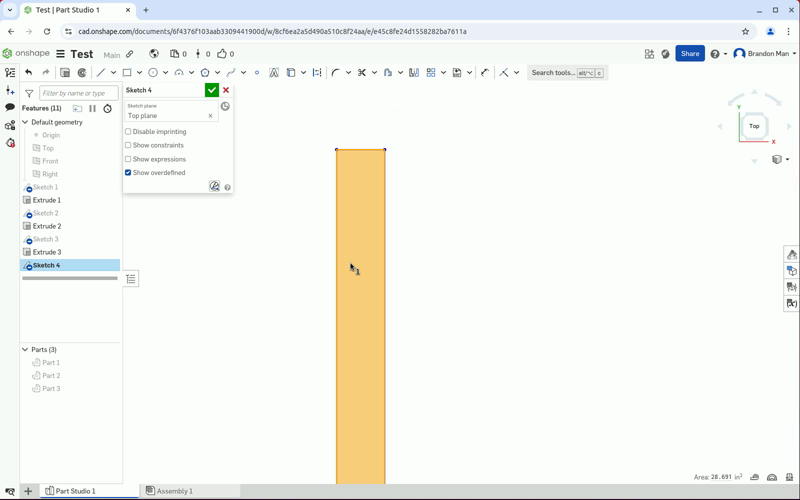
scroll(-6)
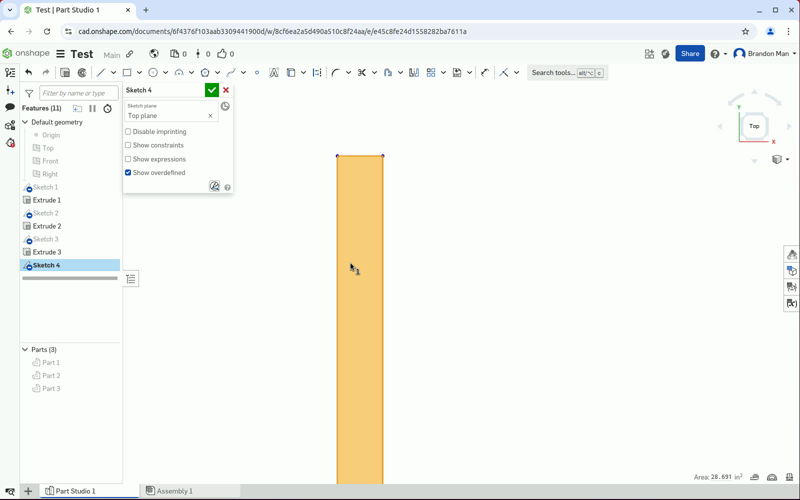
scroll(-6)
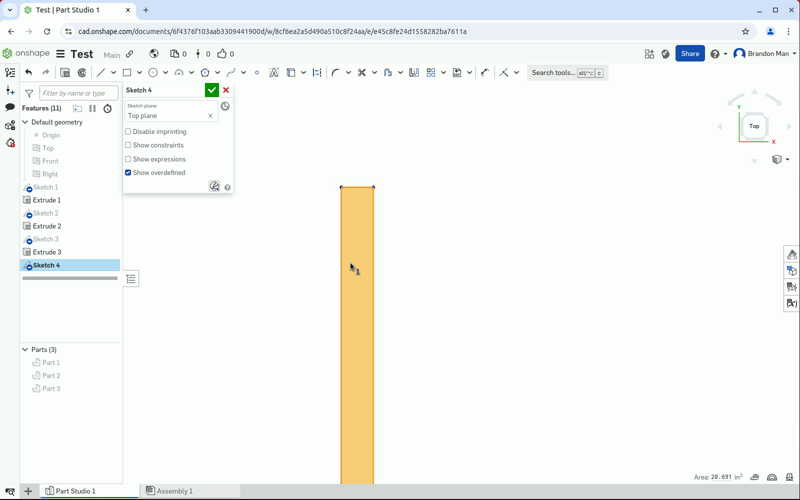
scroll(-6)
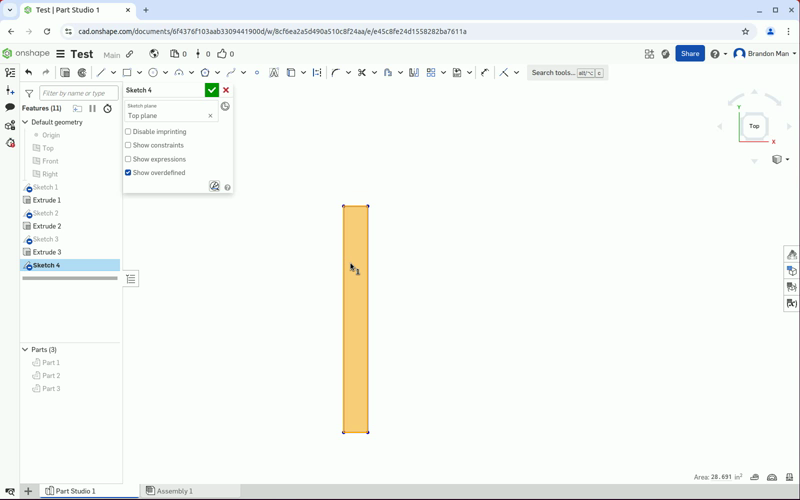
scroll(-6)
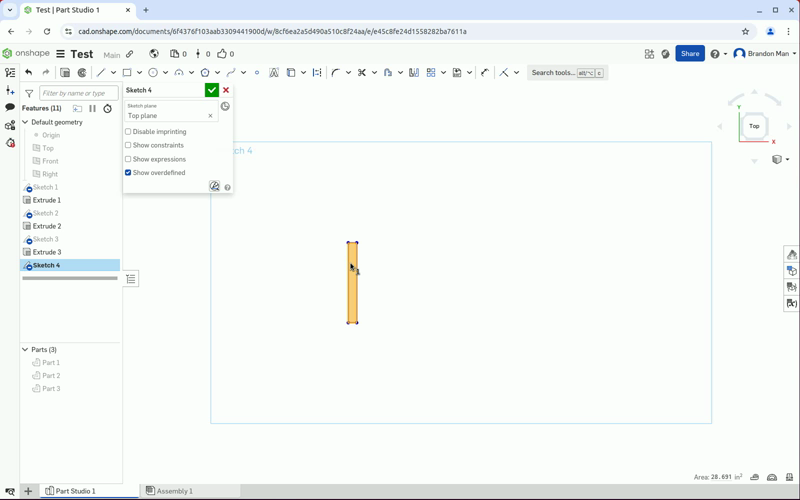
mouse_move(73, 352)
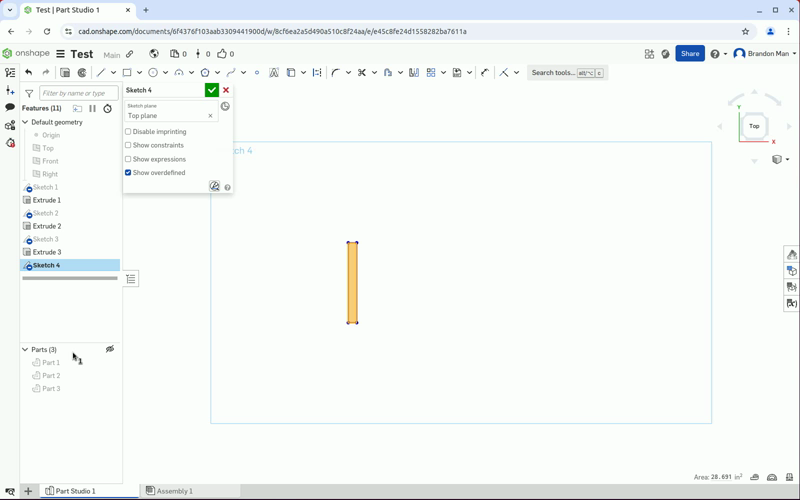
key(shift+y)
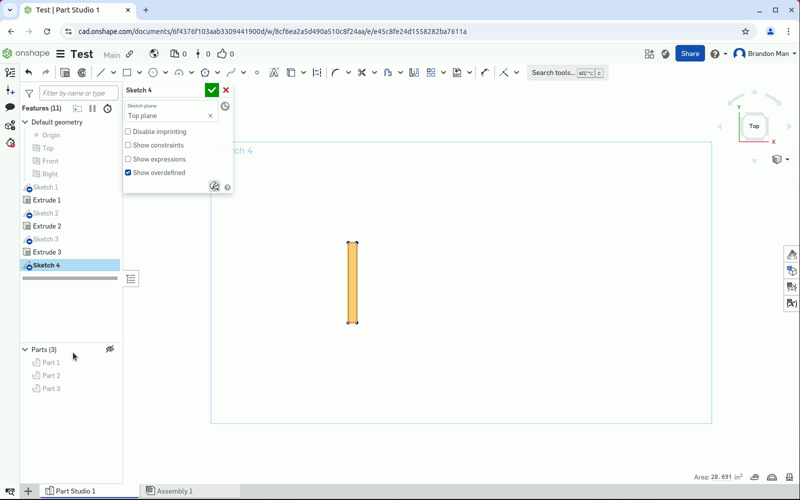
key(shift+e)
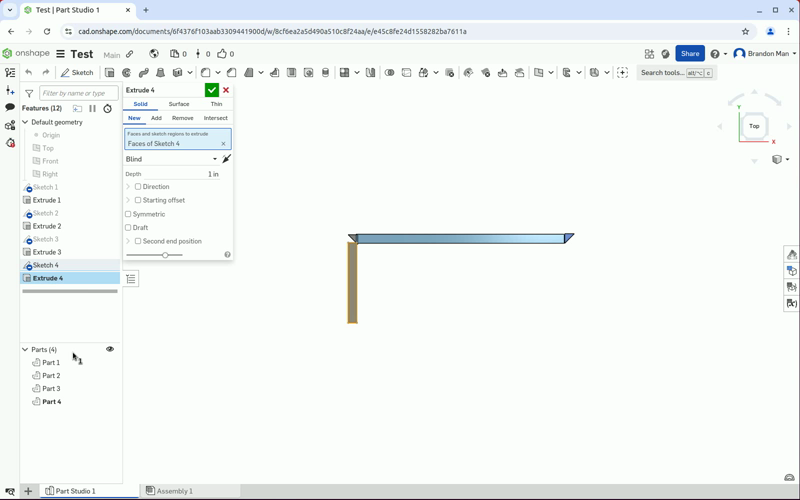
mouse_move(143, 106)
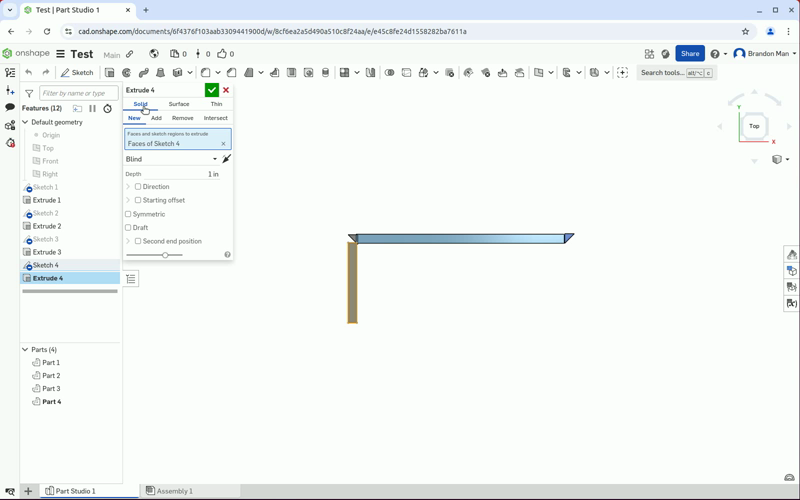
click(143, 106)
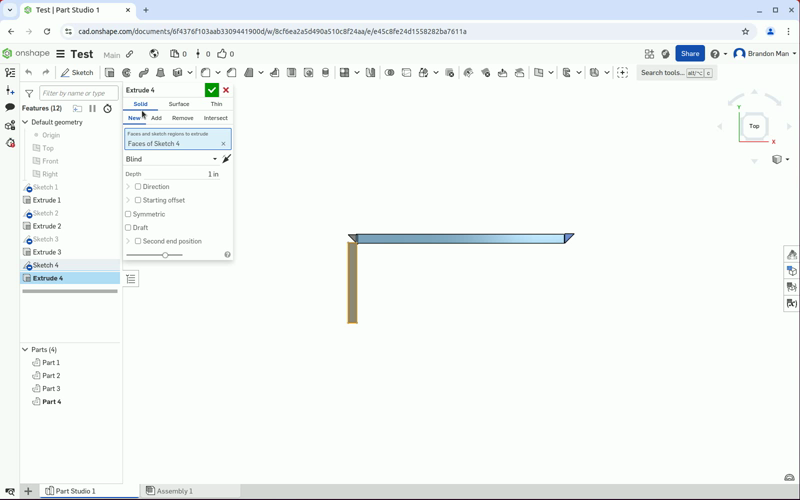
mouse_move(137, 120)
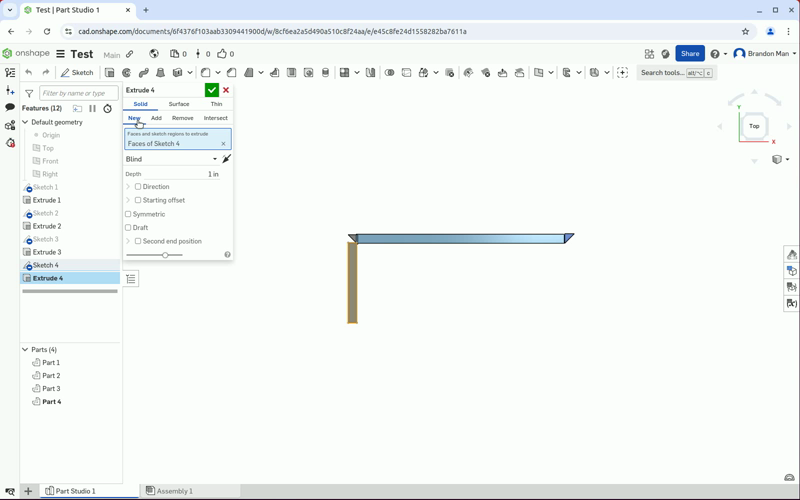
click(137, 120)
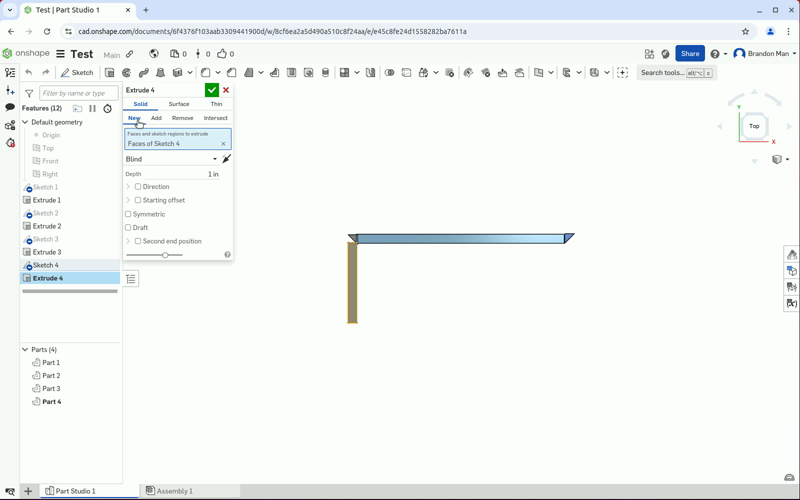
key(tab, 4)
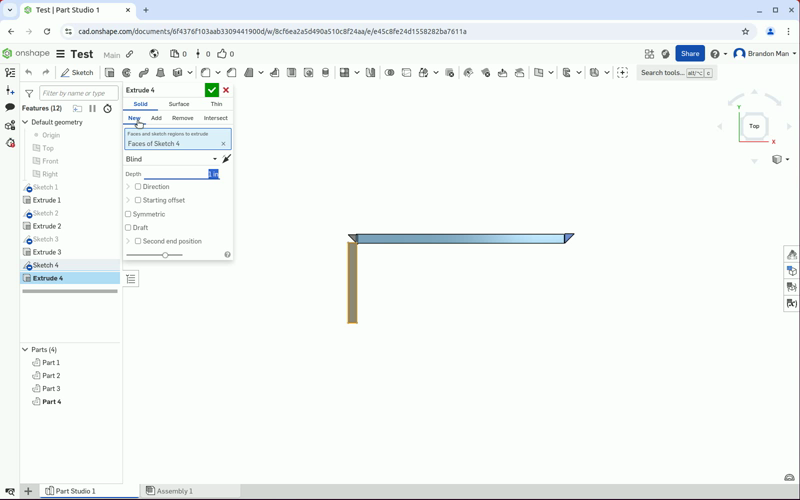
text(0.481)
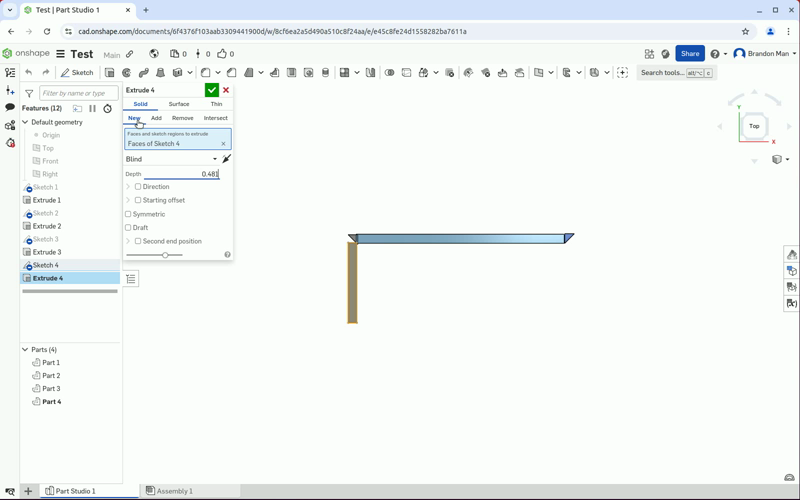
key(enter)
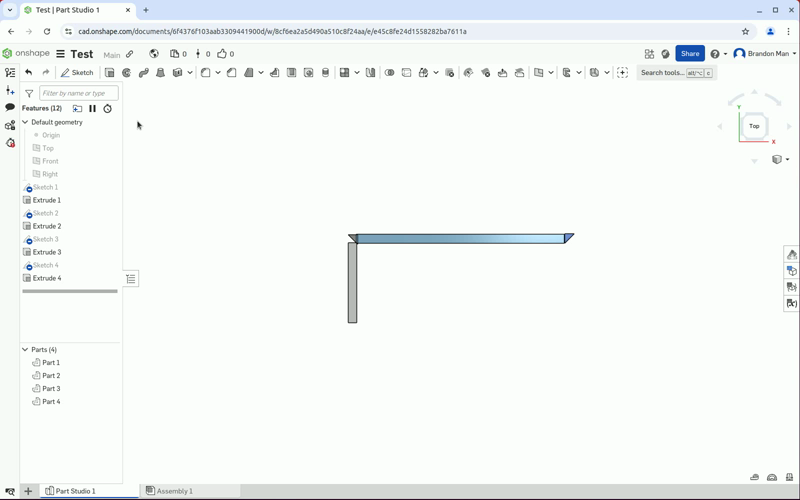
key(shift+h)
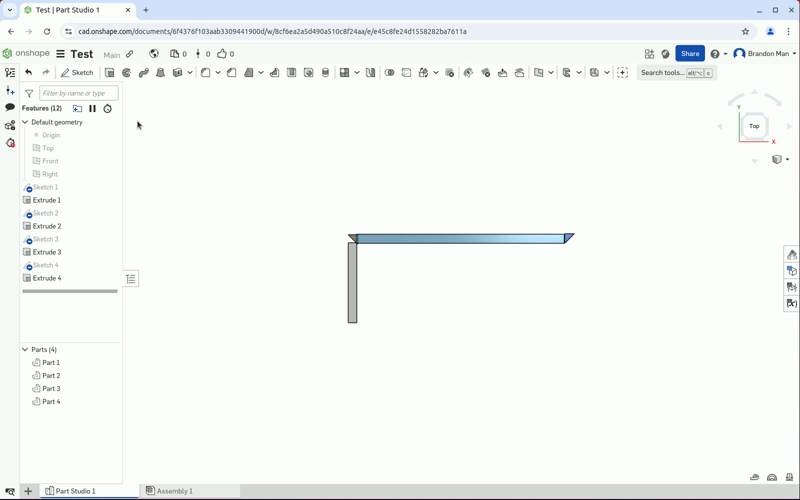
key(shift+h)
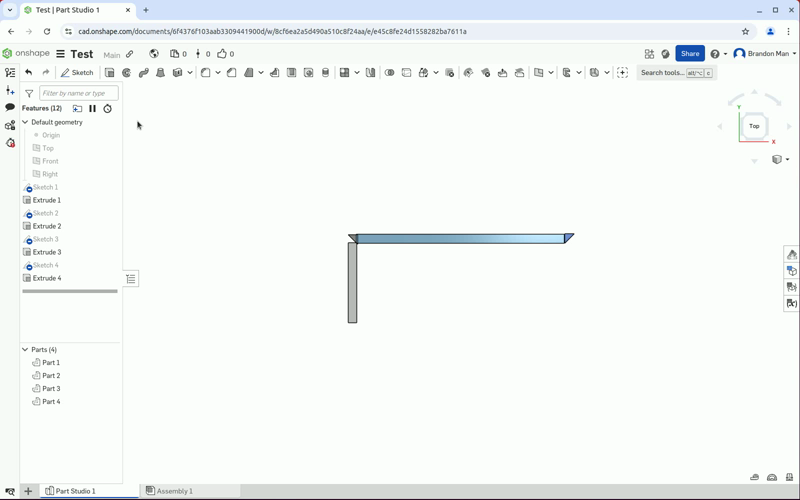
mouse_move(73, 189)
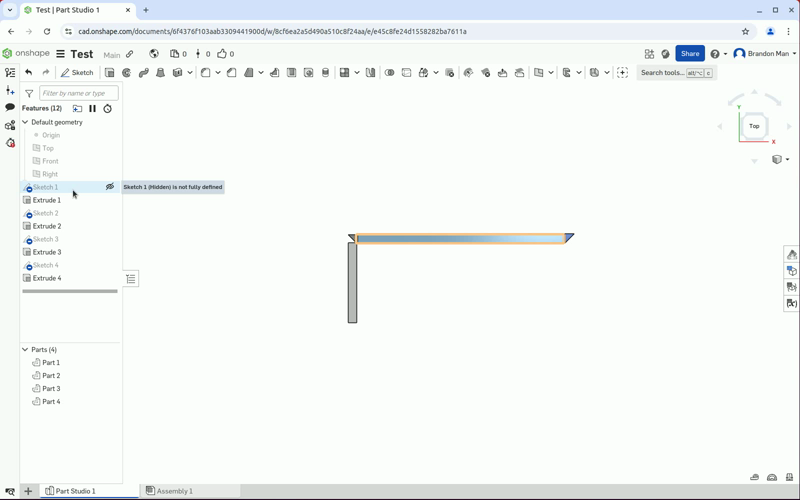
click(73, 189)
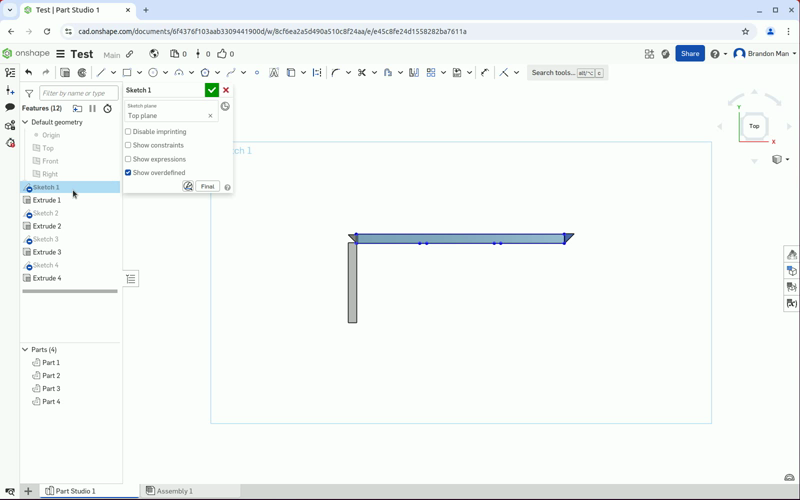
mouse_move(229, 92)
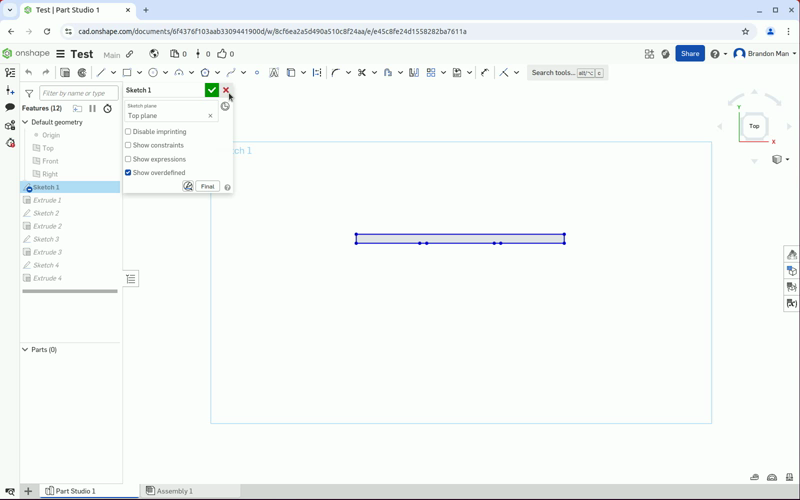
click(229, 92)
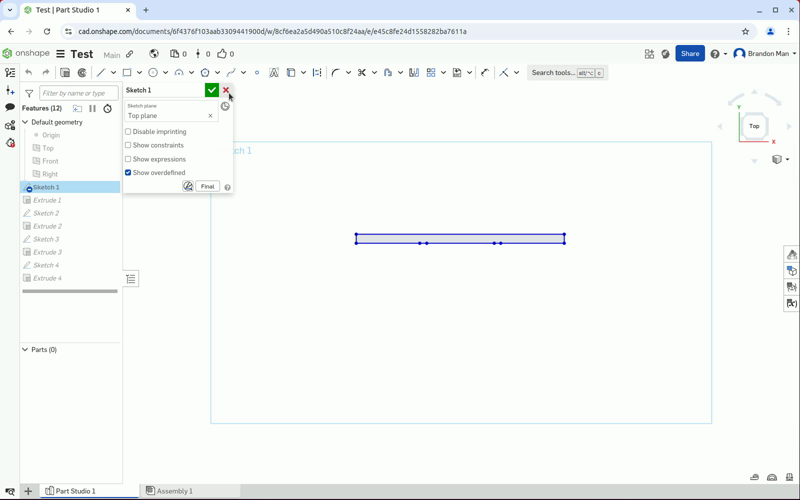
key(shift+s)
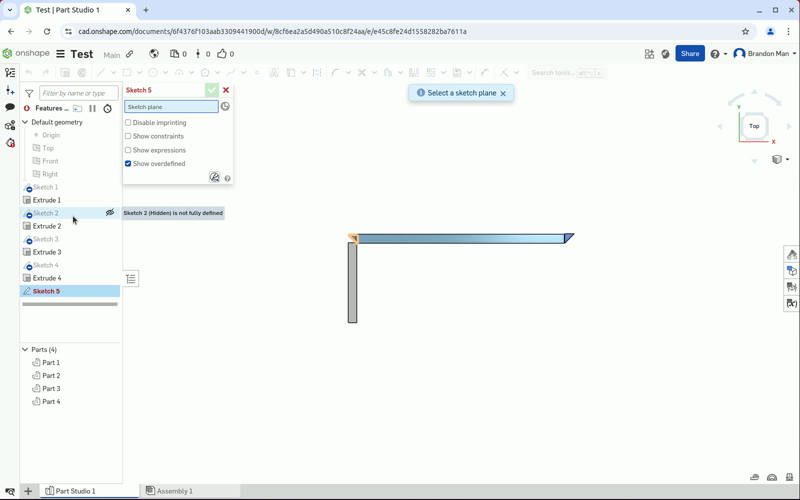
scroll(3)
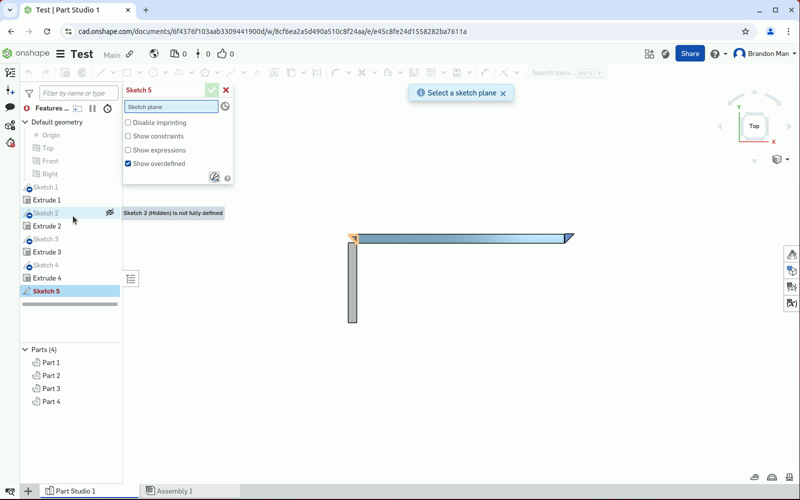
mouse_move(73, 150)
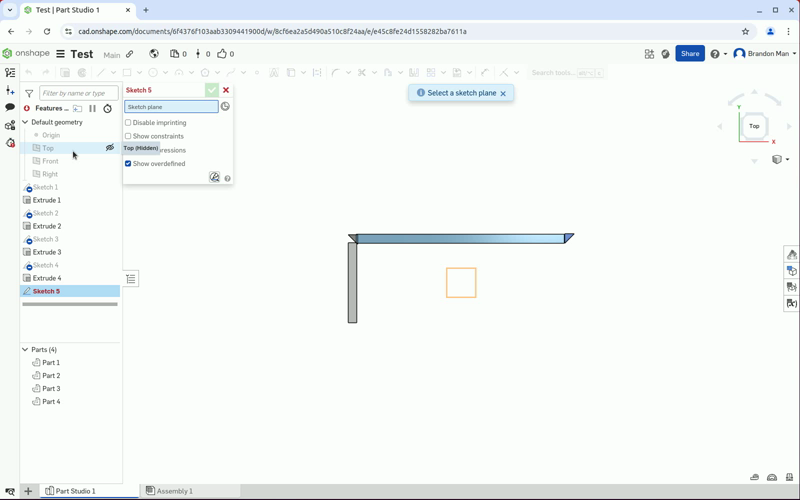
click(73, 150)
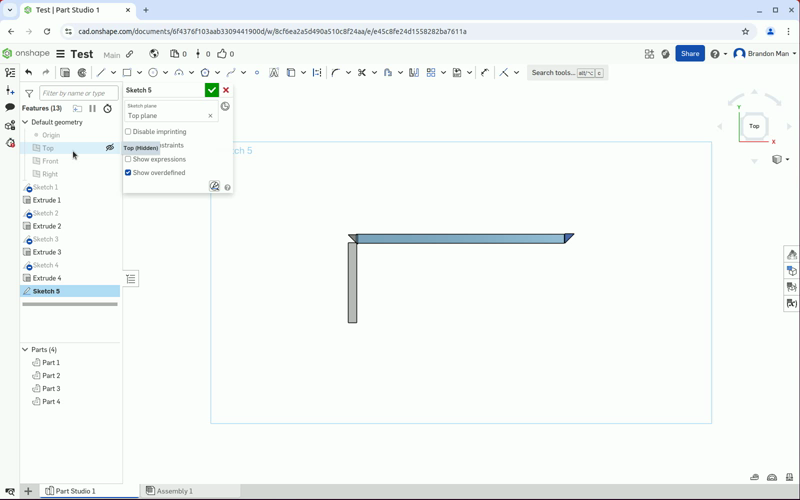
mouse_move(73, 352)
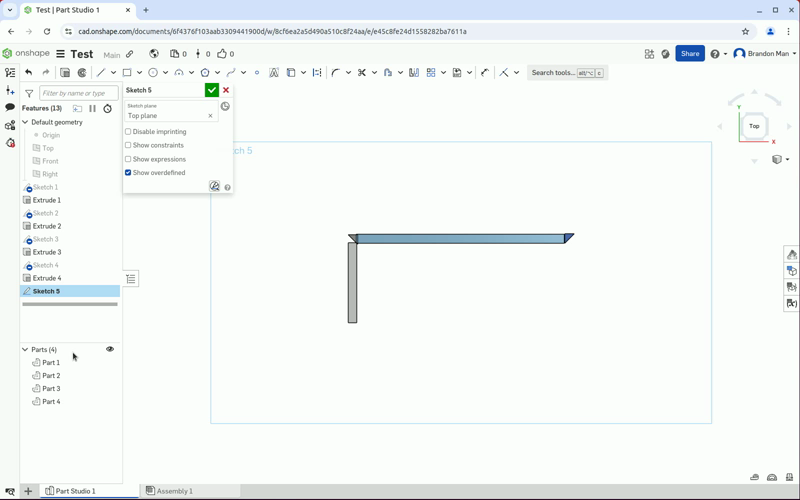
key(y)
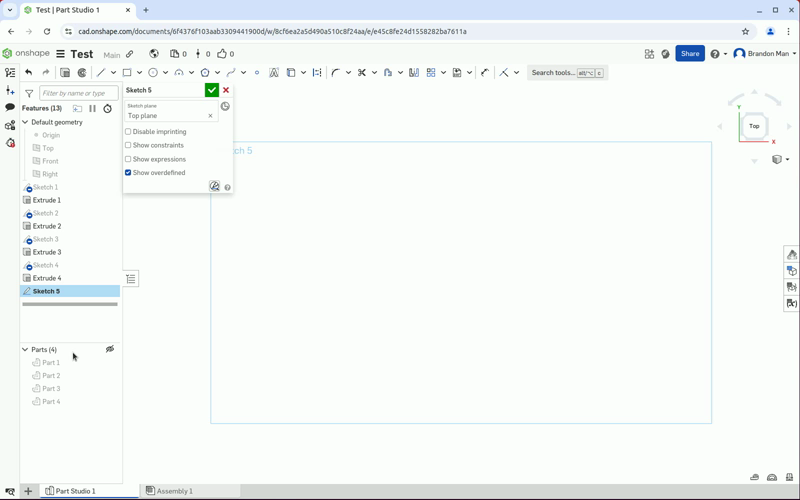
key(l)
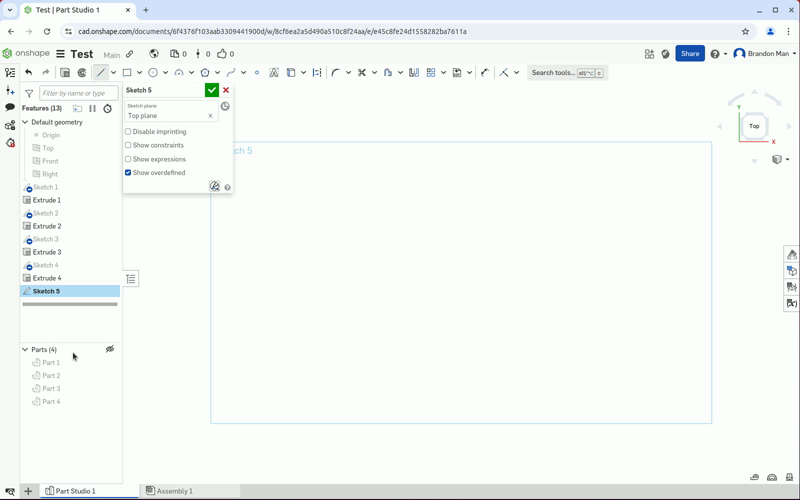
key_down(shift)
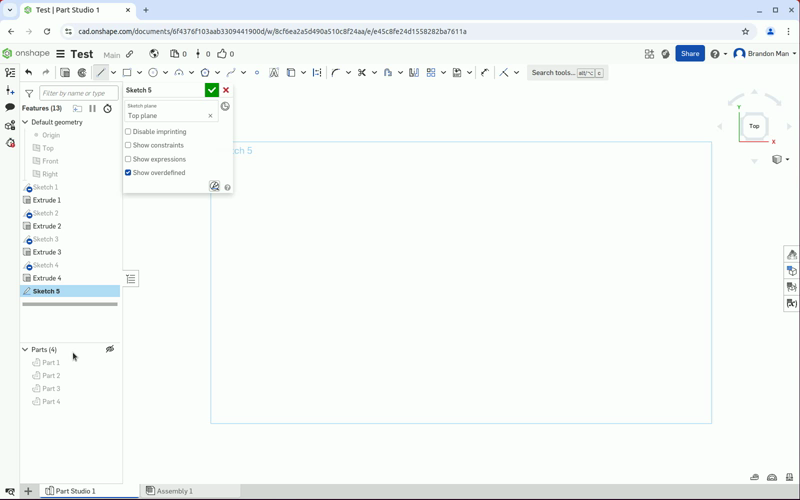
mouse_move(348, 243)
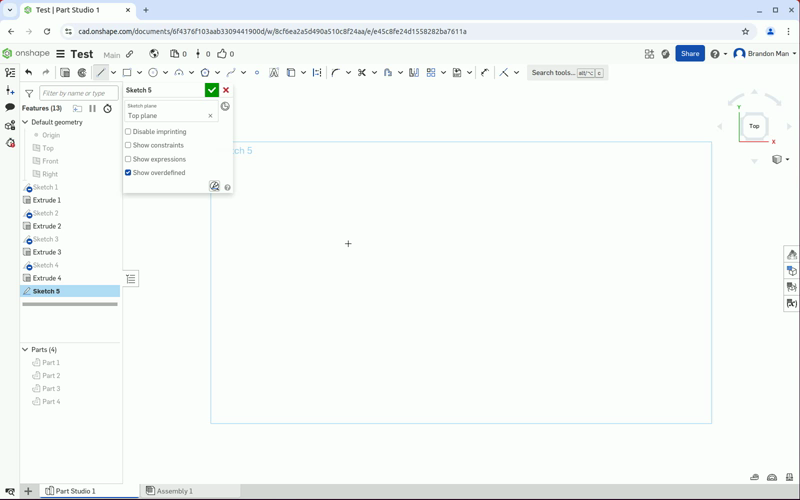
click(348, 243)
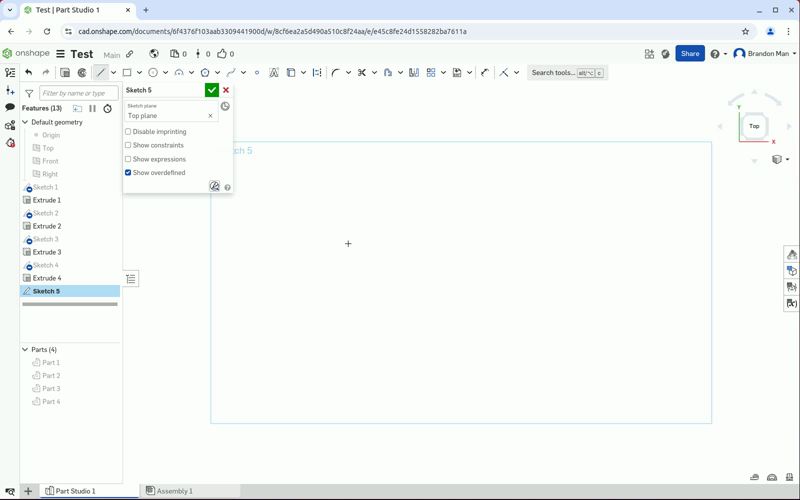
key_up(shift)
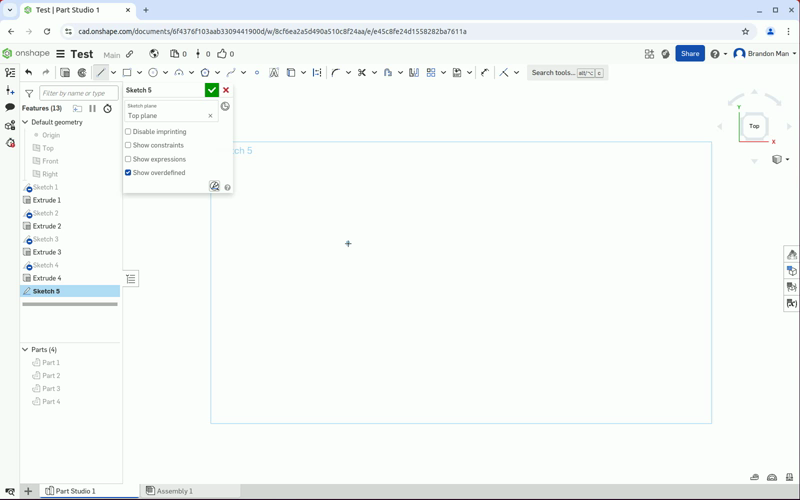
key_down(shift)
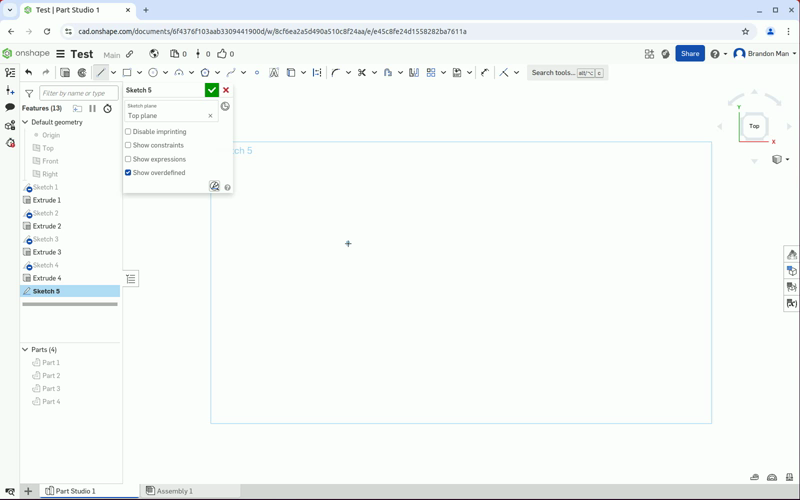
mouse_move(378, 243)
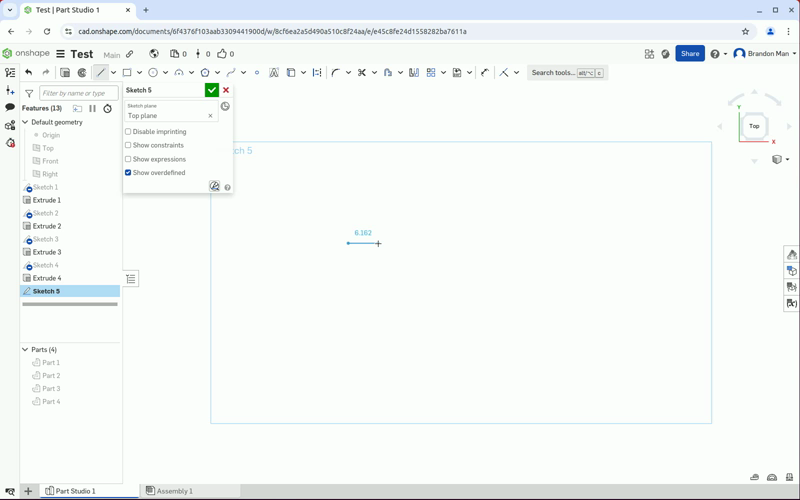
mouse_move(357, 243)
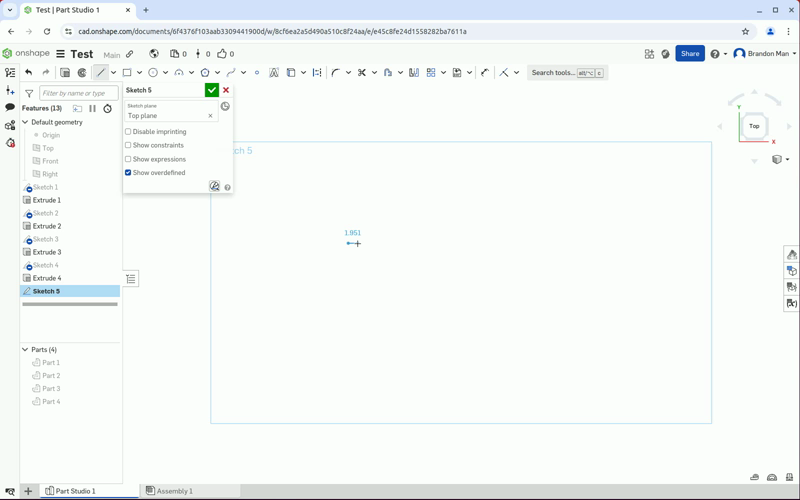
click(357, 243)
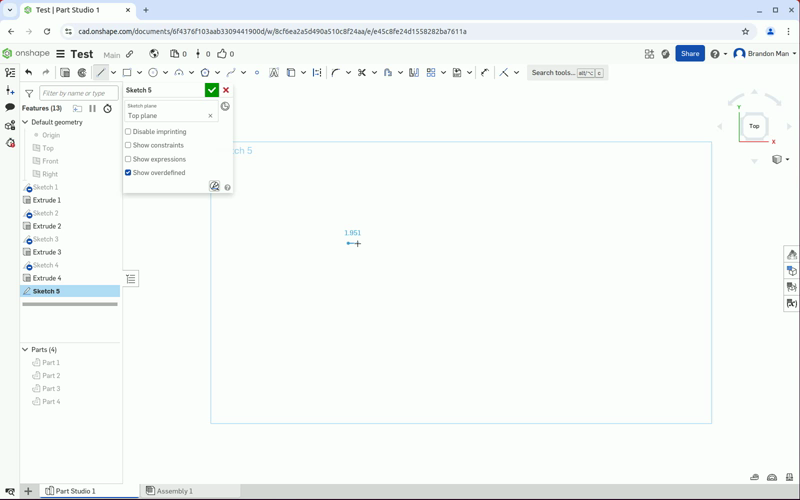
key_up(shift)
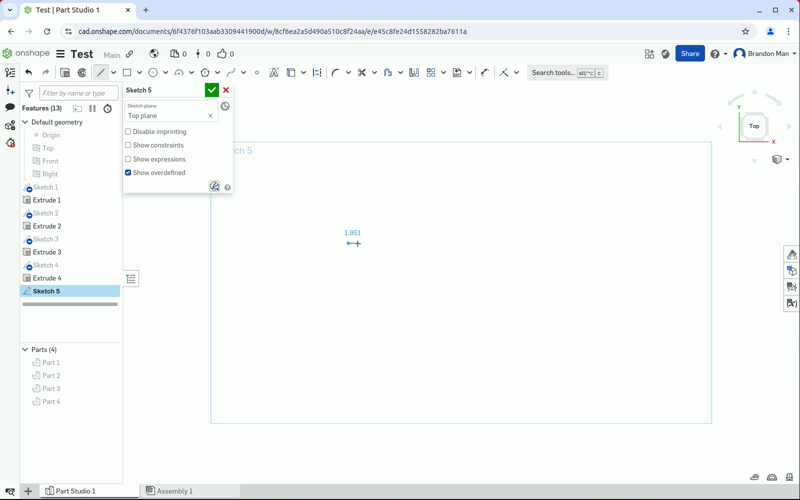
key_down(shift)
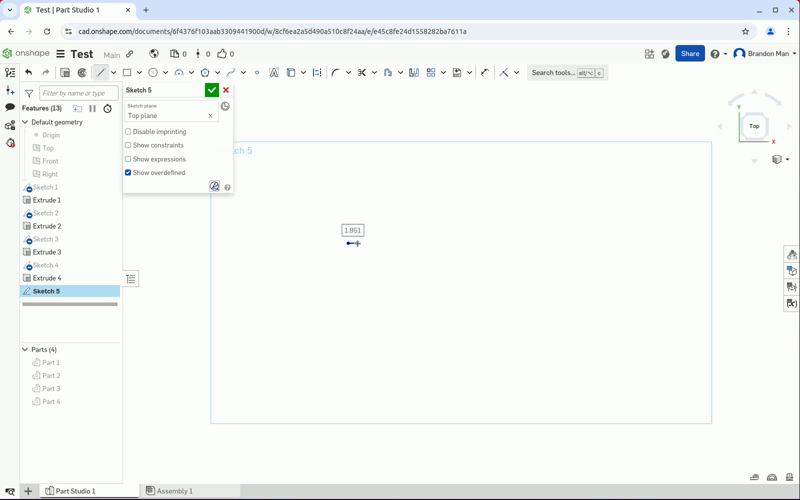
mouse_move(387, 243)
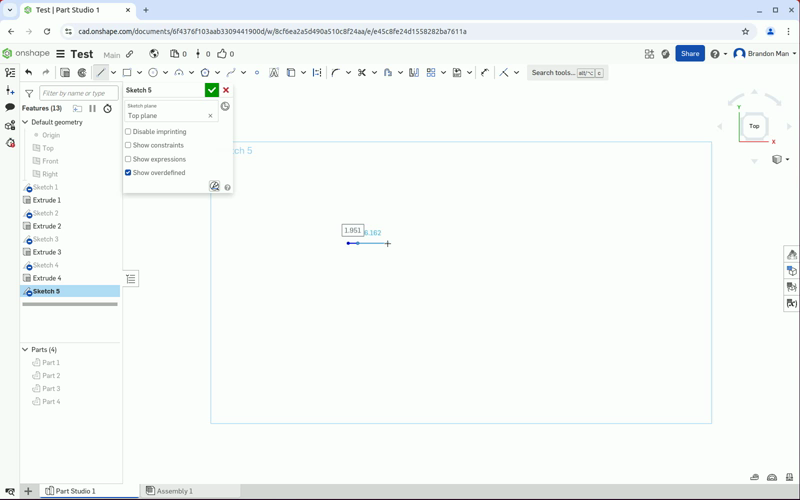
mouse_move(348, 233)
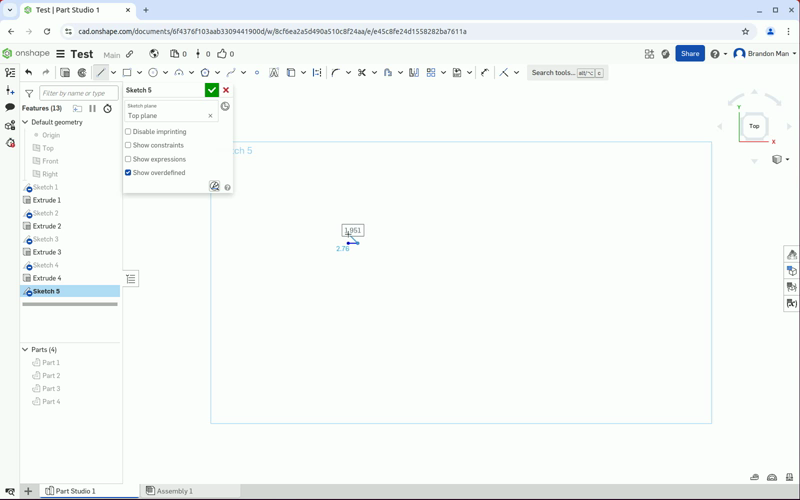
click(348, 233)
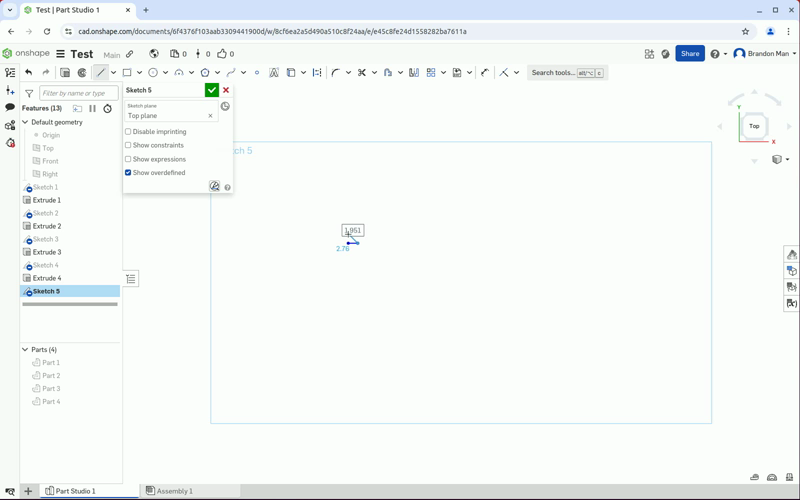
key_up(shift)
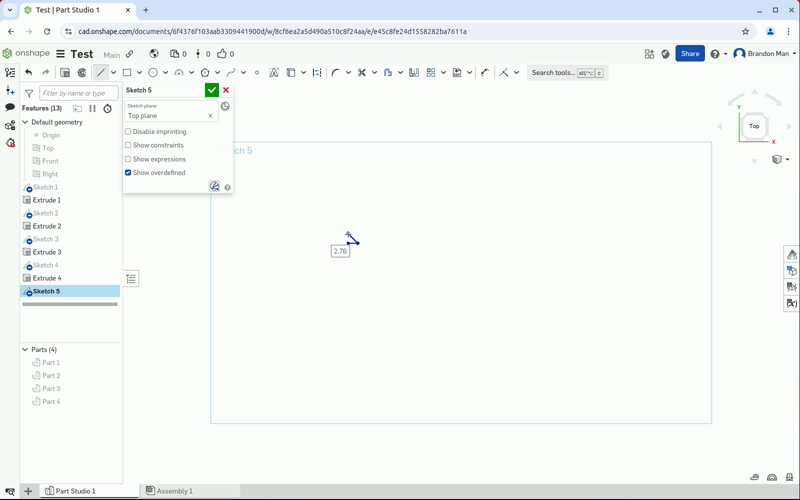
mouse_move(378, 233)
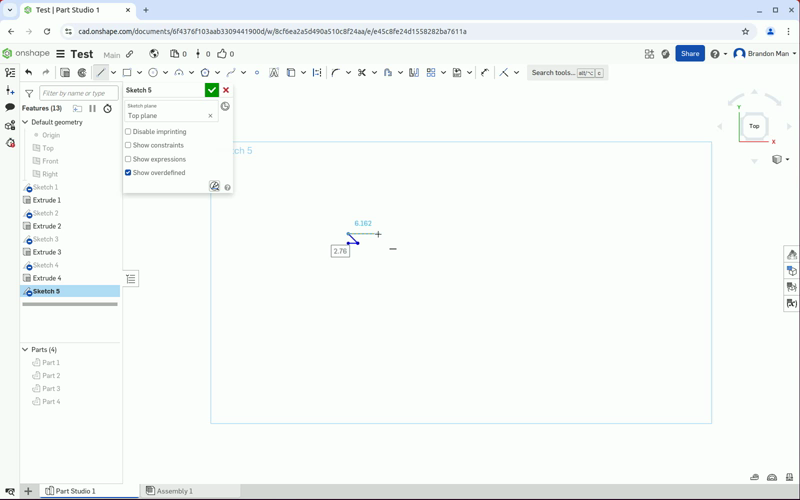
key_down(shift)
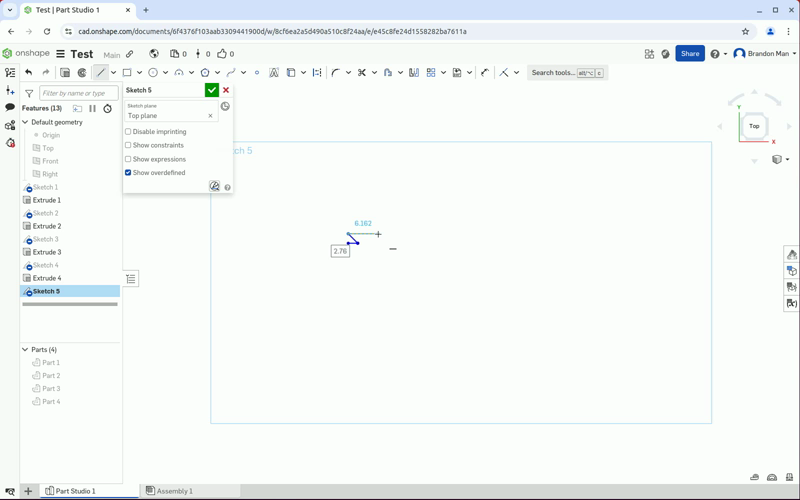
mouse_move(348, 243)
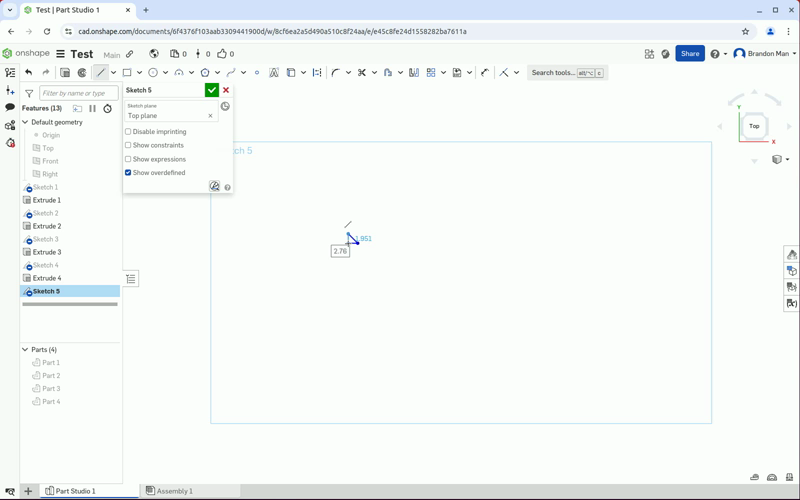
key_up(shift)
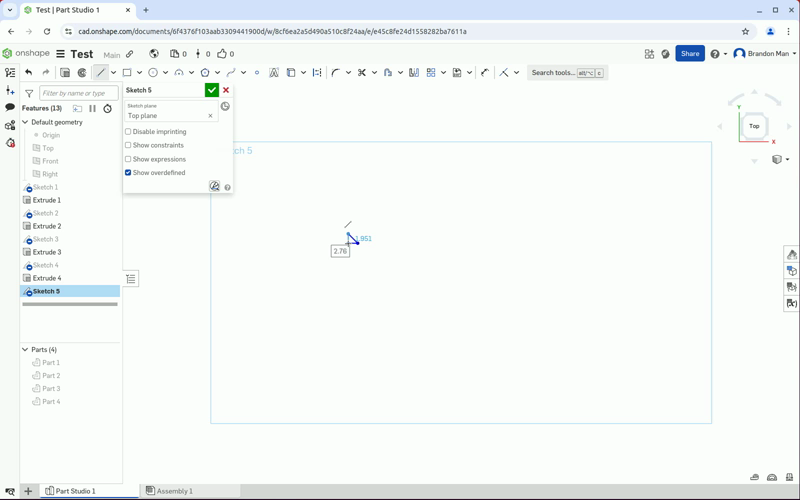
click(348, 243)
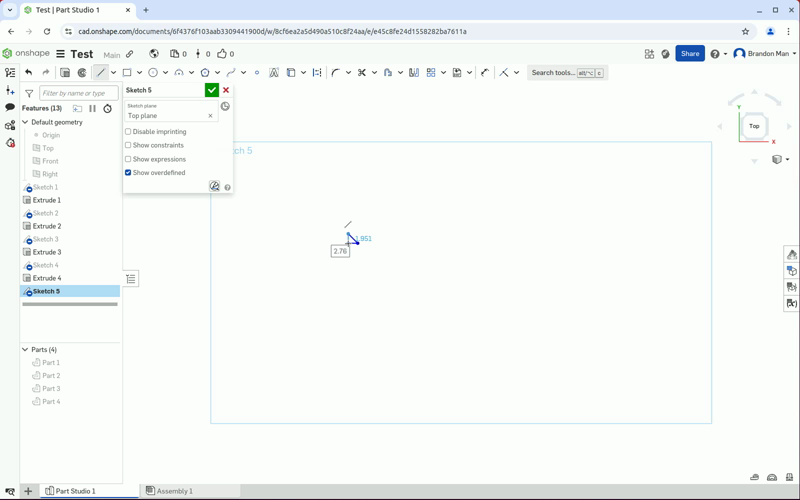
key(esc)
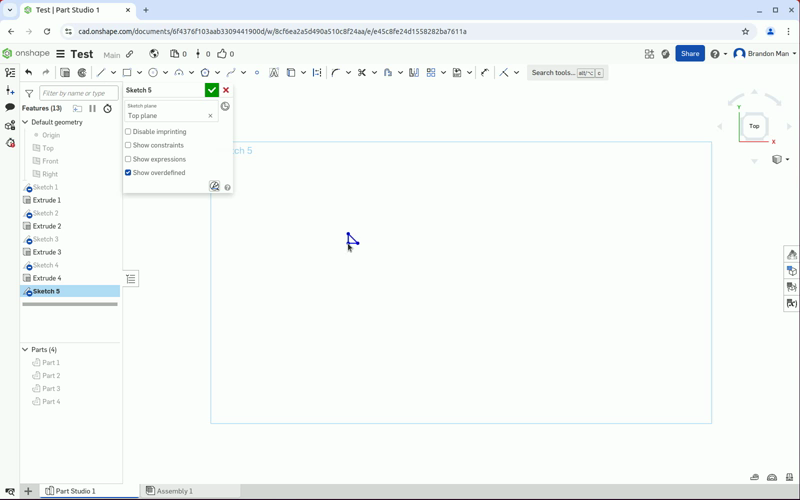
mouse_move(348, 240)
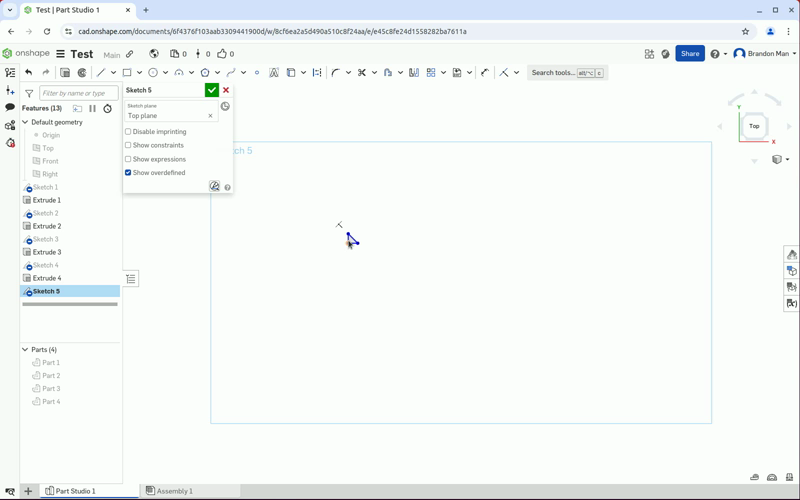
scroll(6)
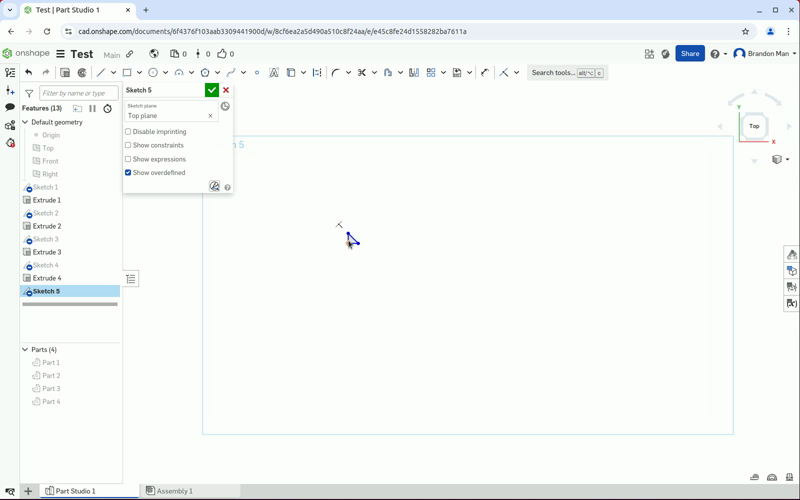
scroll(6)
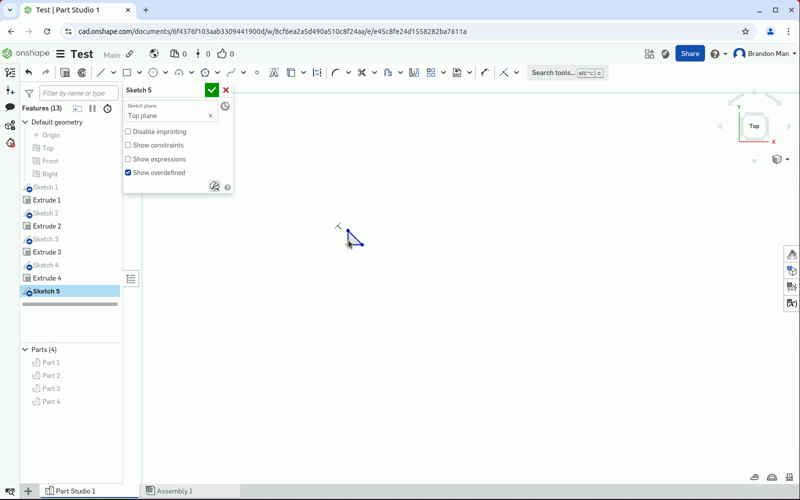
scroll(6)
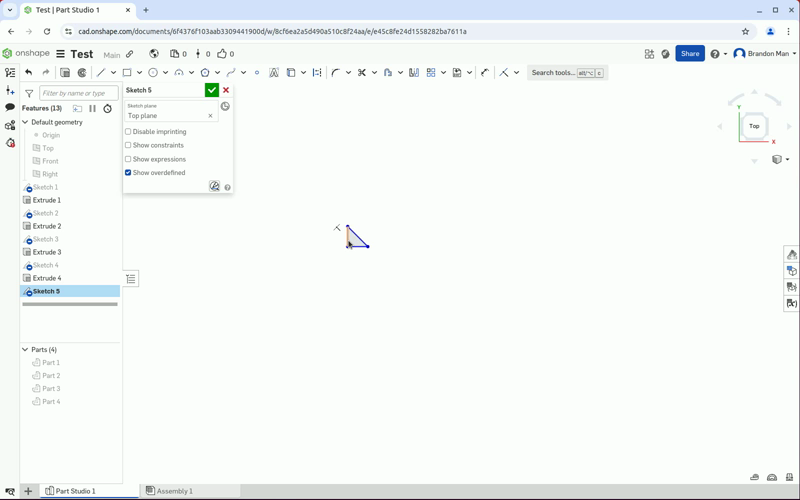
scroll(6)
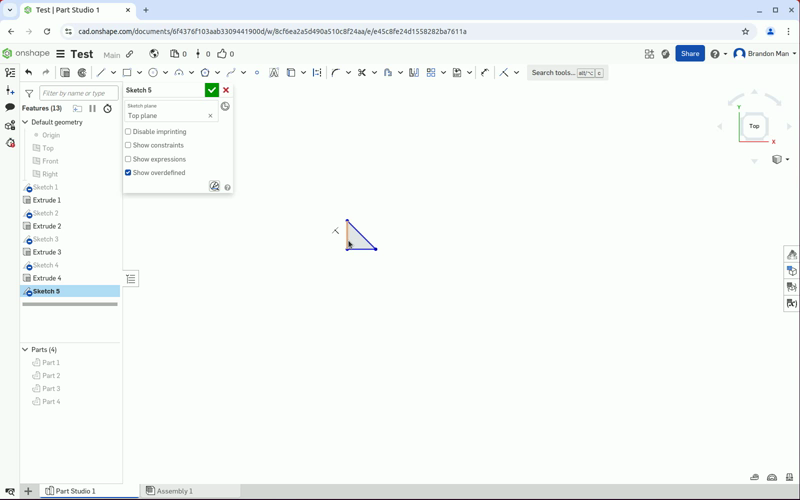
scroll(6)
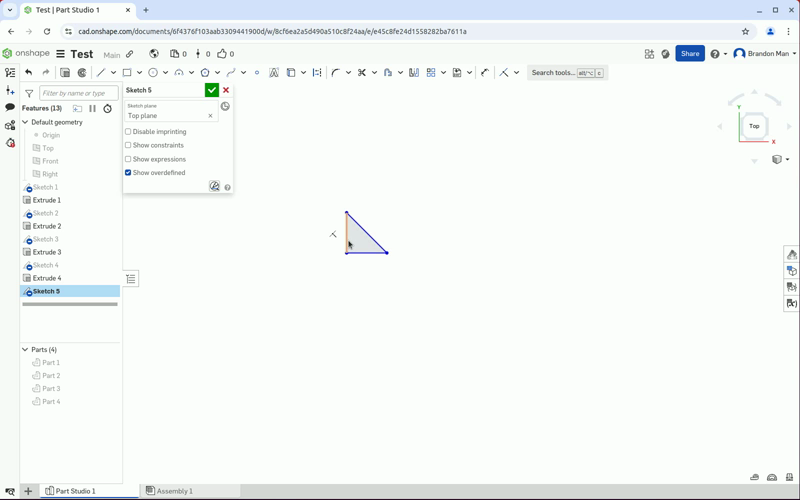
scroll(6)
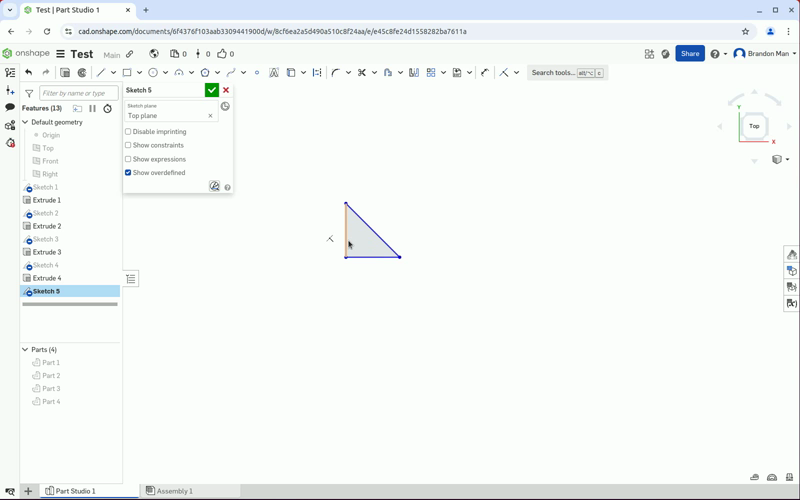
scroll(6)
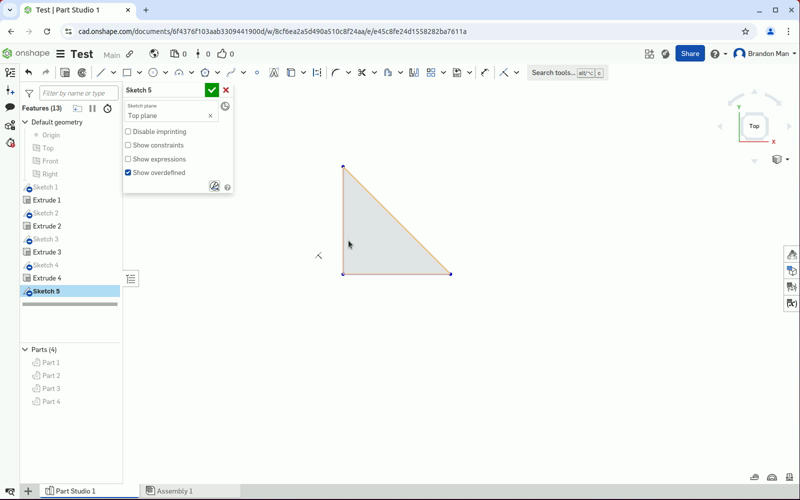
click(348, 240)
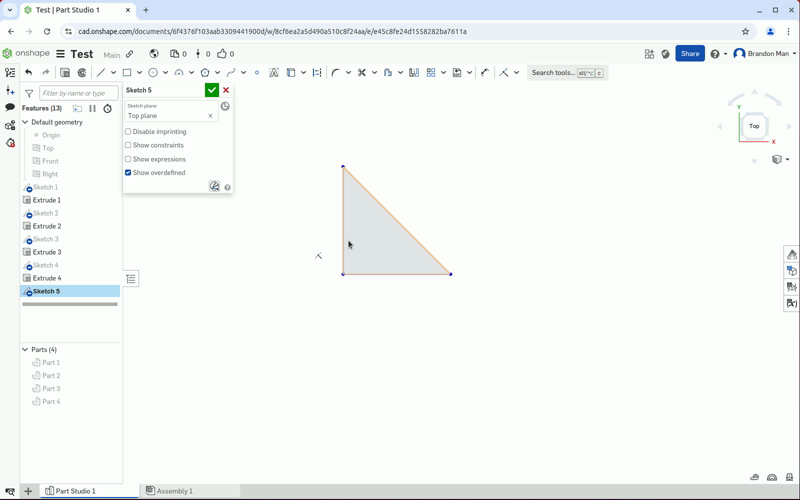
scroll(-6)
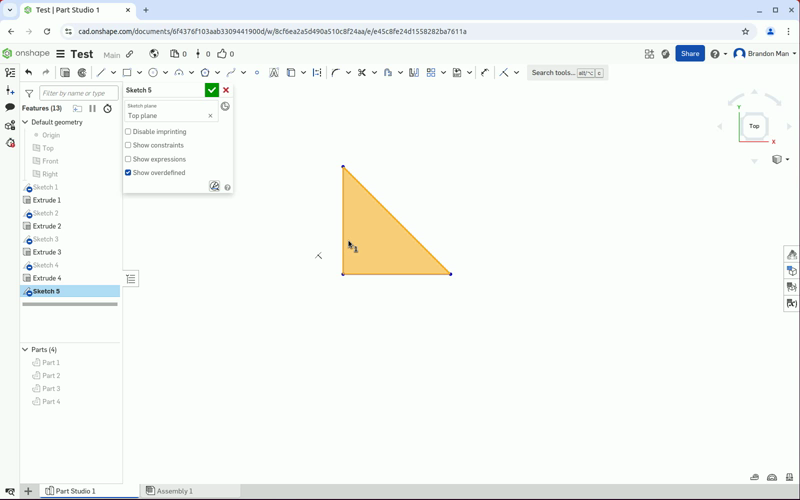
scroll(-6)
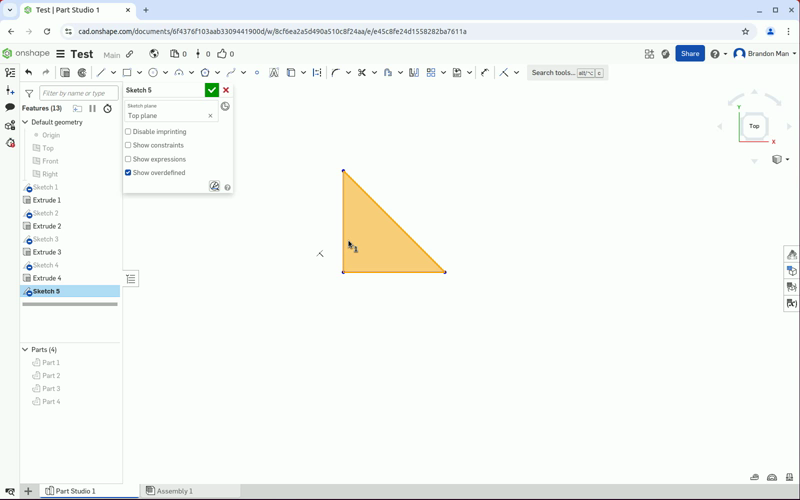
scroll(-6)
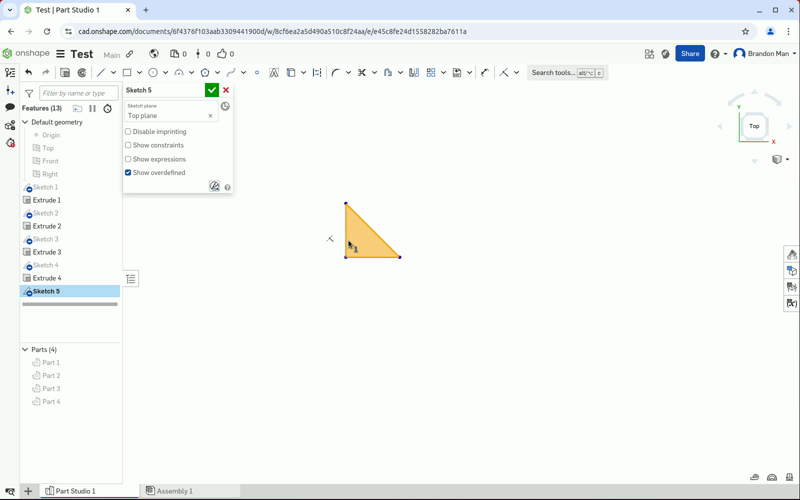
scroll(-6)
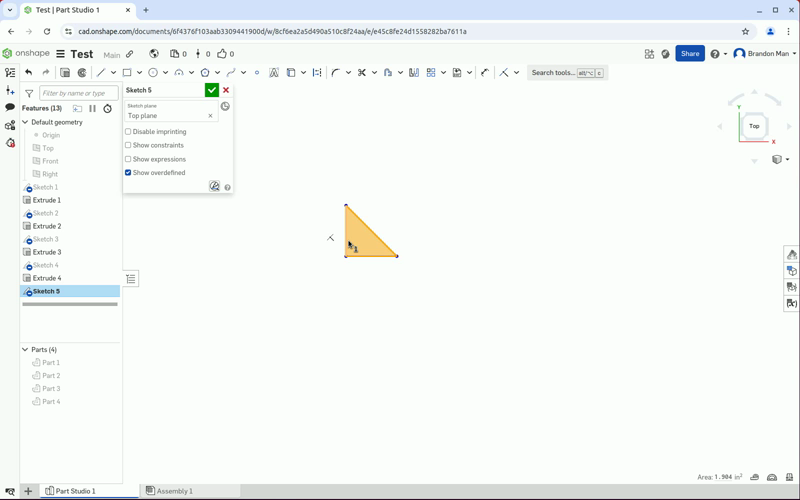
scroll(-6)
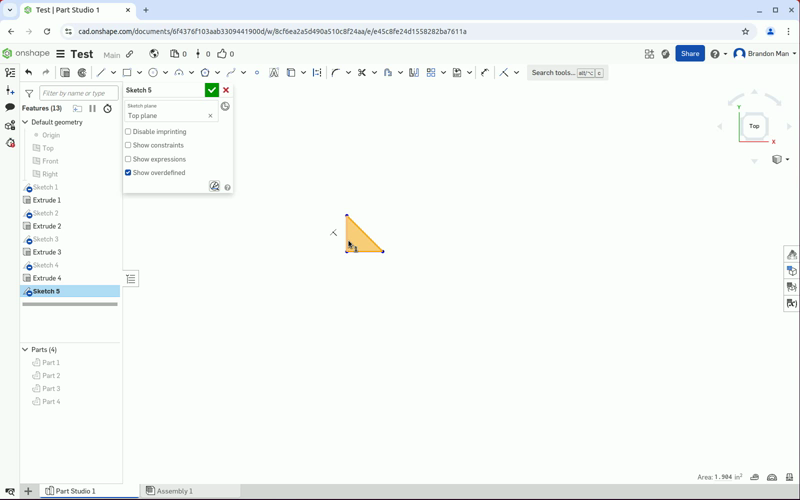
scroll(-6)
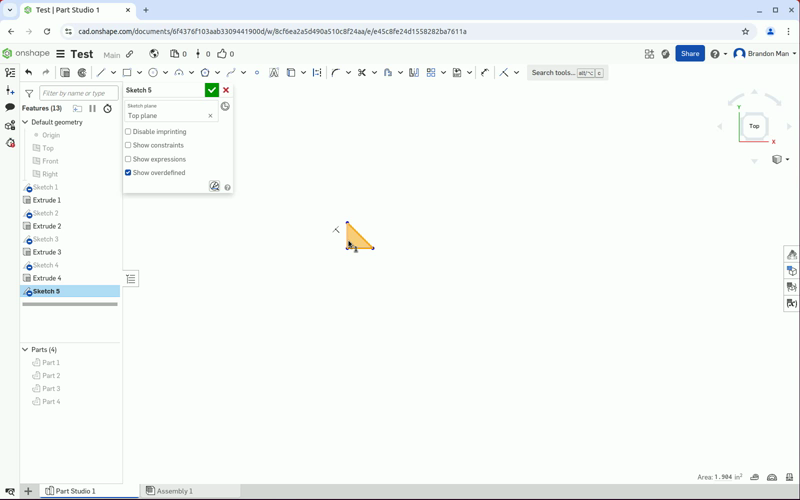
scroll(-6)
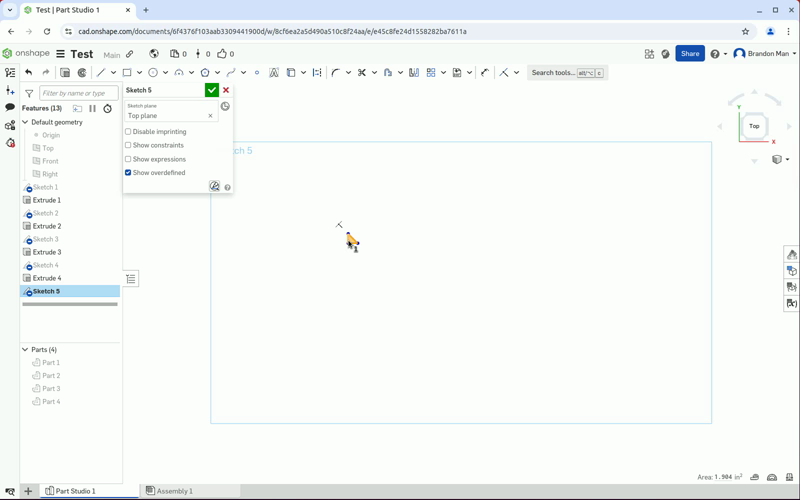
mouse_move(73, 352)
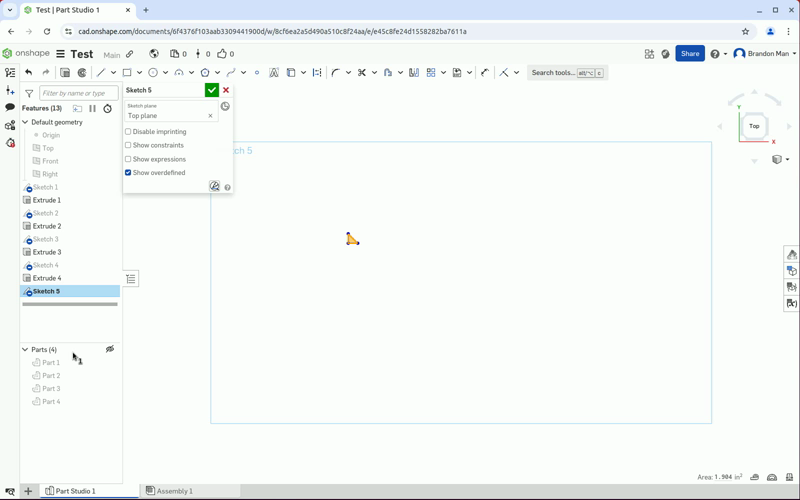
key(shift+y)
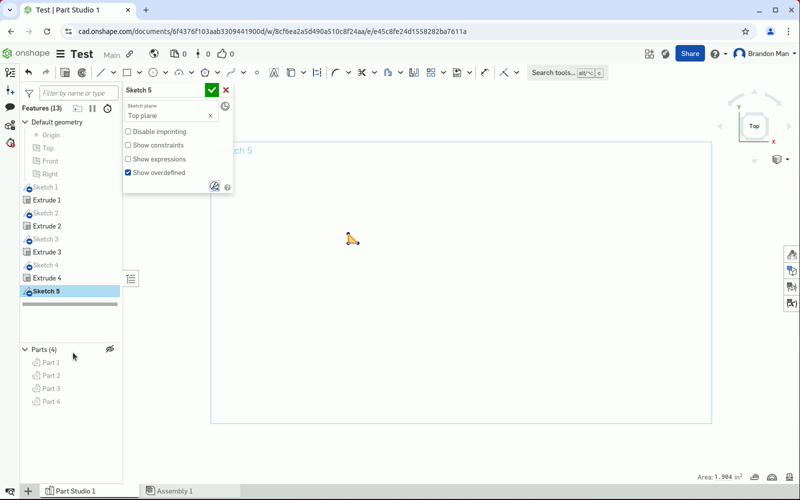
key(shift+e)
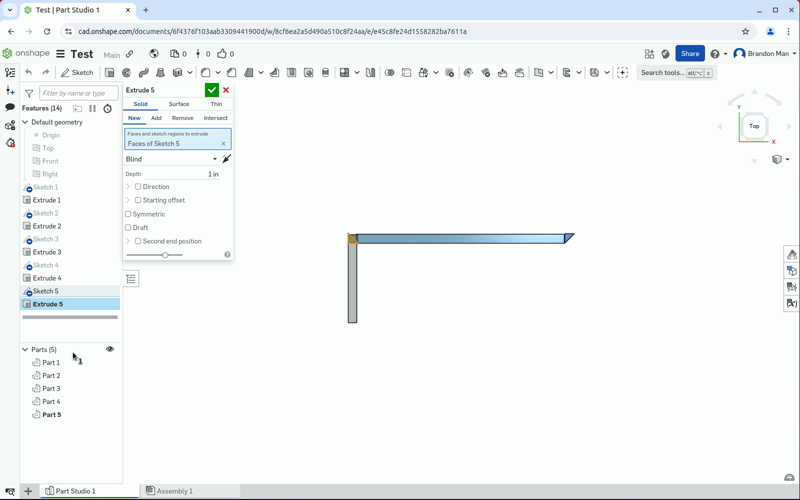
mouse_move(143, 106)
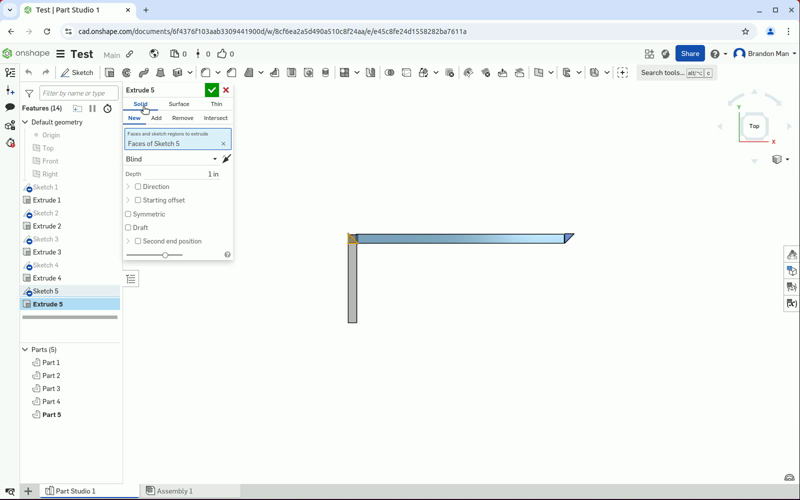
click(143, 106)
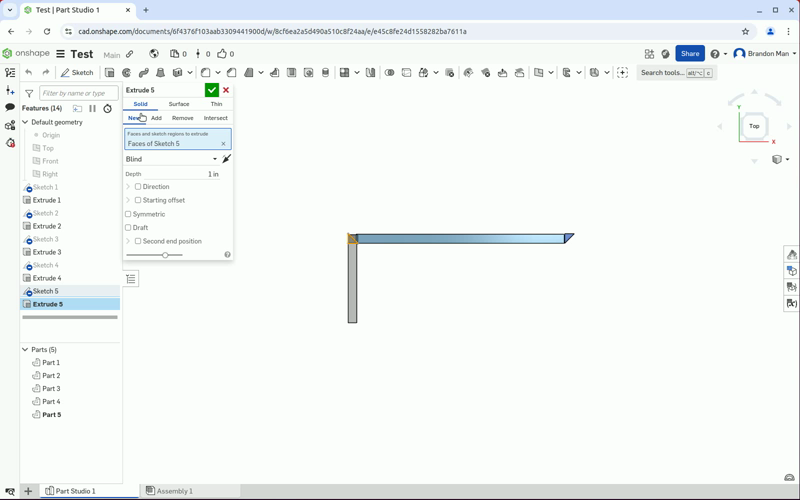
mouse_move(137, 120)
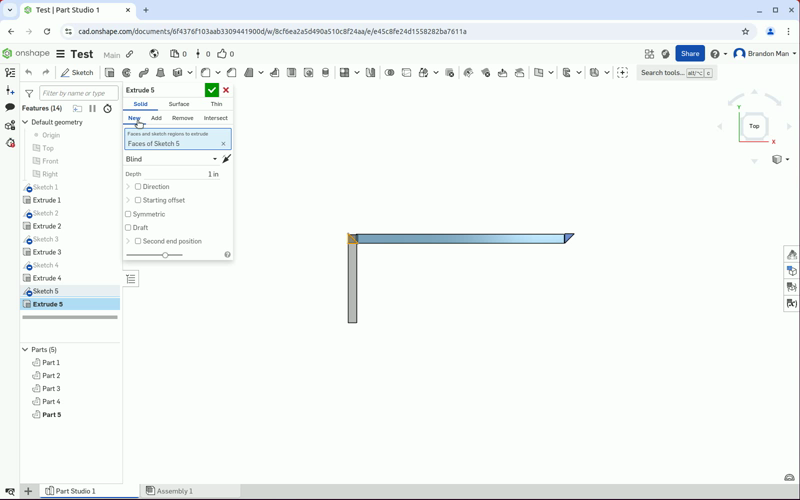
click(137, 120)
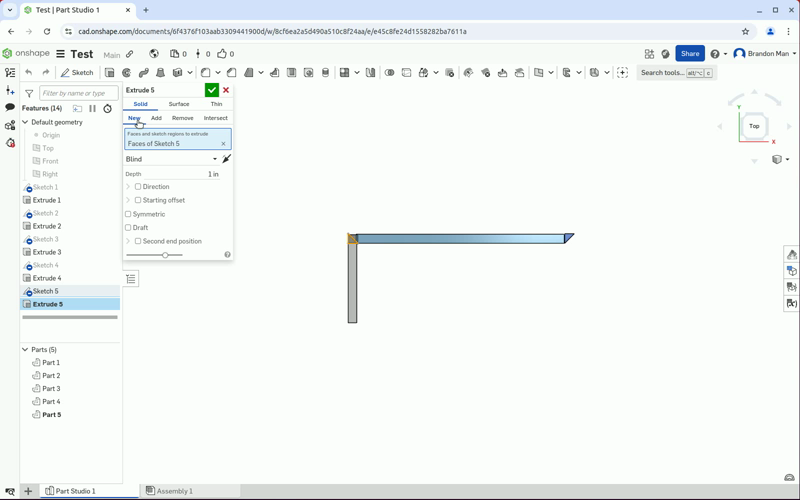
key(tab, 4)
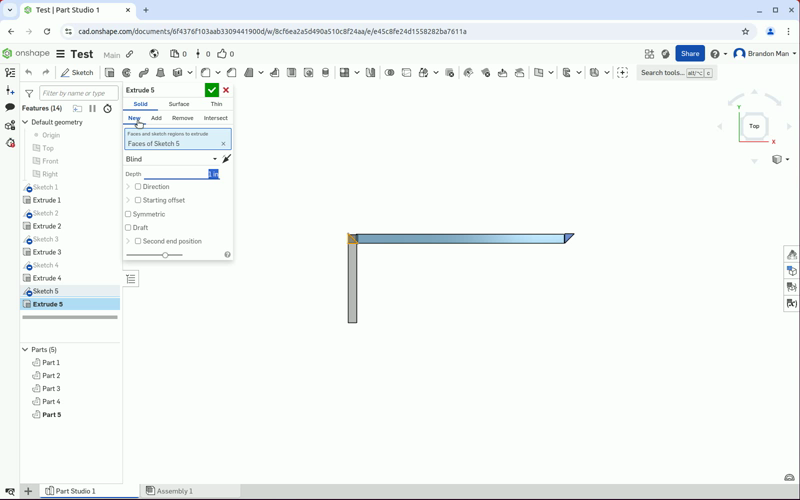
text(0.481)
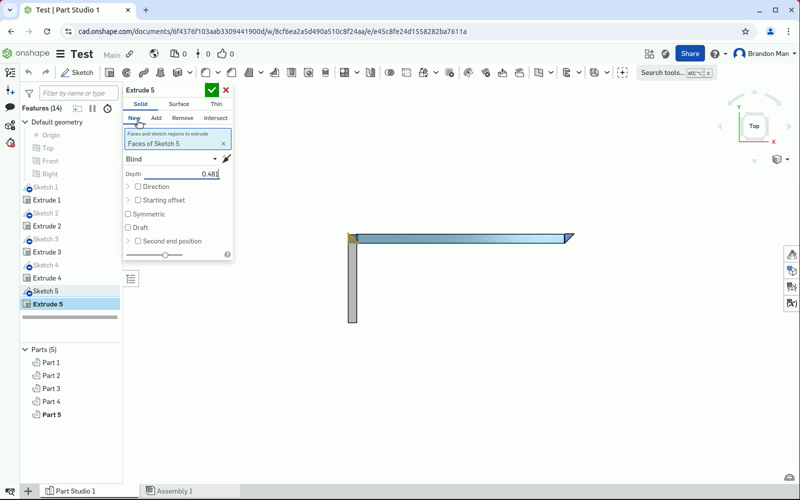
key(enter)
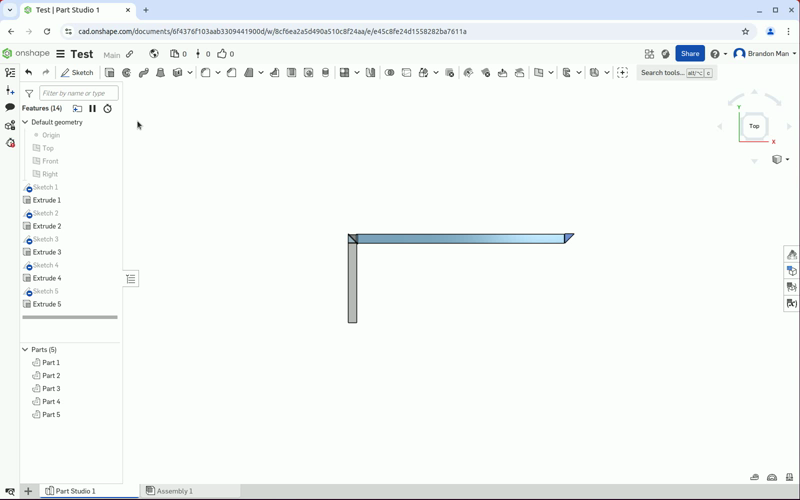
key(shift+h)
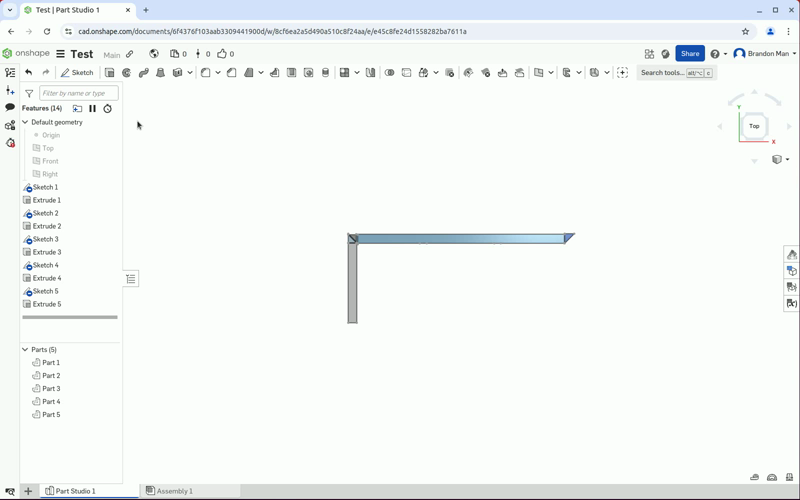
key(shift+h)
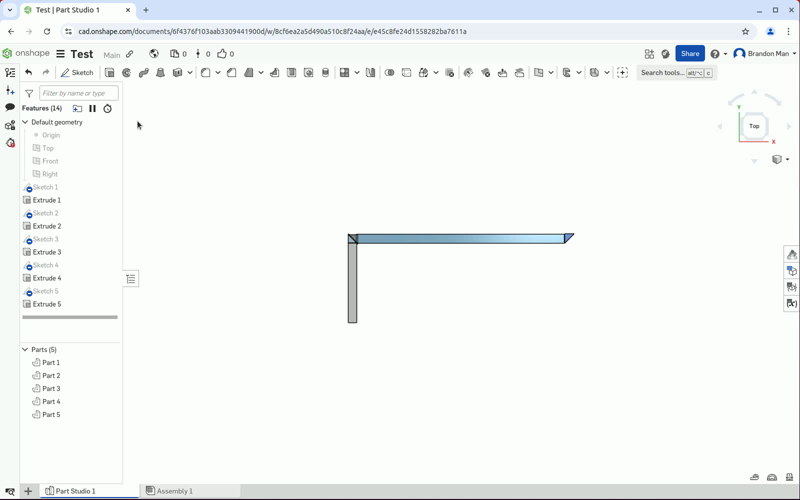
mouse_move(73, 189)
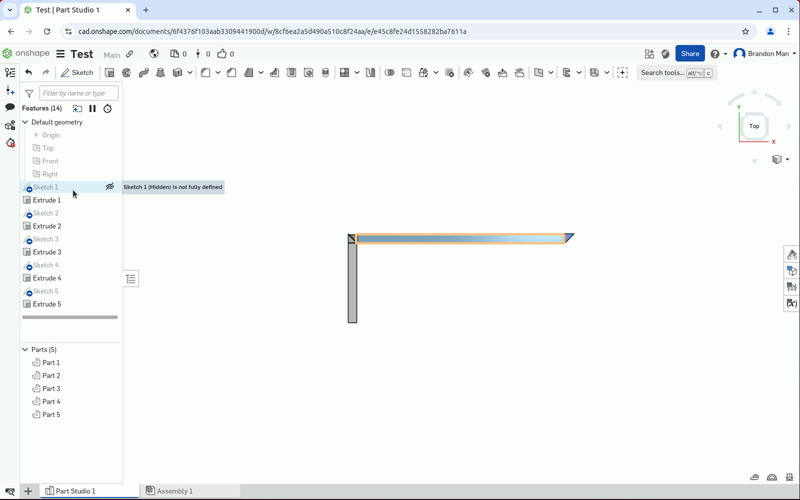
click(73, 189)
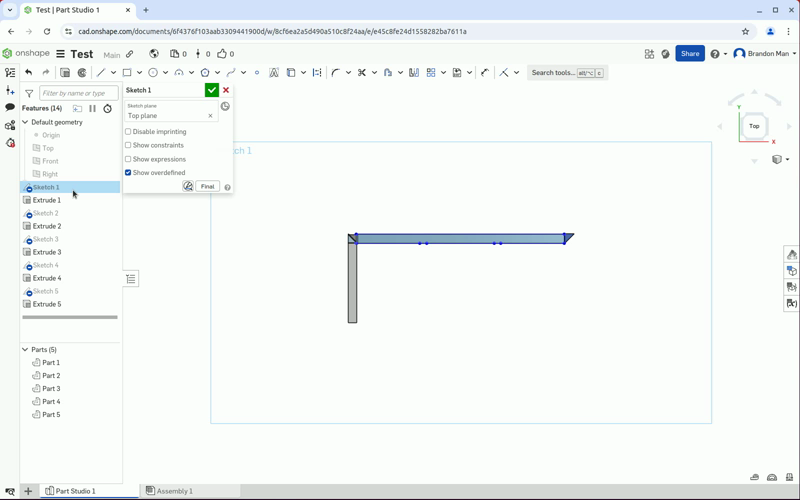
mouse_move(229, 92)
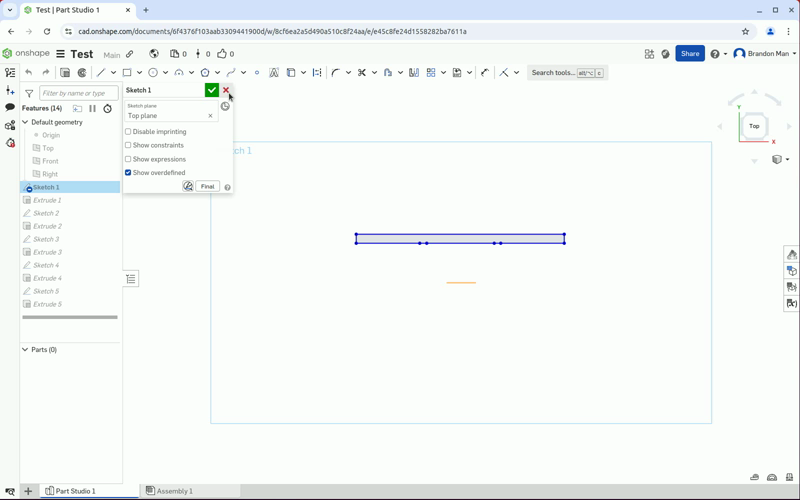
click(229, 92)
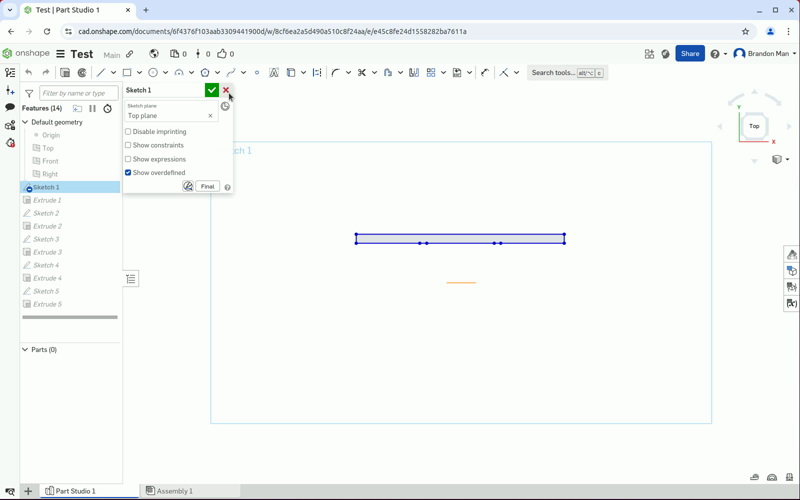
key(shift+s)
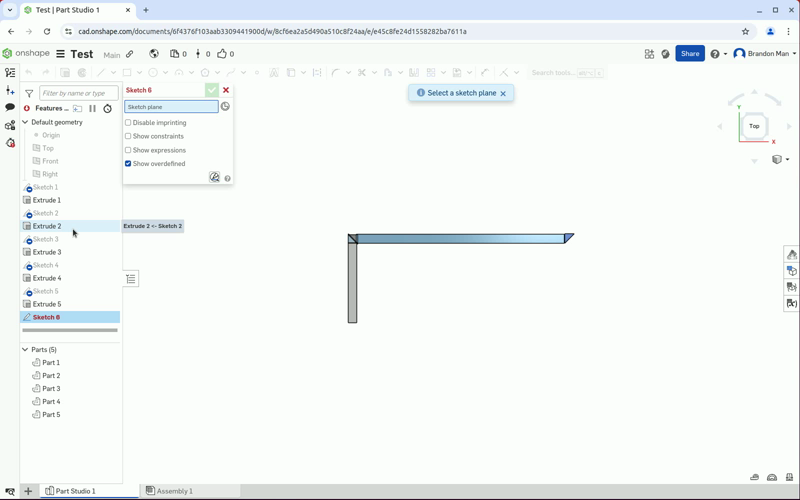
scroll(3)
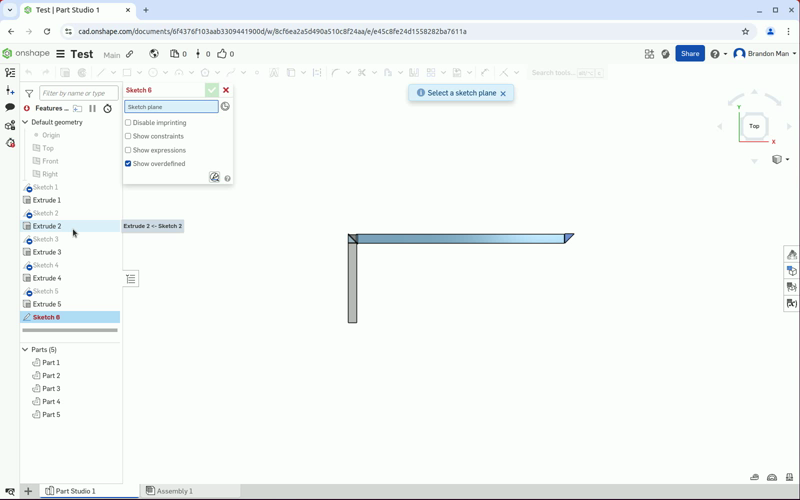
mouse_move(73, 150)
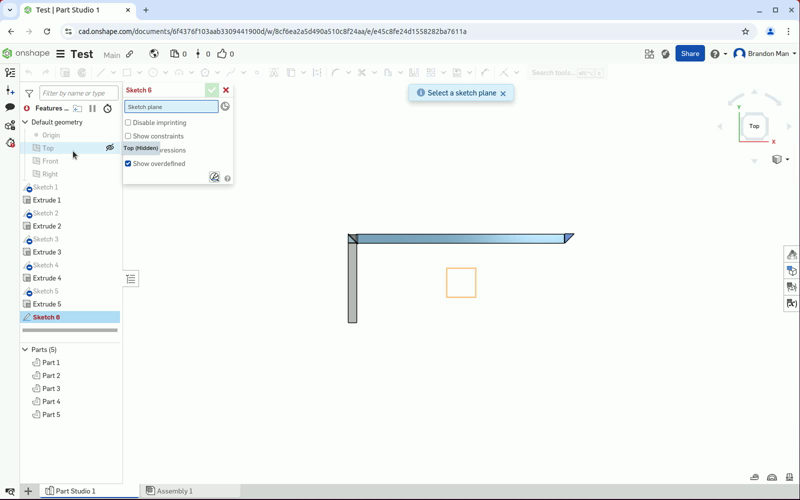
click(73, 150)
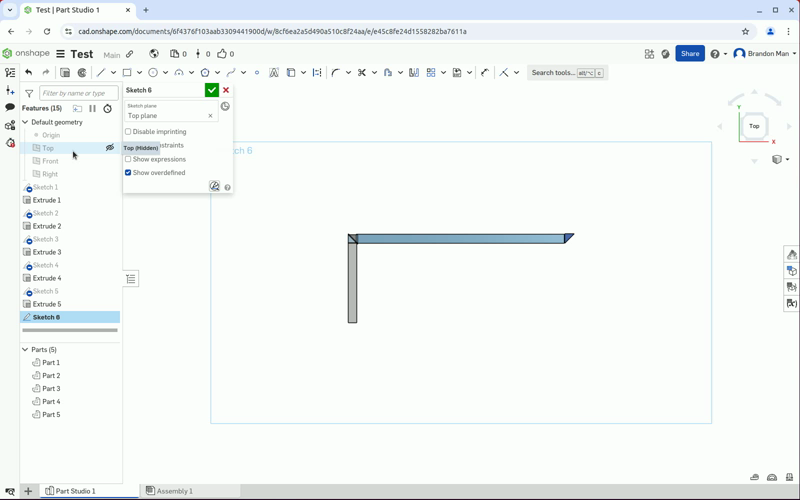
mouse_move(73, 352)
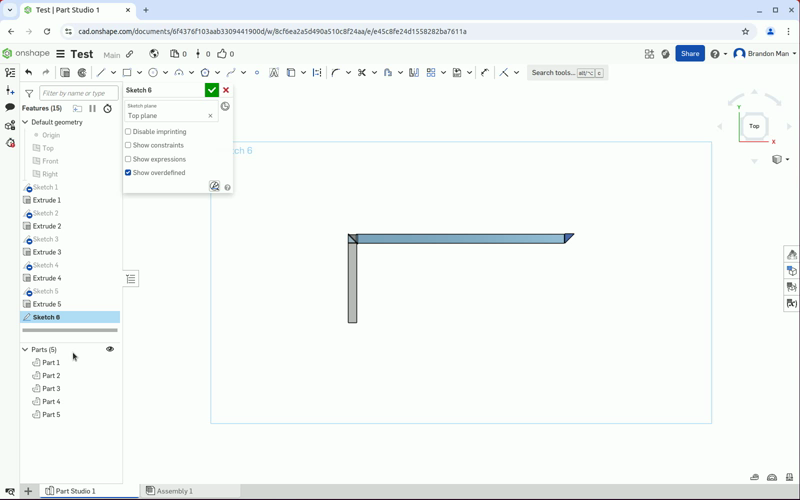
key(y)
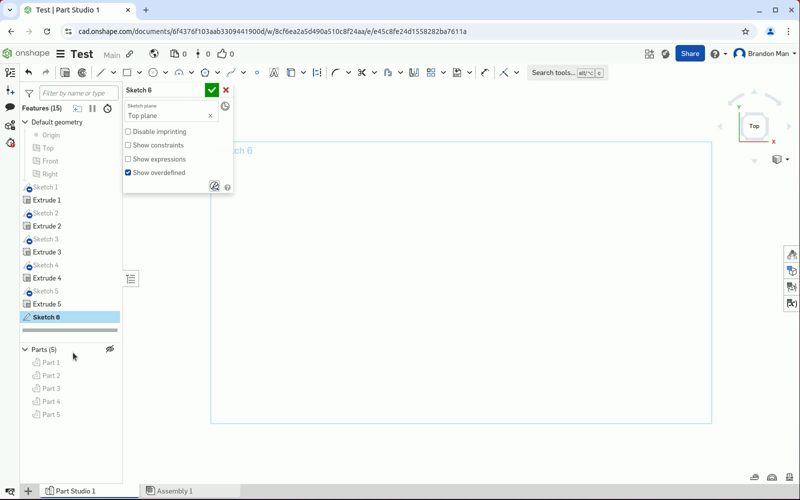
key(l)
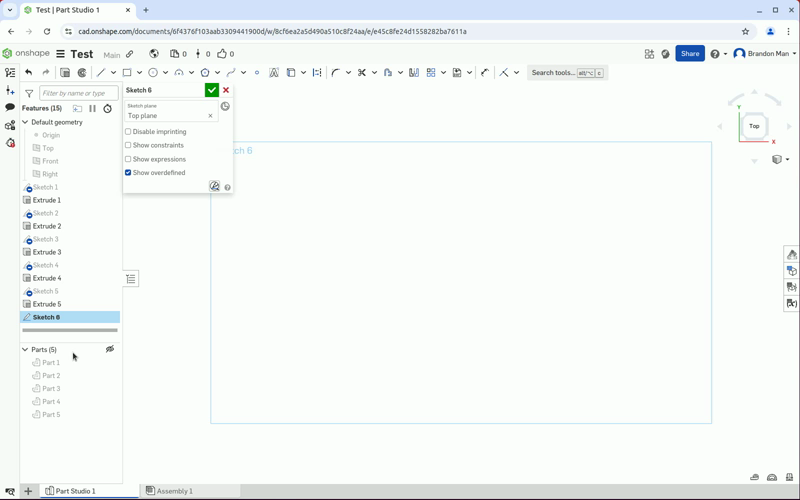
key_down(shift)
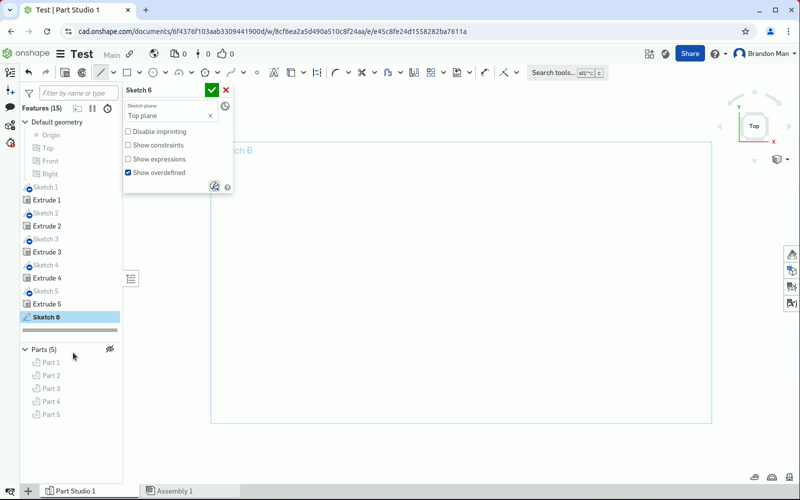
mouse_move(348, 330)
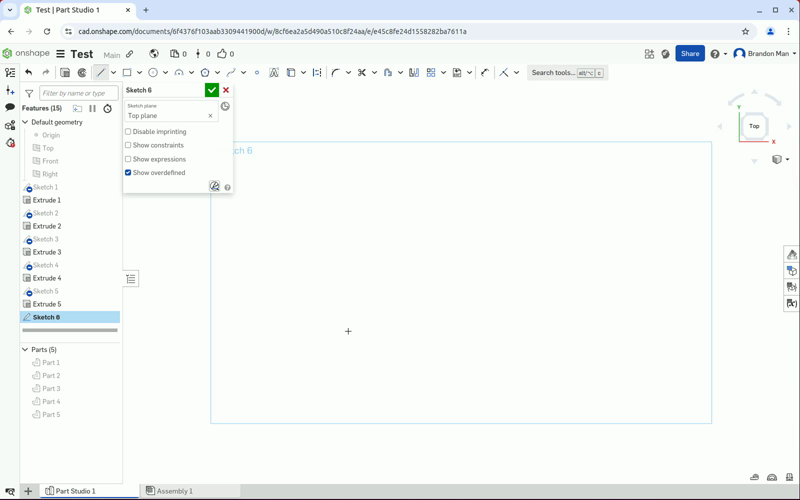
click(348, 330)
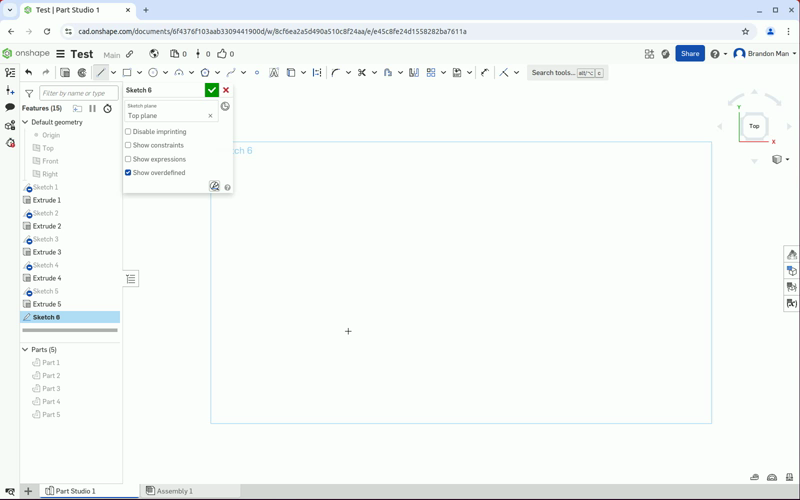
key_up(shift)
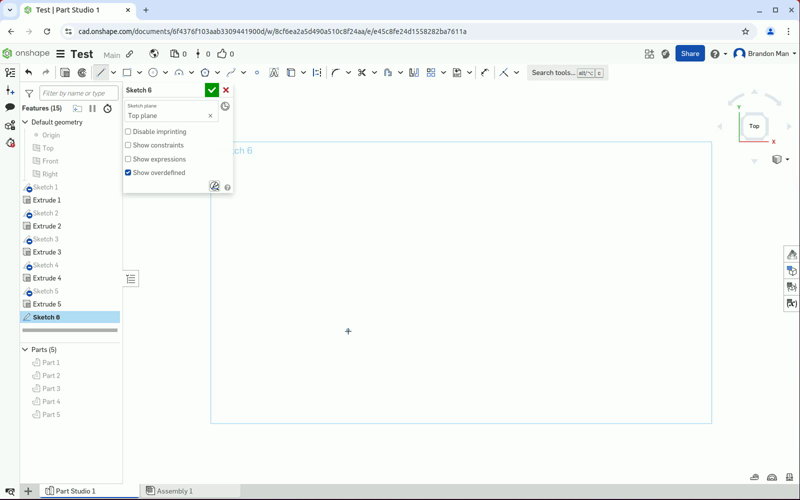
key_down(shift)
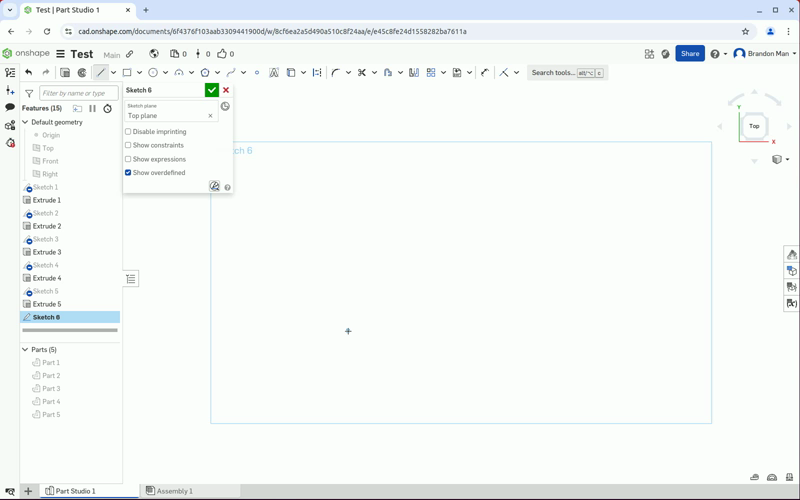
mouse_move(378, 330)
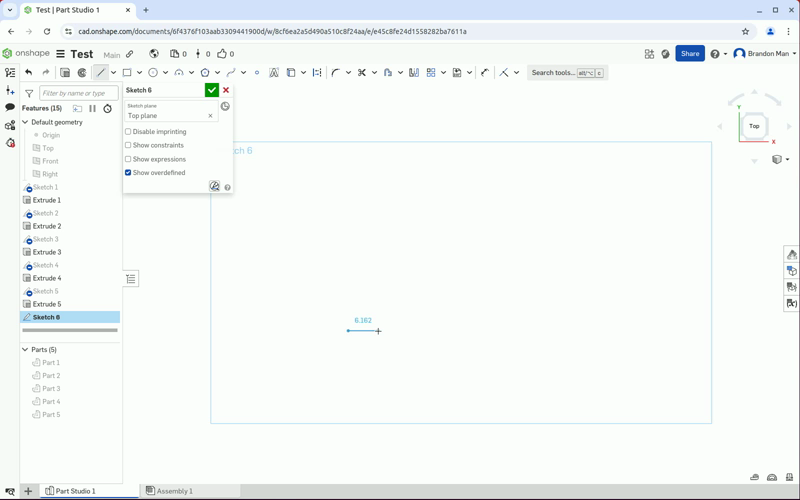
mouse_move(357, 321)
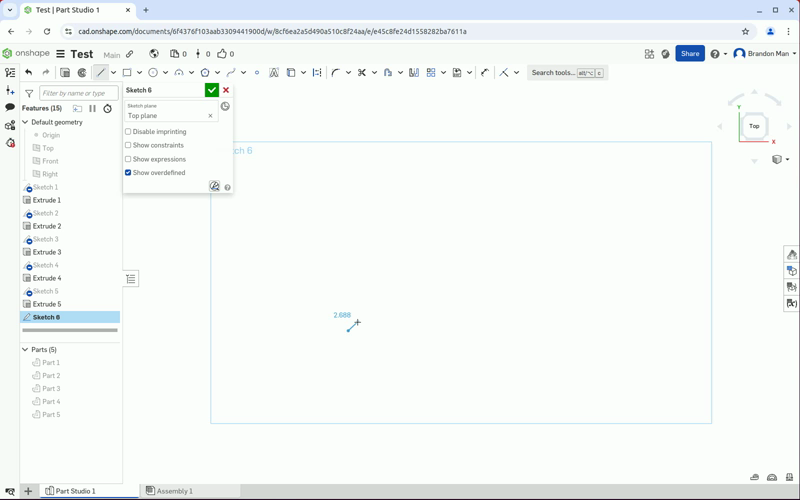
click(357, 321)
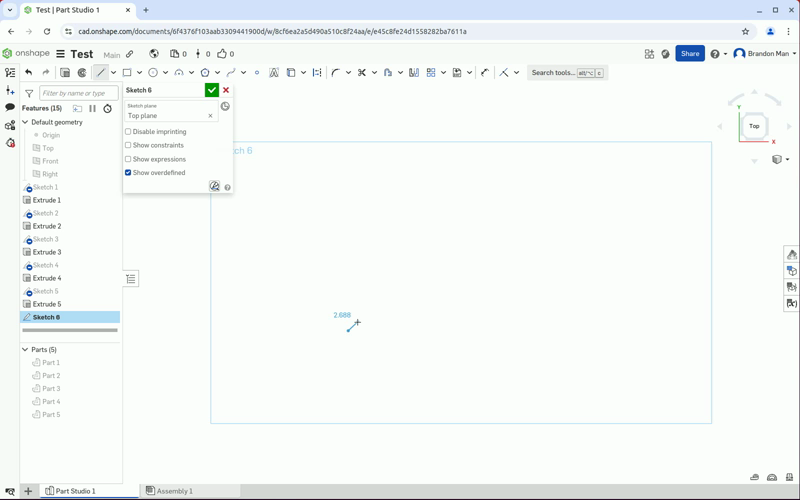
key_up(shift)
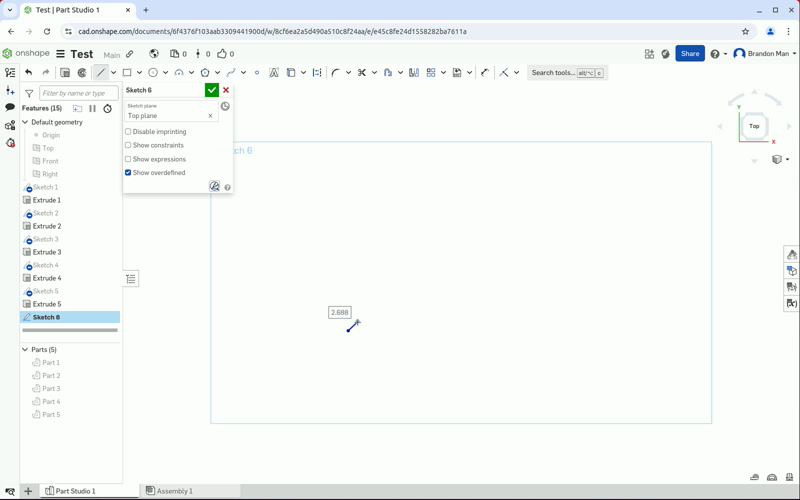
key_down(shift)
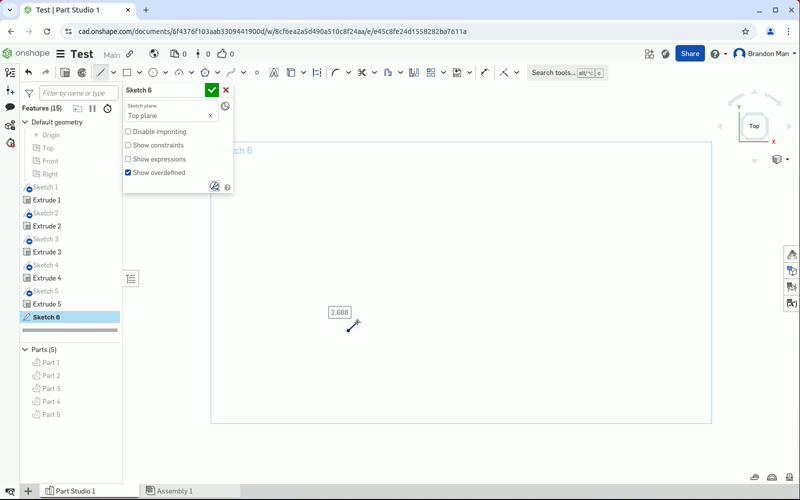
mouse_move(387, 321)
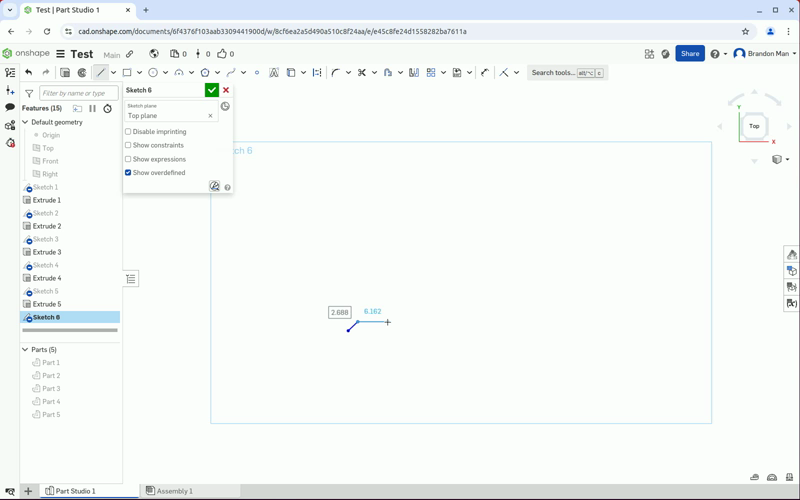
mouse_move(348, 321)
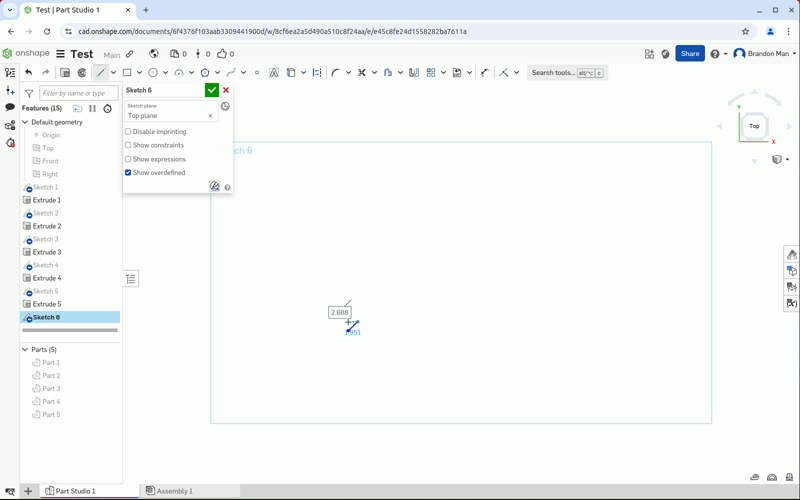
click(348, 321)
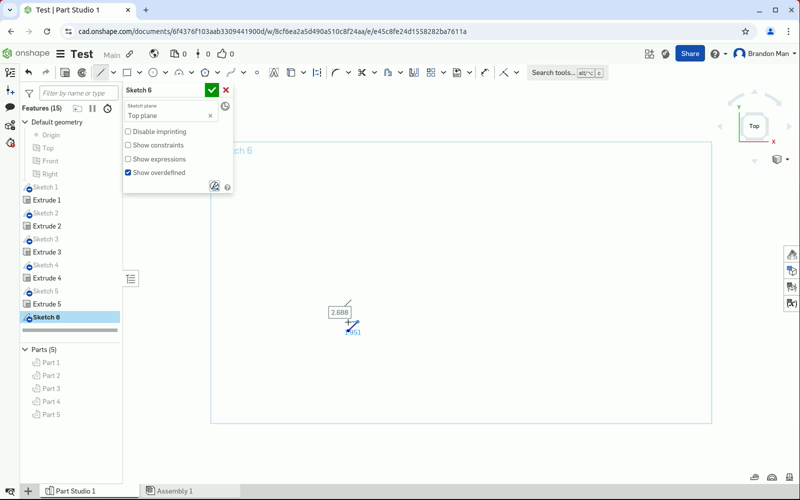
key_up(shift)
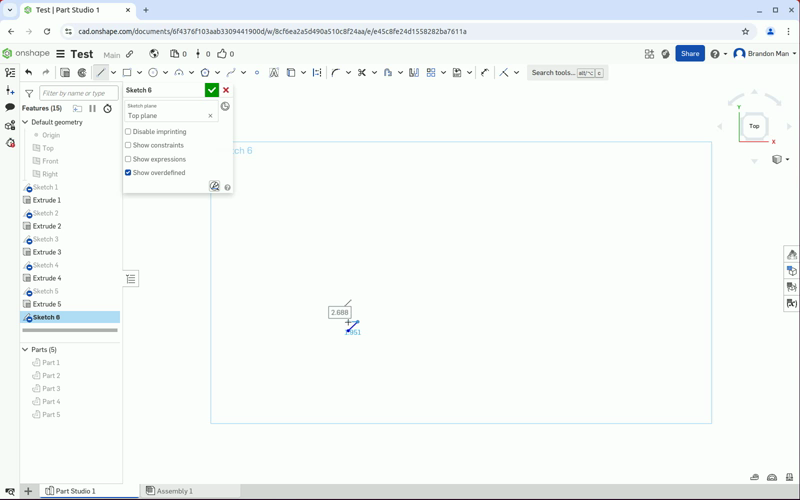
mouse_move(378, 321)
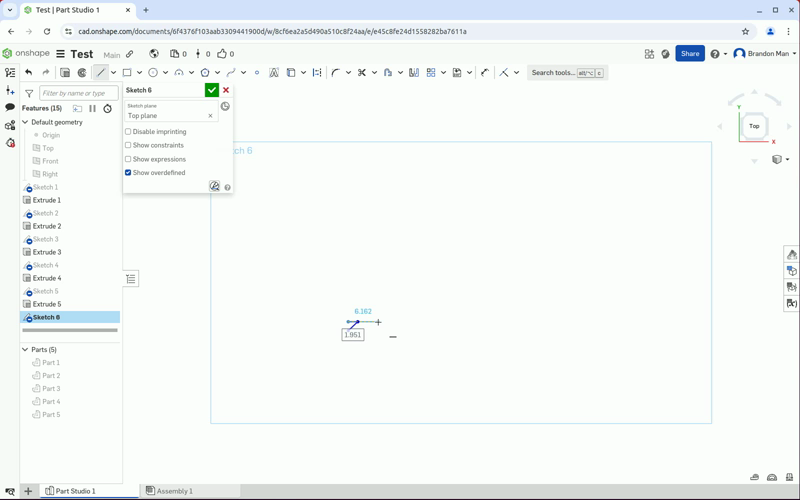
key_down(shift)
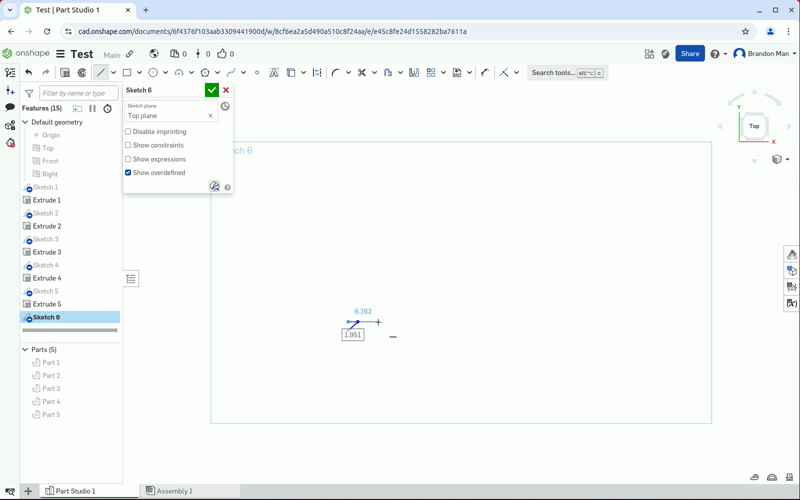
mouse_move(348, 330)
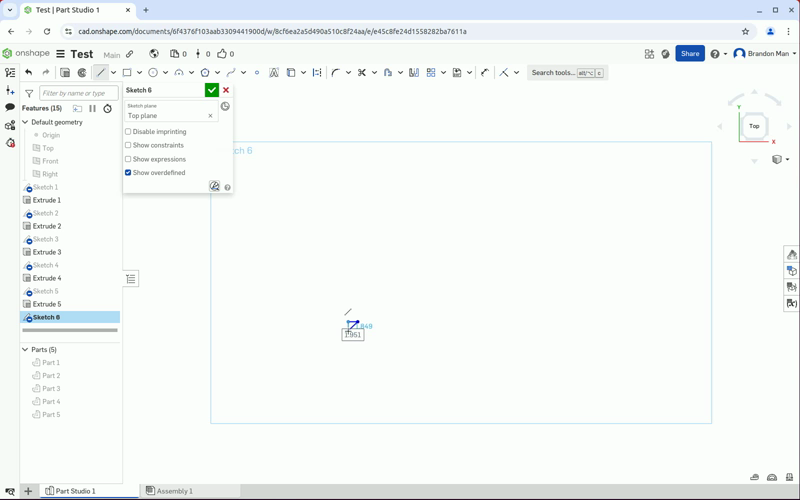
key_up(shift)
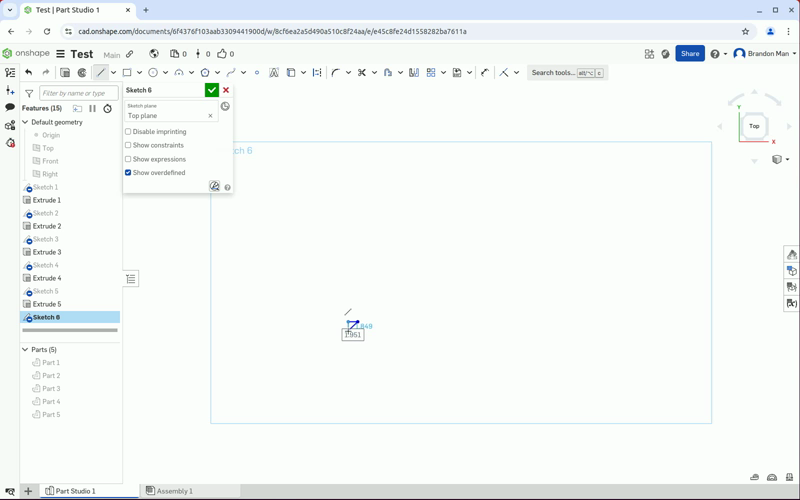
click(348, 330)
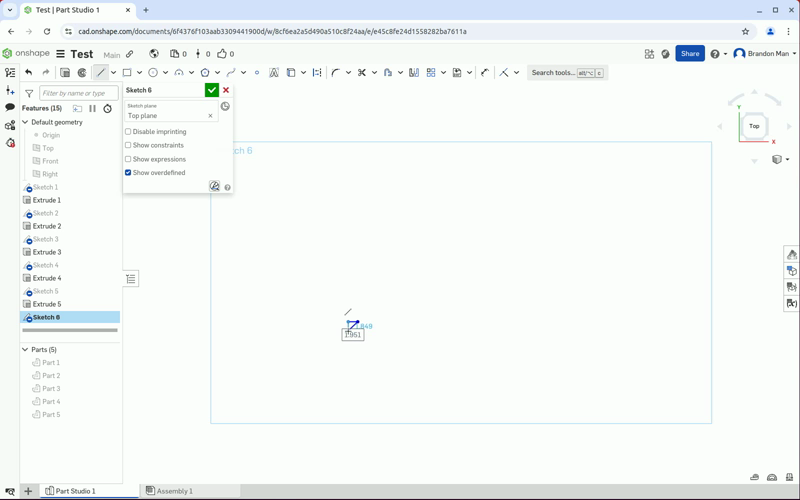
key(esc)
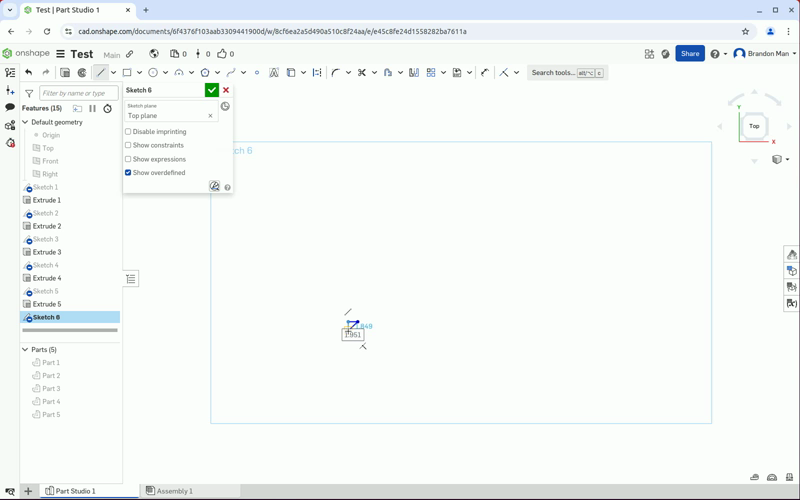
mouse_move(352, 323)
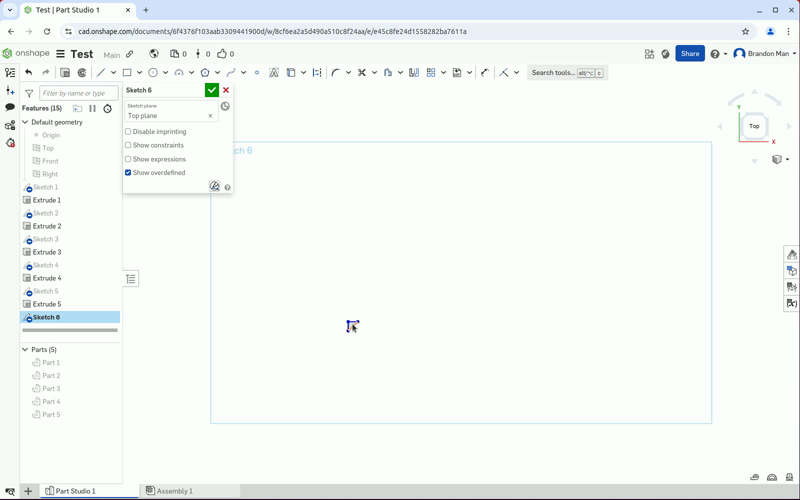
scroll(6)
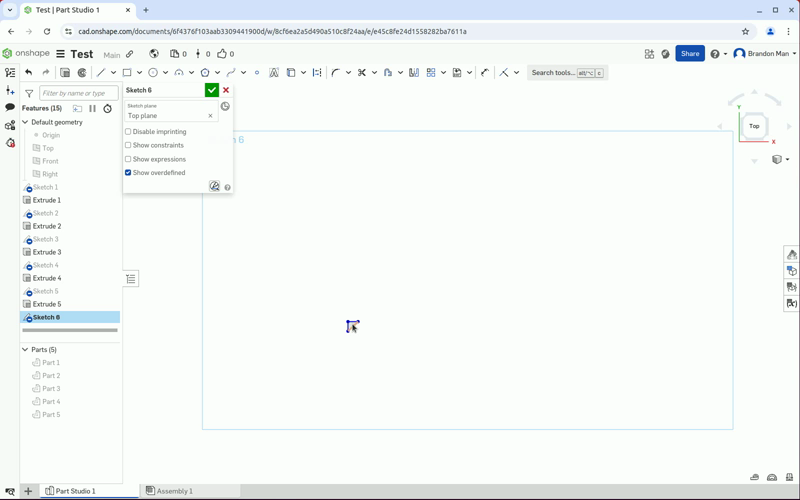
scroll(6)
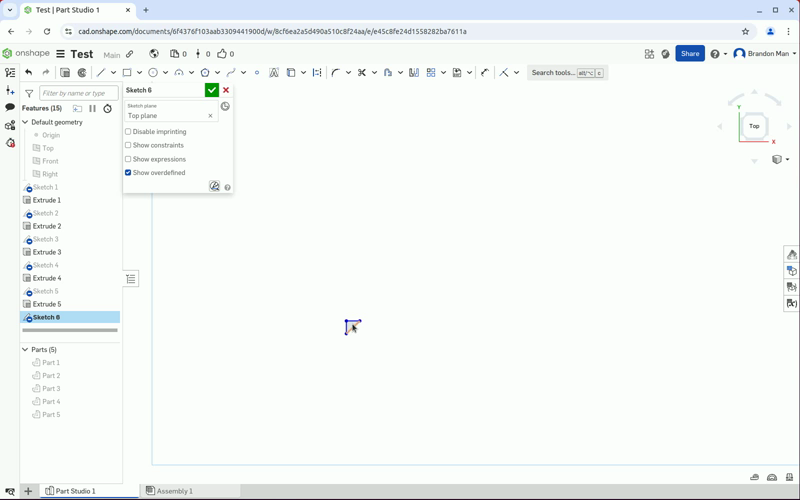
scroll(6)
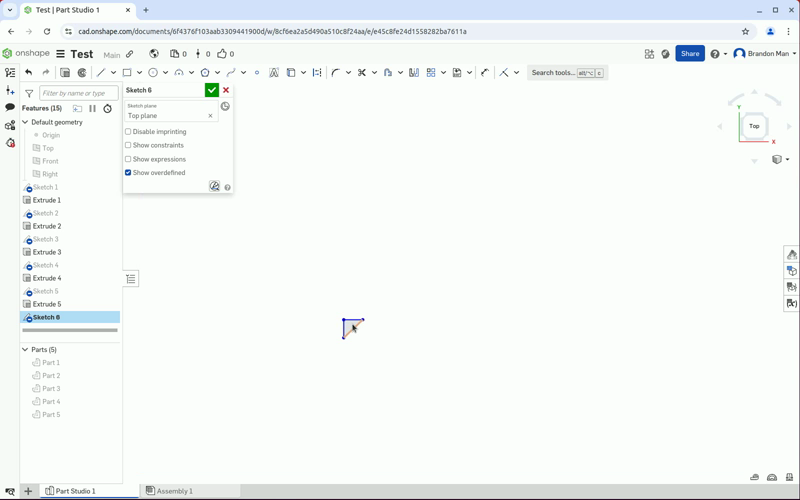
scroll(6)
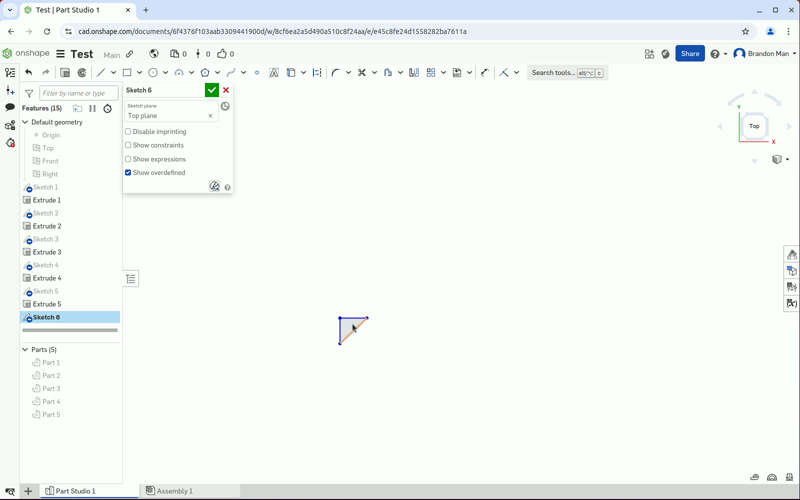
scroll(6)
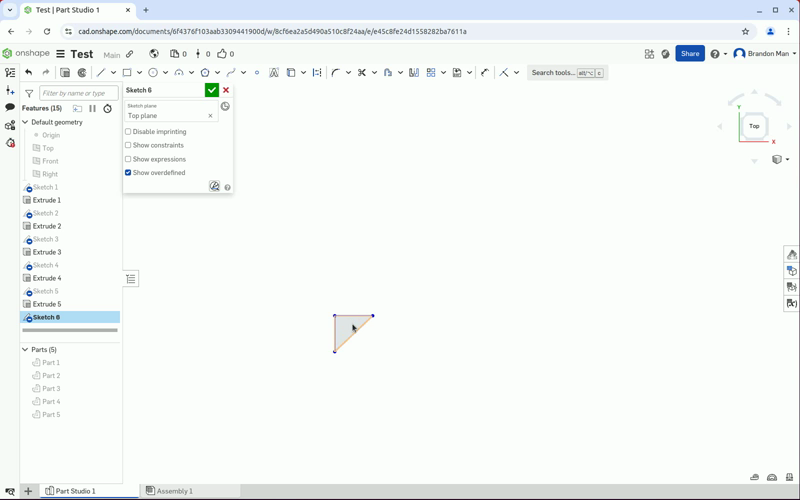
scroll(6)
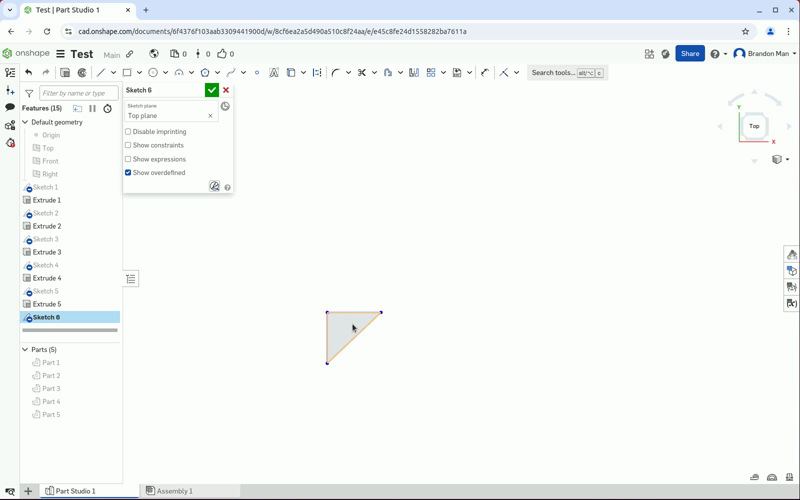
scroll(6)
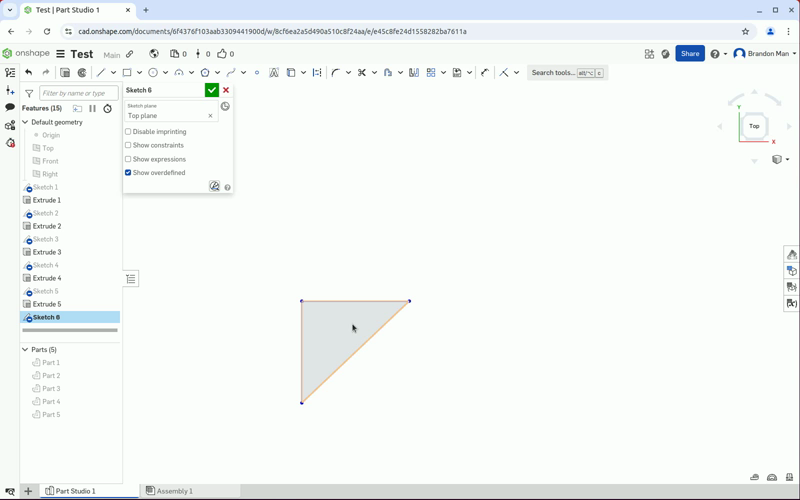
click(352, 323)
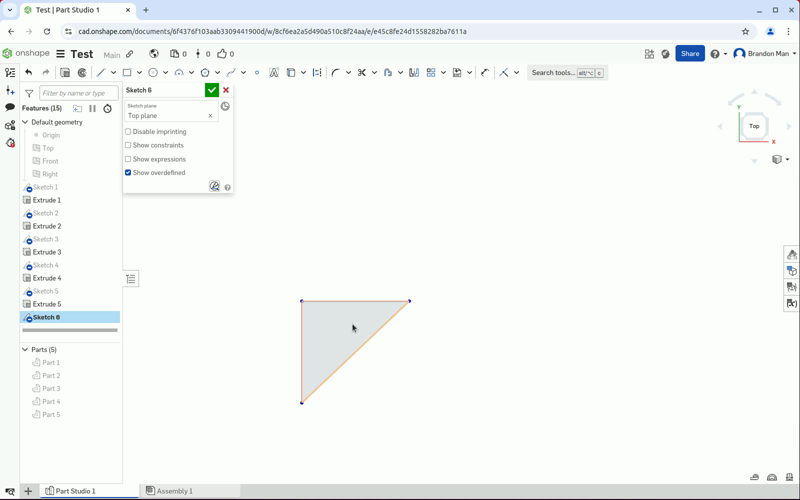
scroll(-6)
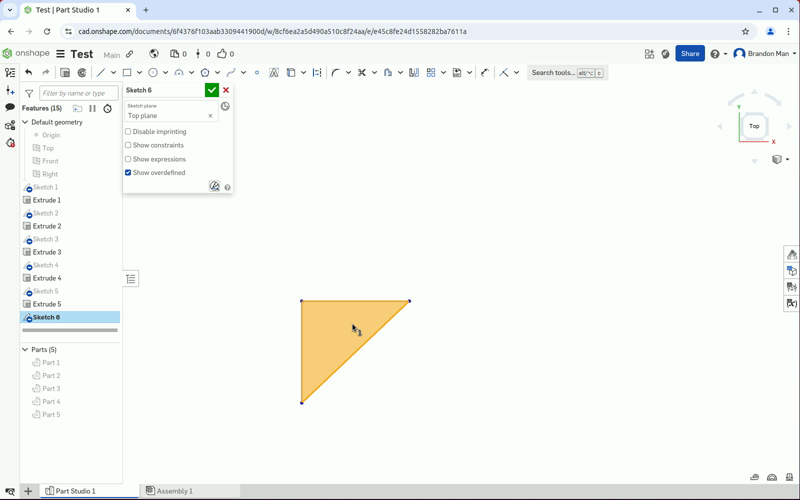
scroll(-6)
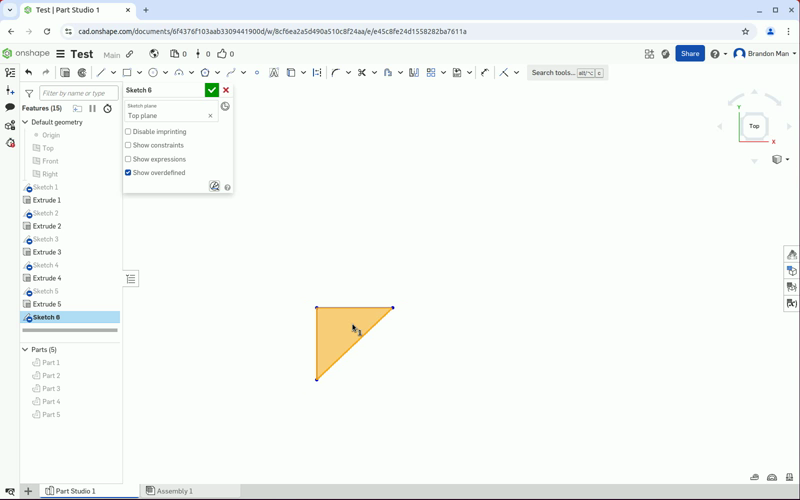
scroll(-6)
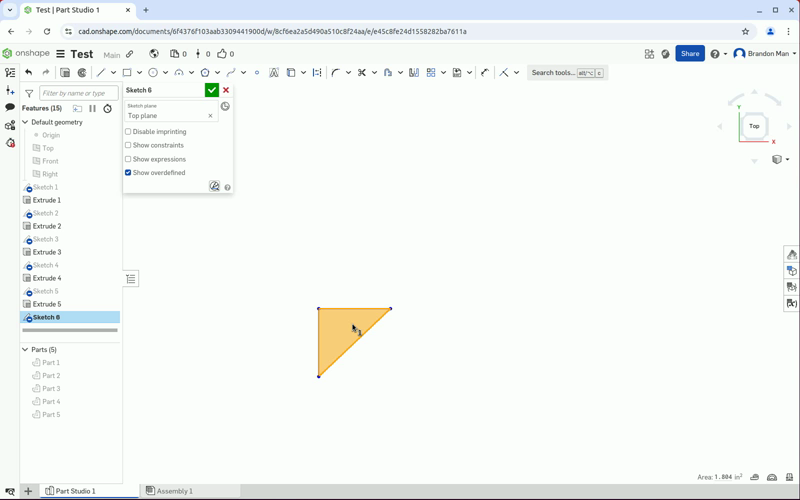
scroll(-6)
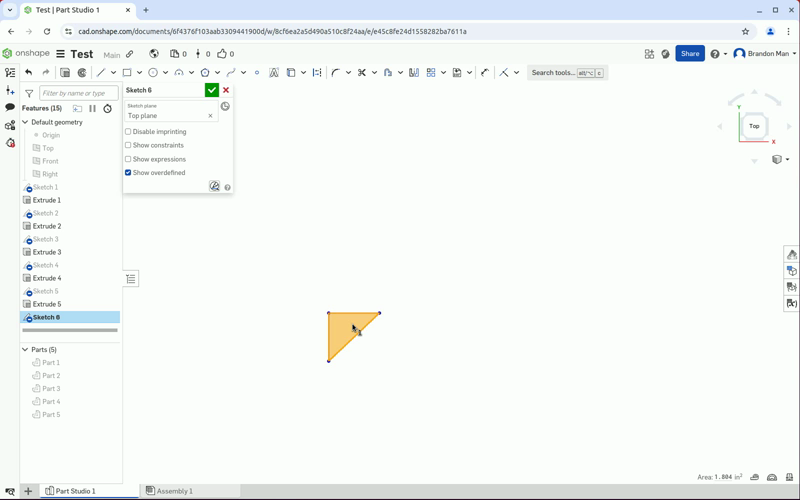
scroll(-6)
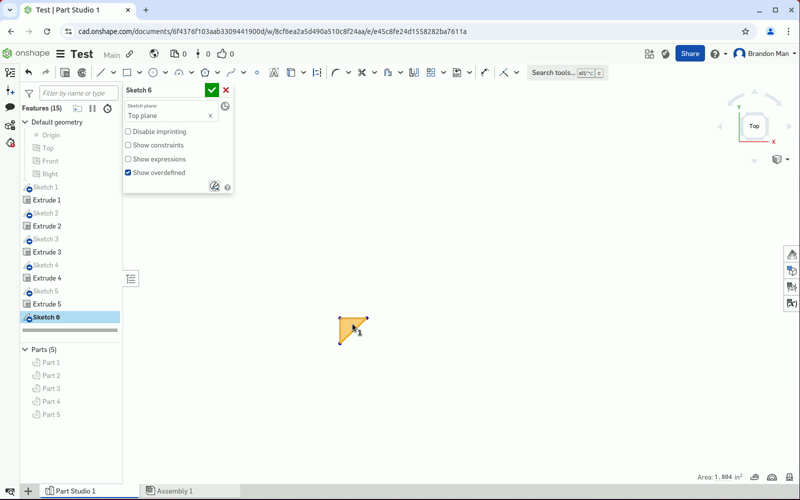
scroll(-6)
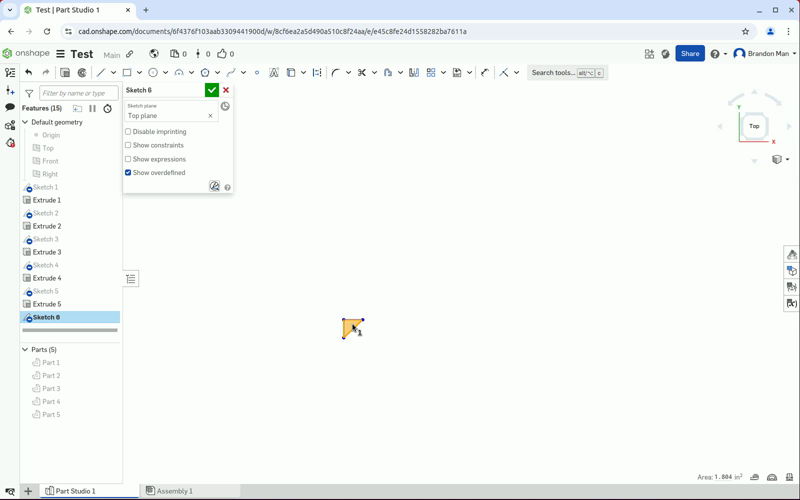
scroll(-6)
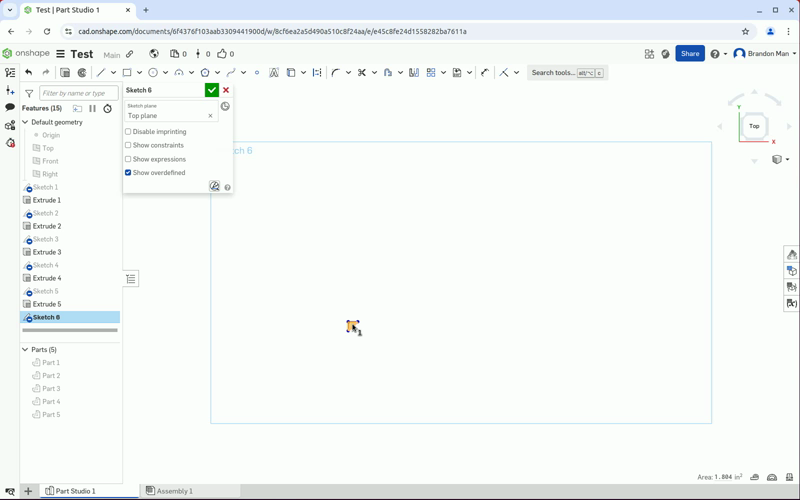
mouse_move(73, 352)
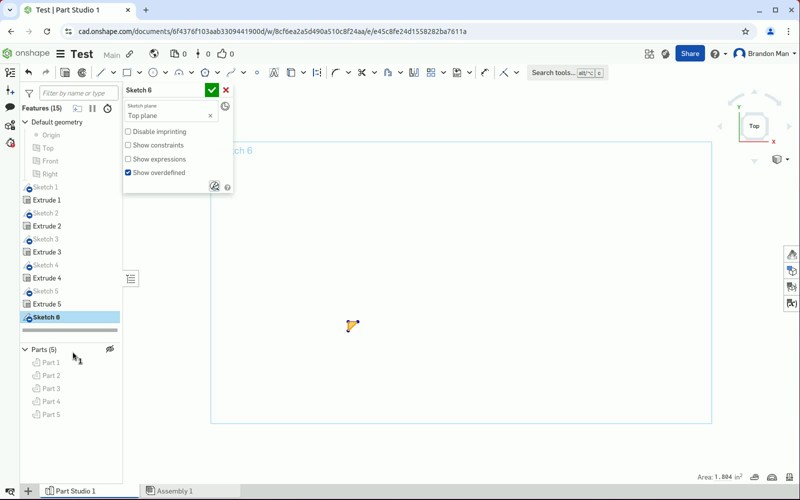
key(shift+y)
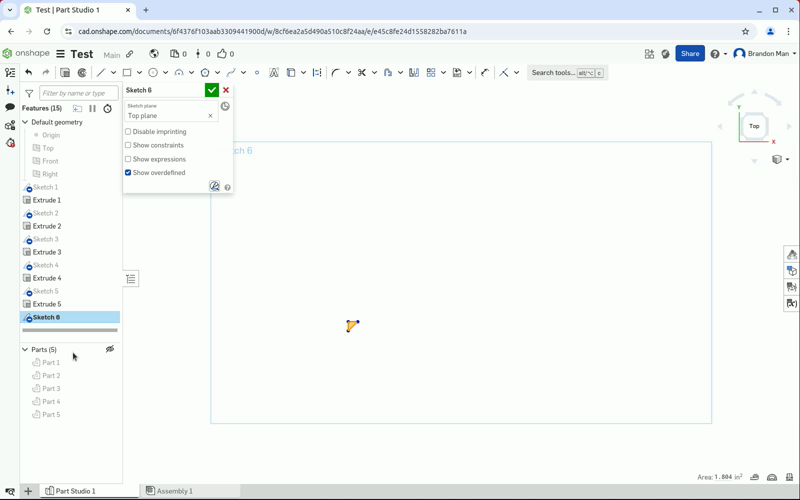
key(shift+e)
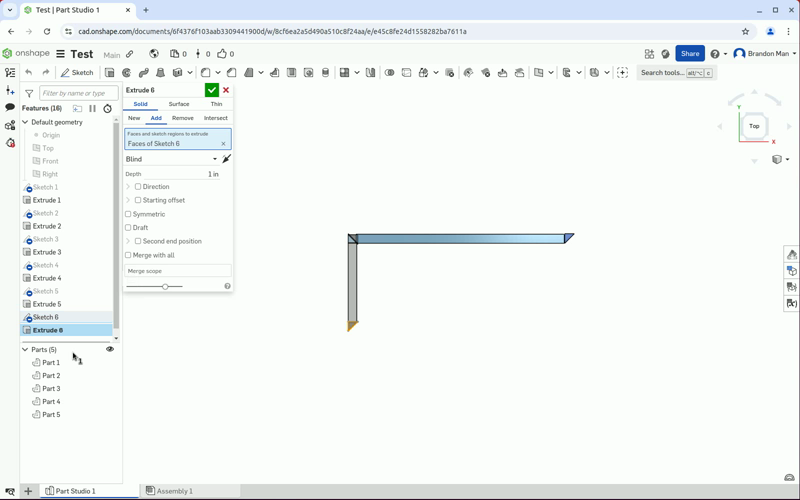
mouse_move(143, 106)
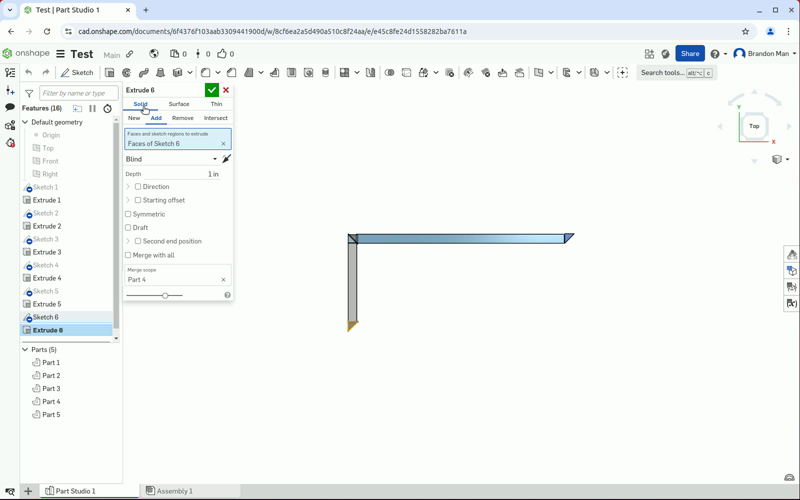
click(143, 106)
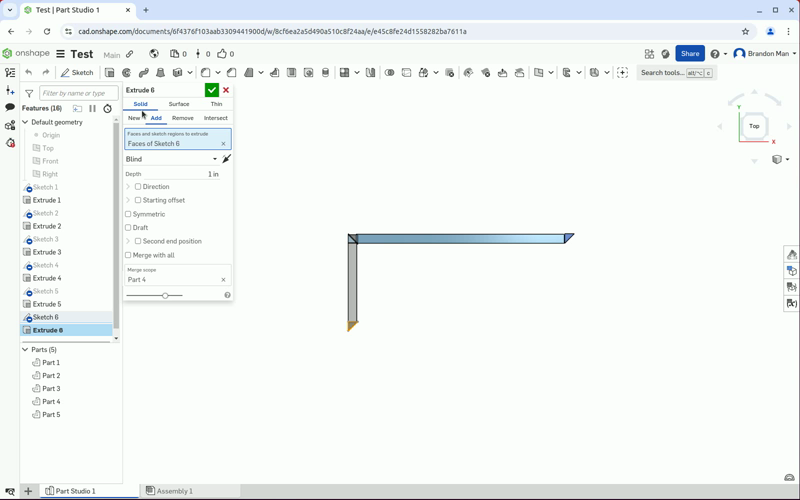
mouse_move(137, 120)
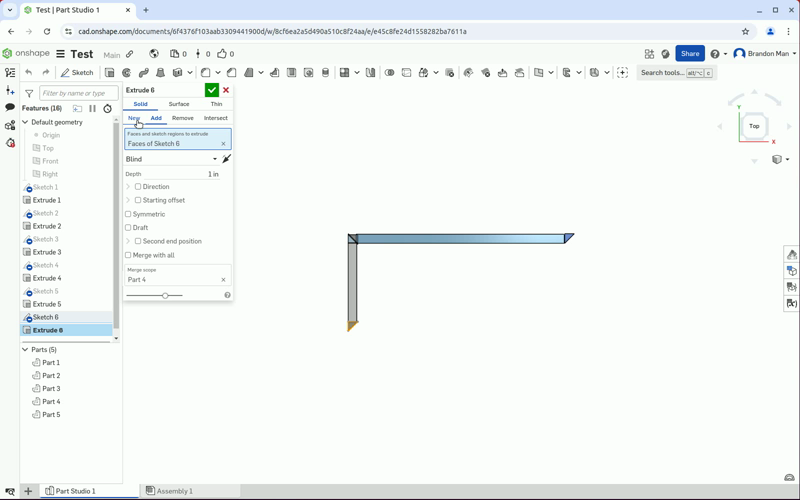
click(137, 120)
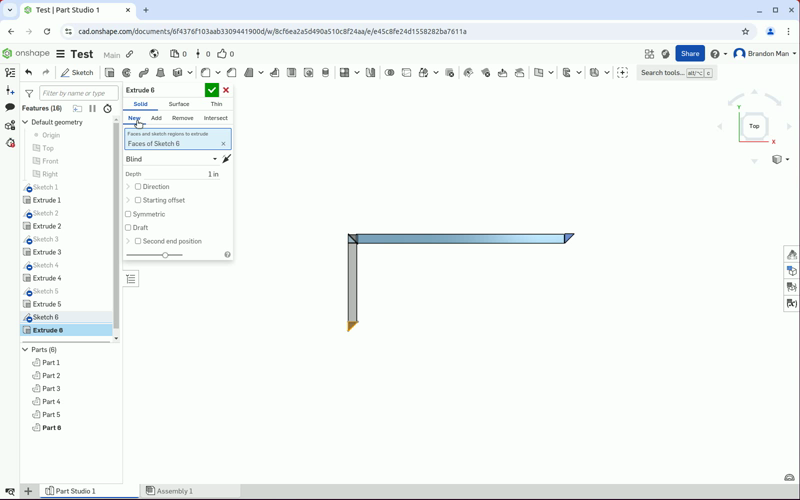
key(tab, 4)
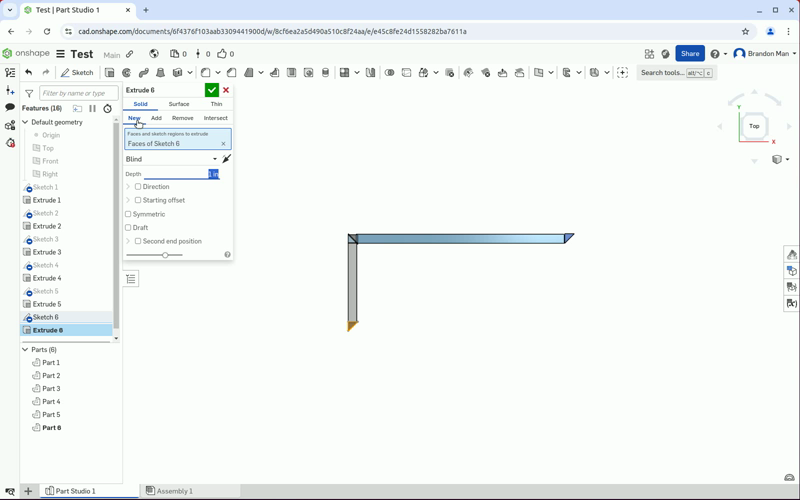
text(0.481)
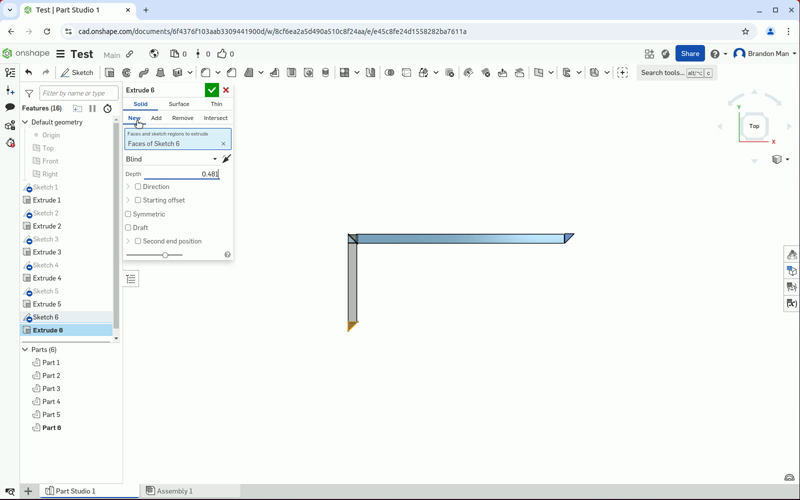
key(enter)
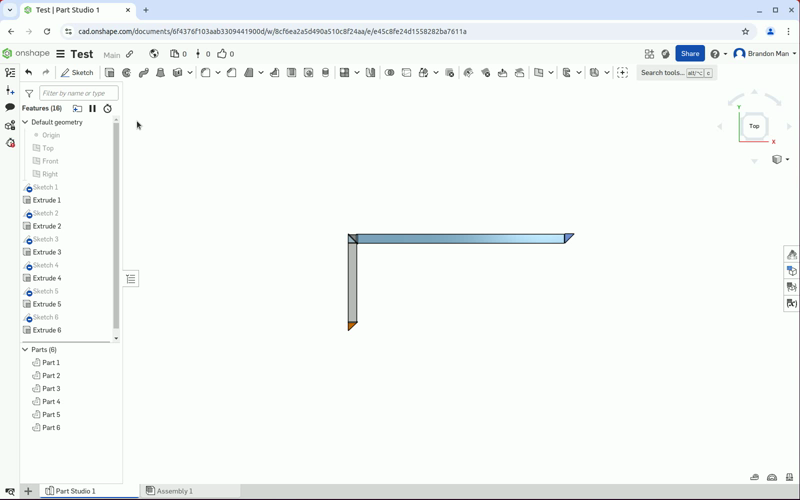
key(shift+h)
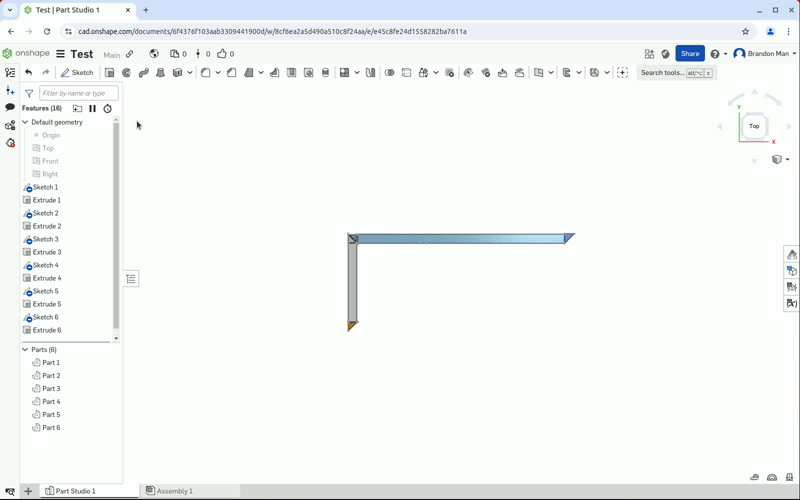
key(shift+h)
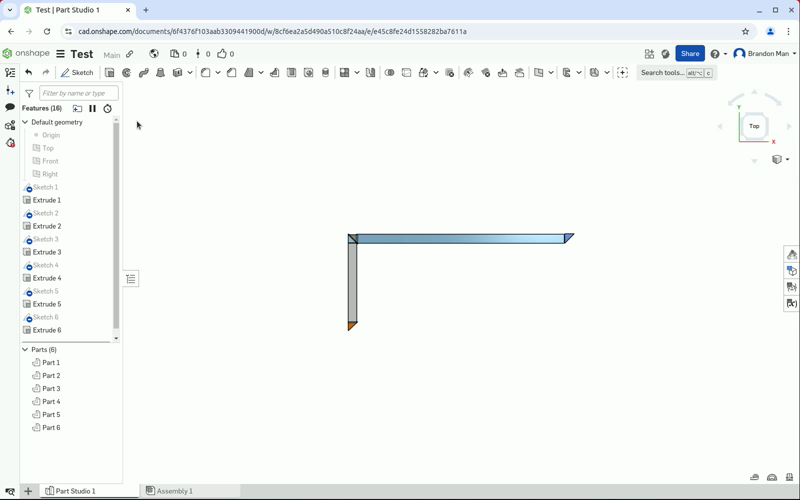
mouse_move(69, 189)
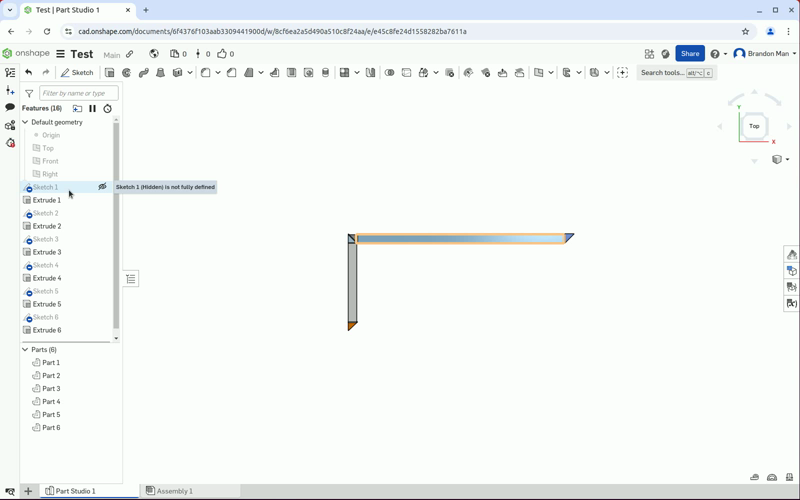
click(69, 189)
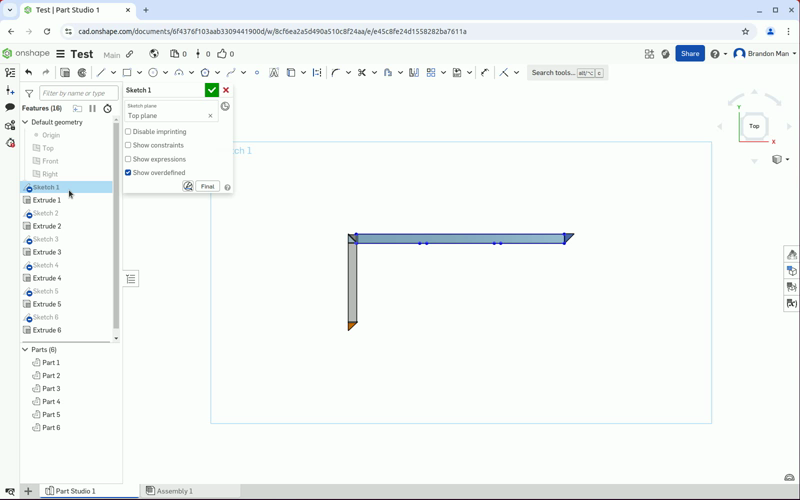
mouse_move(229, 92)
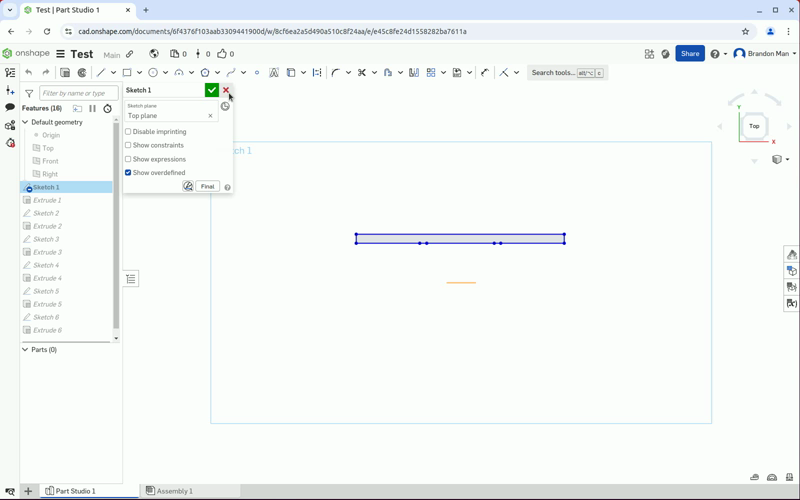
click(229, 92)
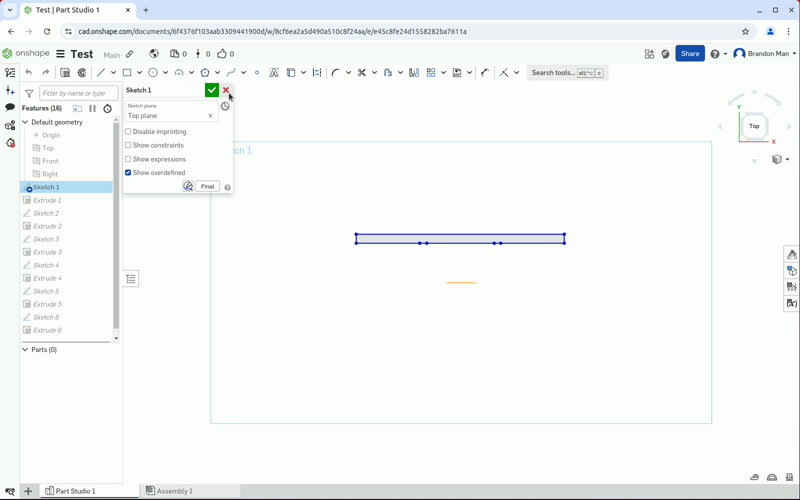
key(shift+s)
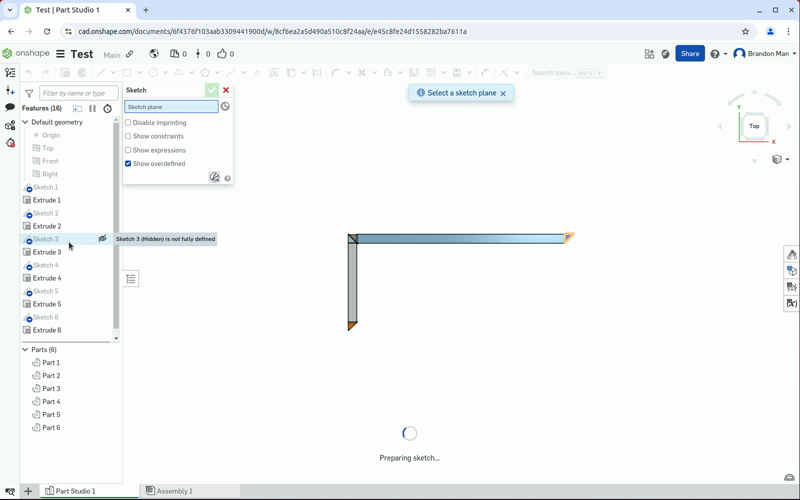
scroll(3)
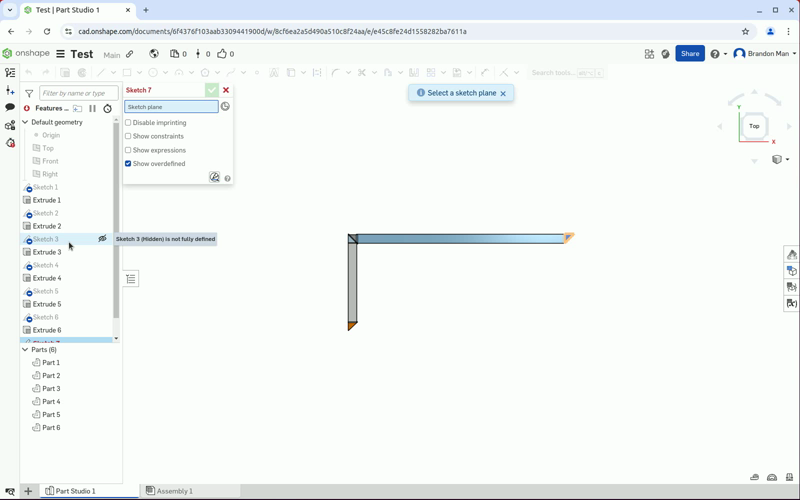
mouse_move(69, 150)
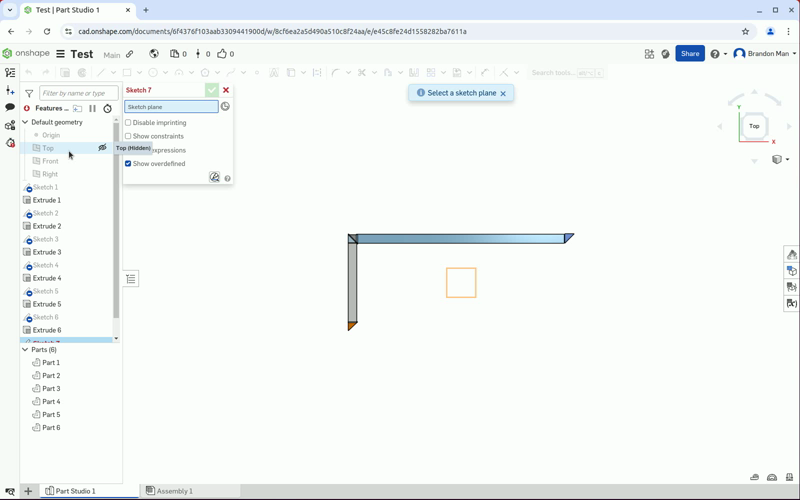
click(69, 150)
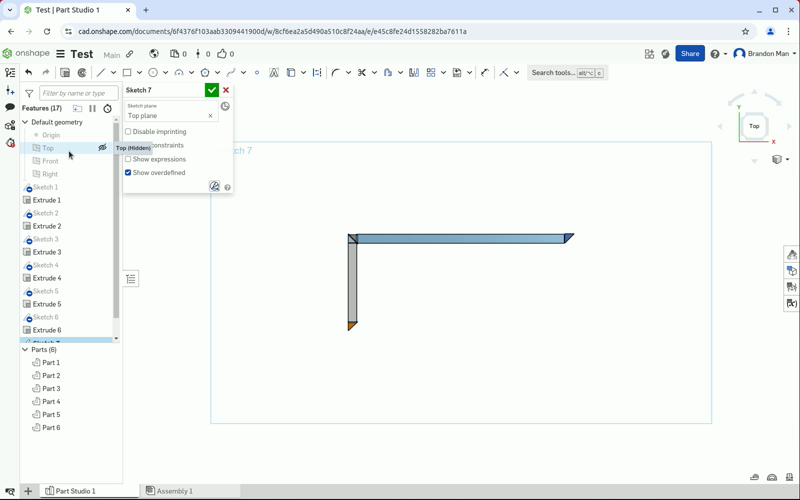
mouse_move(73, 352)
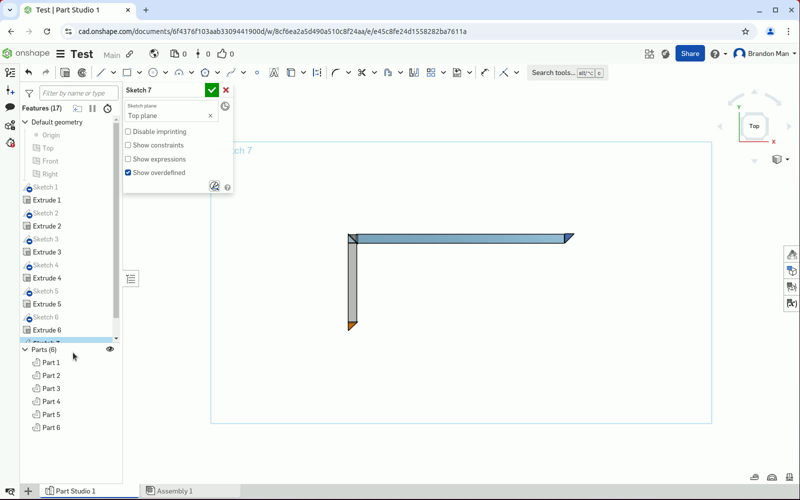
key(y)
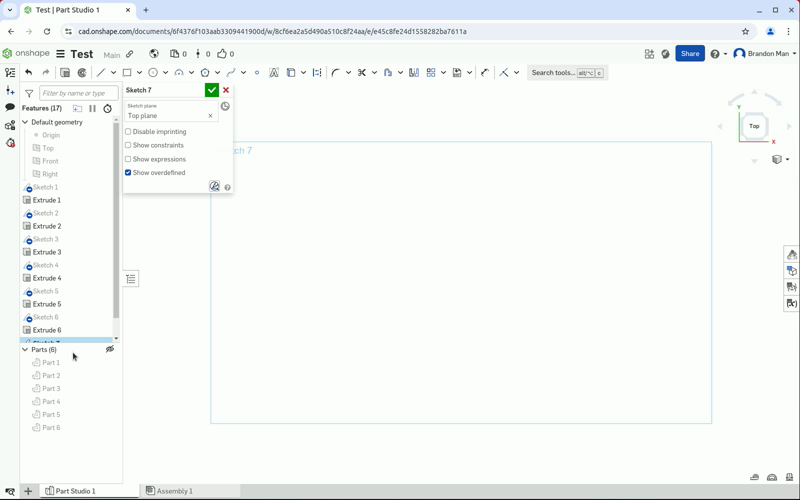
key(l)
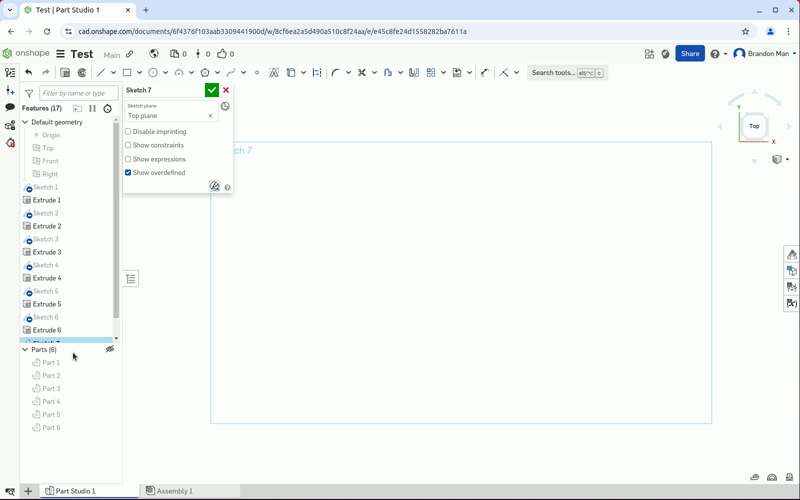
key_down(shift)
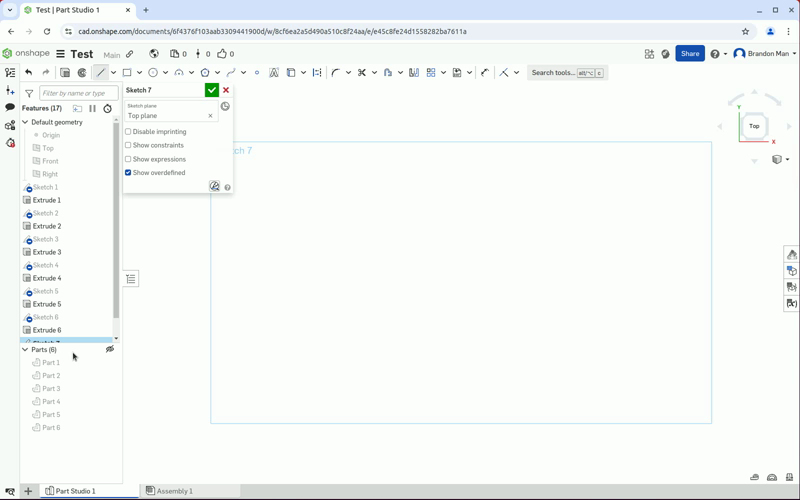
mouse_move(419, 322)
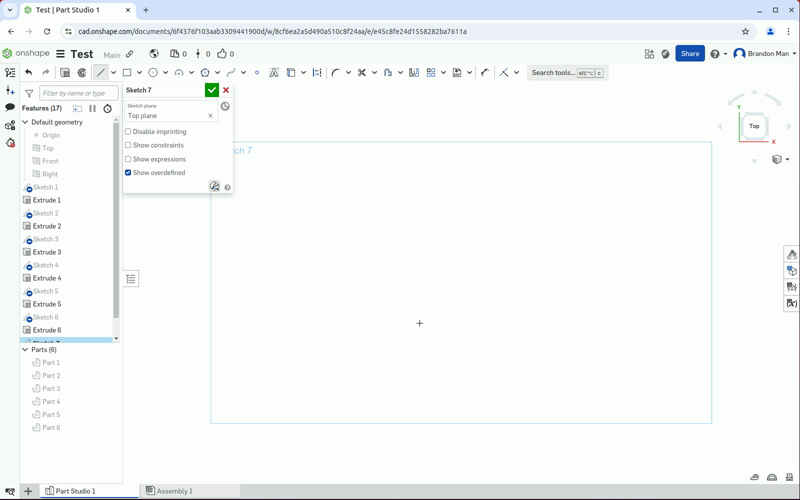
click(419, 322)
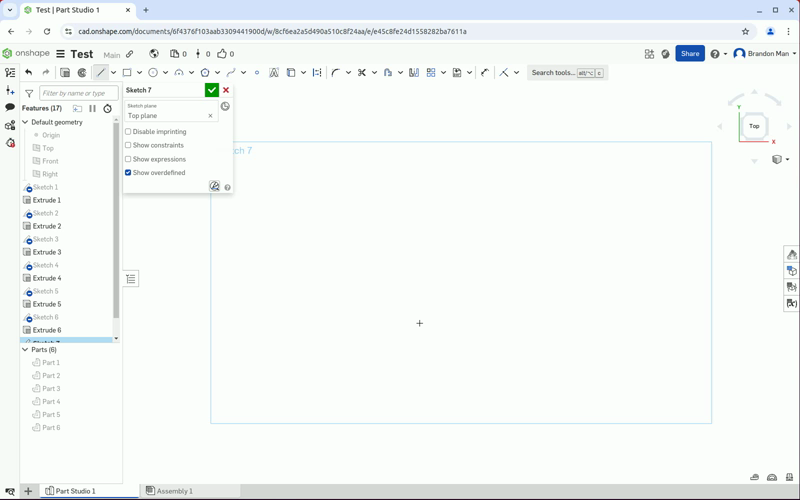
key_up(shift)
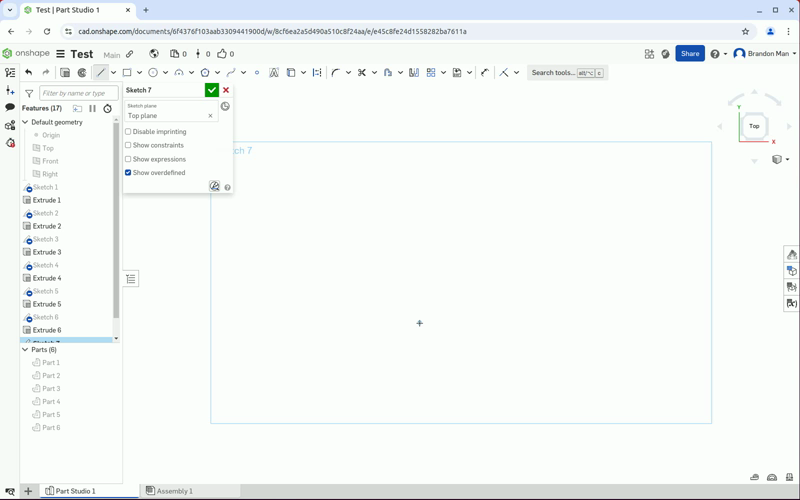
key_down(shift)
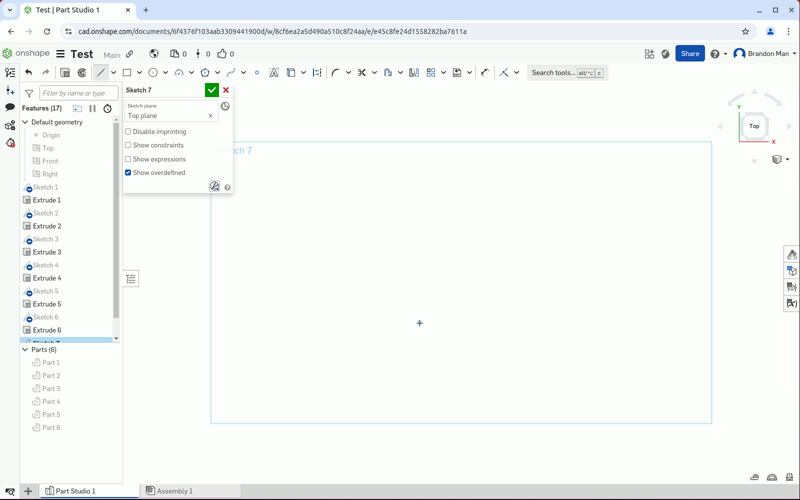
mouse_move(449, 322)
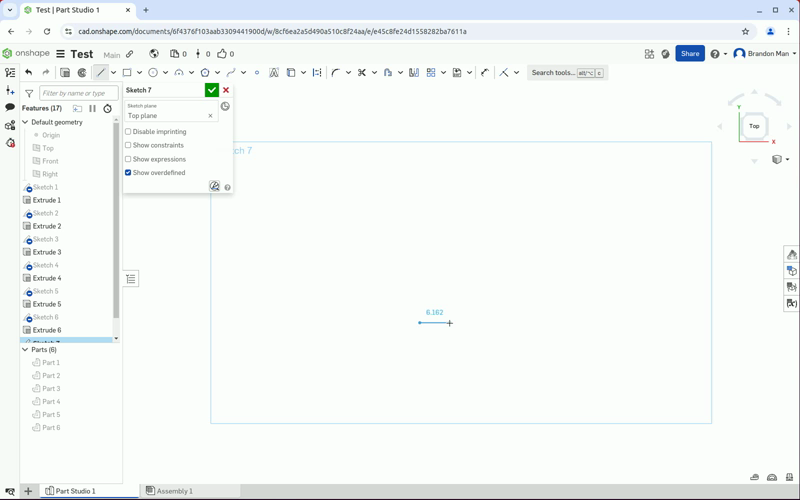
mouse_move(428, 322)
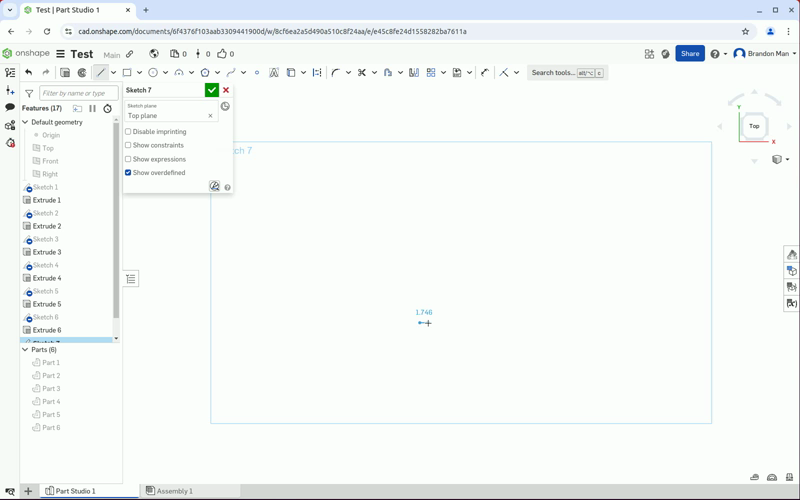
click(428, 322)
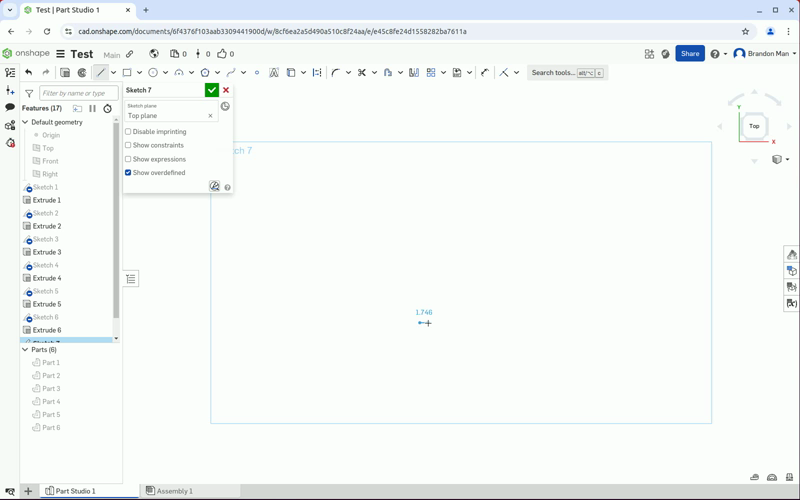
key_up(shift)
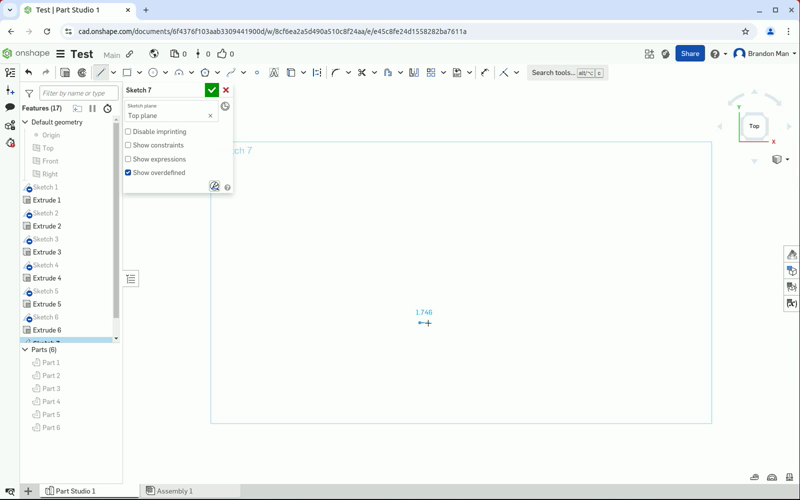
key_down(shift)
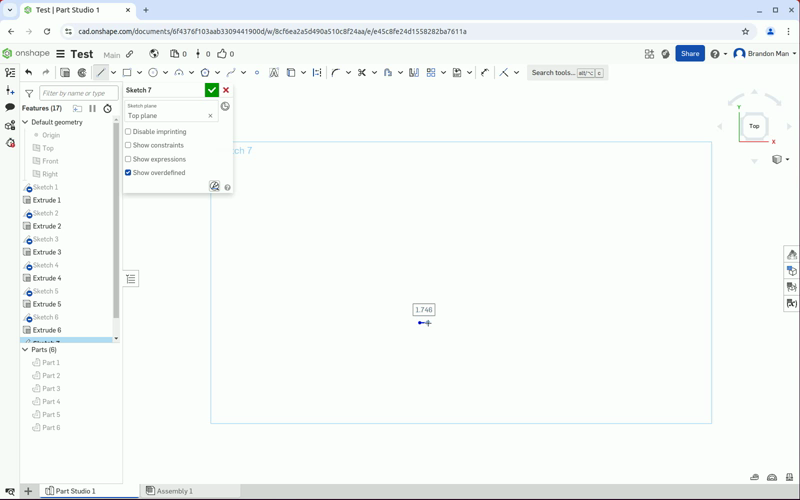
mouse_move(428, 242)
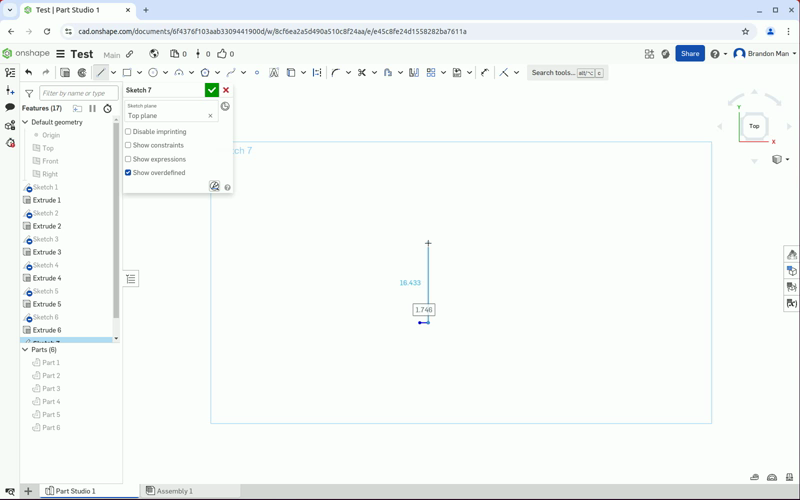
click(428, 242)
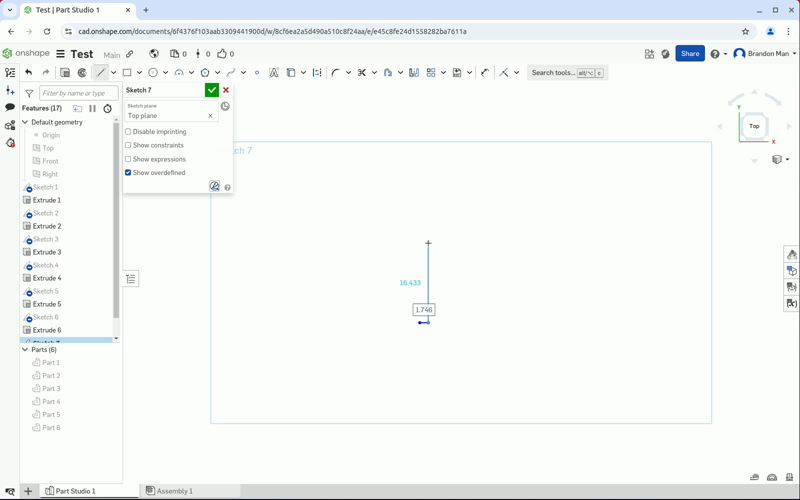
key_up(shift)
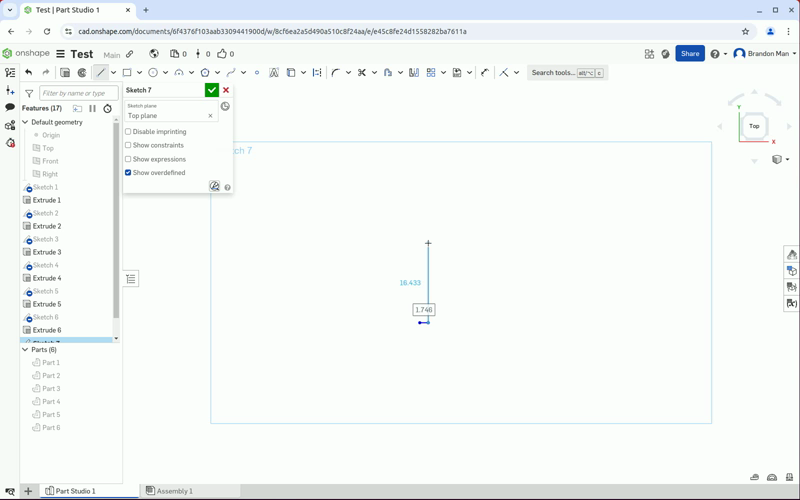
key_down(shift)
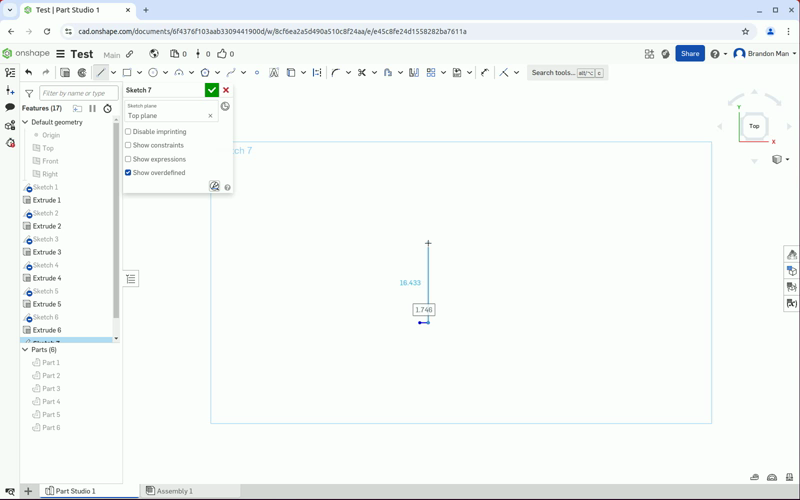
mouse_move(458, 242)
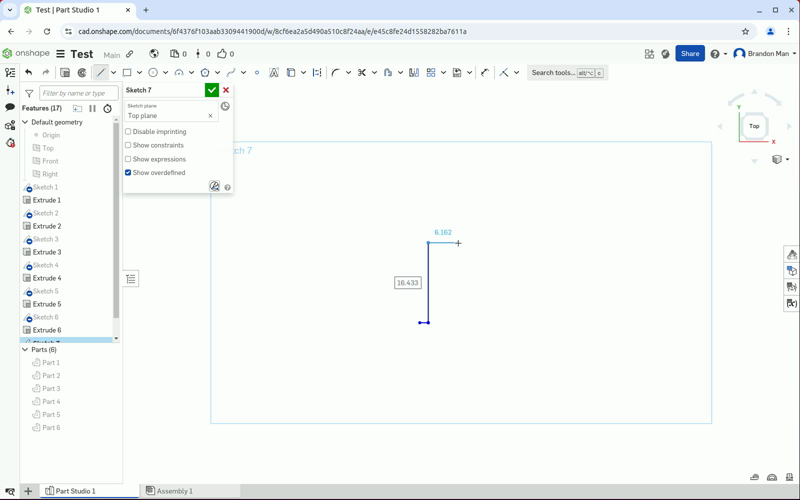
mouse_move(419, 242)
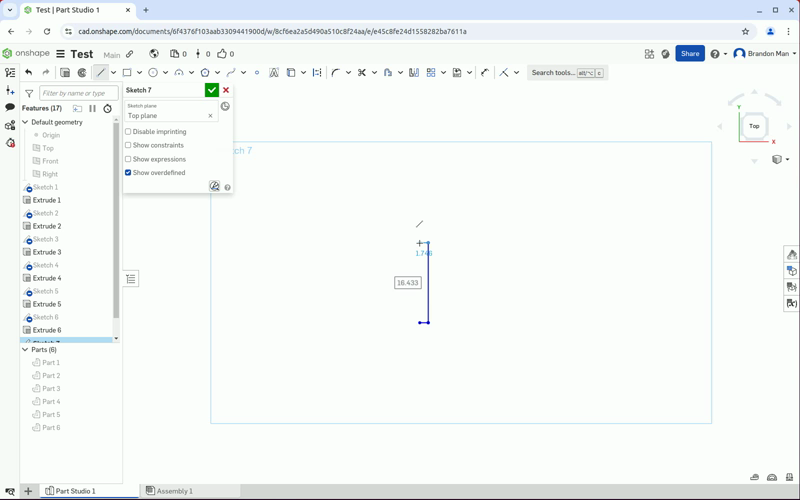
click(419, 242)
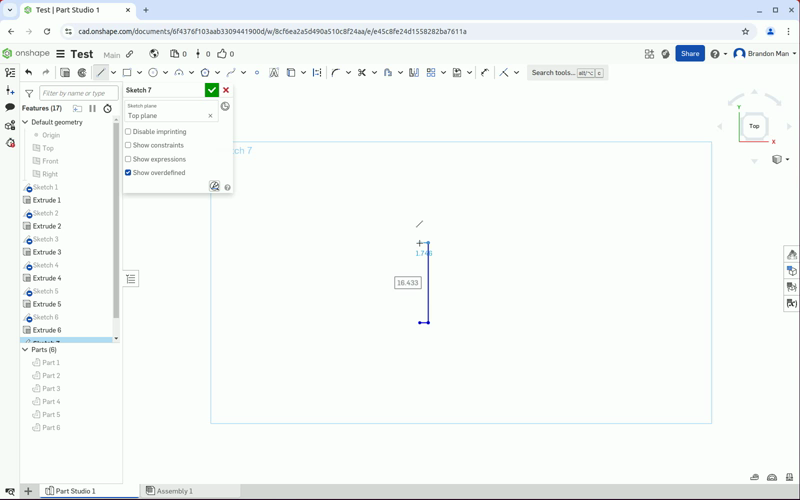
key_up(shift)
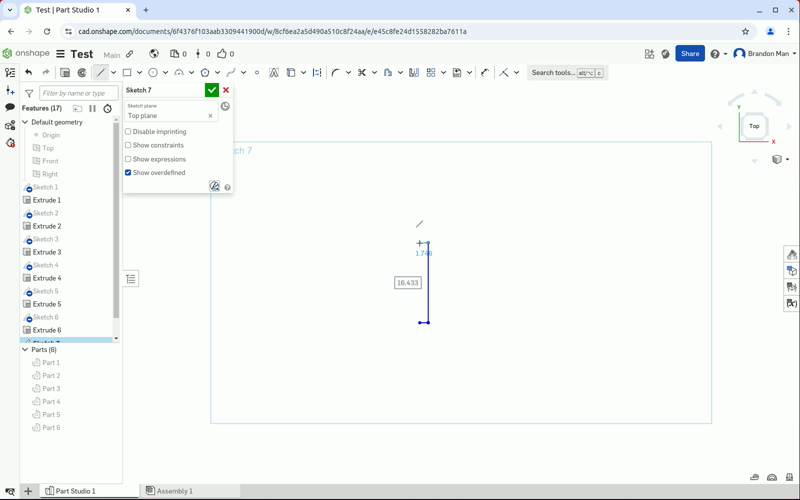
key_down(shift)
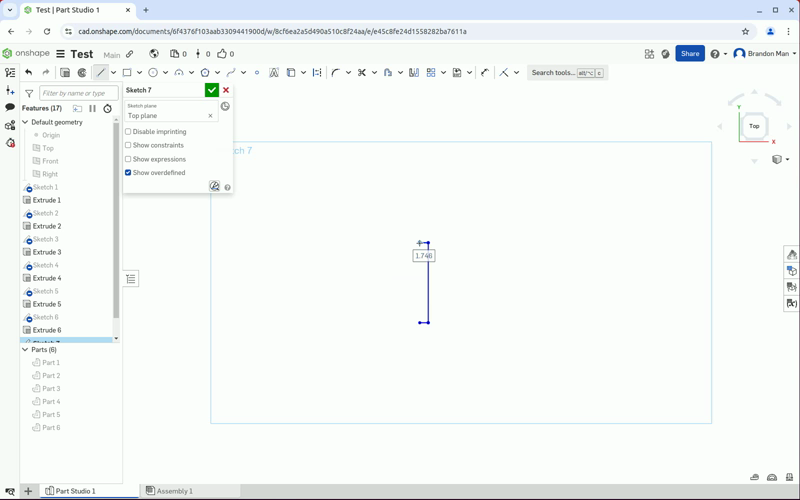
mouse_move(419, 322)
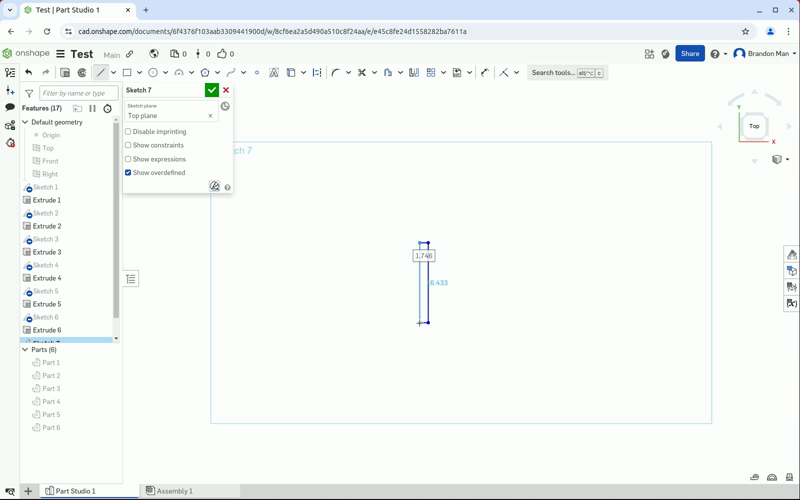
key_up(shift)
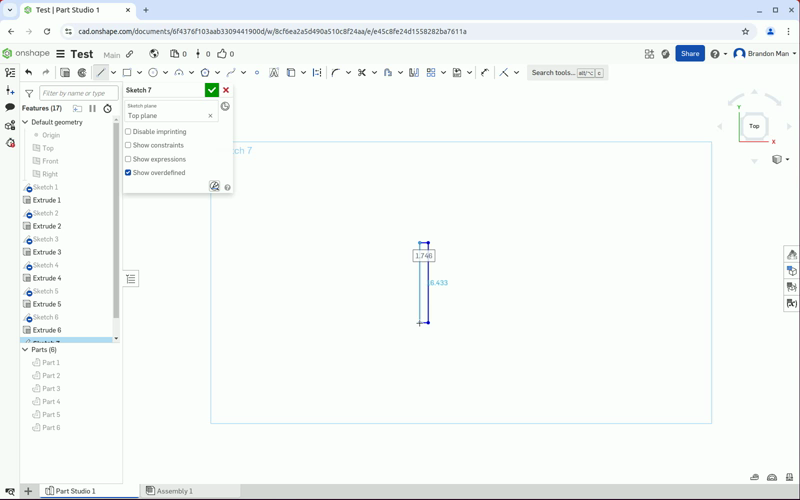
click(419, 322)
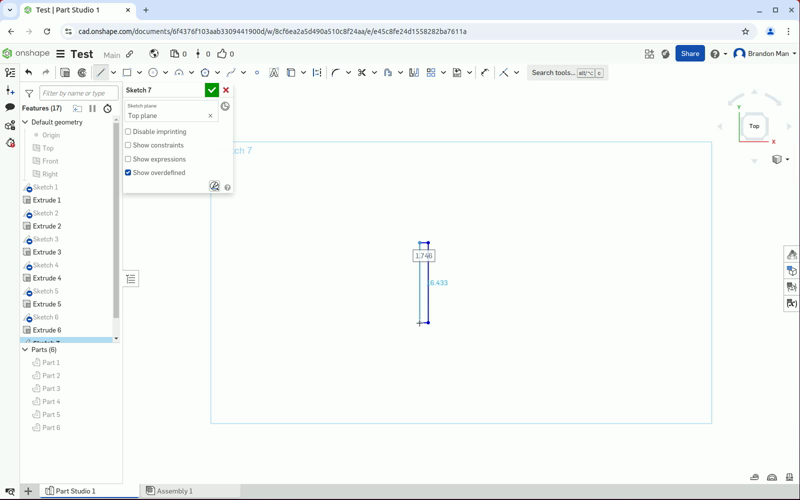
key(esc)
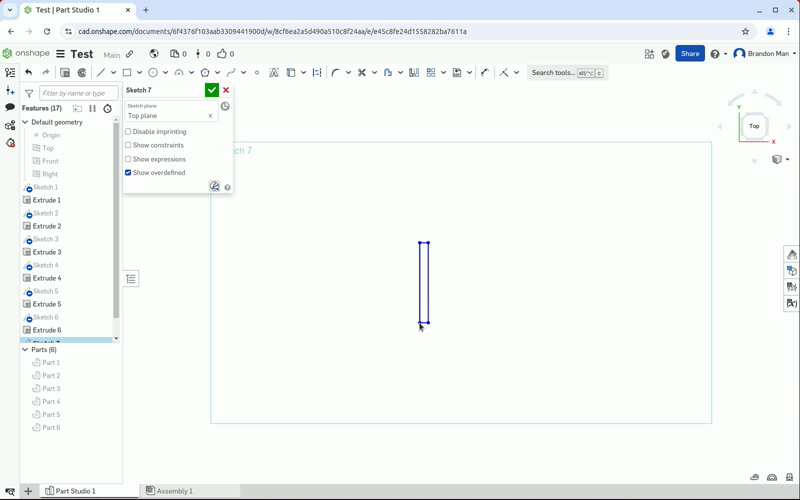
mouse_move(423, 297)
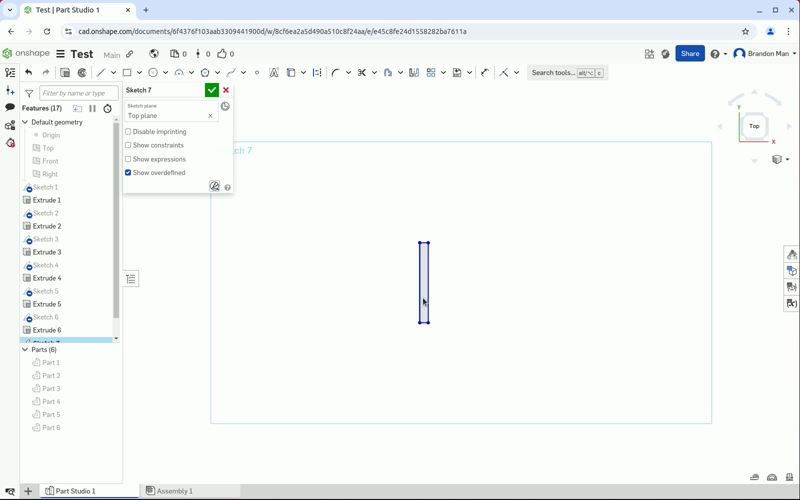
scroll(6)
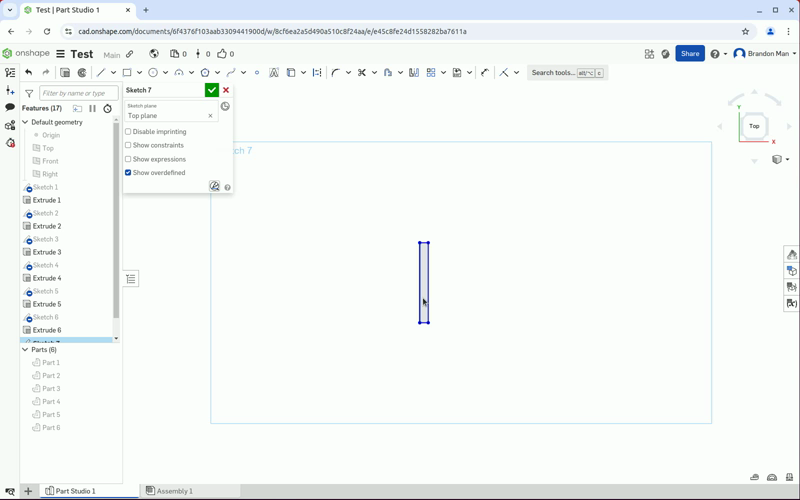
scroll(6)
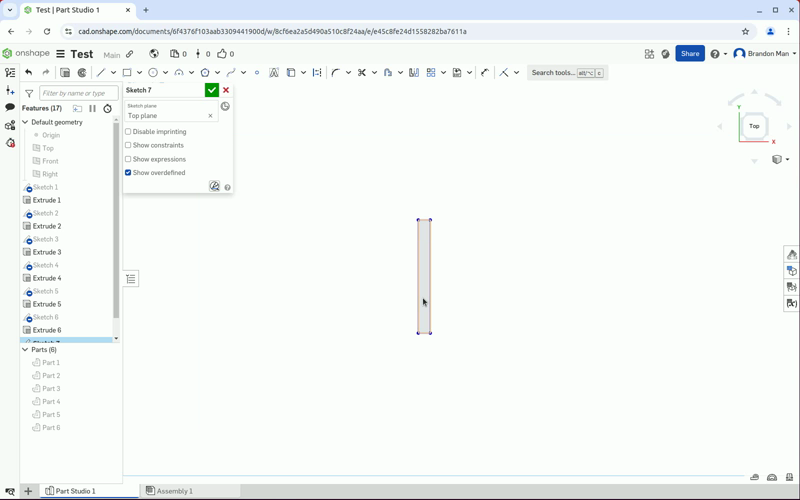
scroll(6)
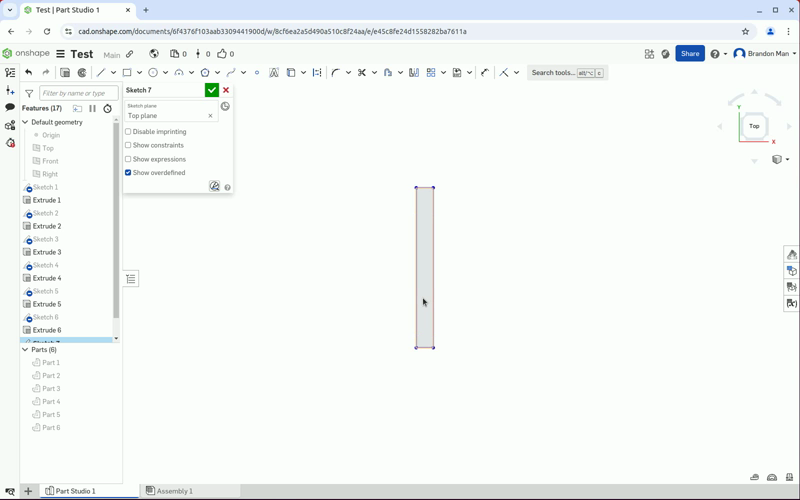
scroll(6)
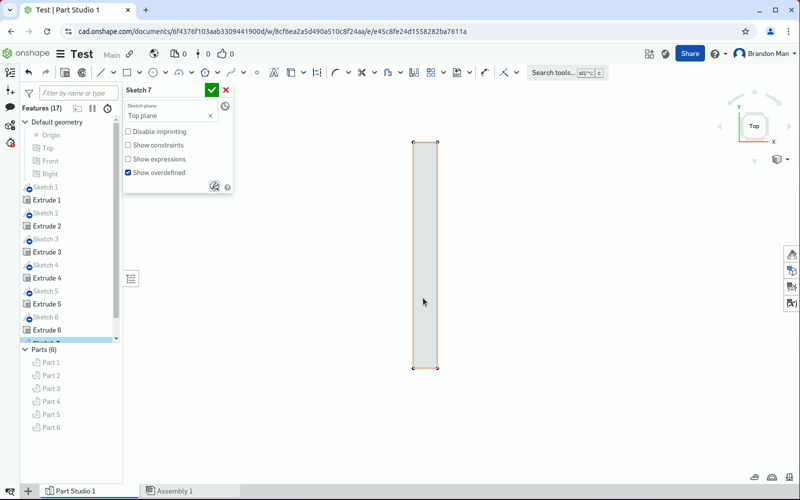
scroll(6)
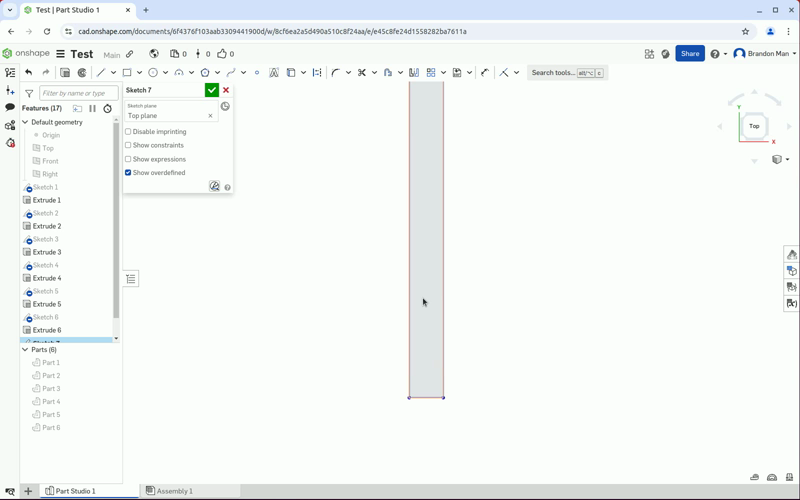
scroll(6)
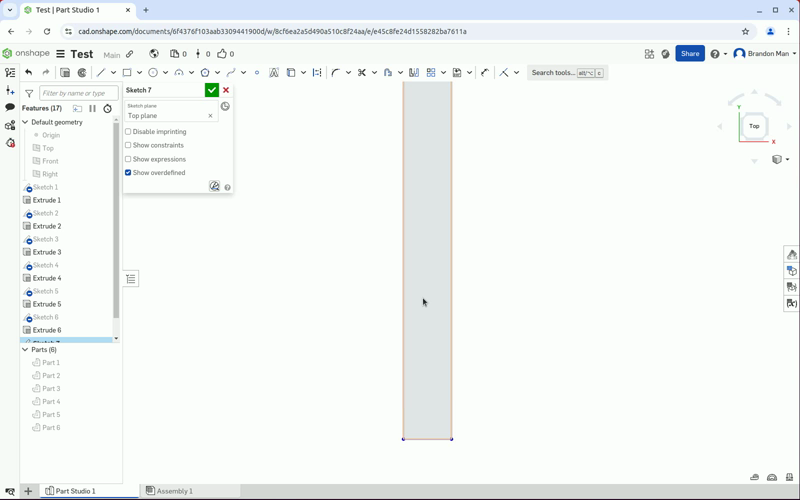
scroll(6)
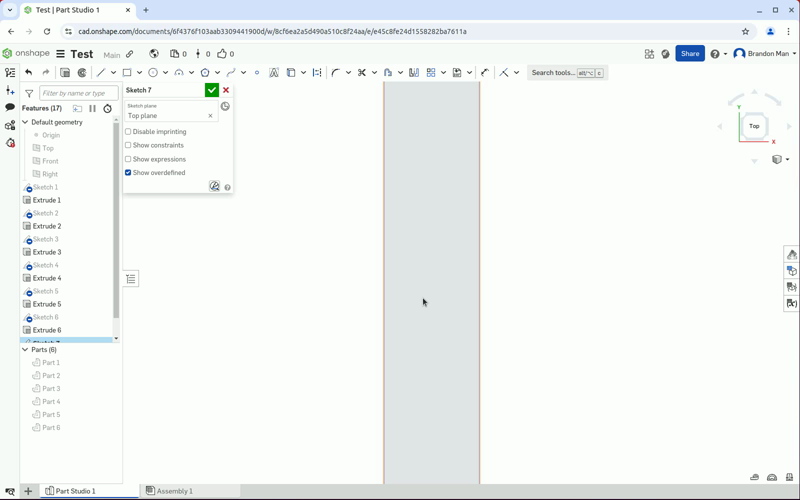
click(423, 297)
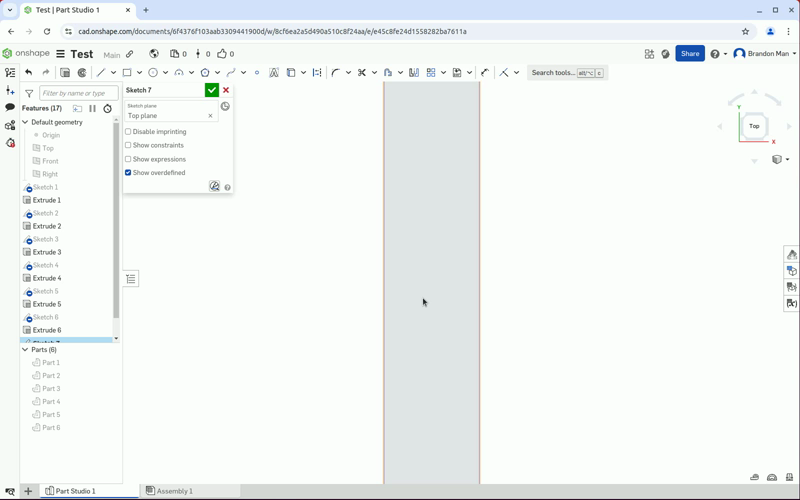
scroll(-6)
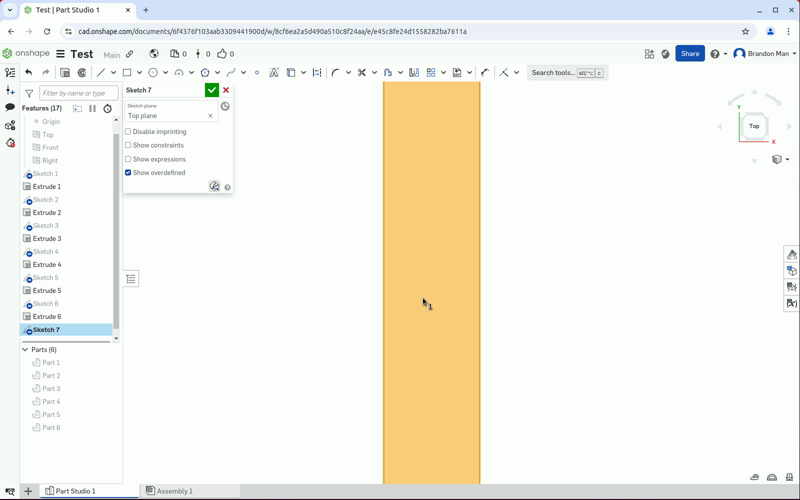
scroll(-6)
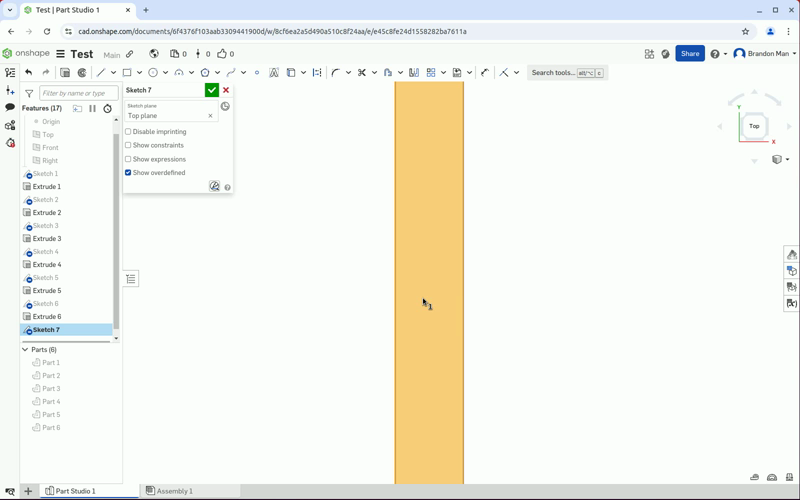
scroll(-6)
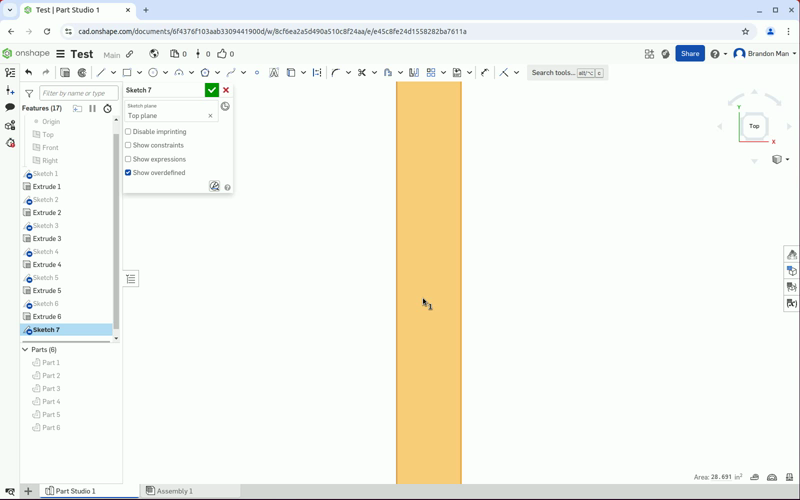
scroll(-6)
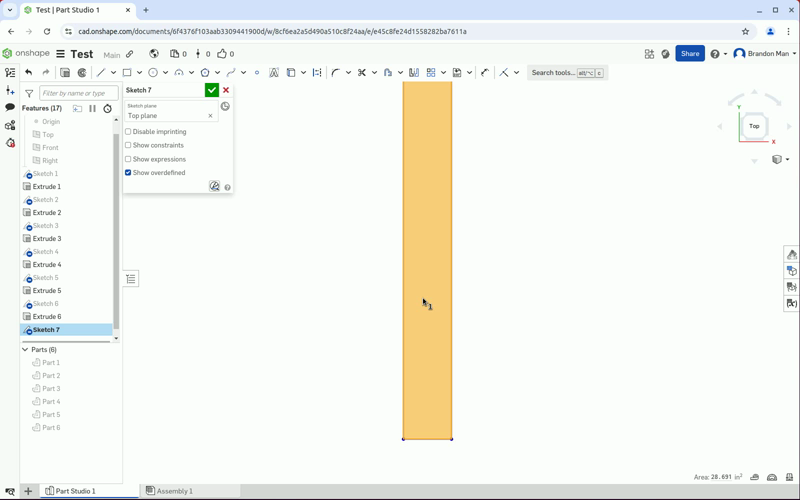
scroll(-6)
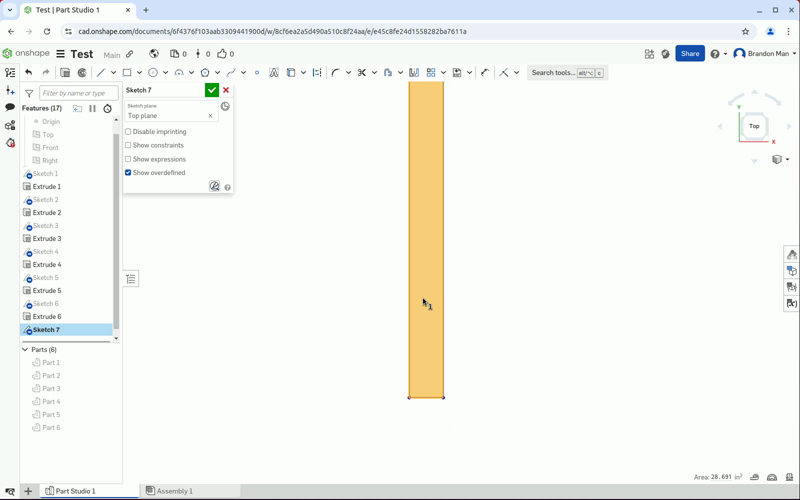
scroll(-6)
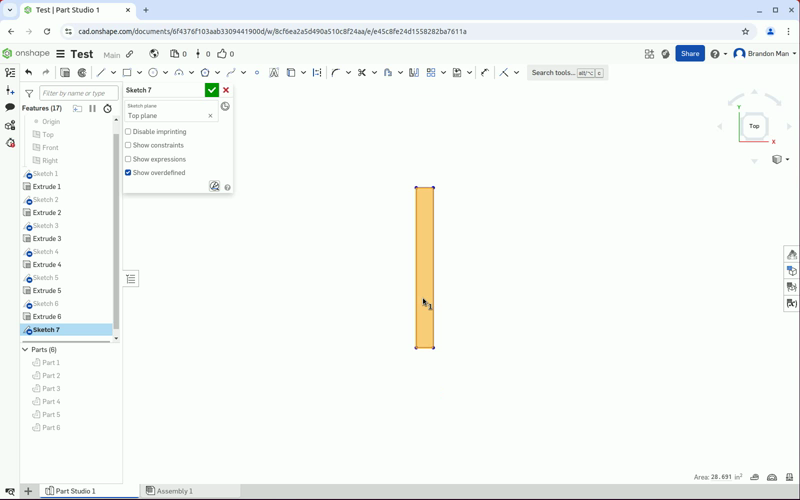
scroll(-6)
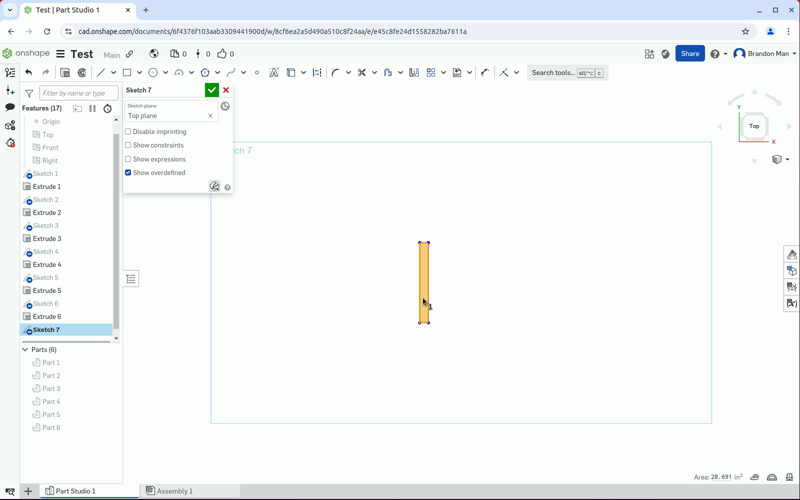
mouse_move(73, 352)
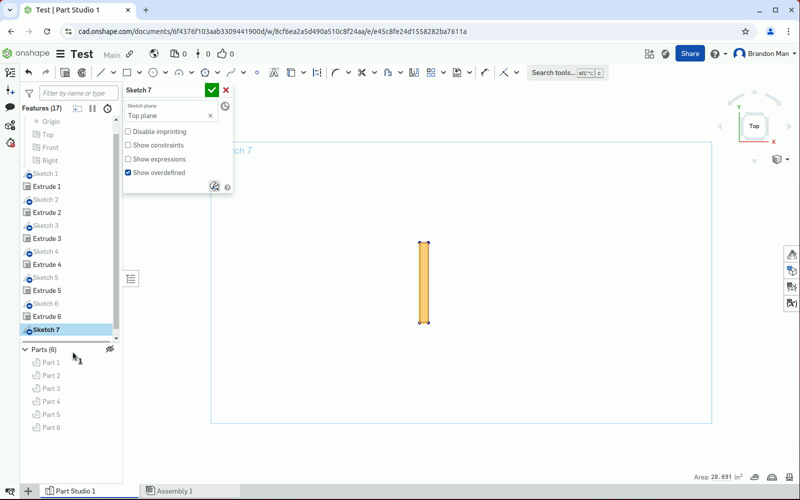
key(shift+y)
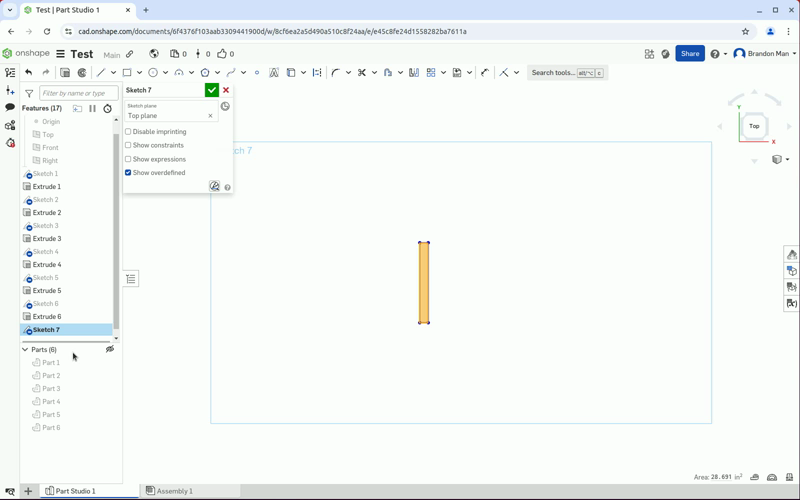
key(shift+e)
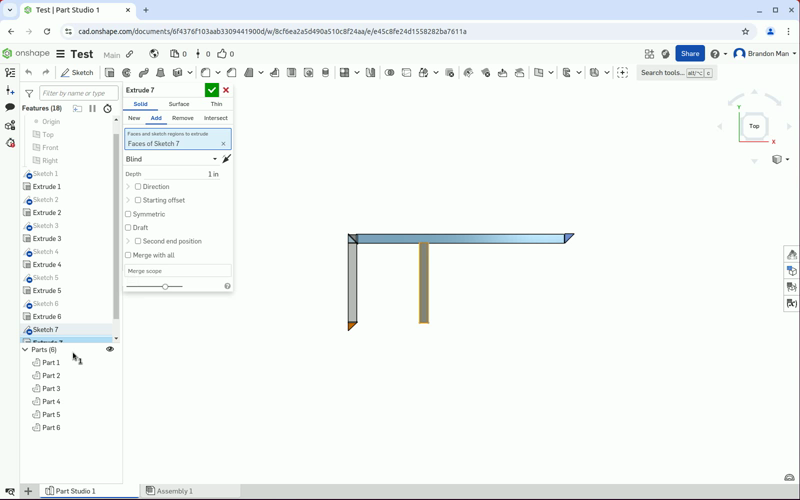
mouse_move(143, 106)
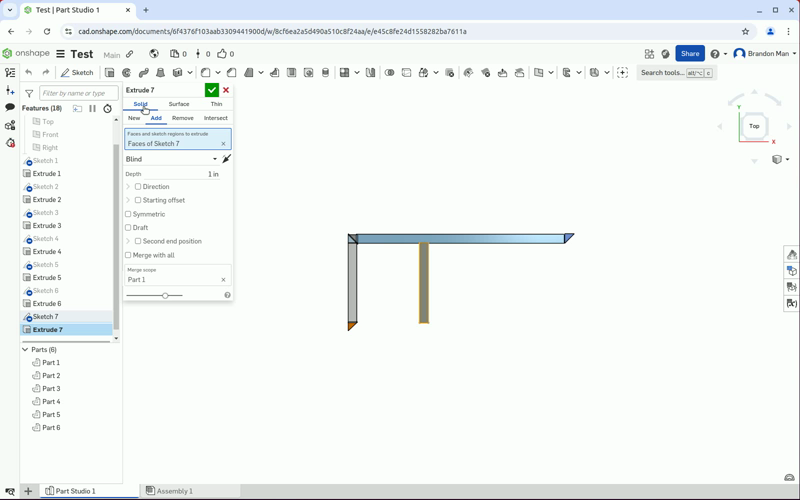
click(143, 106)
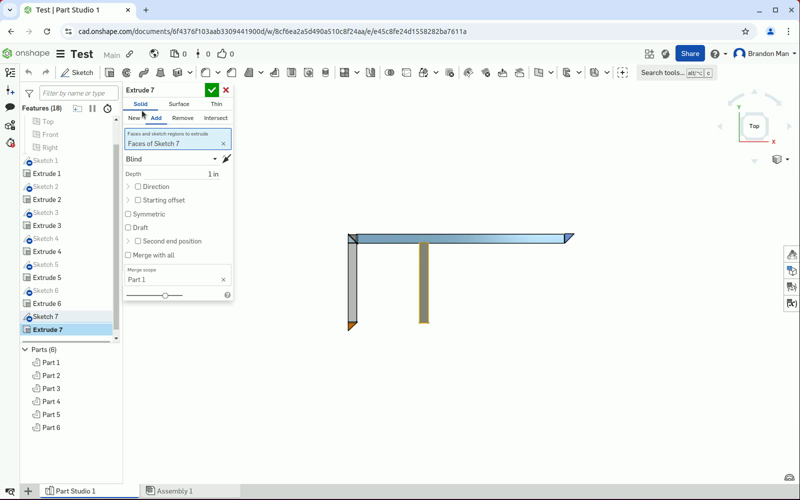
mouse_move(137, 120)
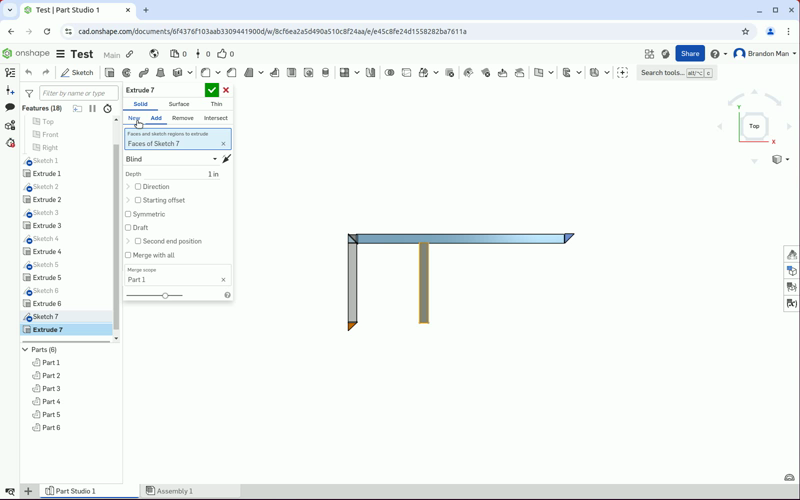
click(137, 120)
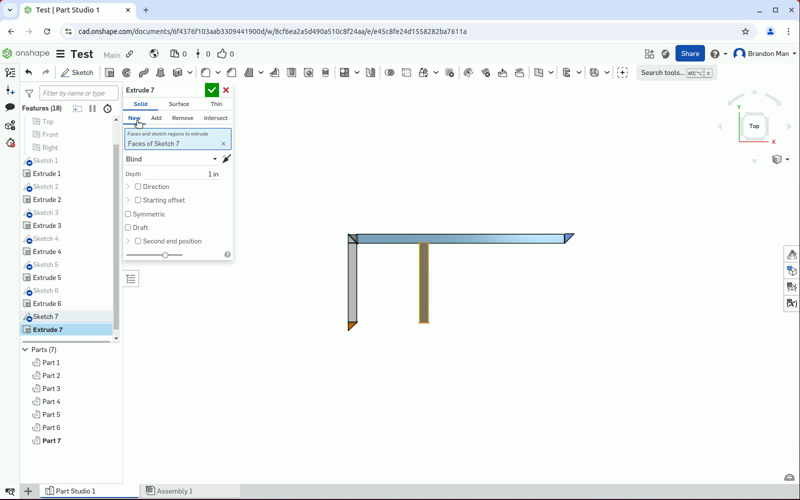
key(tab, 4)
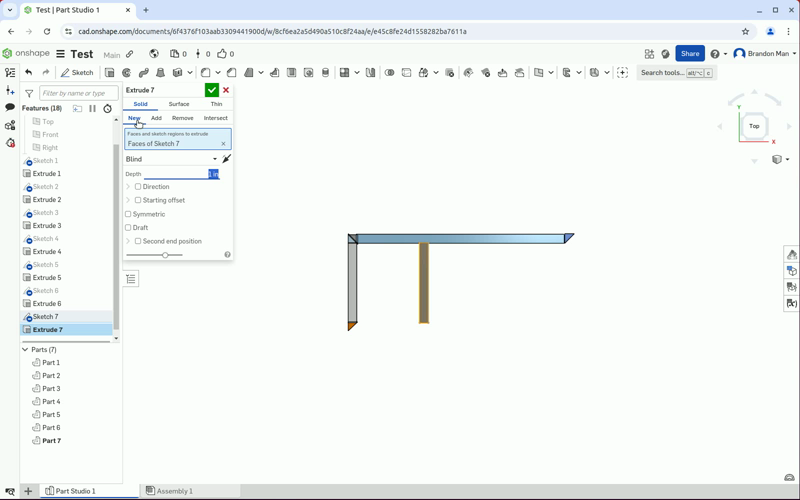
text(0.481)
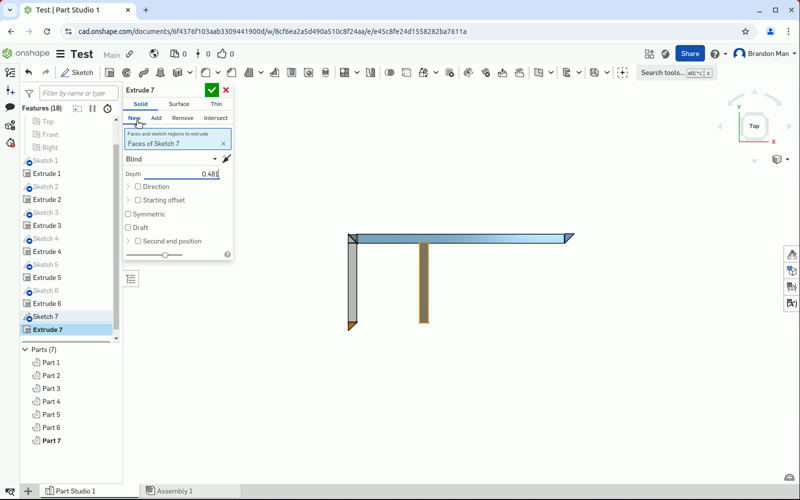
key(enter)
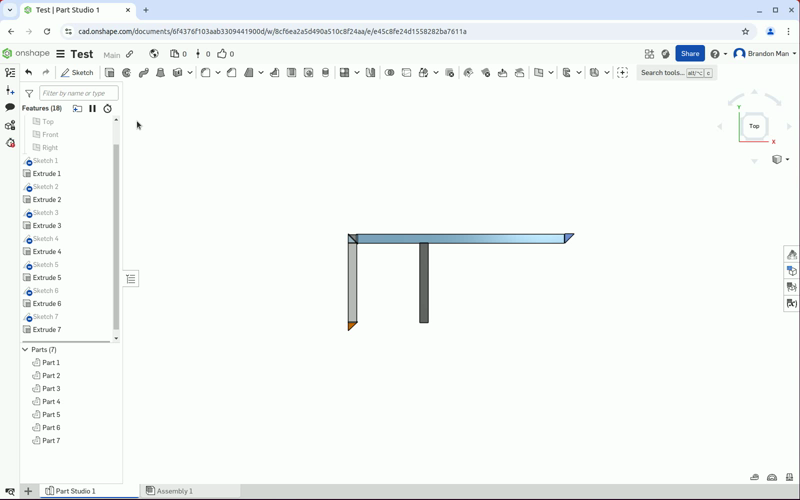
key(shift+h)
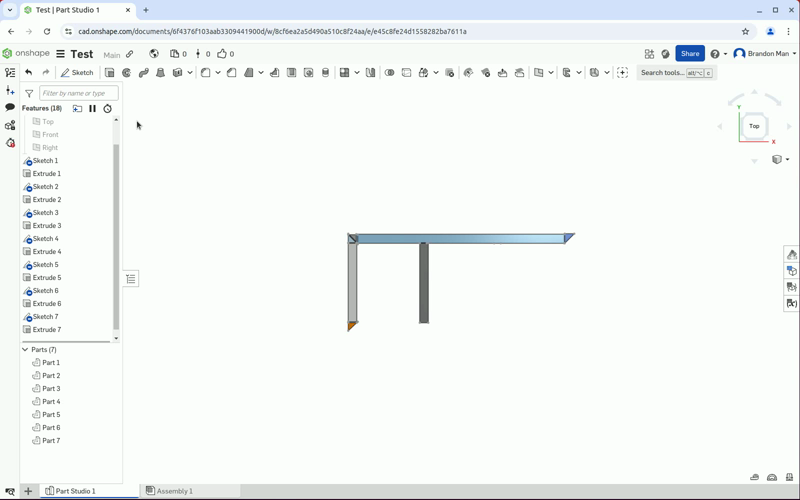
key(shift+h)
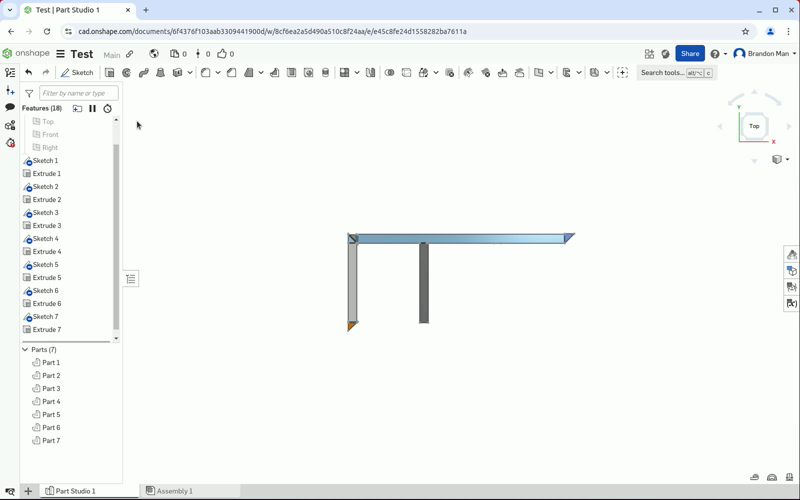
key(shift+7)
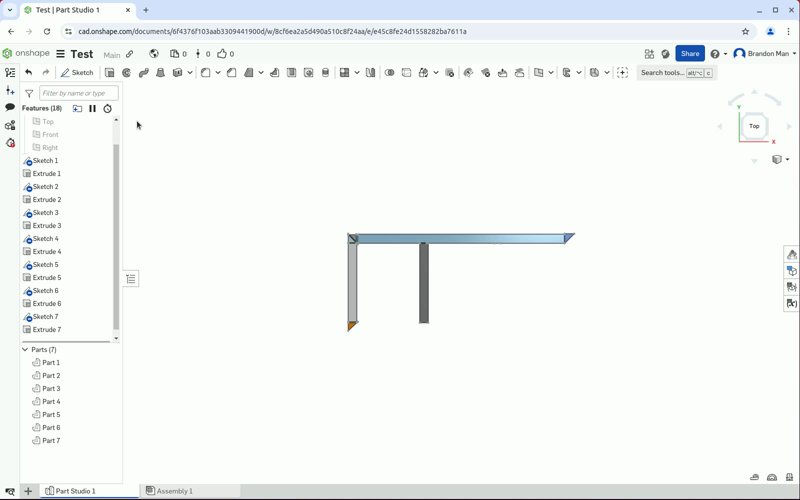
key(up, 3)
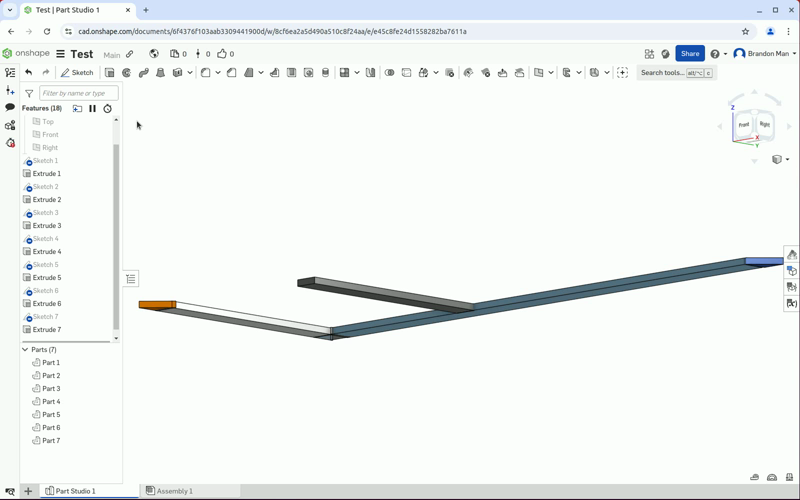
key(left, 3)
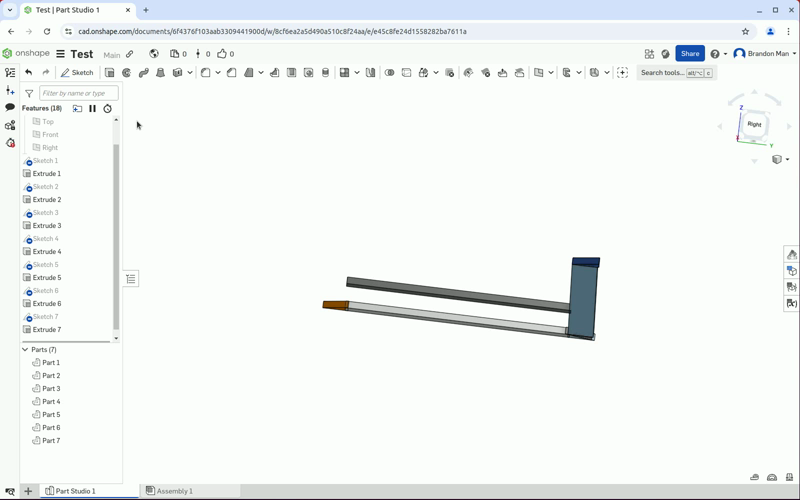
key(right, 3)
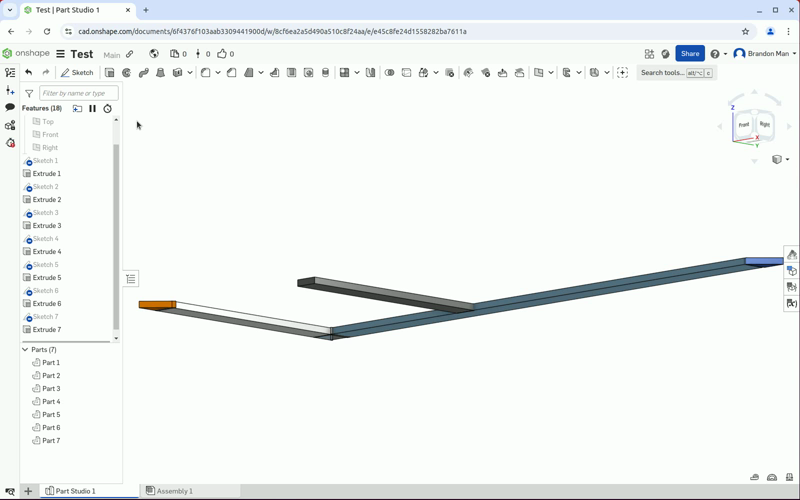
key(down, 3)
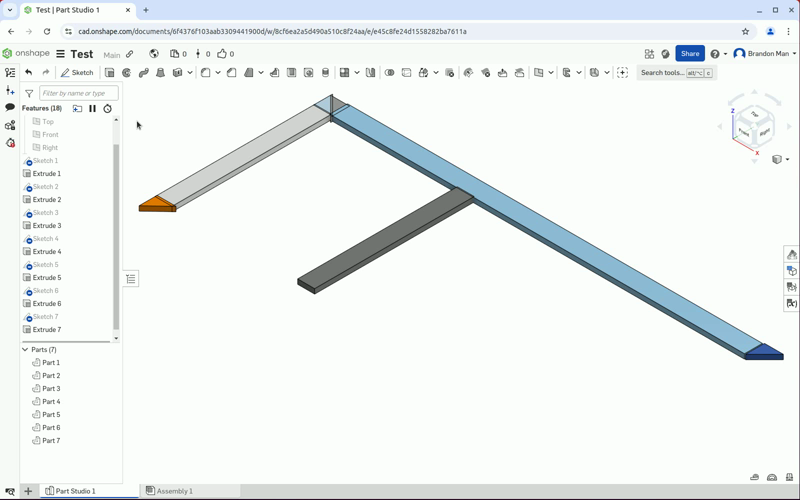
mouse_move(69, 163)
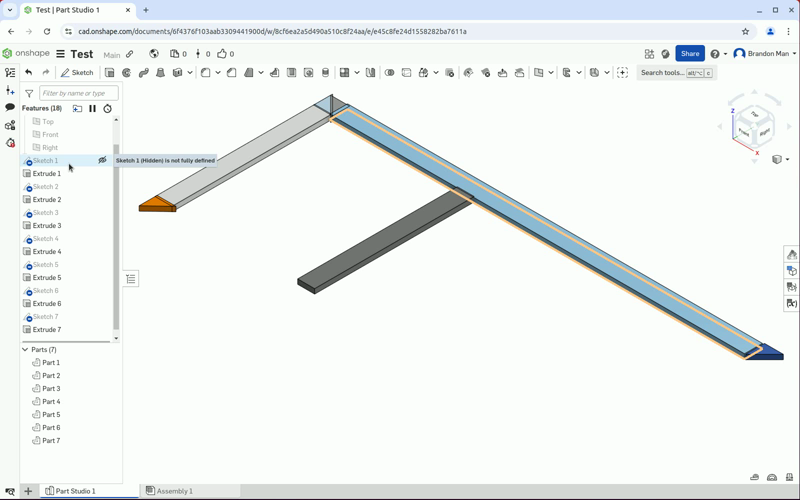
click(69, 163)